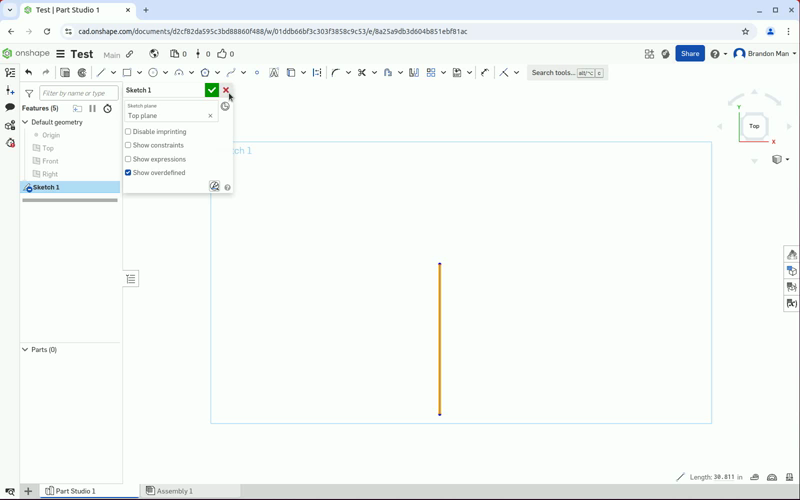
key(shift+h)
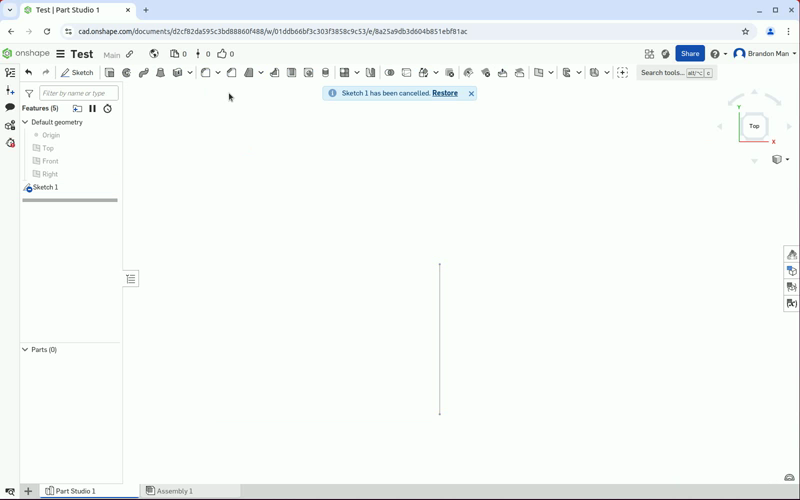
key(shift+s)
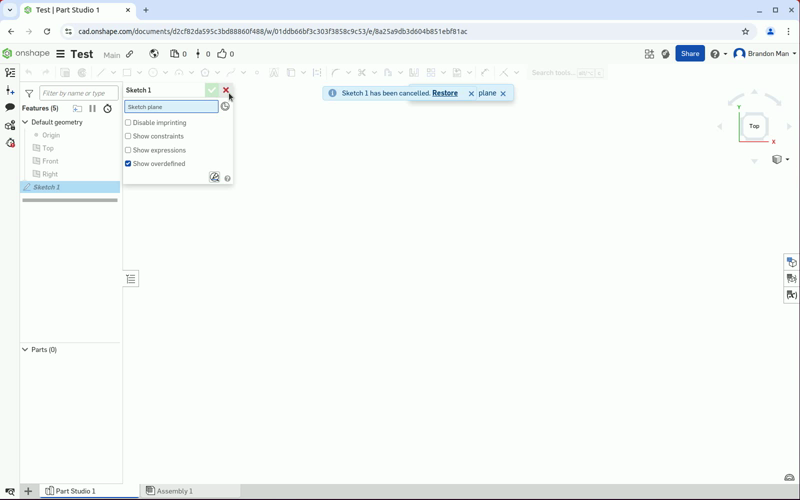
mouse_move(73, 150)
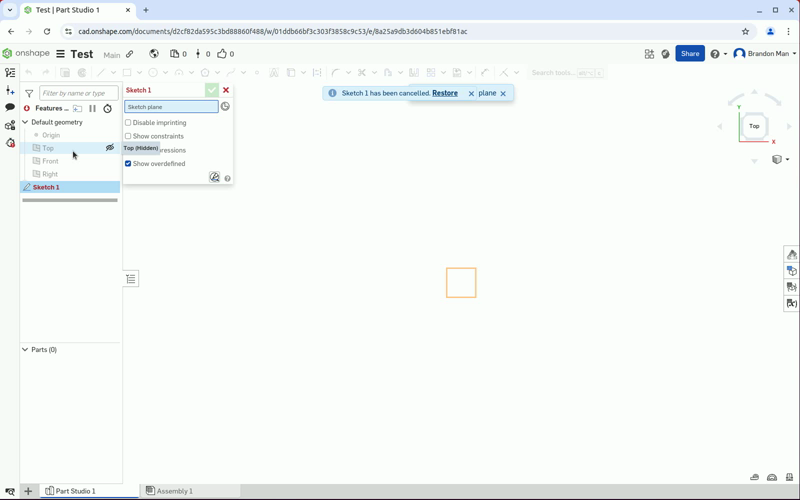
click(73, 150)
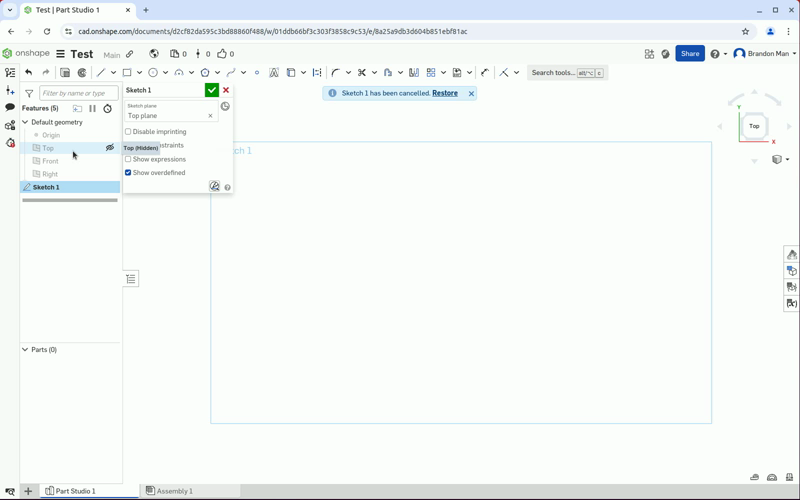
mouse_move(73, 352)
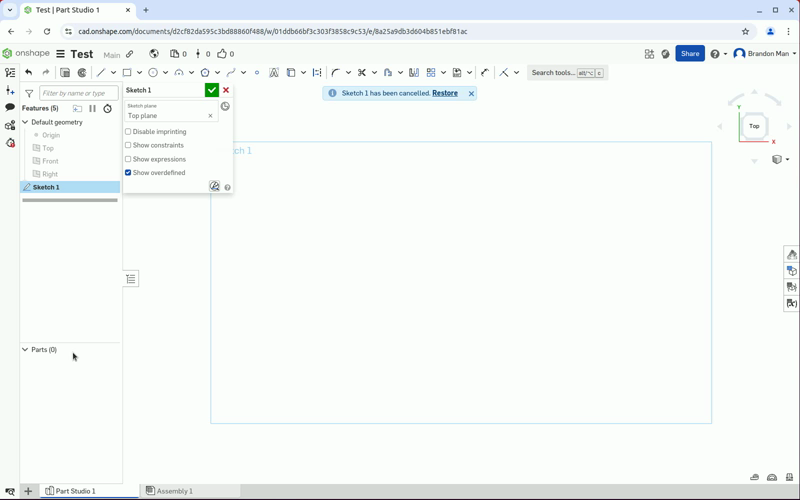
key(y)
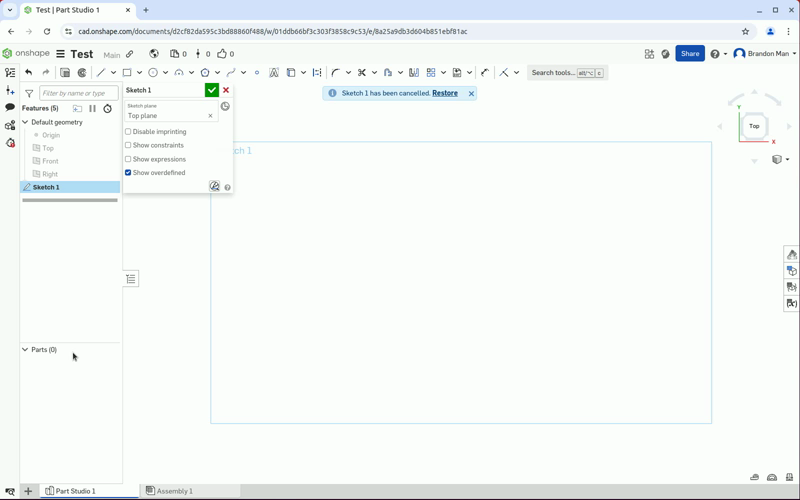
key(l)
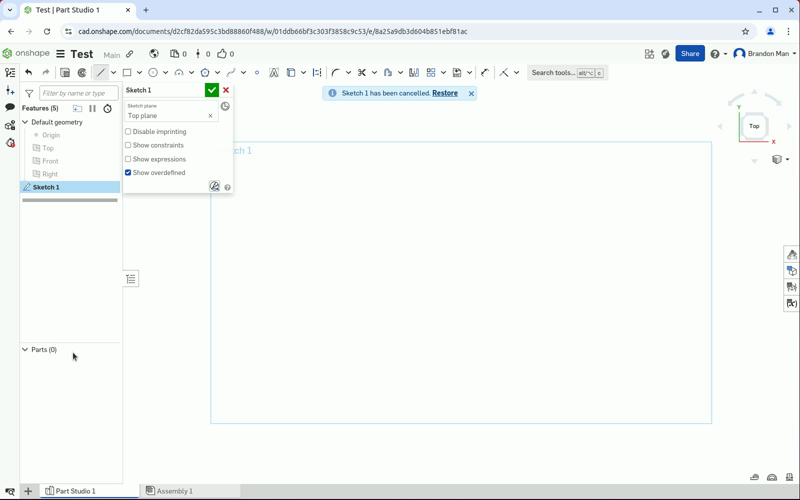
key_down(shift)
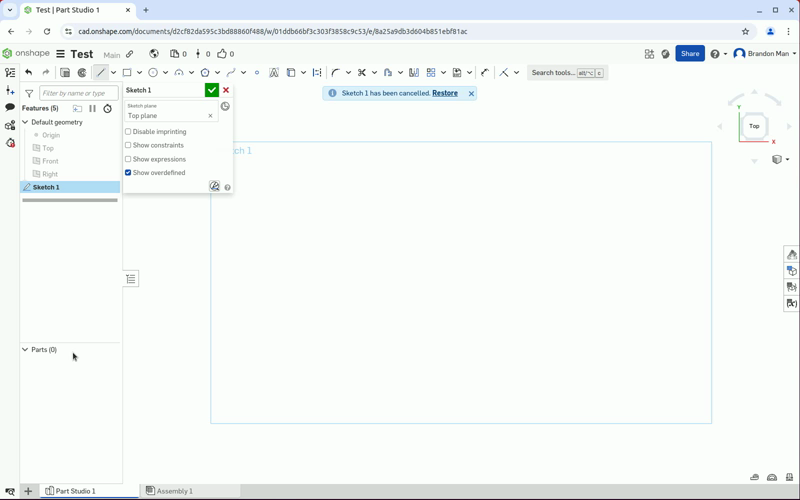
mouse_move(348, 292)
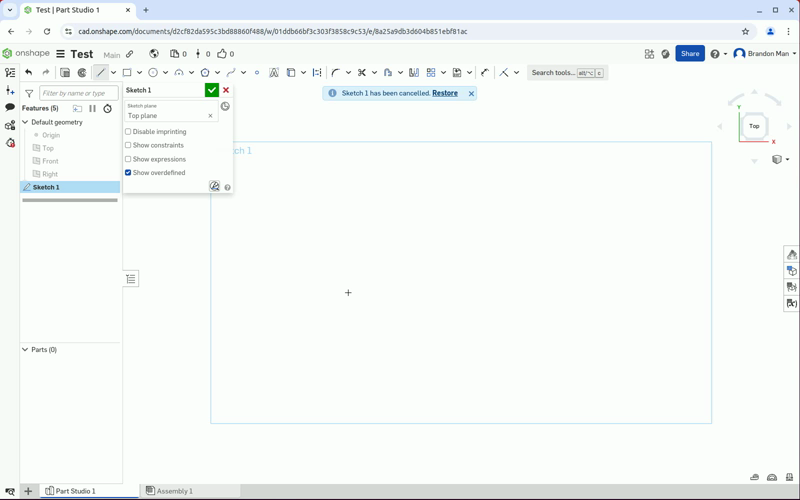
click(348, 292)
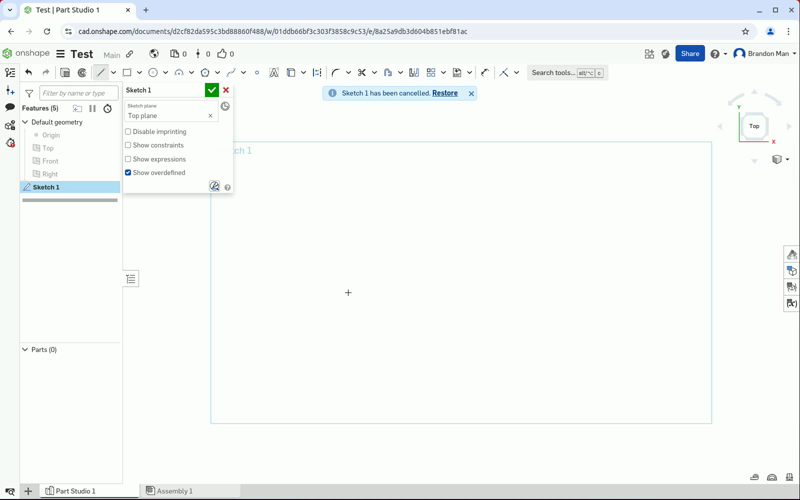
key_up(shift)
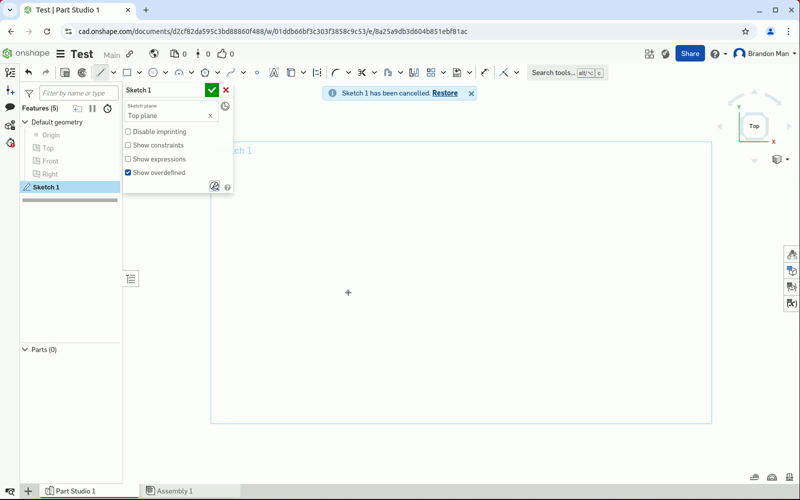
key_down(shift)
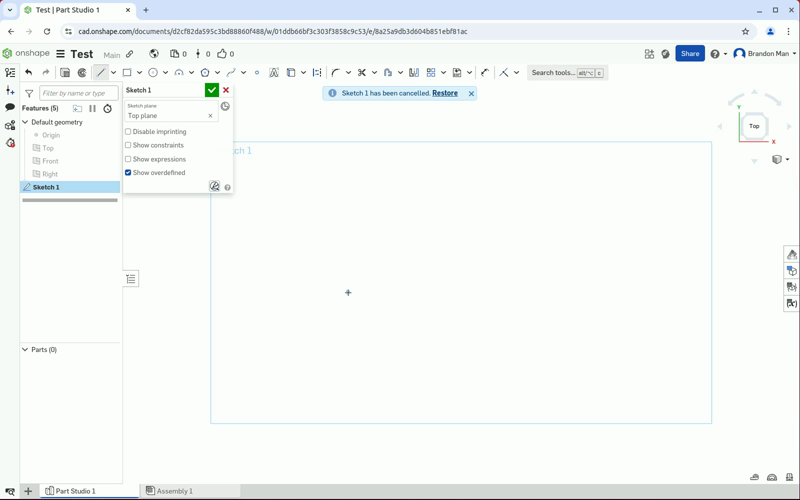
mouse_move(451, 292)
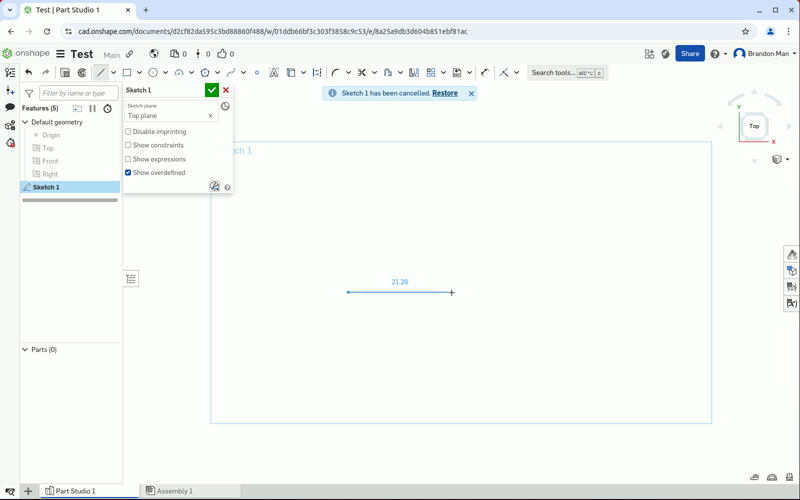
click(451, 292)
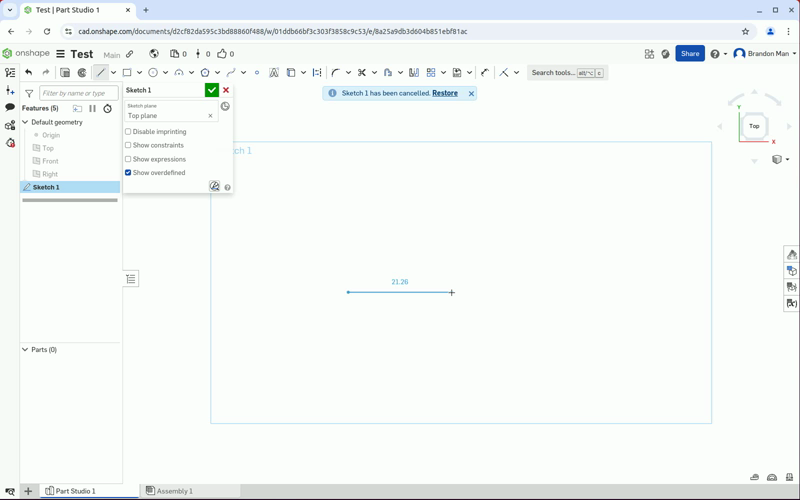
key_up(shift)
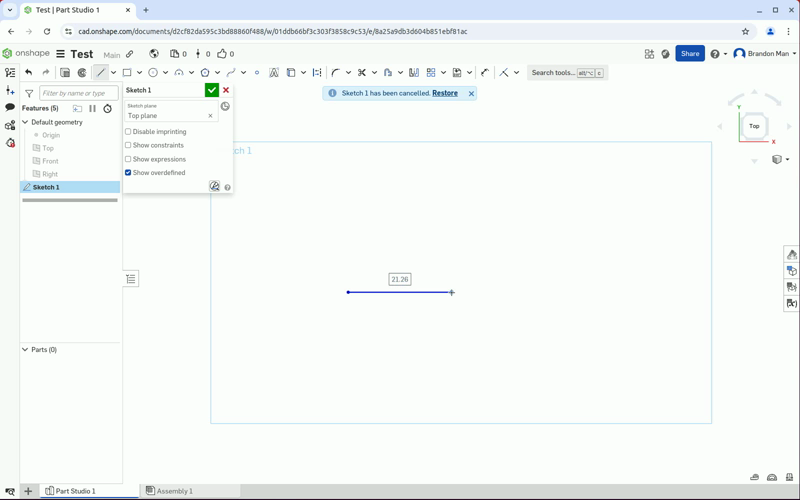
key(esc)
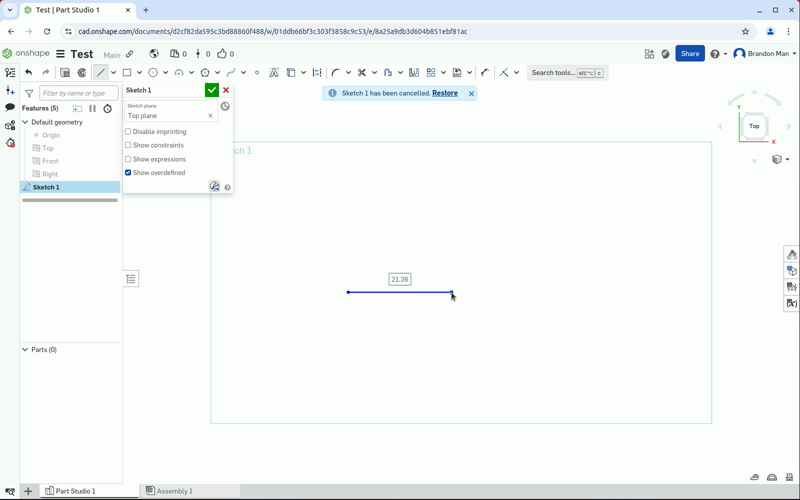
key(a)
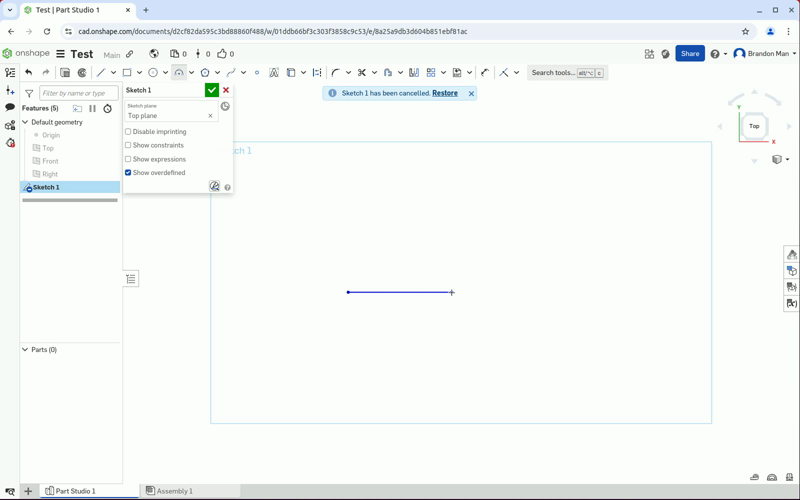
mouse_move(451, 292)
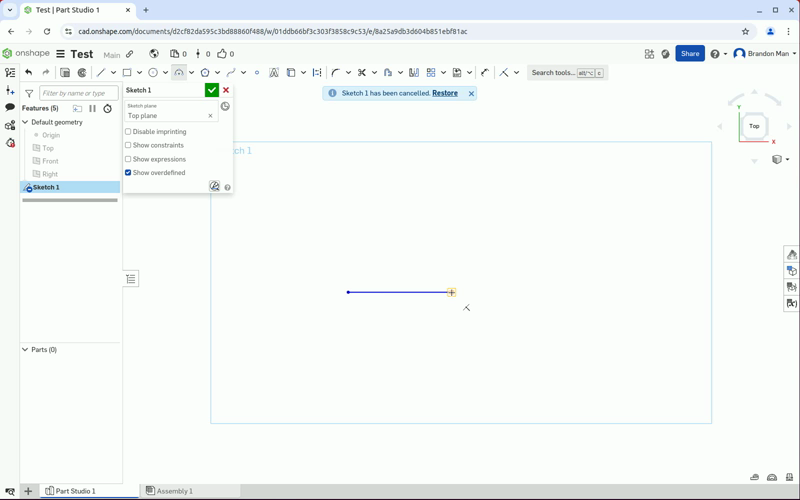
click(451, 292)
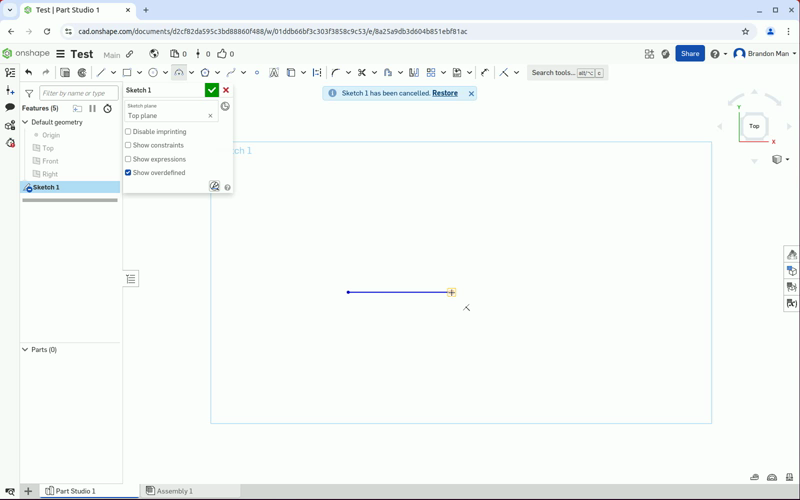
key_down(shift)
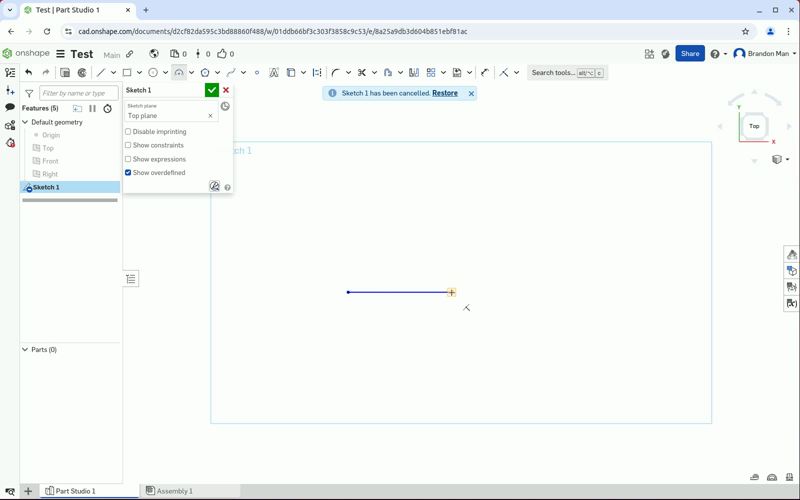
mouse_move(451, 273)
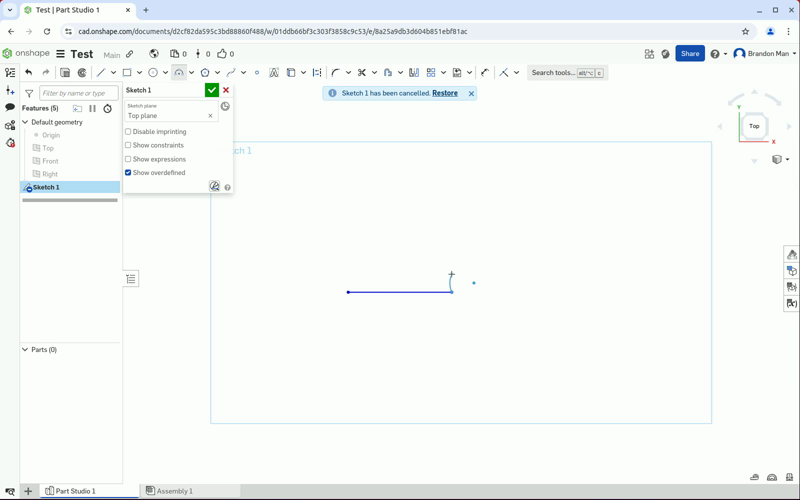
click(451, 273)
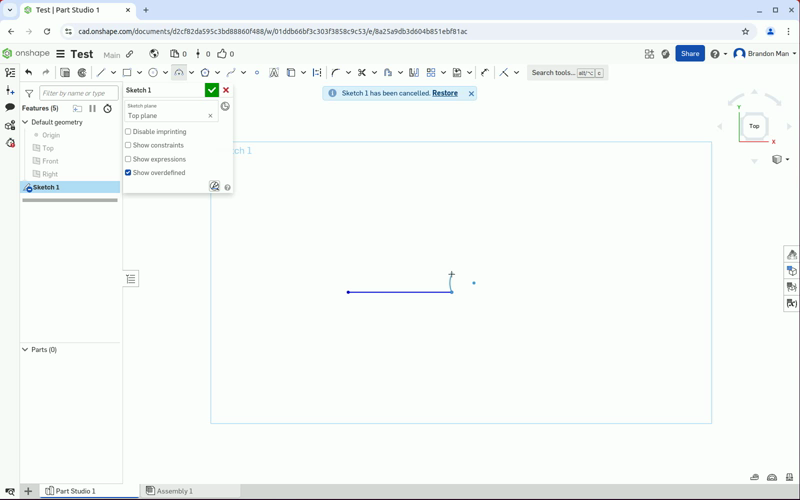
mouse_move(447, 282)
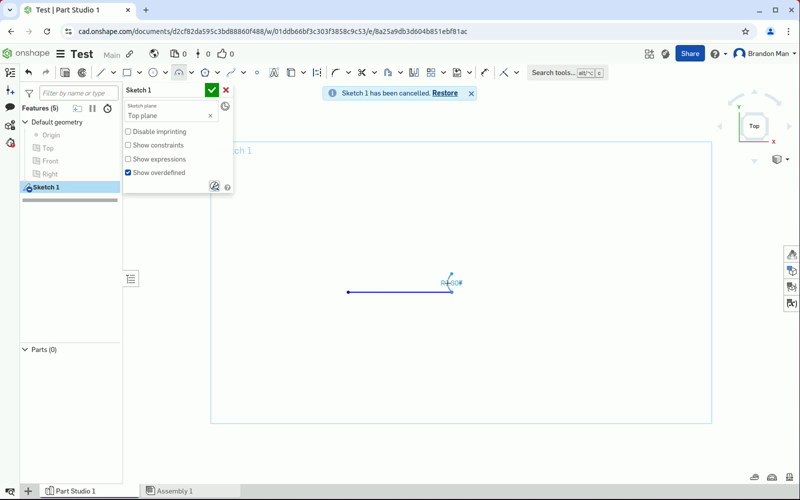
click(447, 282)
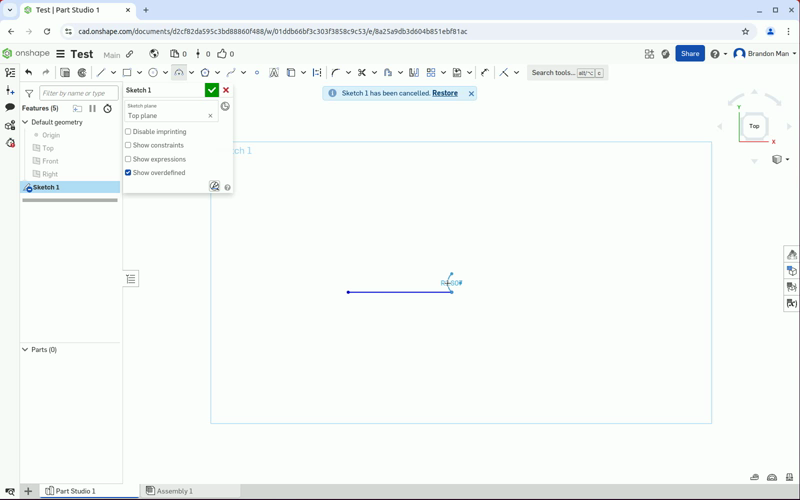
key_up(shift)
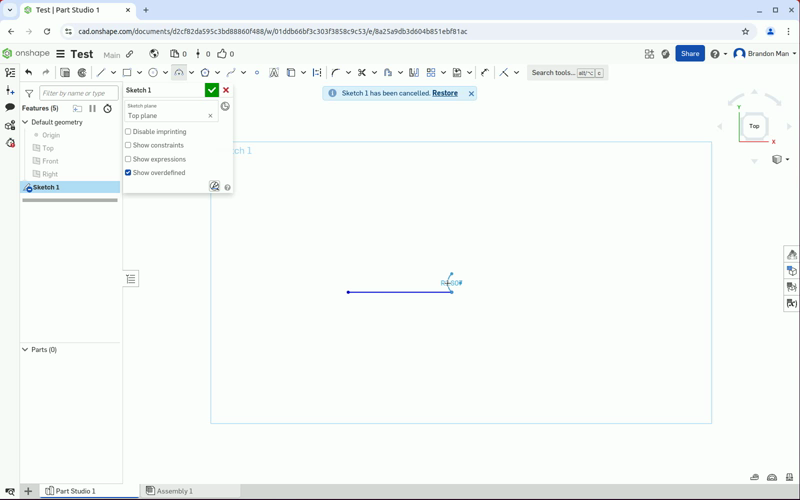
key(esc)
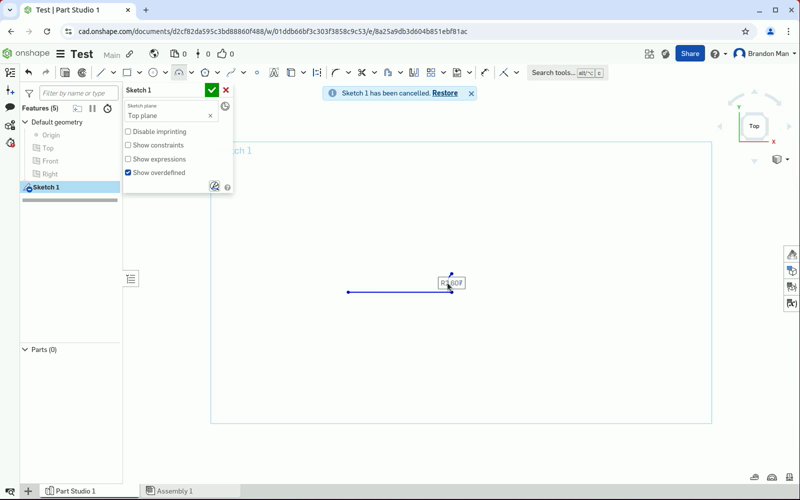
key(l)
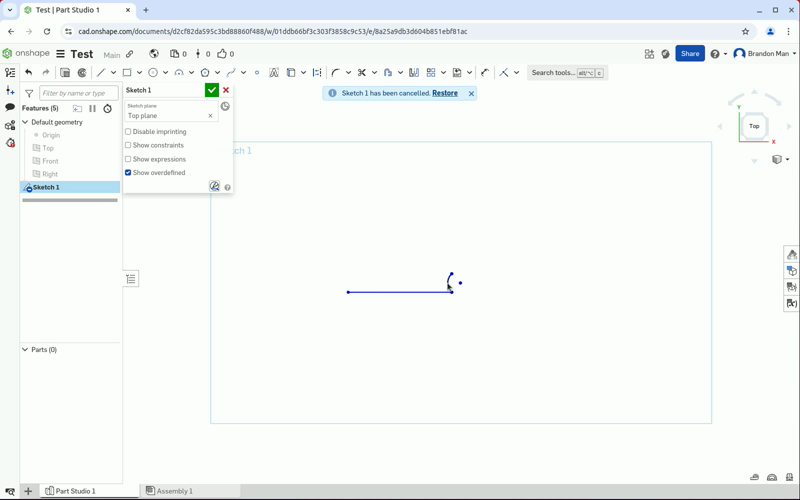
mouse_move(451, 273)
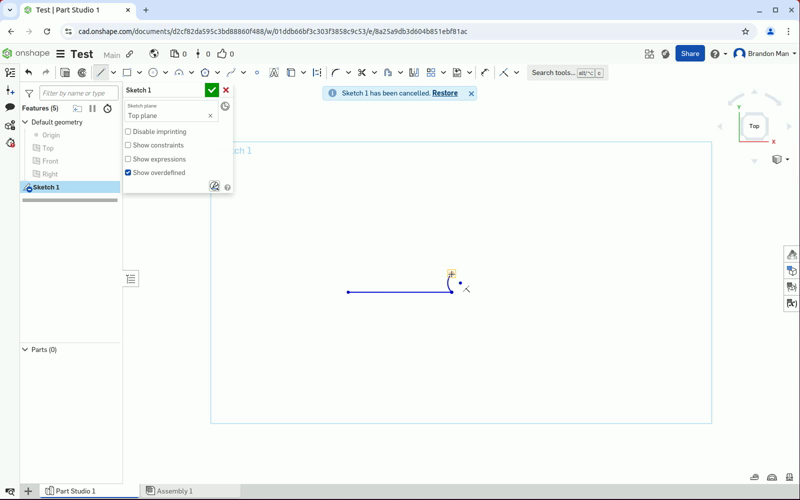
click(451, 273)
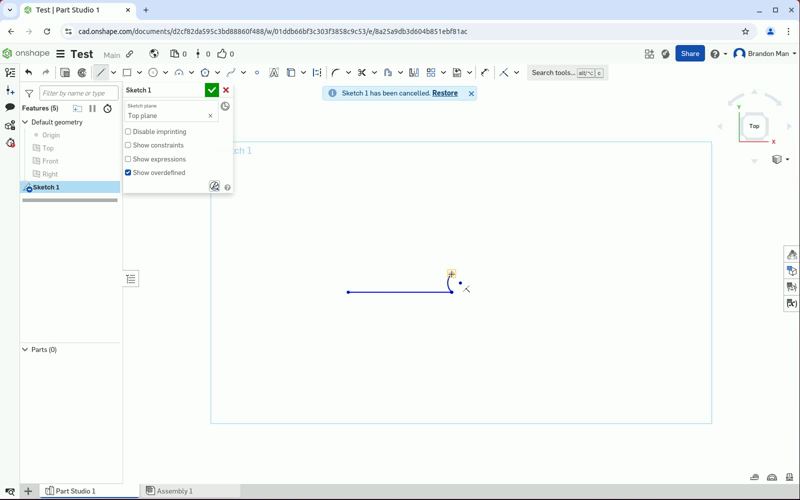
key_down(shift)
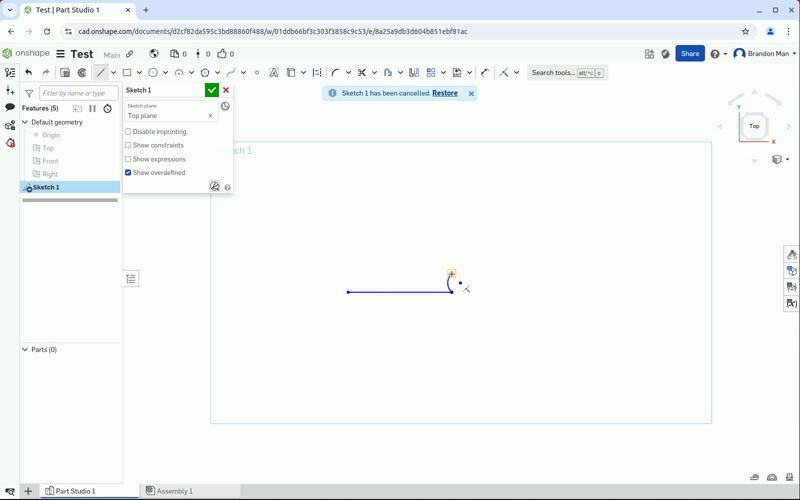
mouse_move(363, 273)
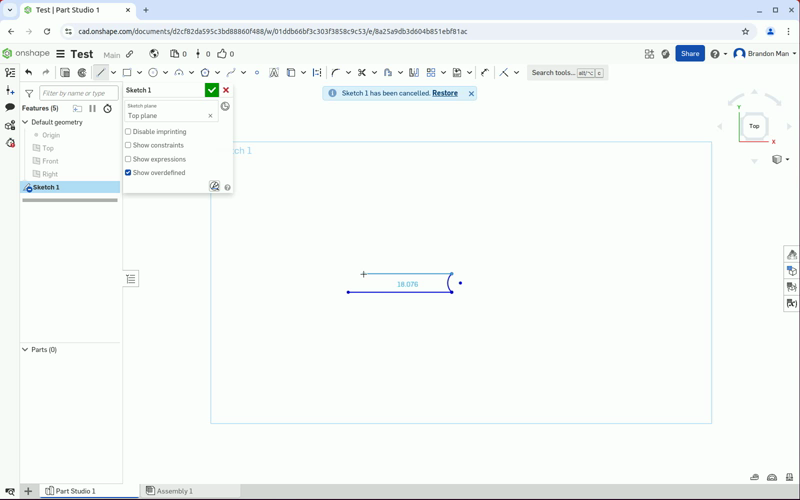
click(363, 273)
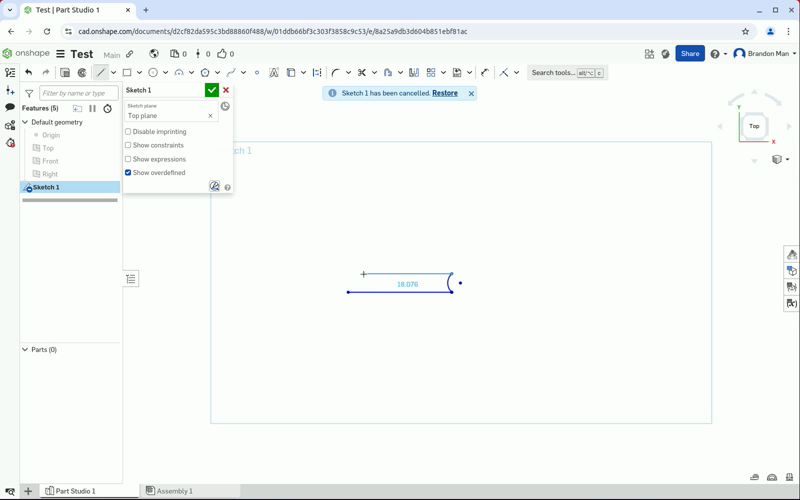
key_up(shift)
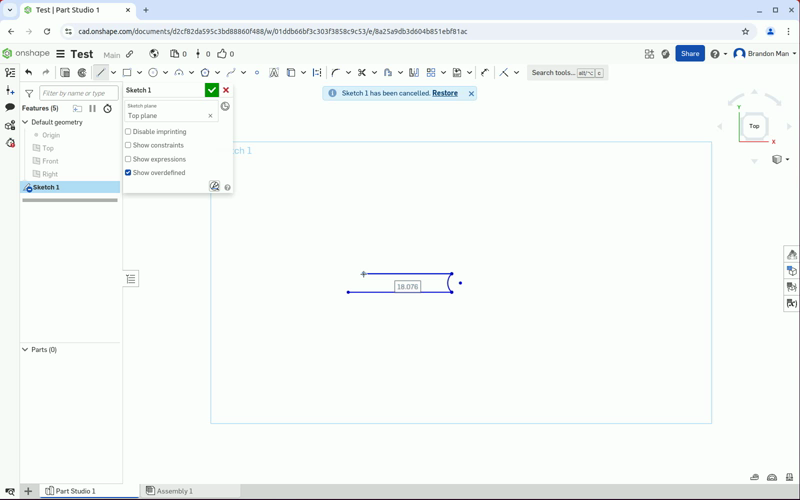
key_down(shift)
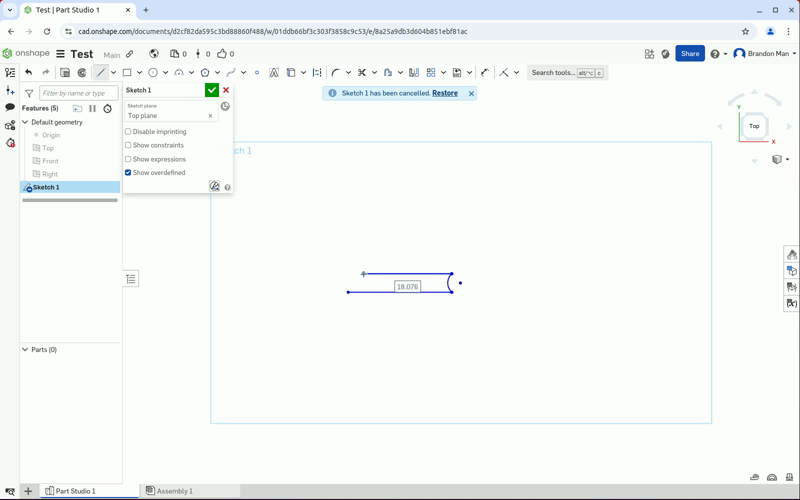
mouse_move(393, 273)
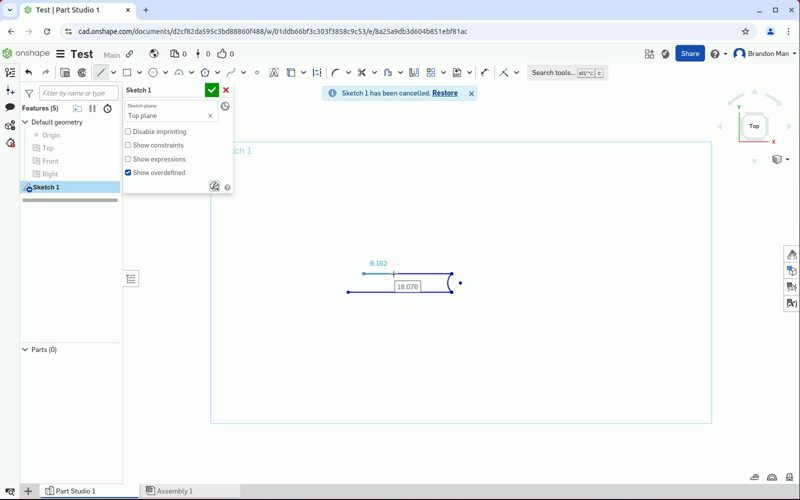
mouse_move(363, 276)
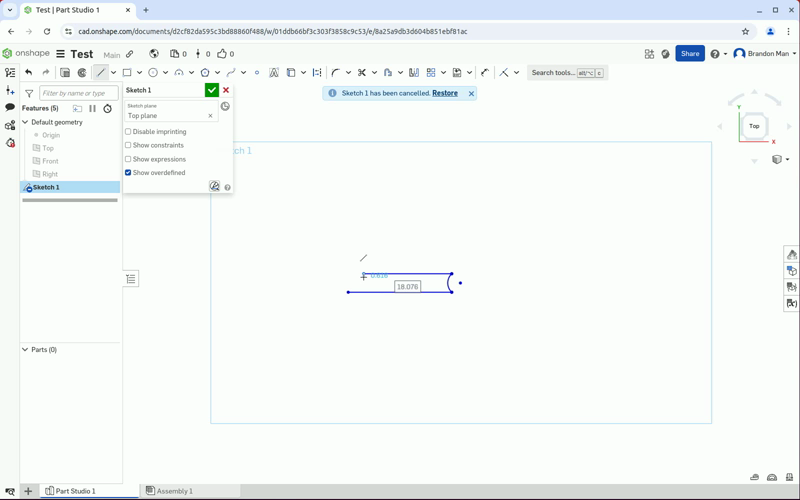
scroll(6)
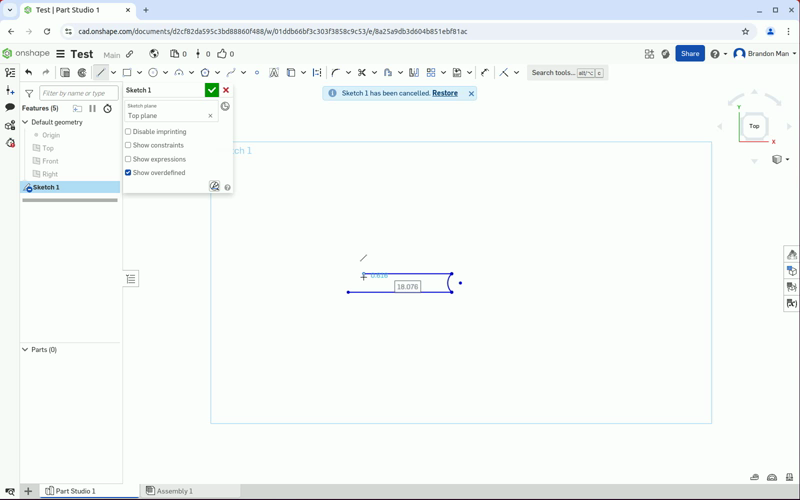
scroll(6)
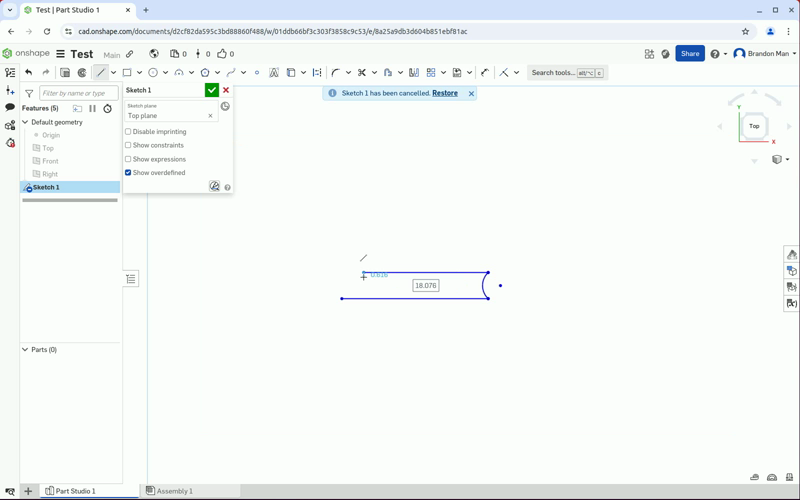
scroll(6)
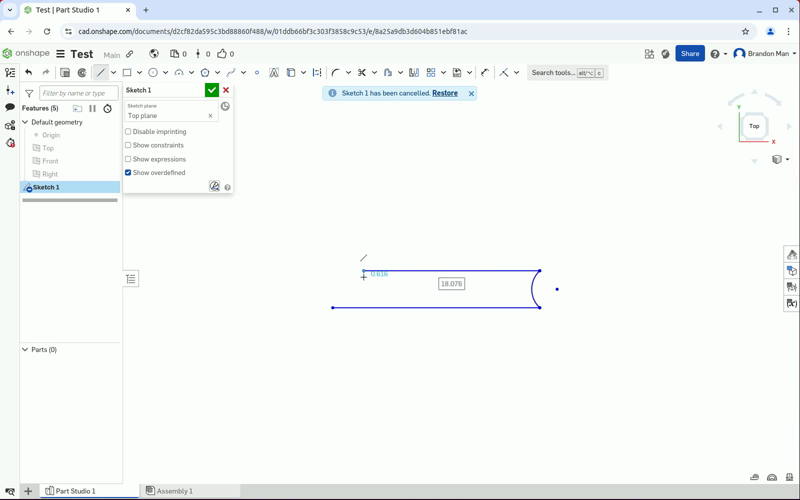
scroll(6)
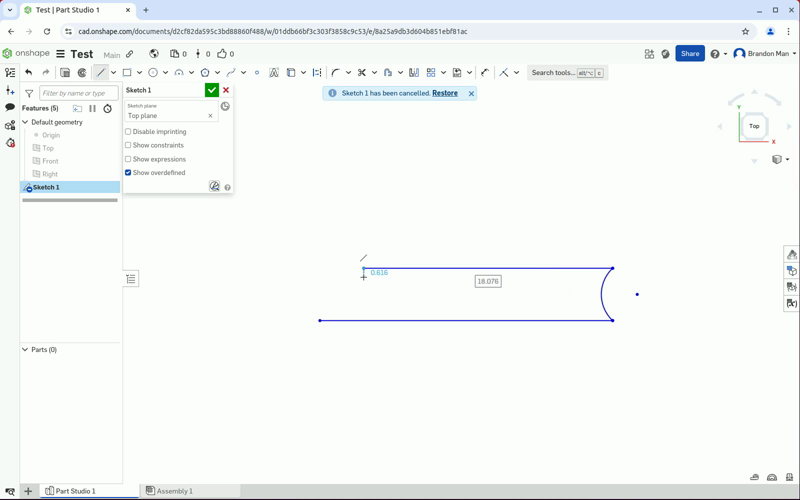
scroll(6)
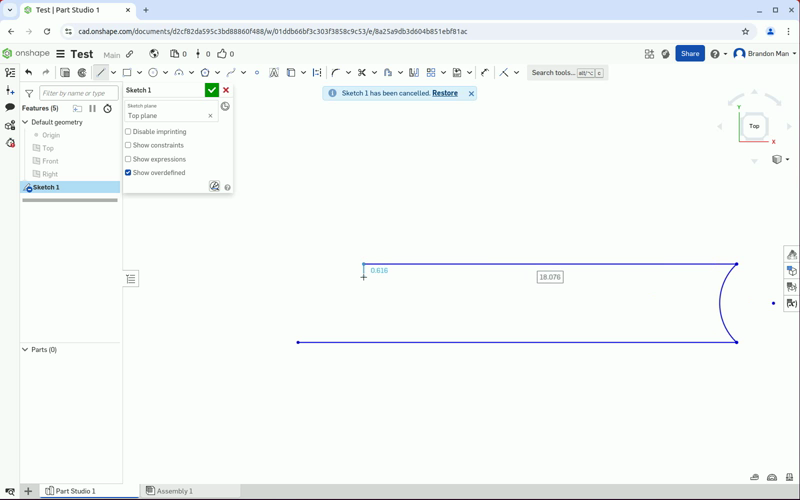
scroll(6)
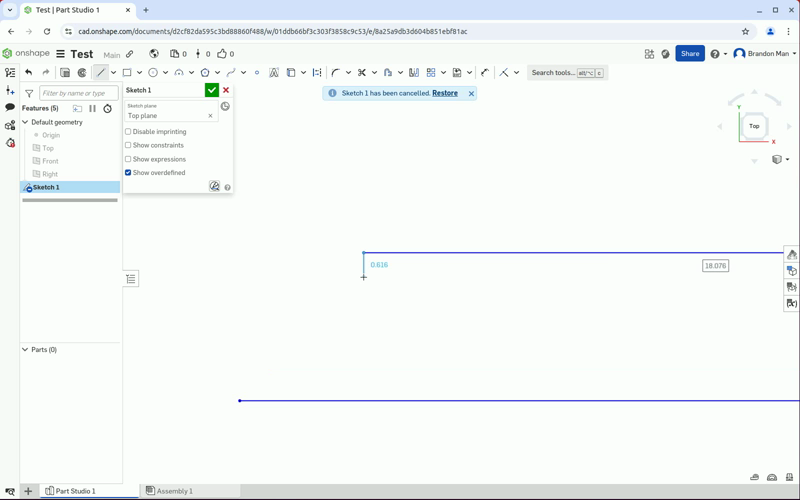
scroll(6)
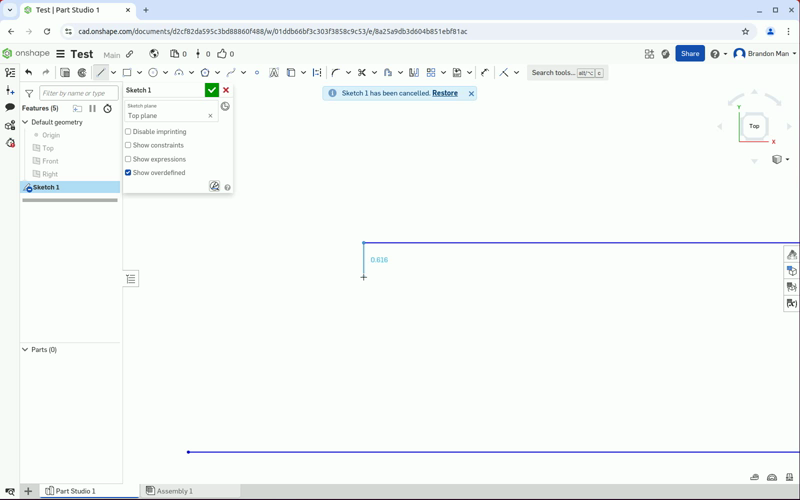
click(363, 276)
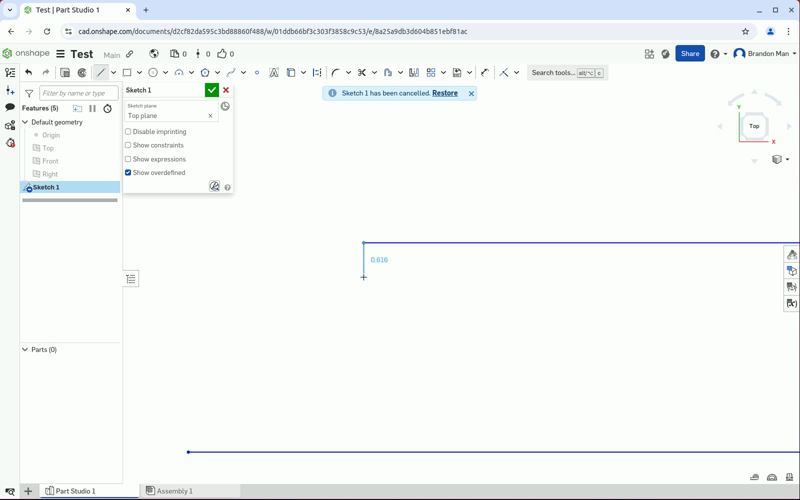
scroll(-6)
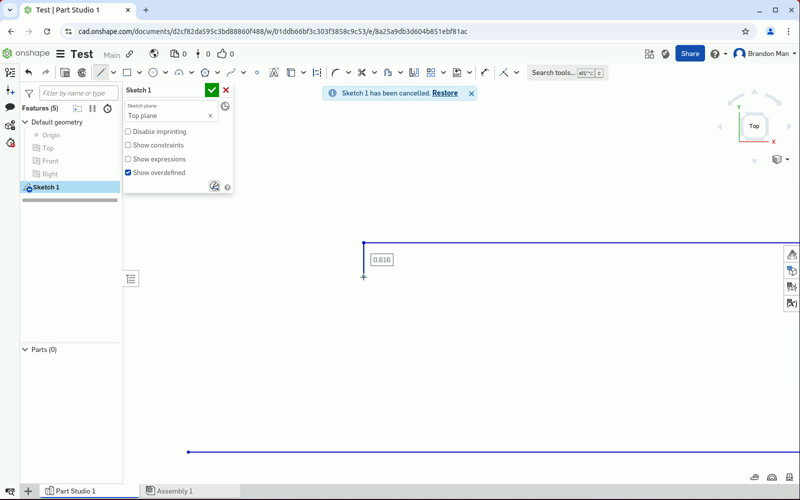
scroll(-6)
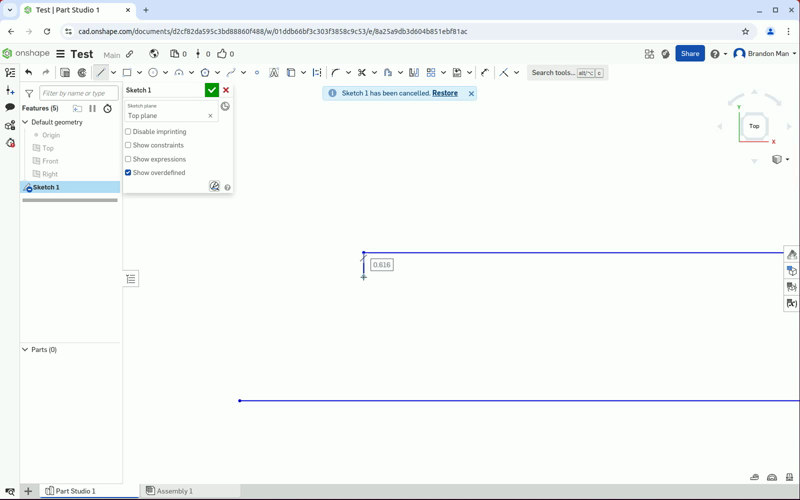
scroll(-6)
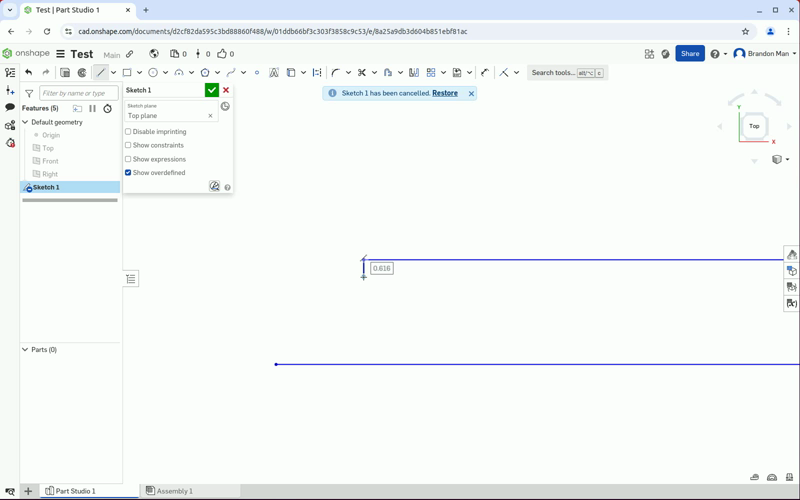
scroll(-6)
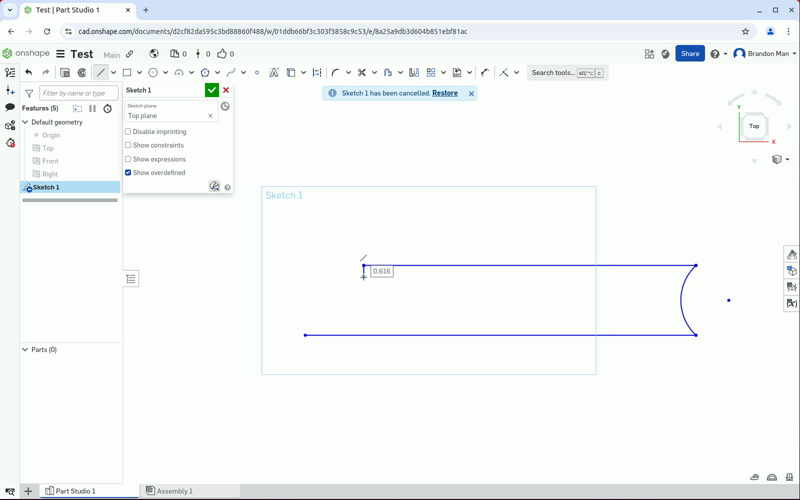
scroll(-6)
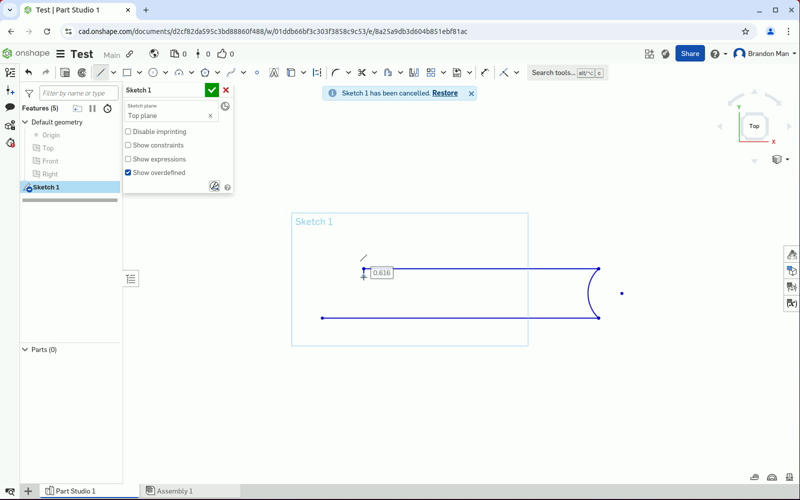
scroll(-6)
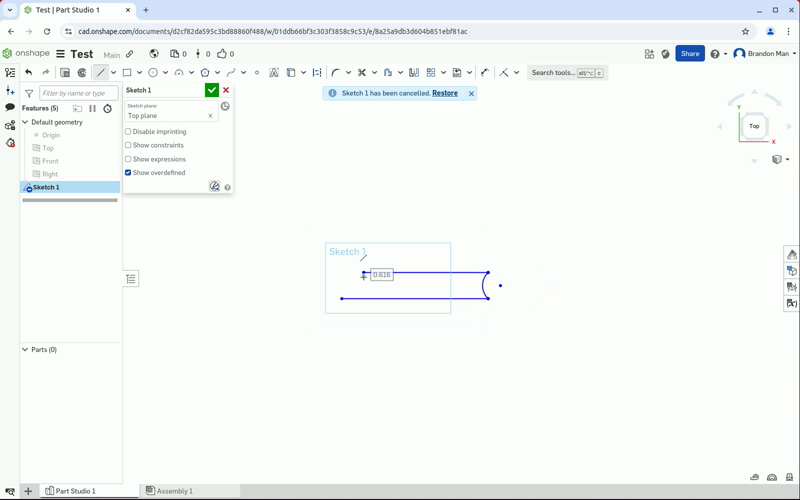
scroll(-6)
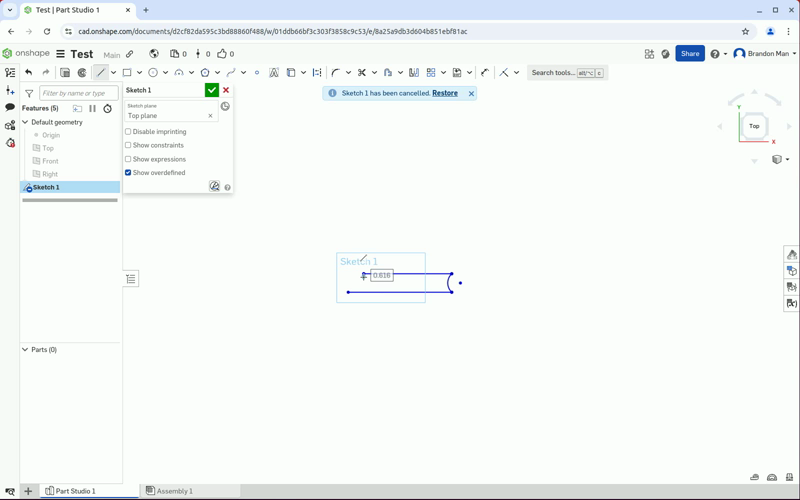
key_up(shift)
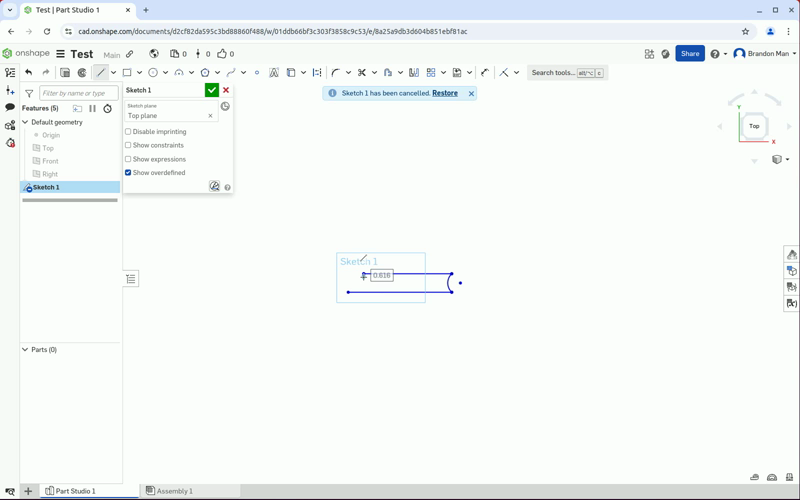
key_down(shift)
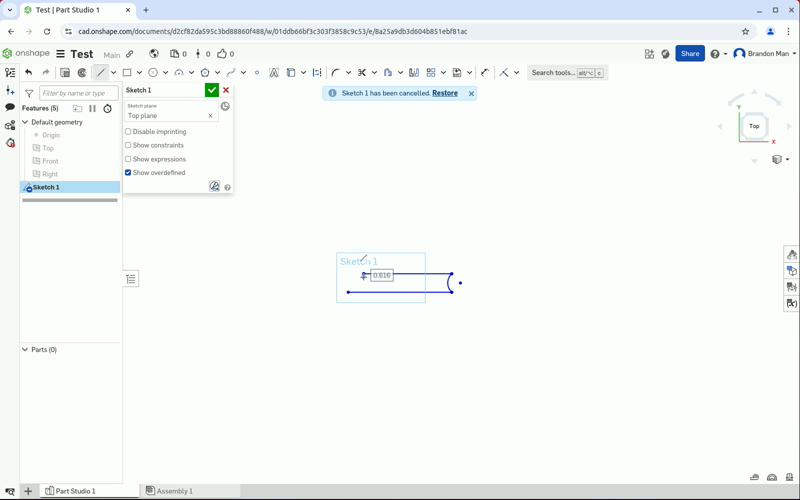
mouse_move(393, 276)
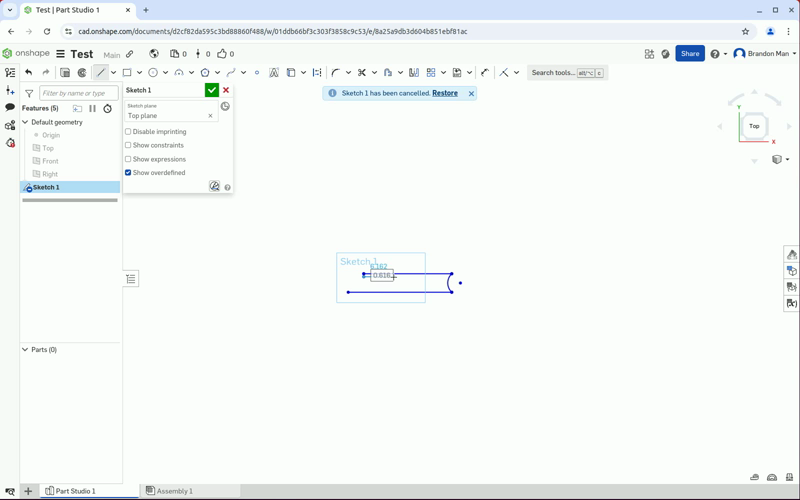
mouse_move(355, 276)
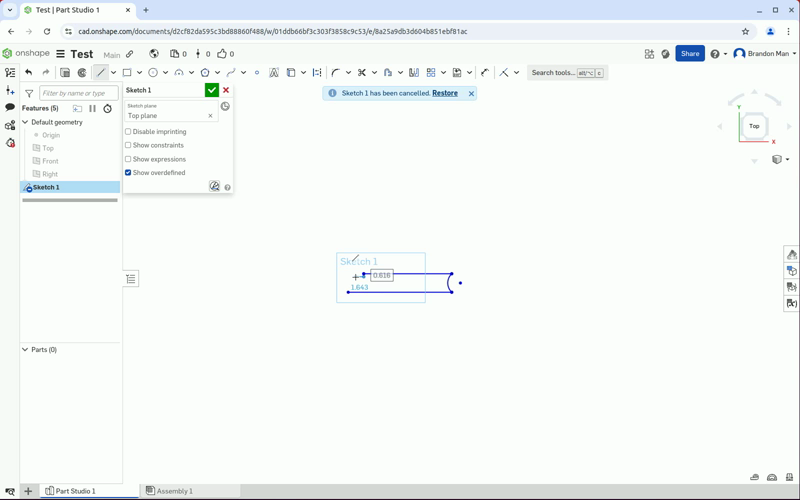
click(355, 276)
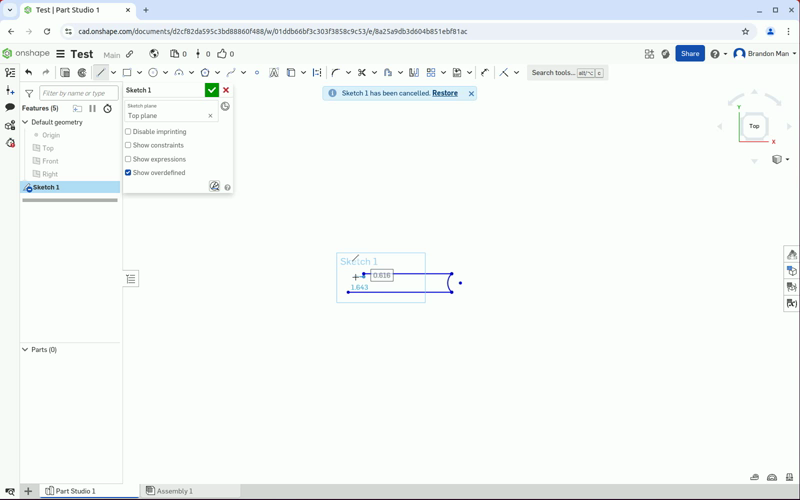
key_up(shift)
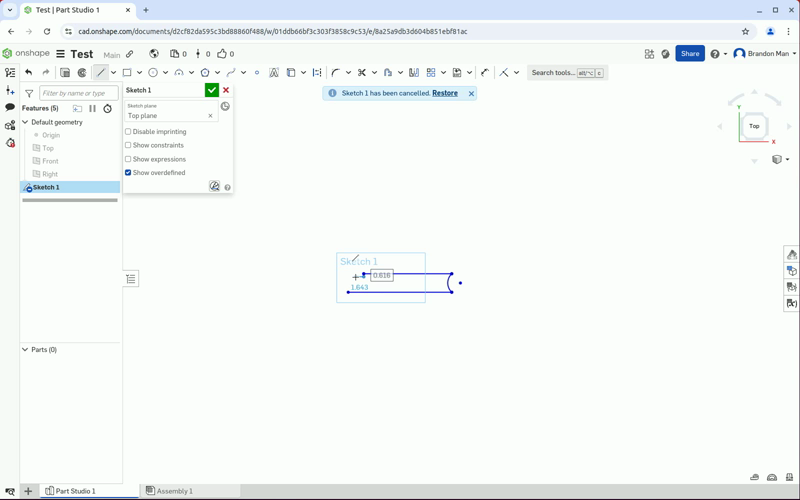
key_down(shift)
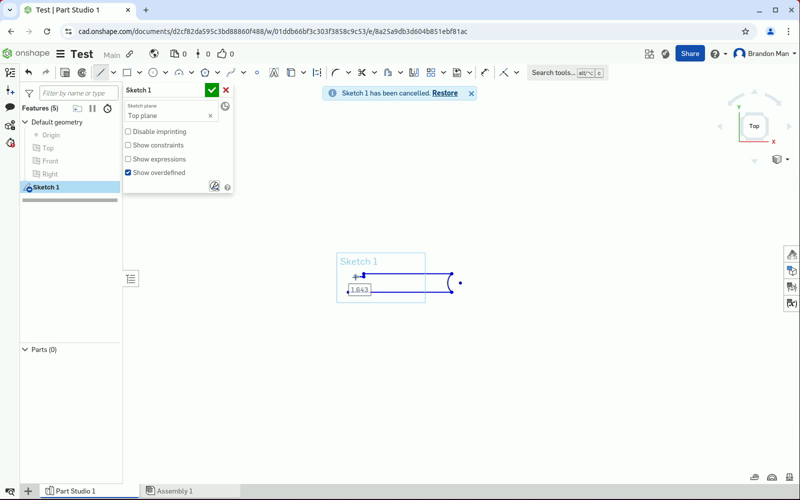
mouse_move(385, 276)
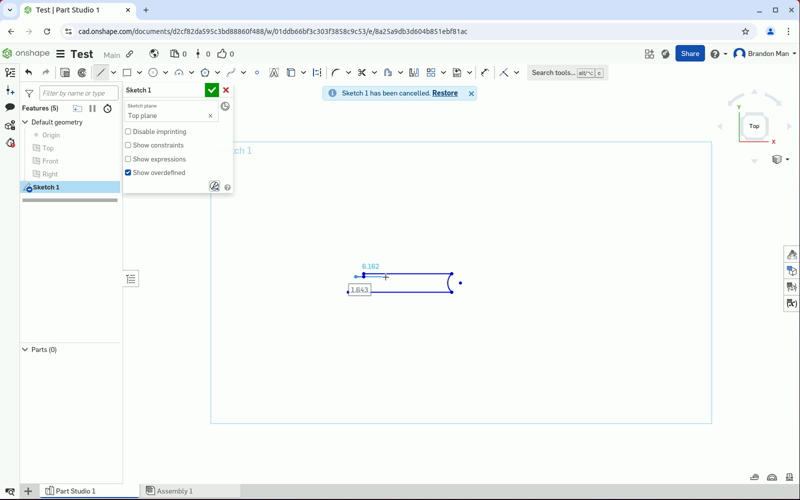
mouse_move(355, 273)
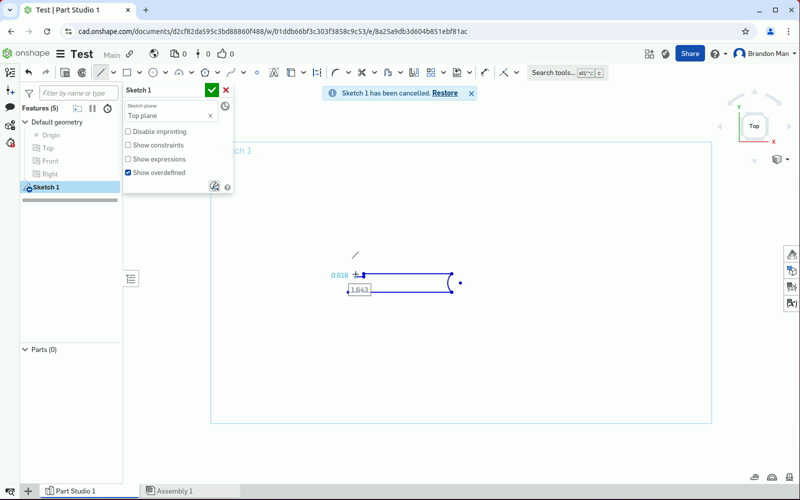
scroll(6)
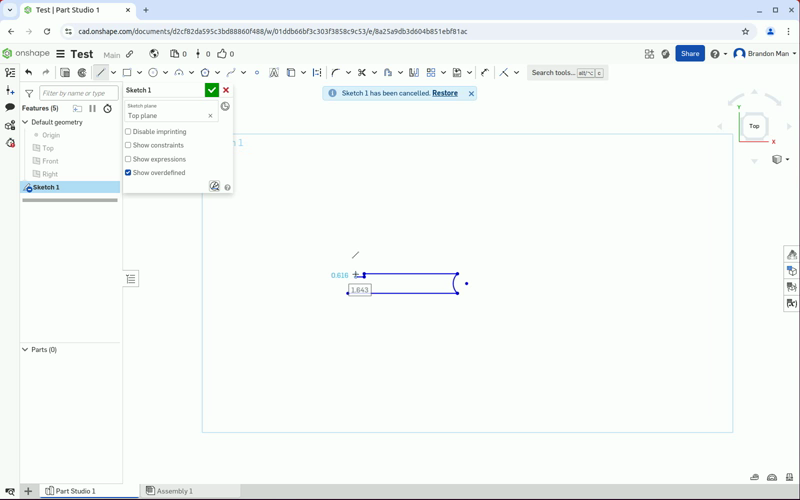
scroll(6)
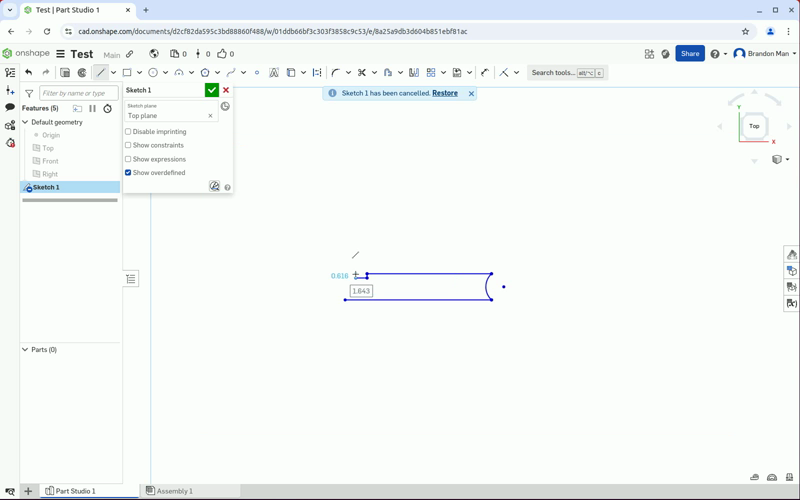
scroll(6)
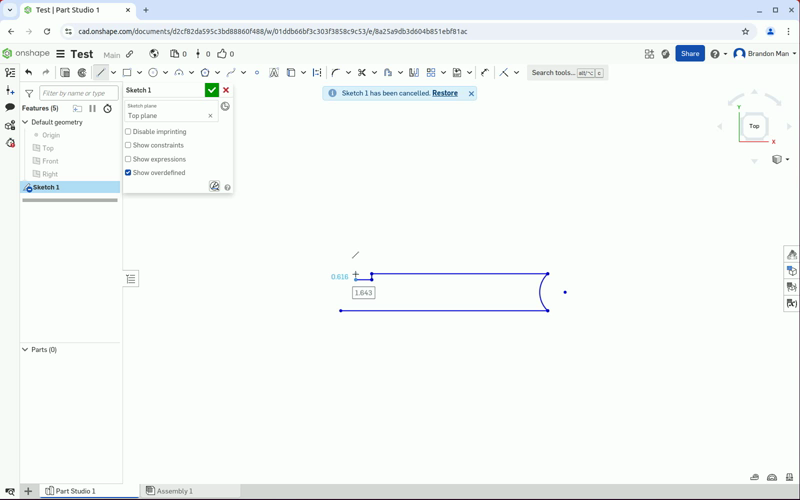
scroll(6)
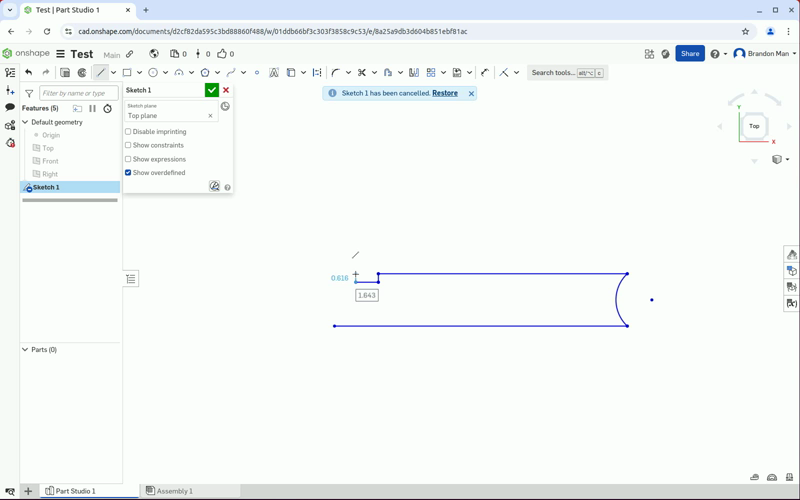
scroll(6)
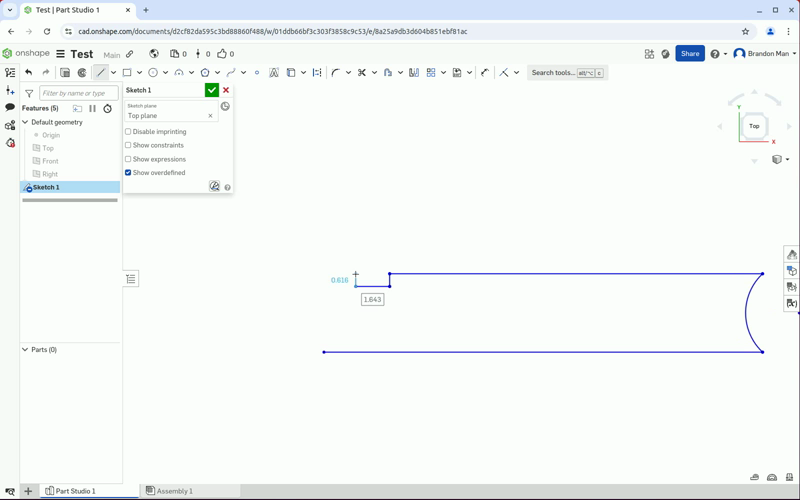
scroll(6)
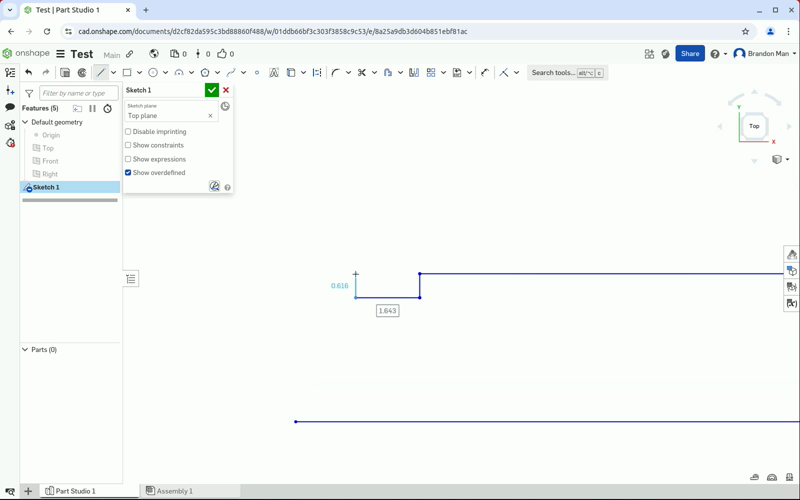
scroll(6)
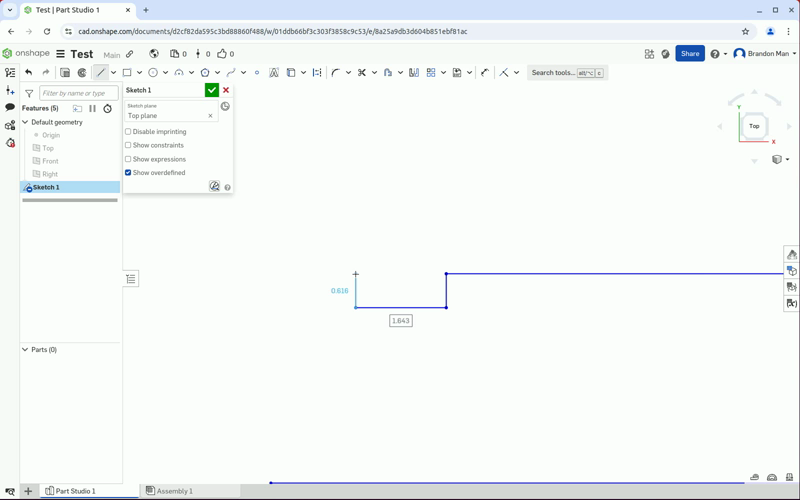
click(355, 273)
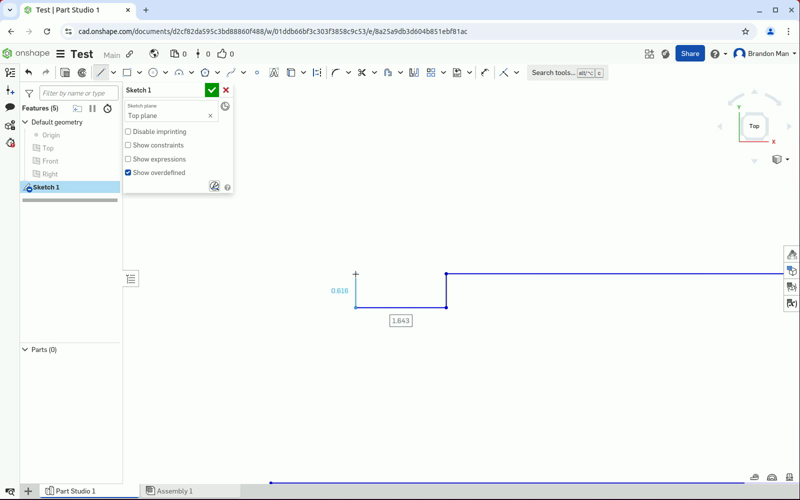
scroll(-6)
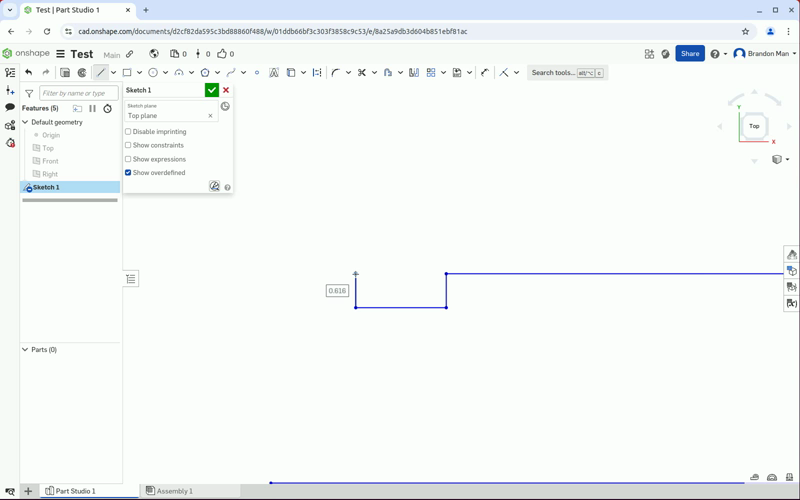
scroll(-6)
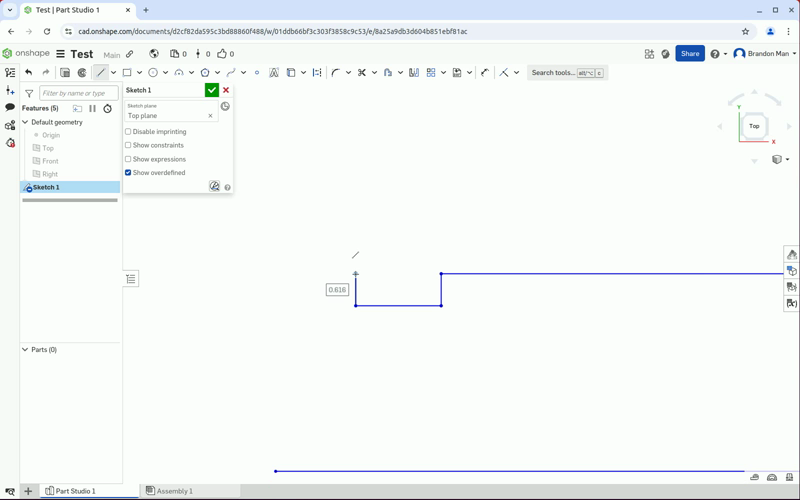
scroll(-6)
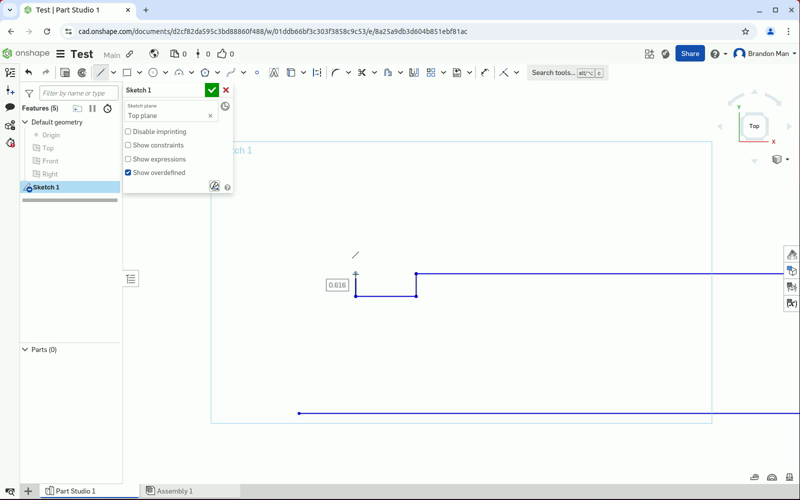
scroll(-6)
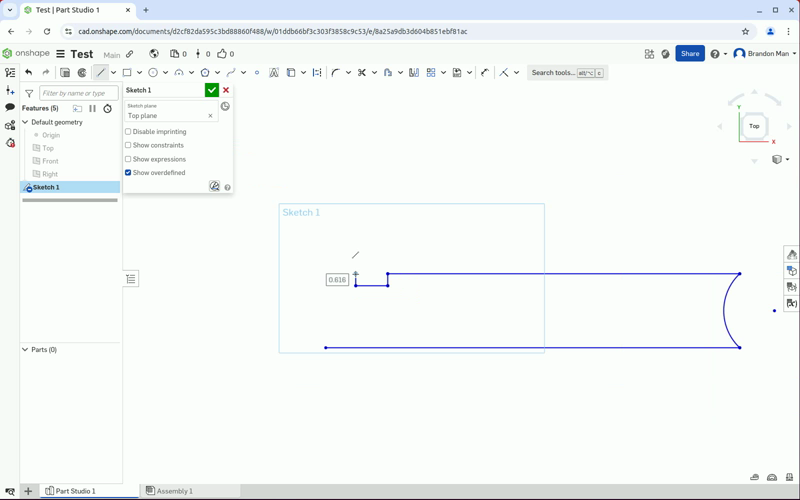
scroll(-6)
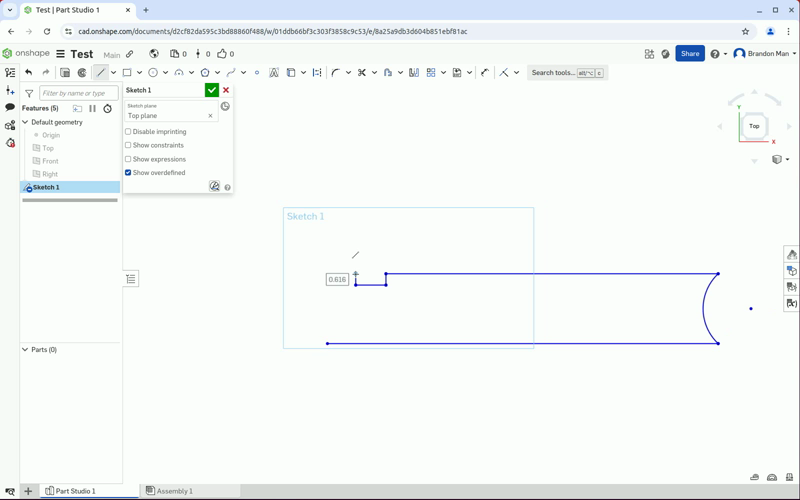
scroll(-6)
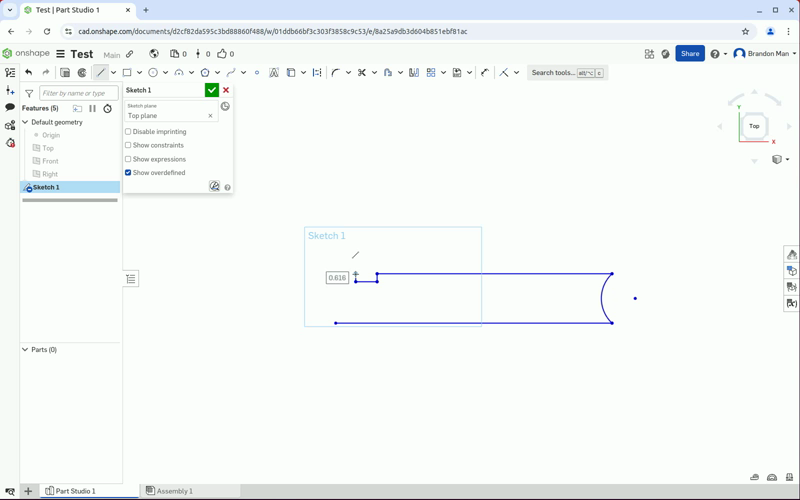
scroll(-6)
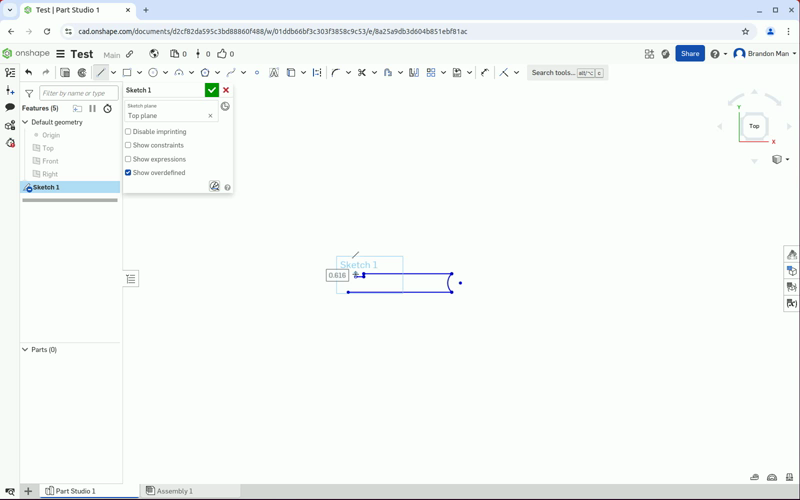
key_up(shift)
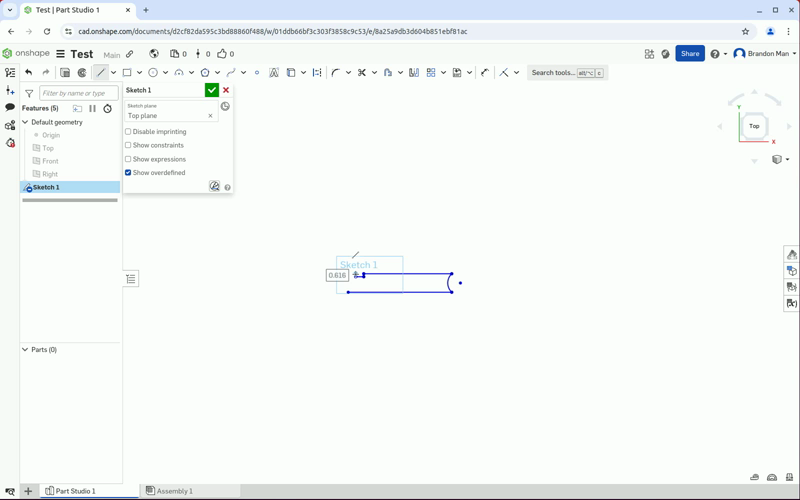
key_down(shift)
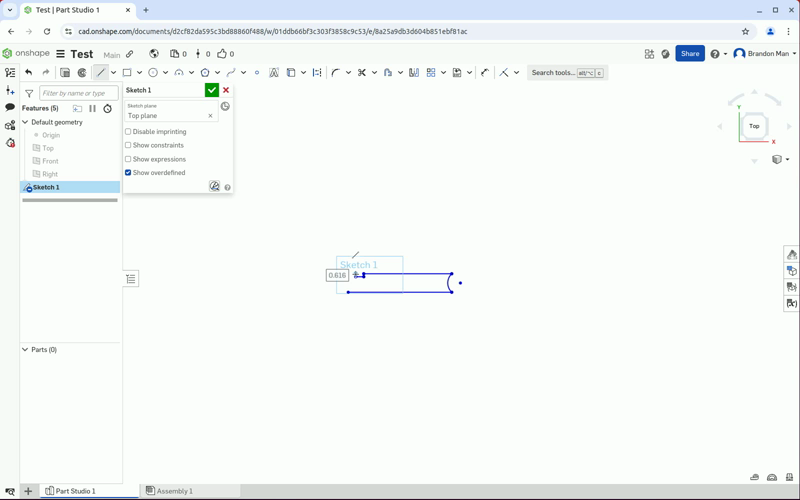
mouse_move(385, 273)
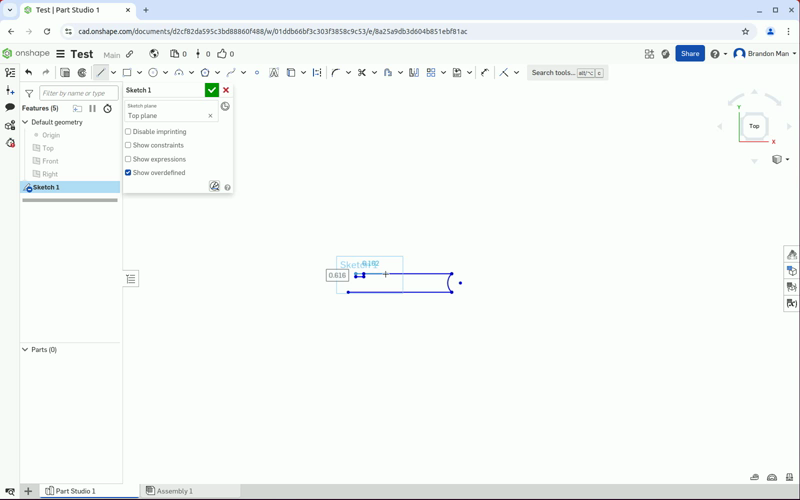
mouse_move(348, 273)
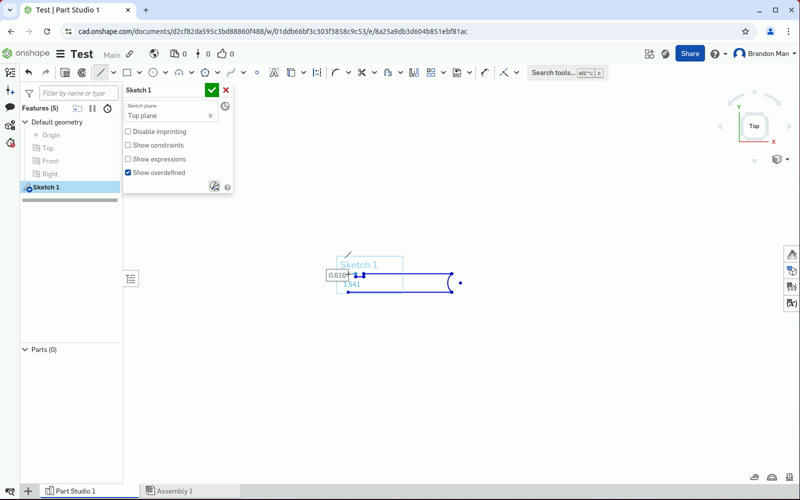
scroll(6)
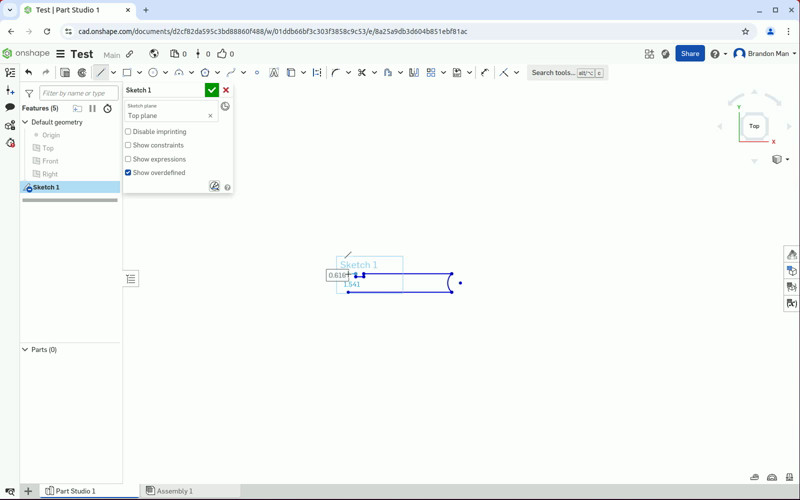
scroll(6)
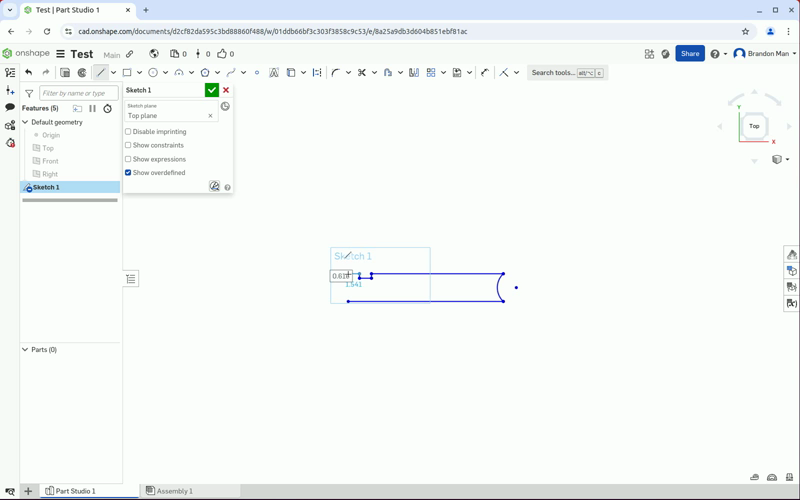
scroll(6)
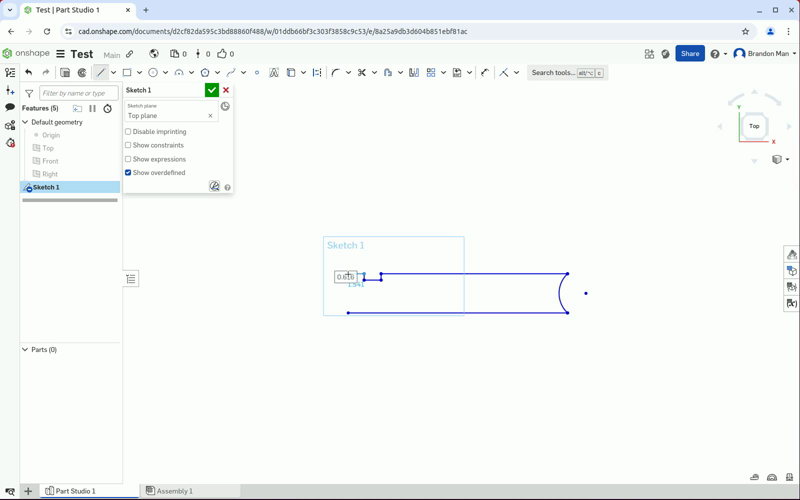
scroll(6)
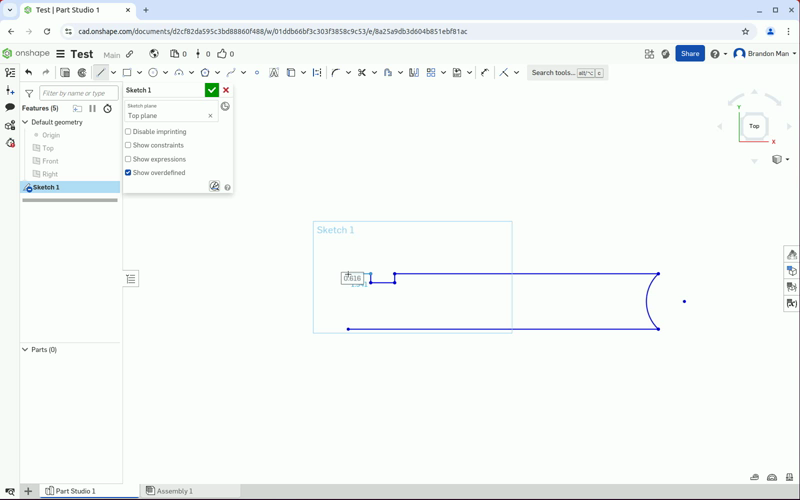
scroll(6)
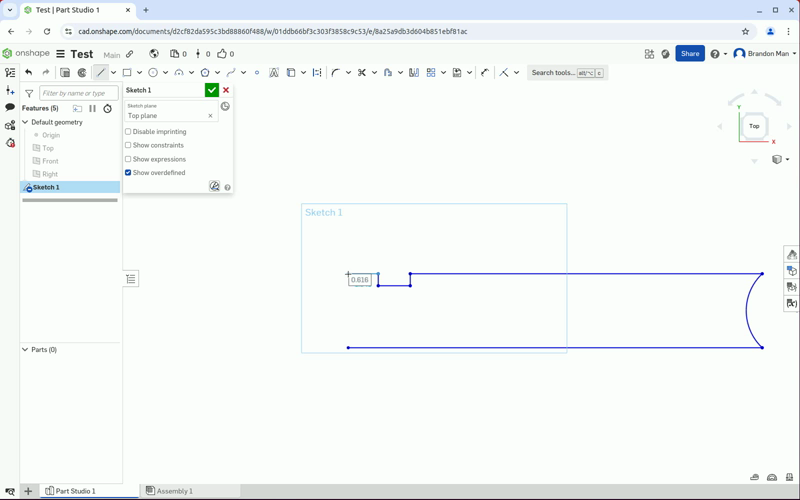
scroll(6)
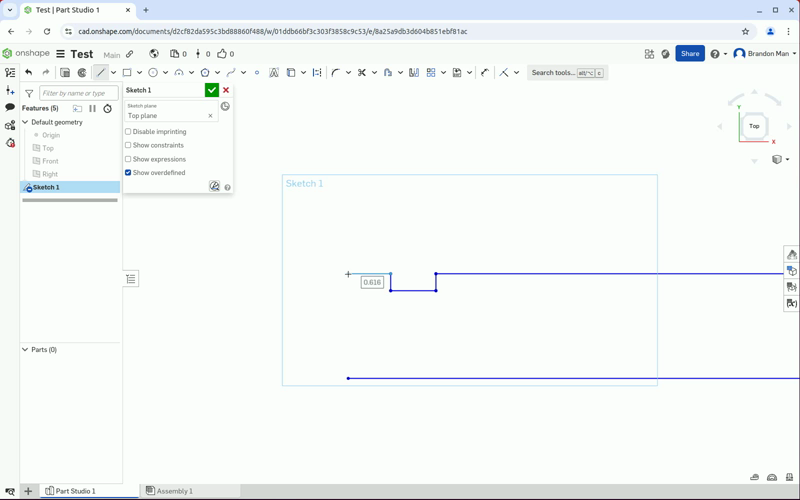
scroll(6)
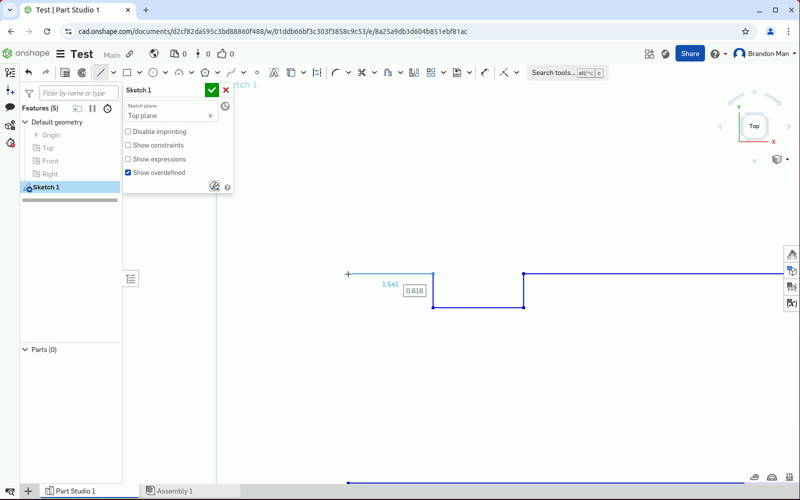
click(348, 273)
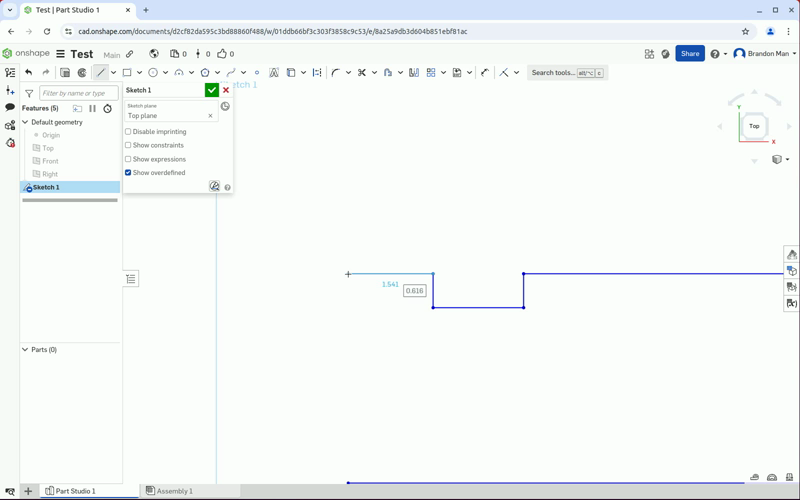
scroll(-6)
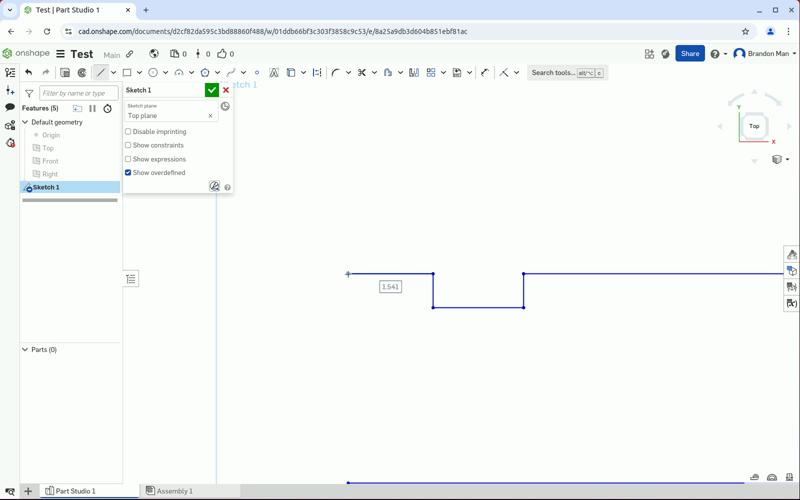
scroll(-6)
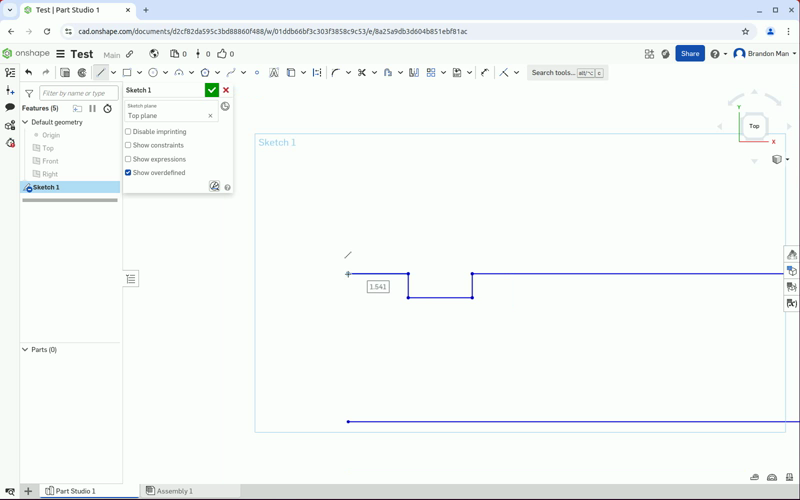
scroll(-6)
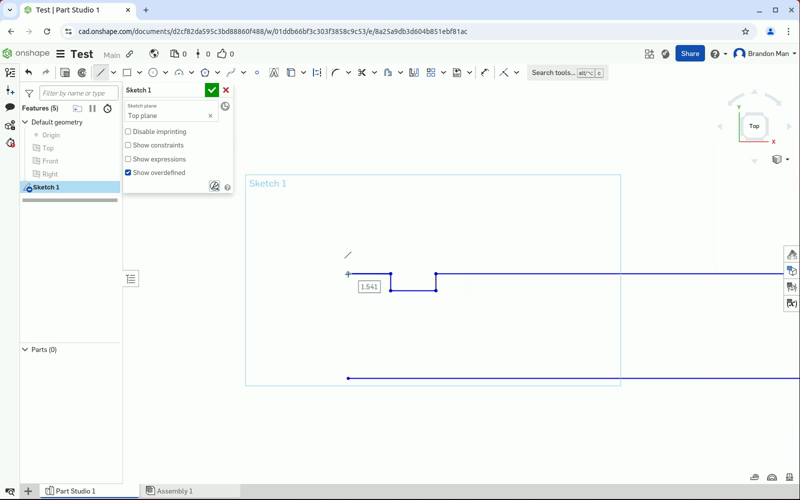
scroll(-6)
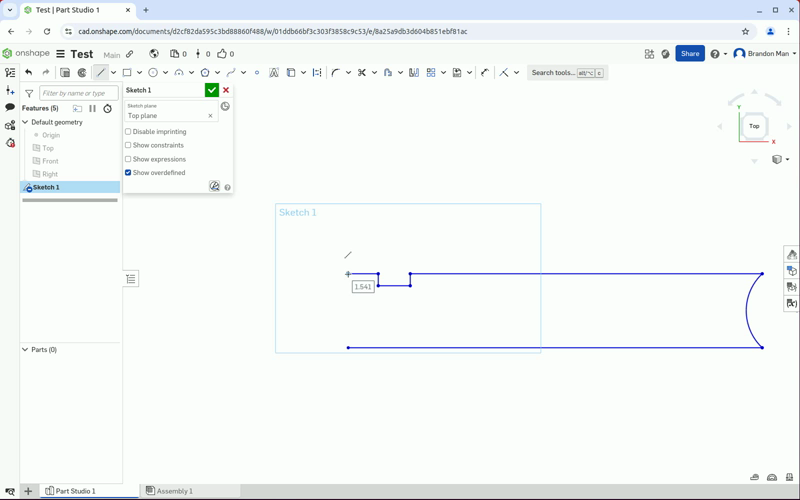
scroll(-6)
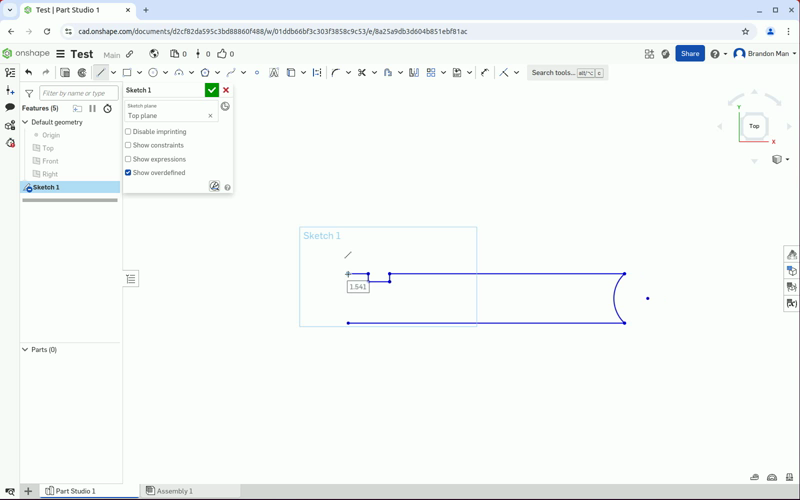
scroll(-6)
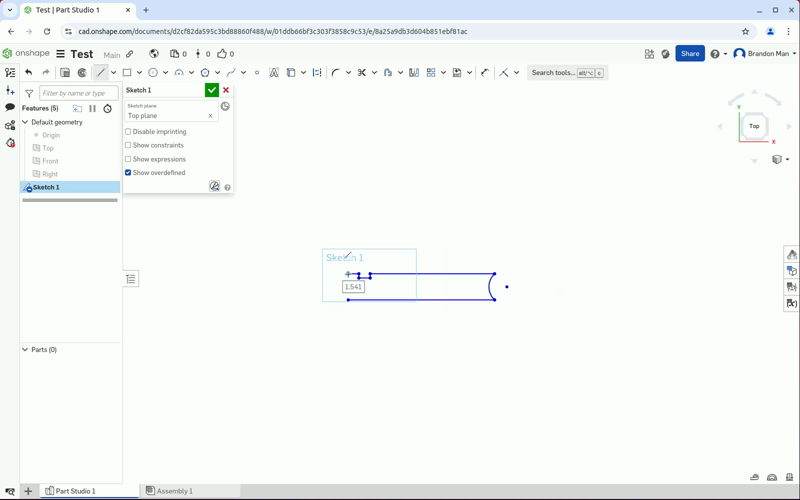
scroll(-6)
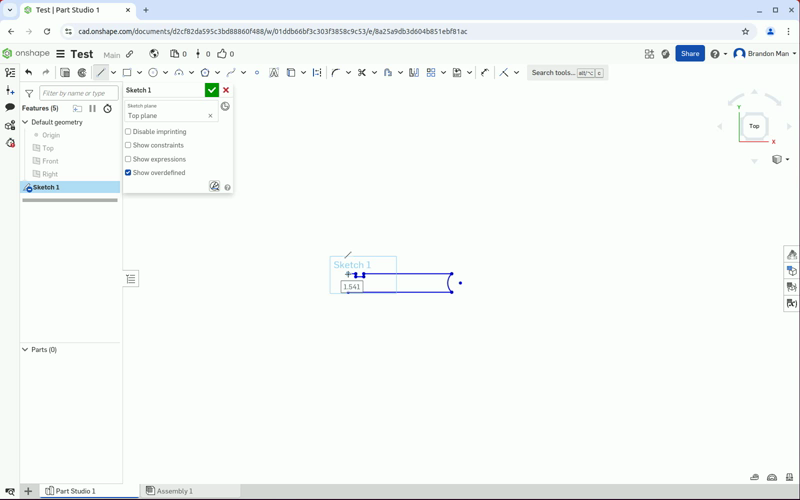
key_up(shift)
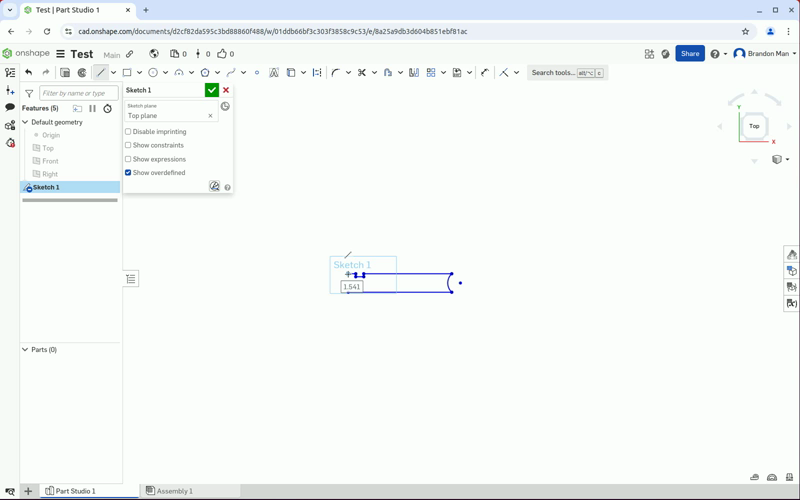
mouse_move(378, 273)
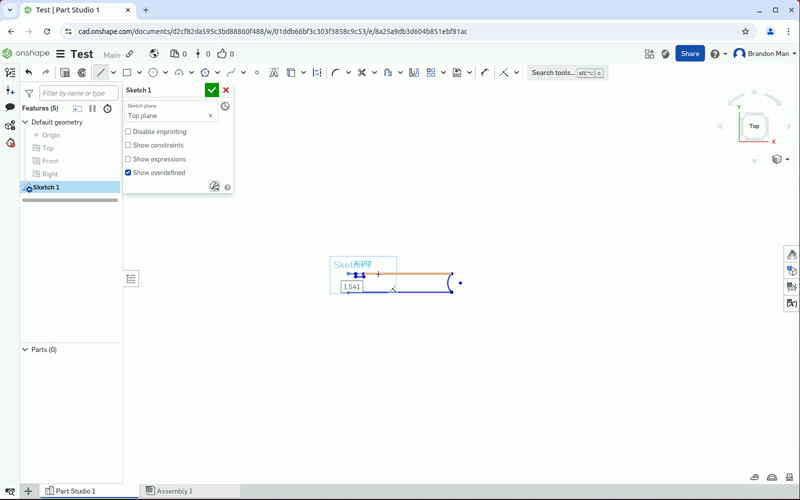
key_down(shift)
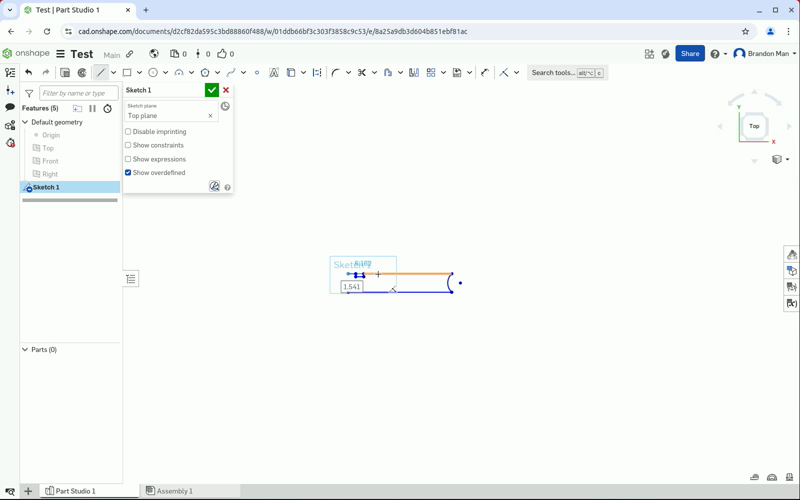
mouse_move(348, 292)
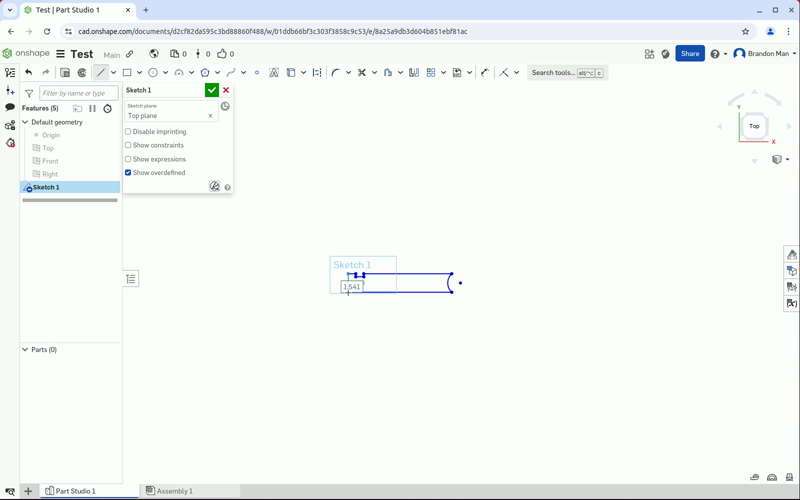
key_up(shift)
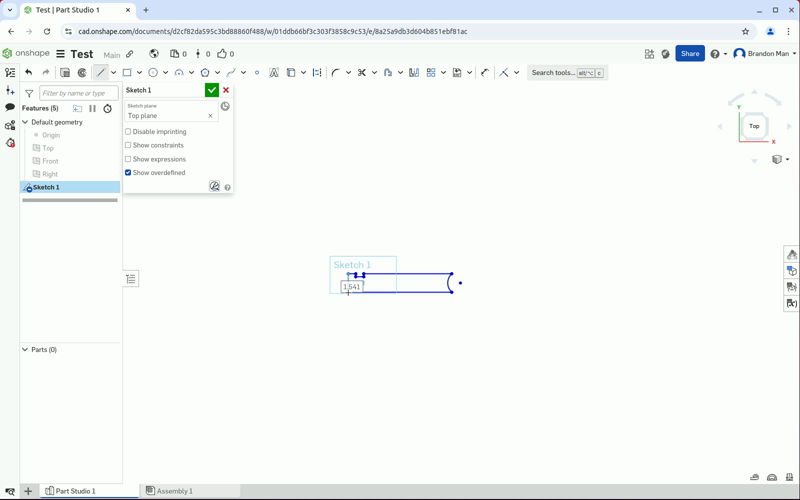
click(348, 292)
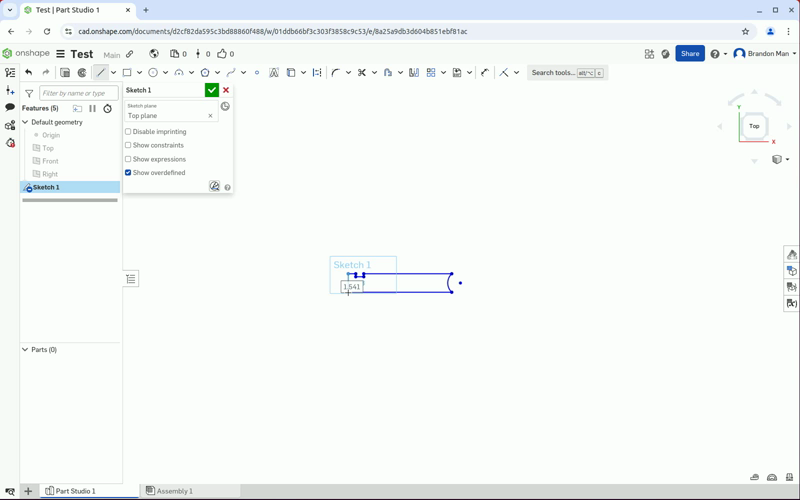
key(esc)
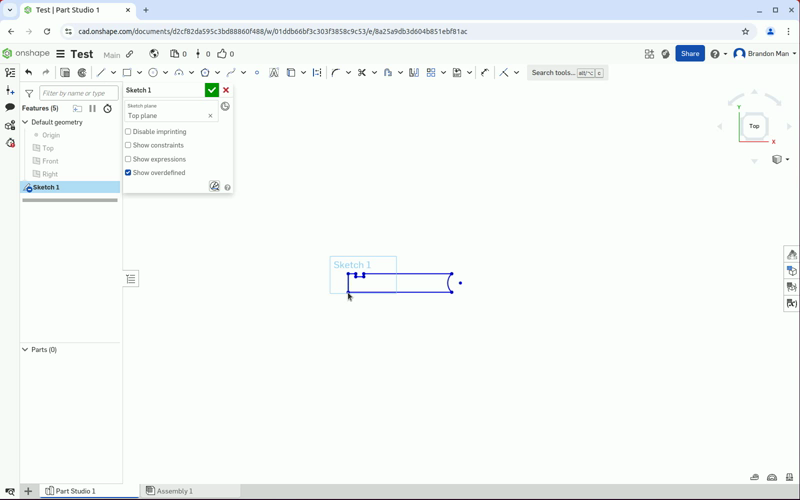
key(c)
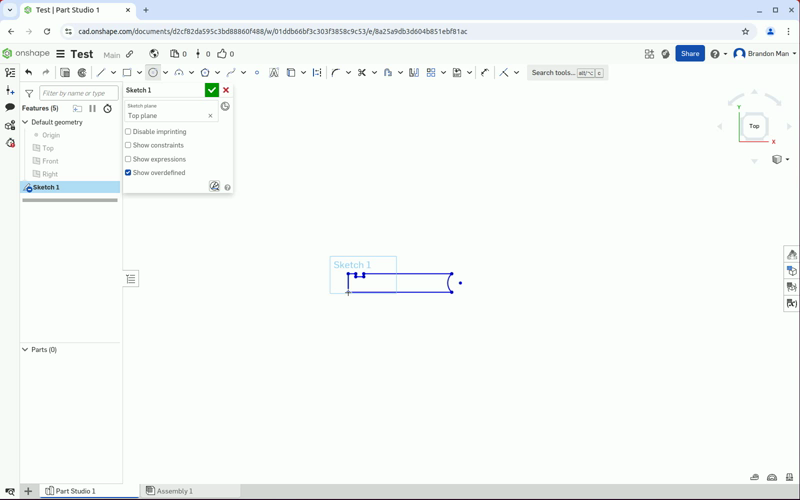
key_down(shift)
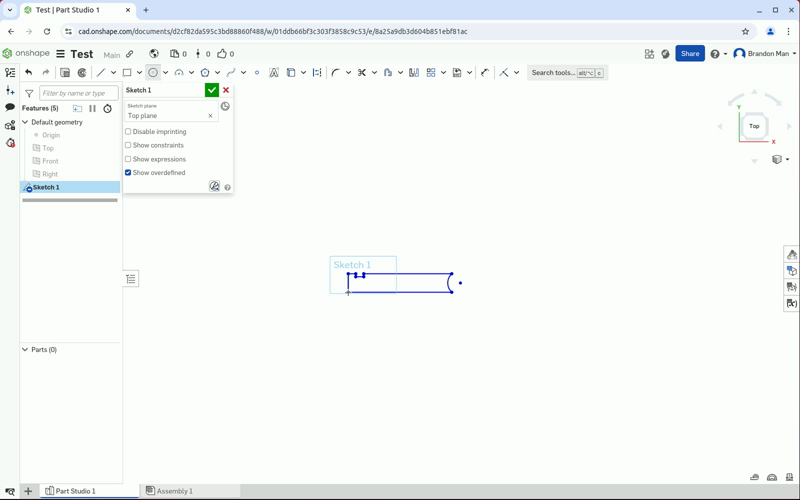
mouse_move(404, 282)
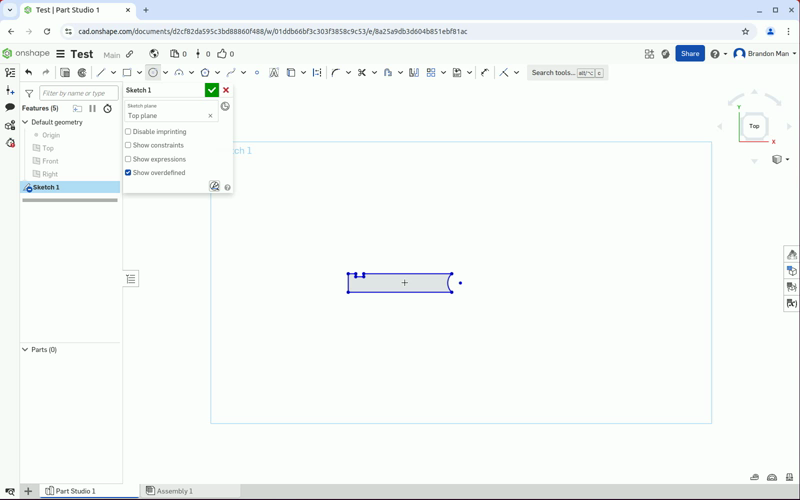
click(404, 282)
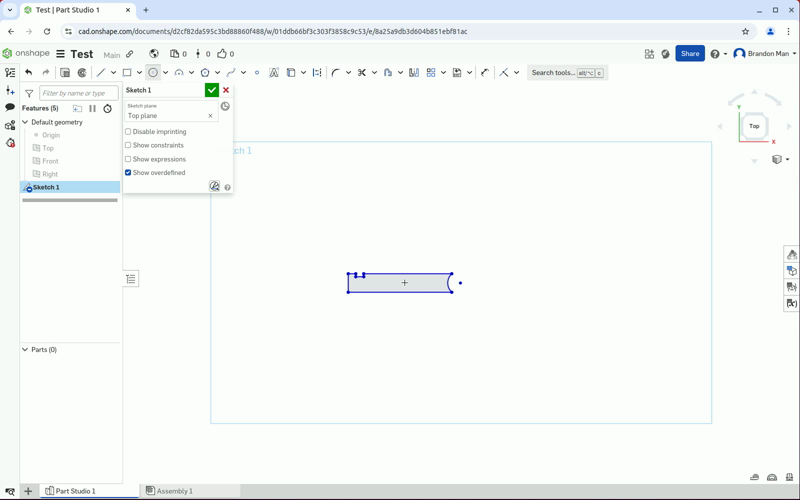
key_up(shift)
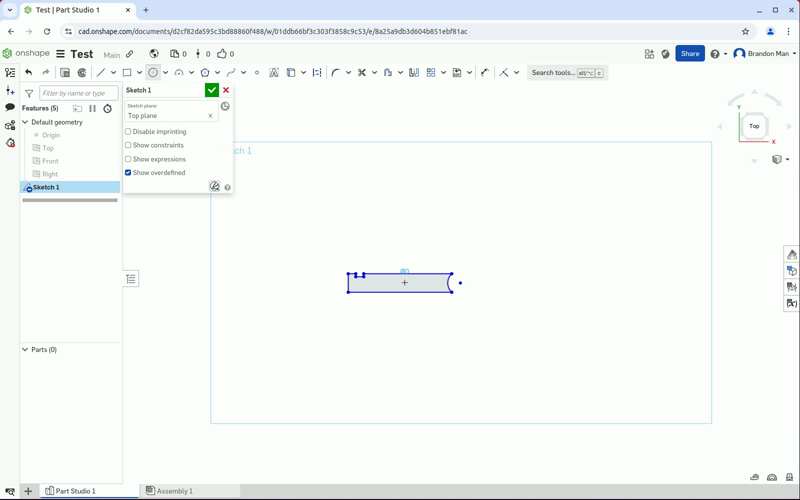
mouse_move(407, 282)
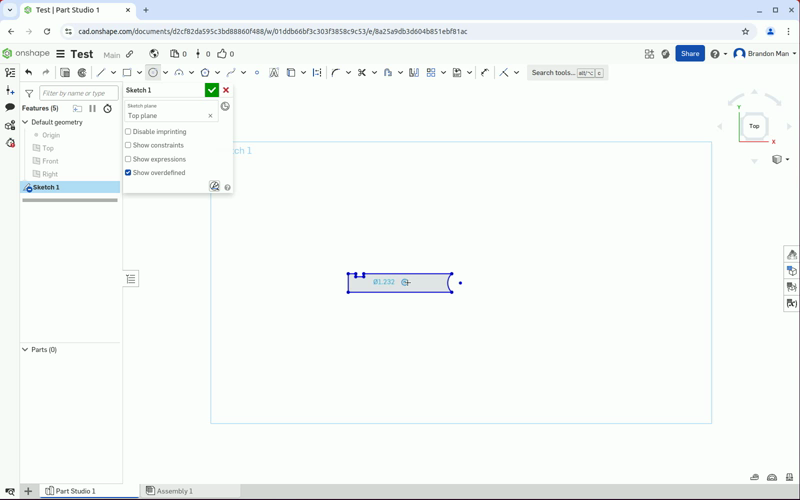
click(407, 282)
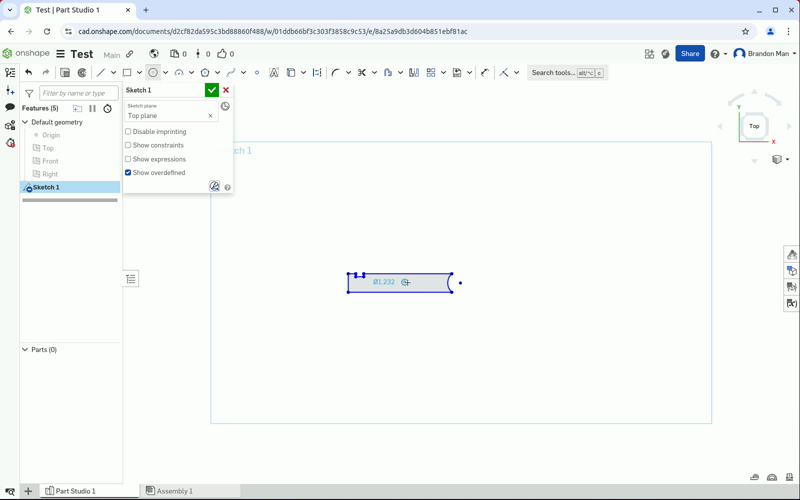
key(esc)
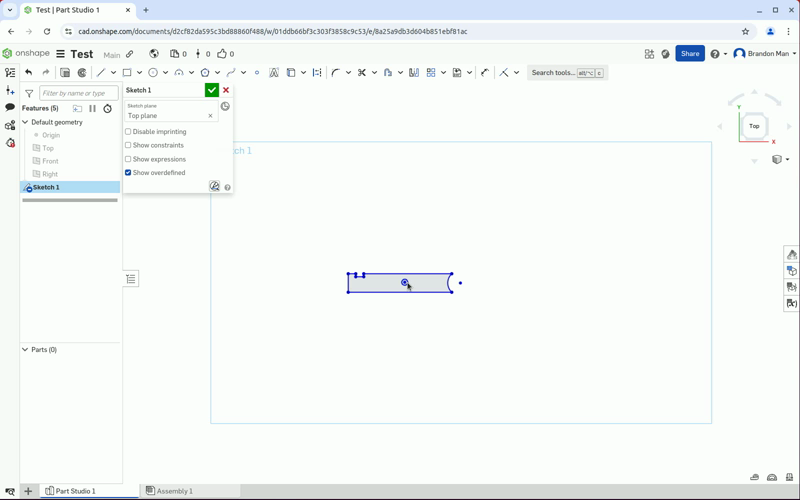
mouse_move(354, 283)
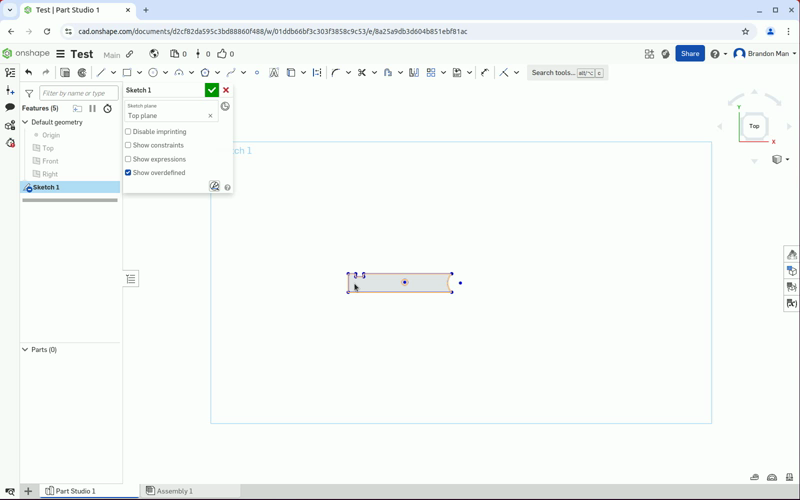
click(354, 283)
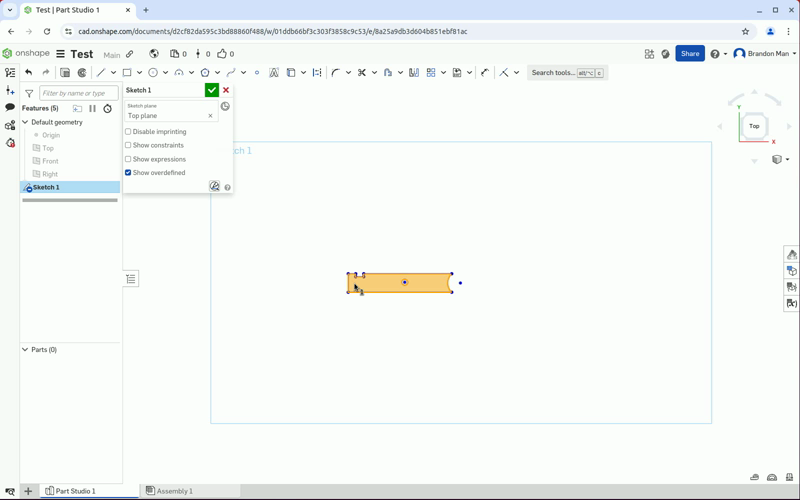
mouse_move(73, 352)
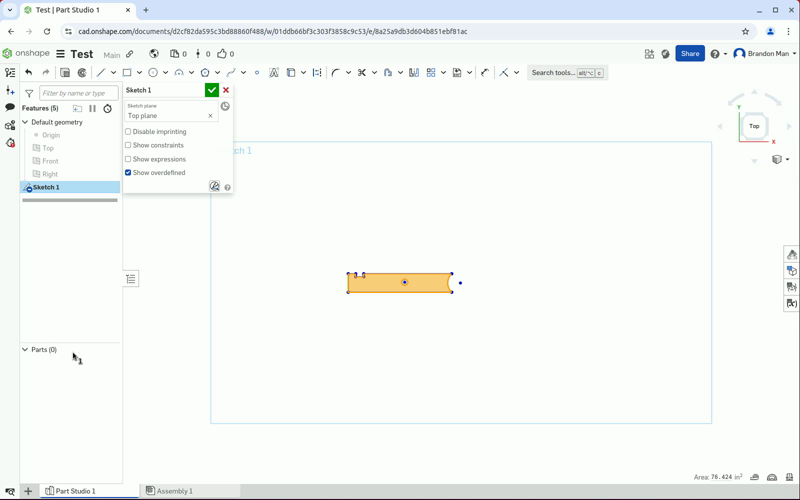
key(shift+y)
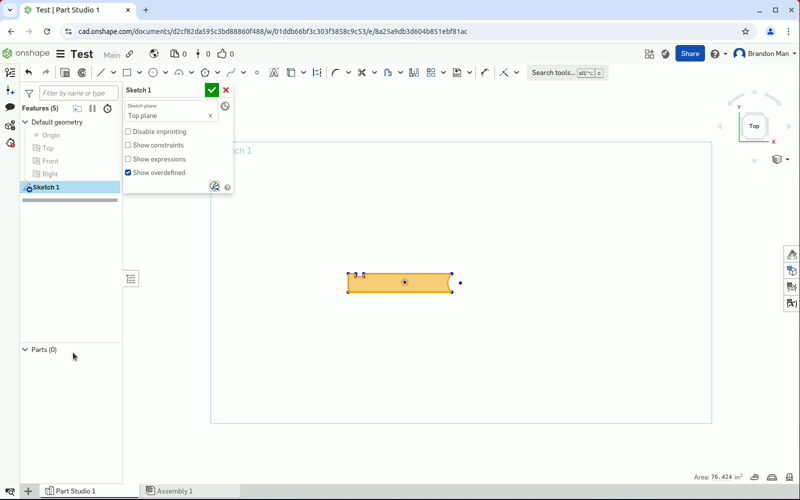
key(shift+e)
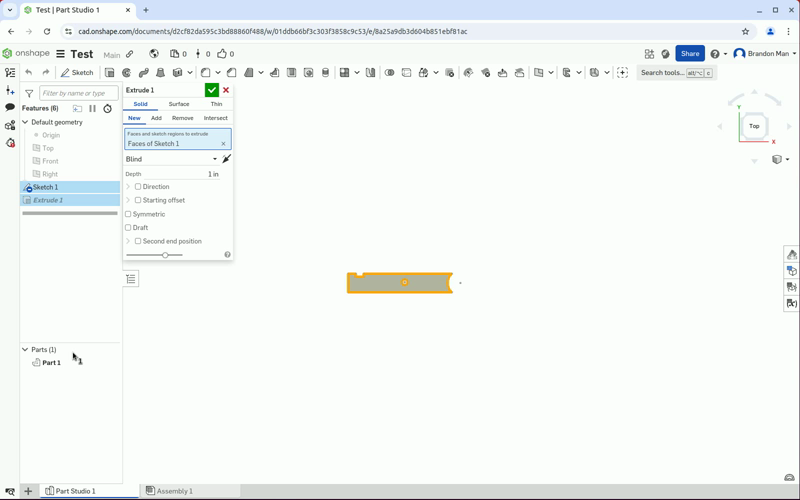
mouse_move(143, 106)
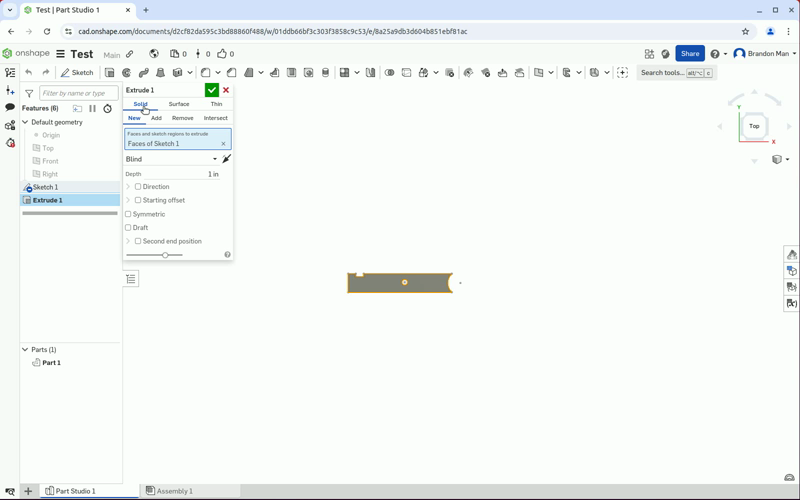
click(143, 106)
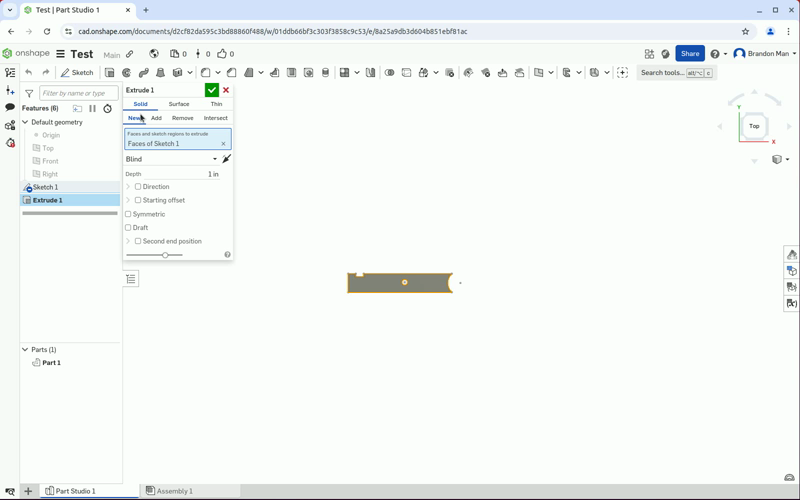
mouse_move(137, 120)
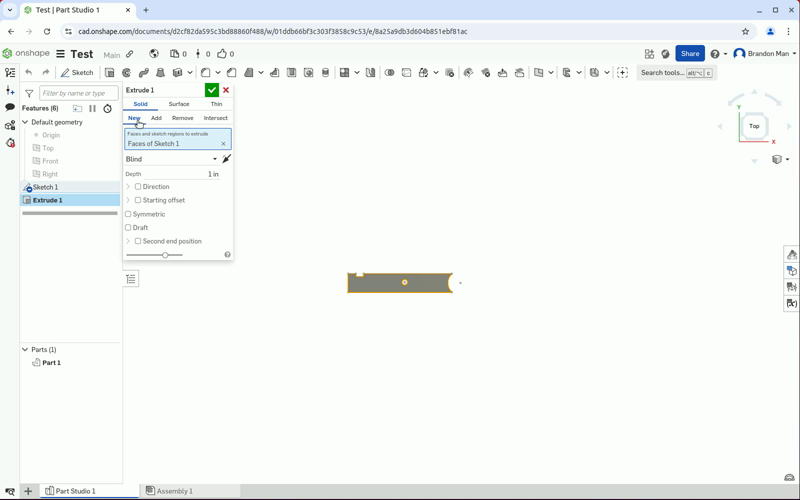
click(137, 120)
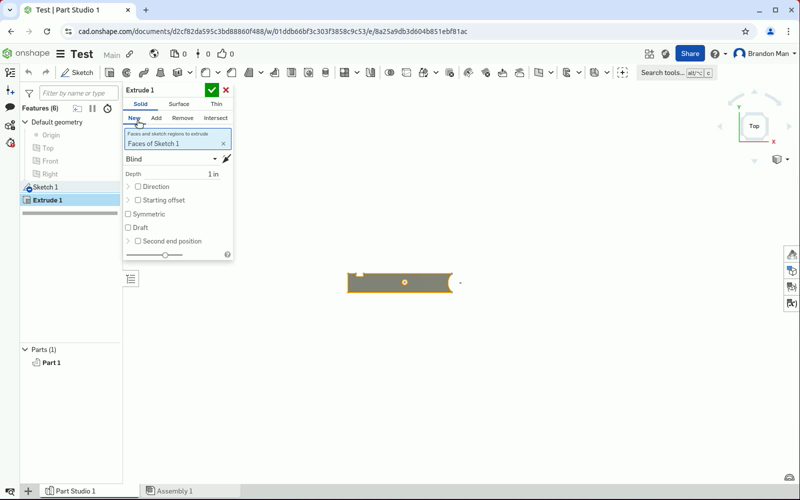
key(tab, 4)
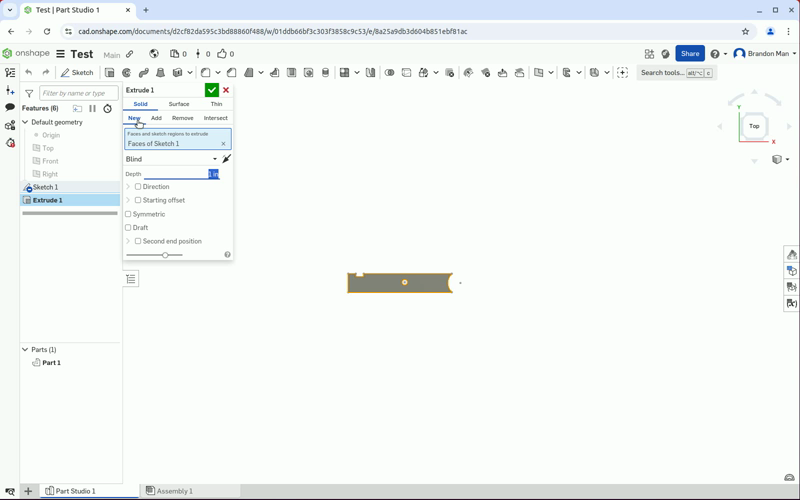
text(1.204)
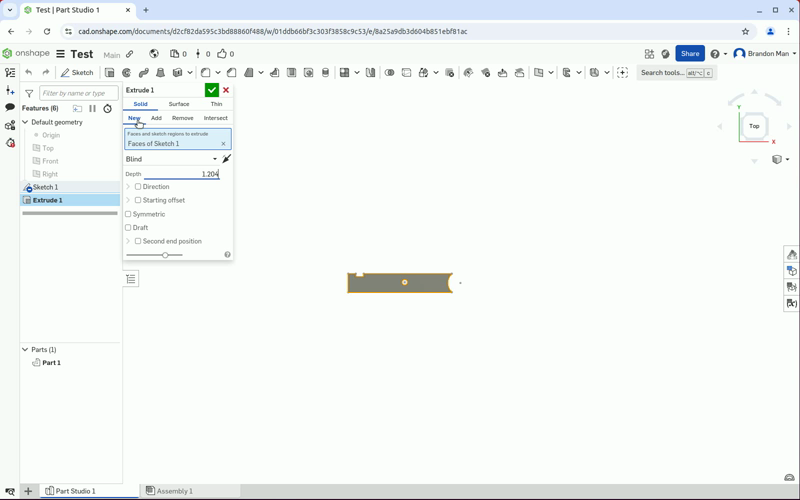
key(enter)
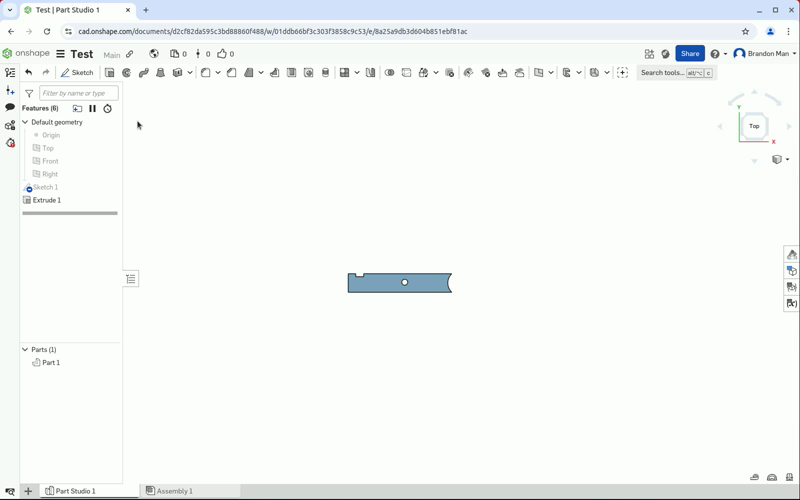
key(shift+h)
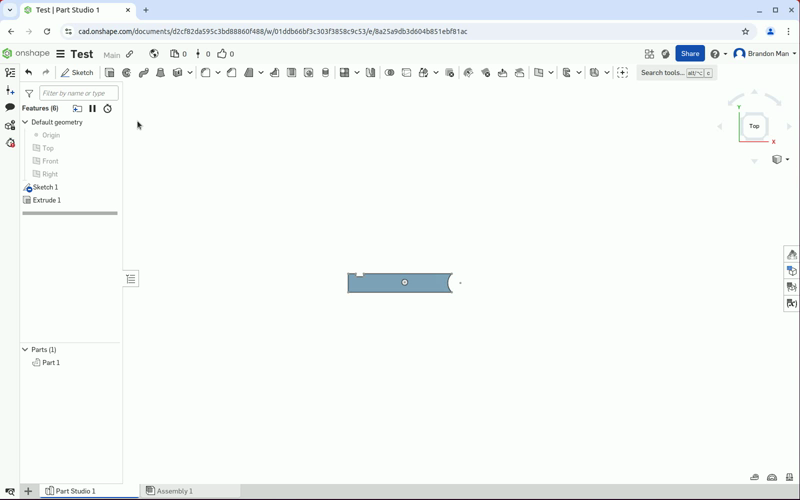
key(shift+h)
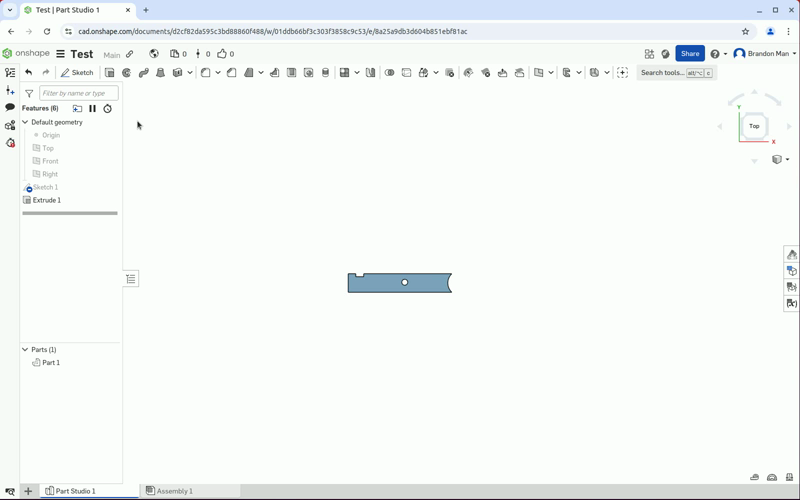
mouse_move(73, 189)
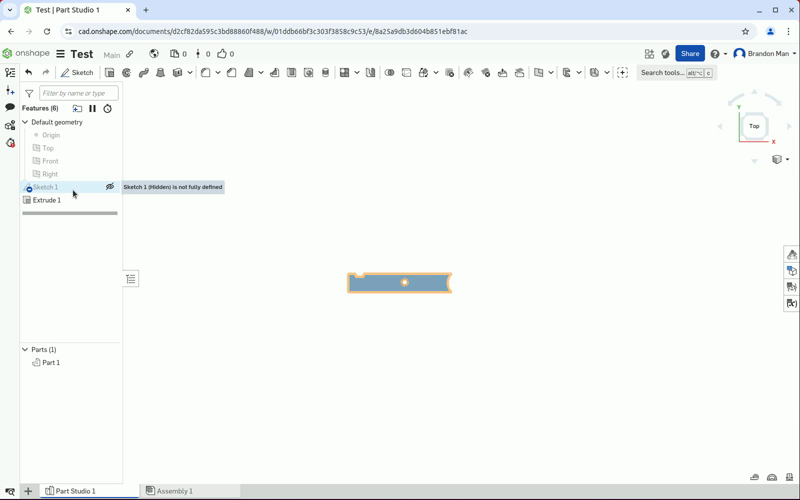
click(73, 189)
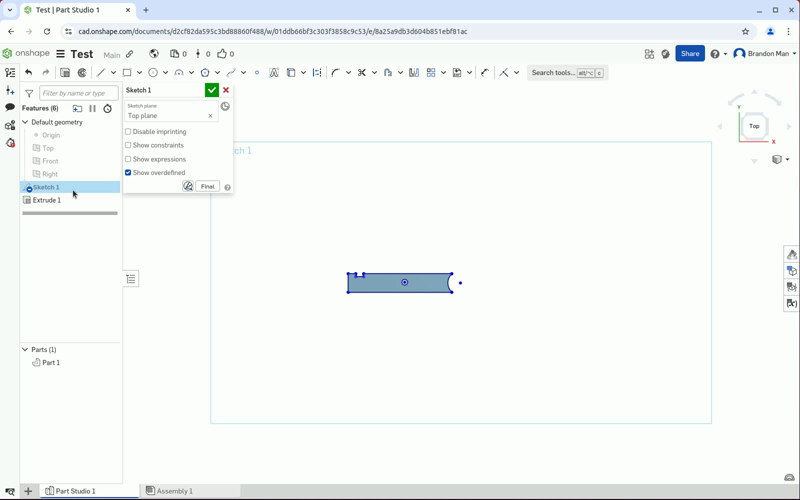
mouse_move(229, 92)
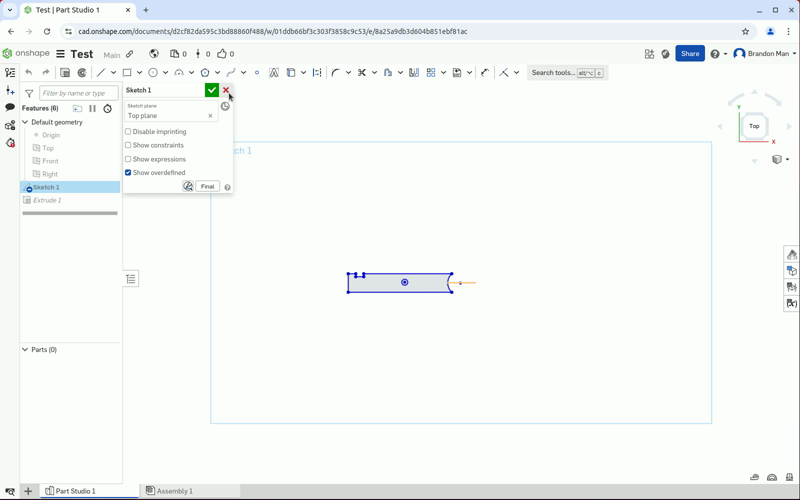
click(229, 92)
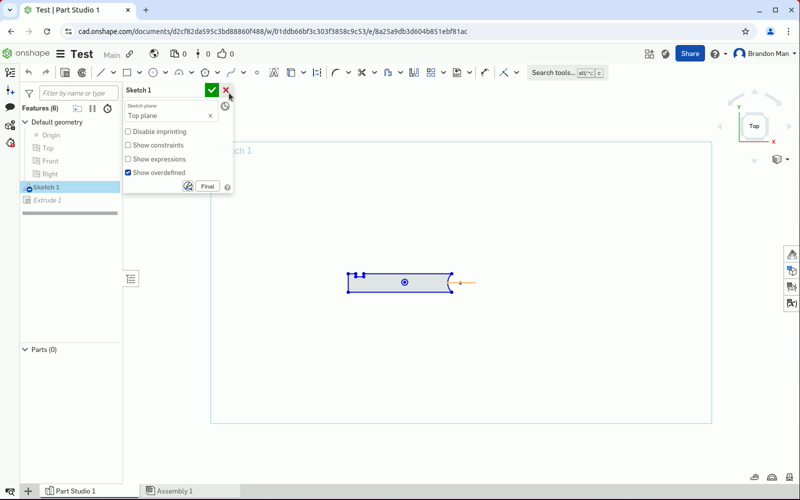
key(shift+s)
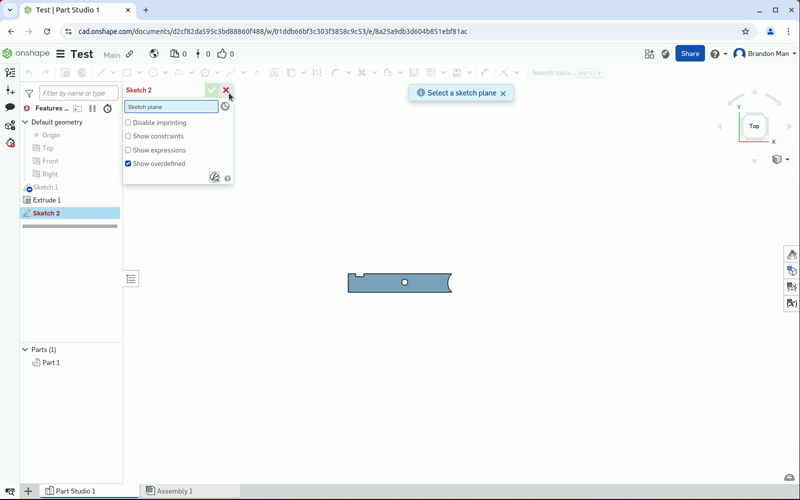
mouse_move(73, 150)
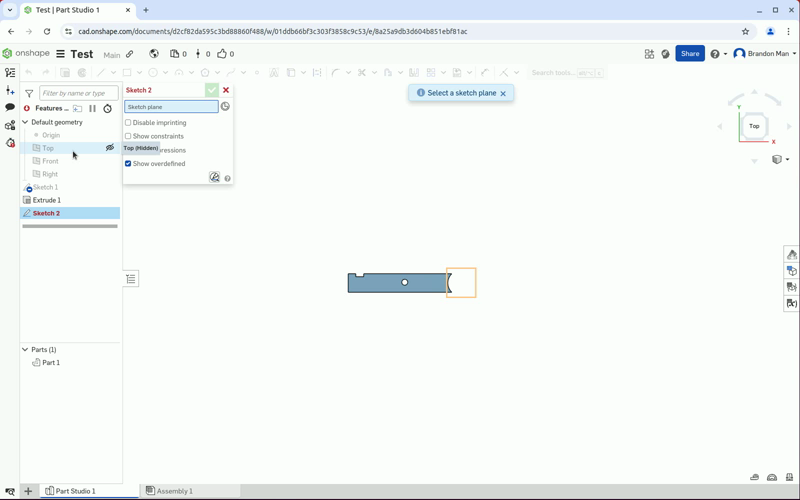
click(73, 150)
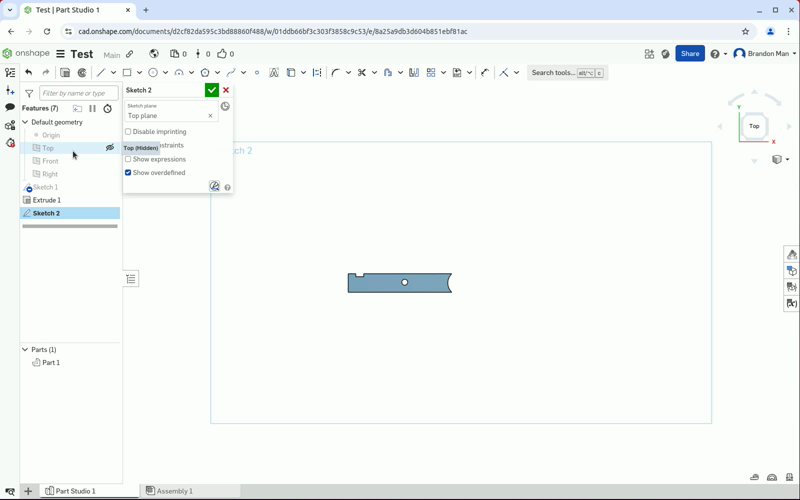
mouse_move(73, 352)
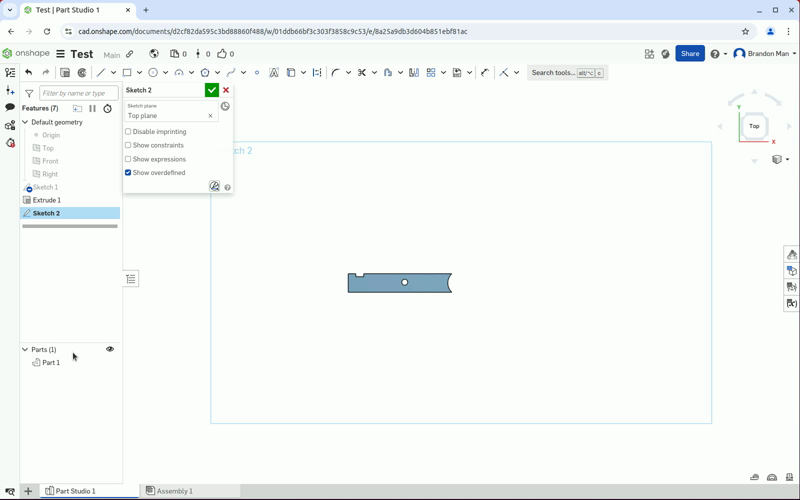
key(y)
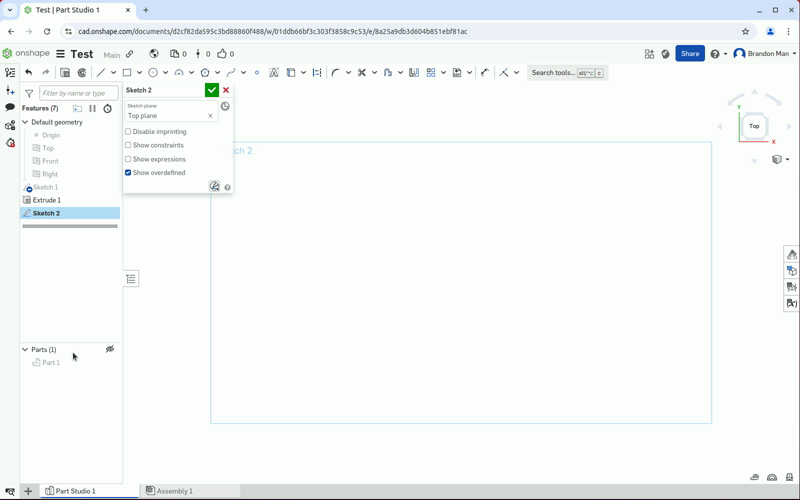
key(l)
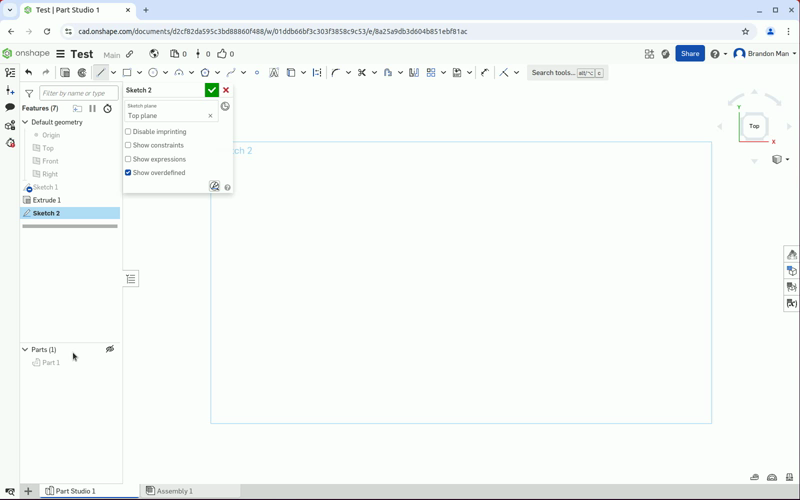
key_down(shift)
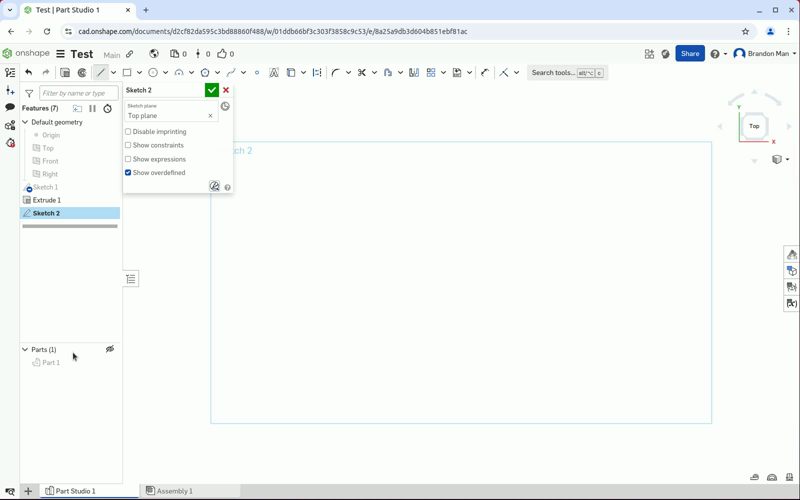
mouse_move(470, 292)
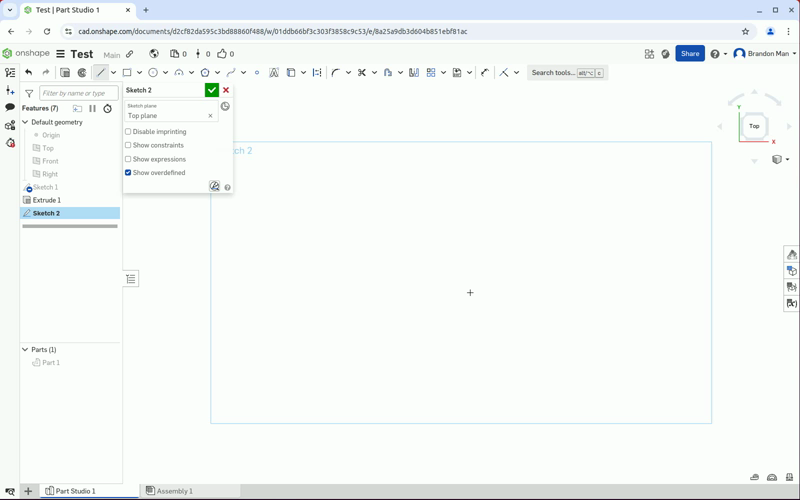
click(470, 292)
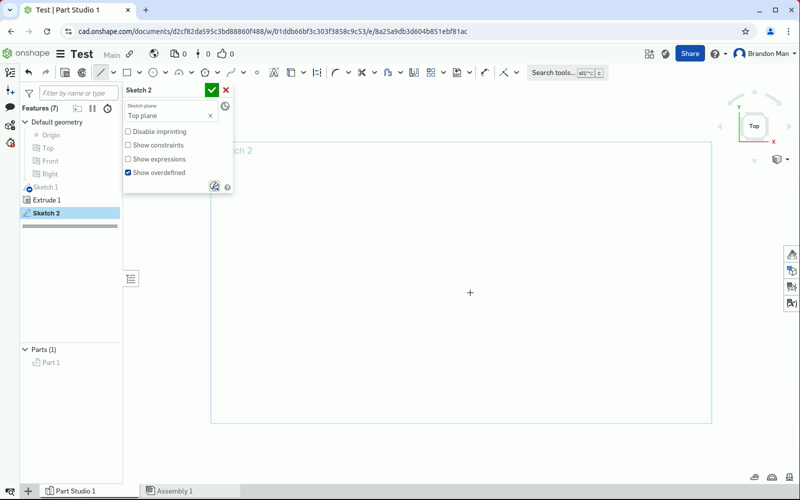
key_up(shift)
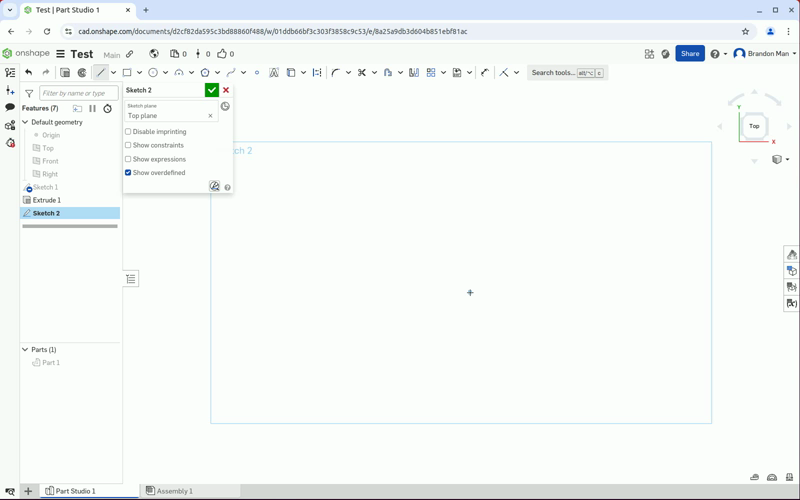
key_down(shift)
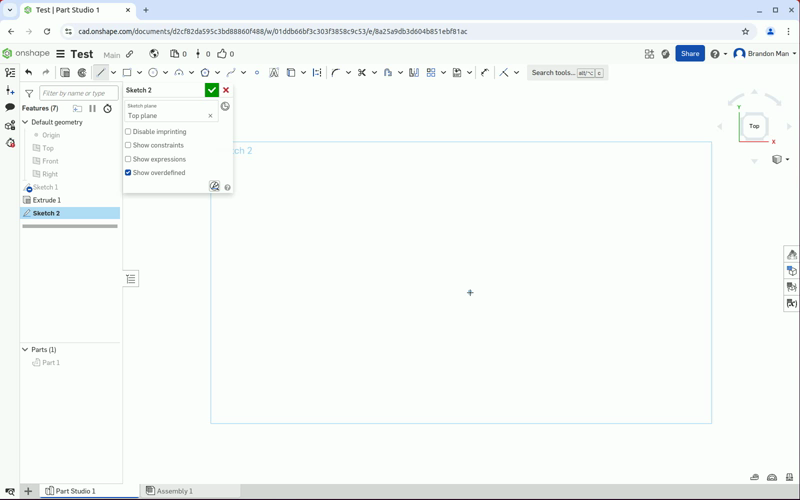
mouse_move(573, 292)
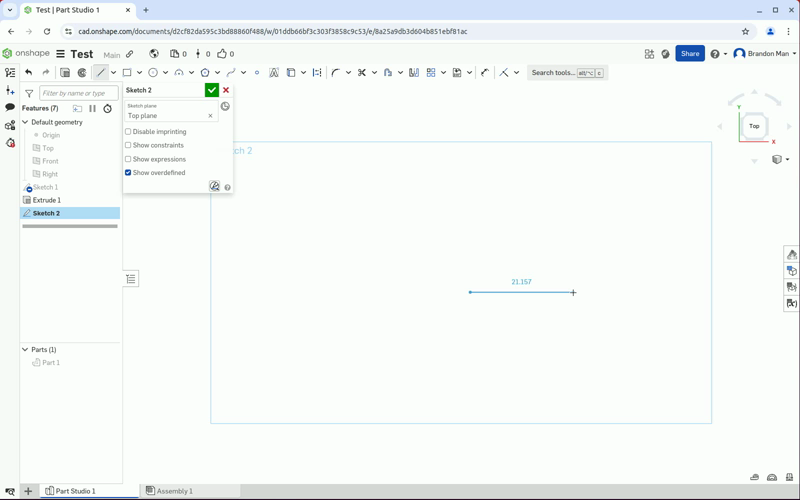
click(573, 292)
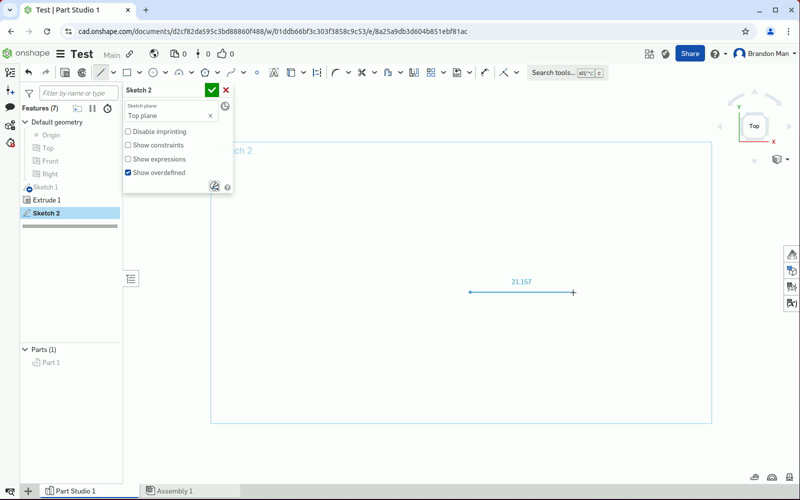
key_up(shift)
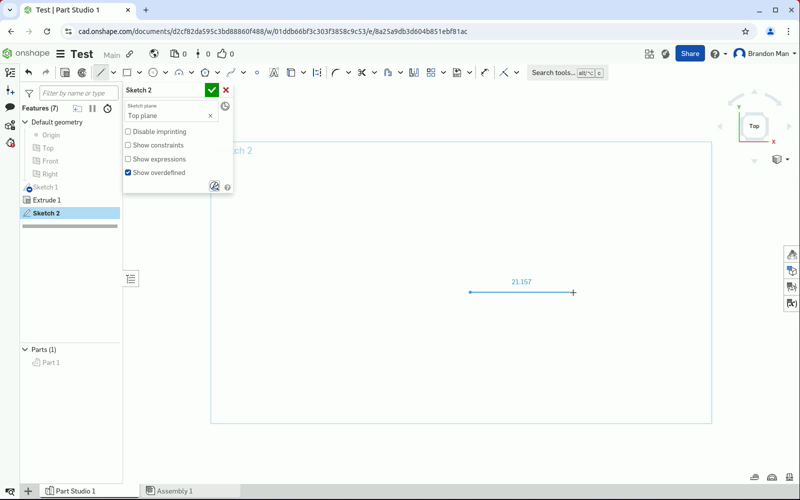
key_down(shift)
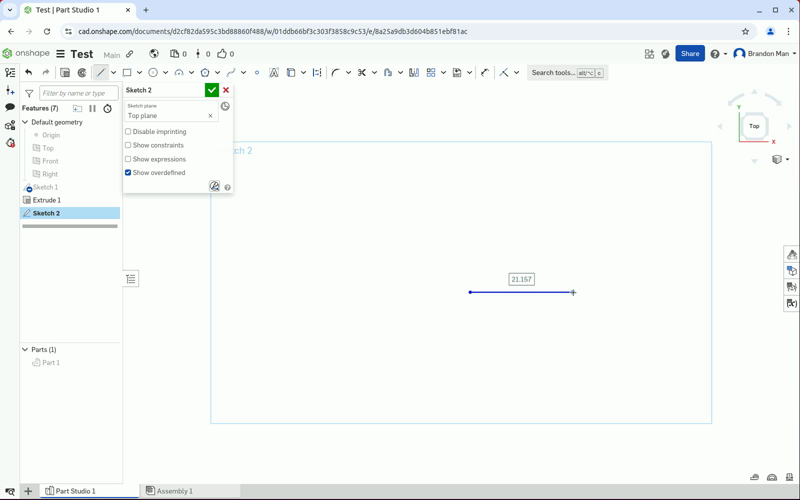
mouse_move(589, 292)
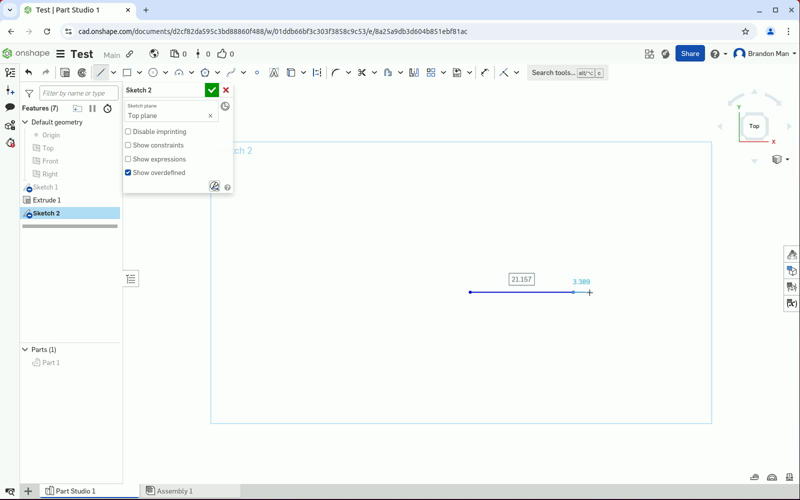
mouse_move(573, 273)
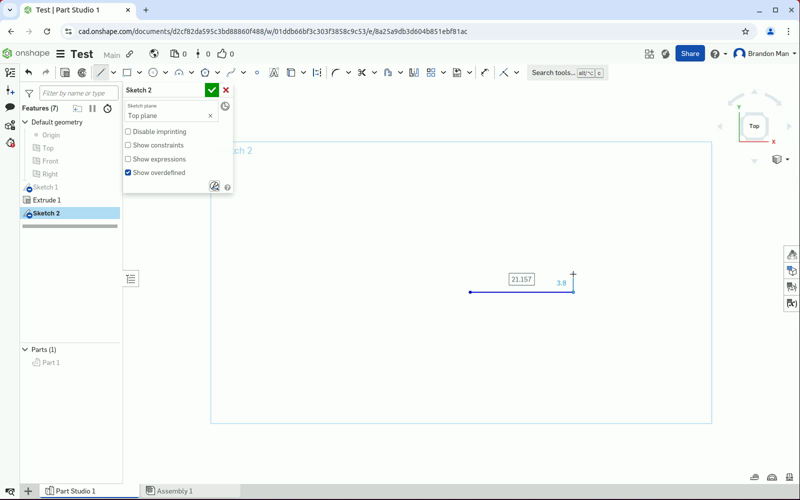
click(573, 273)
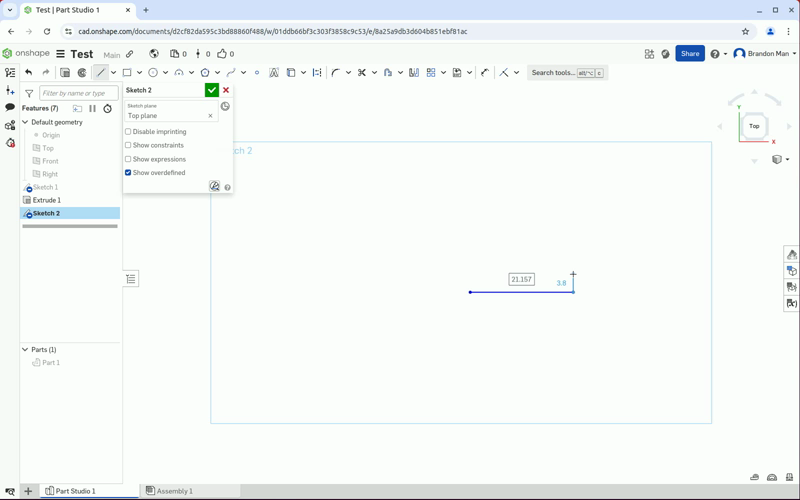
key_up(shift)
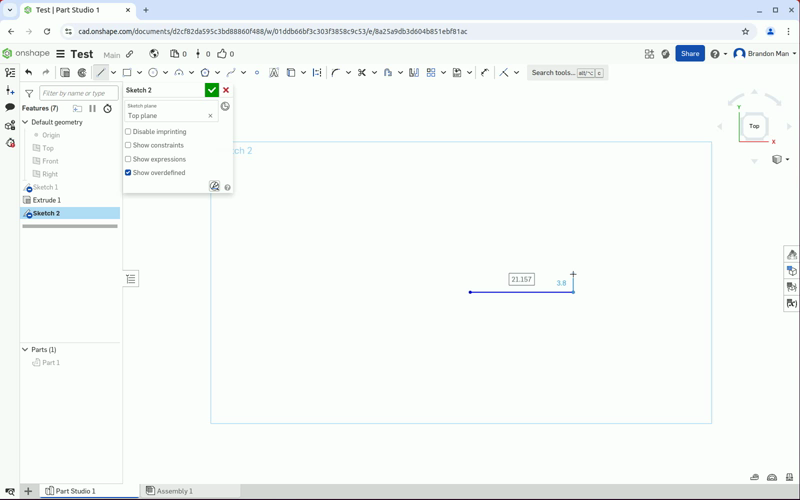
key_down(shift)
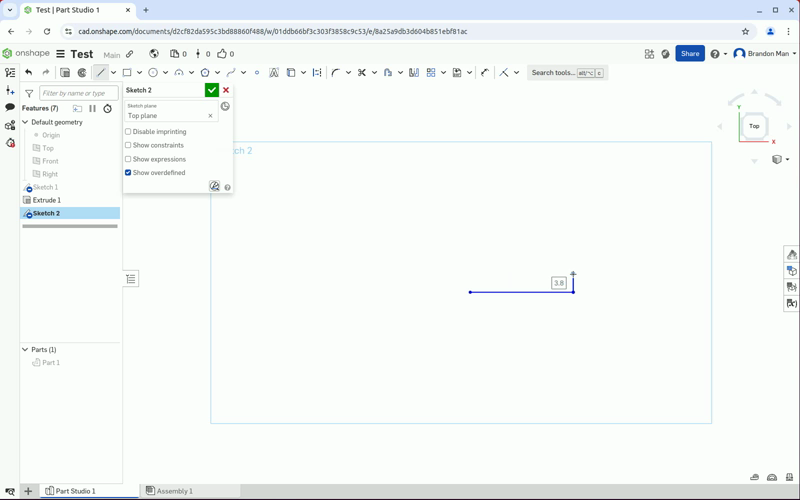
mouse_move(589, 273)
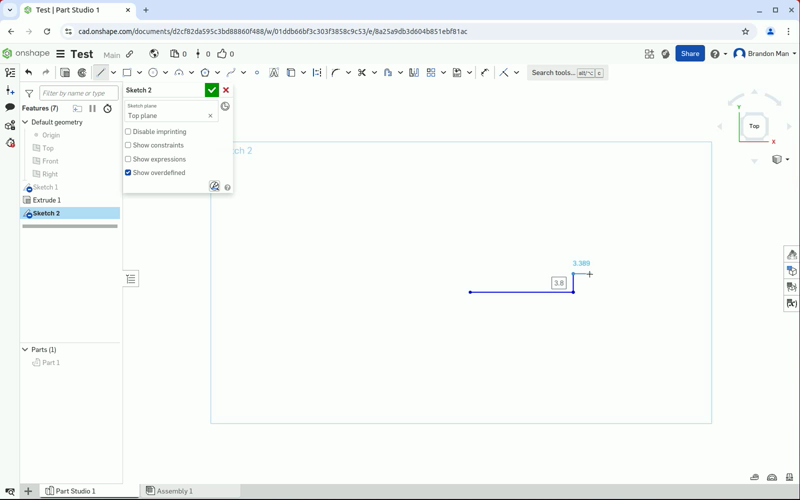
mouse_move(571, 273)
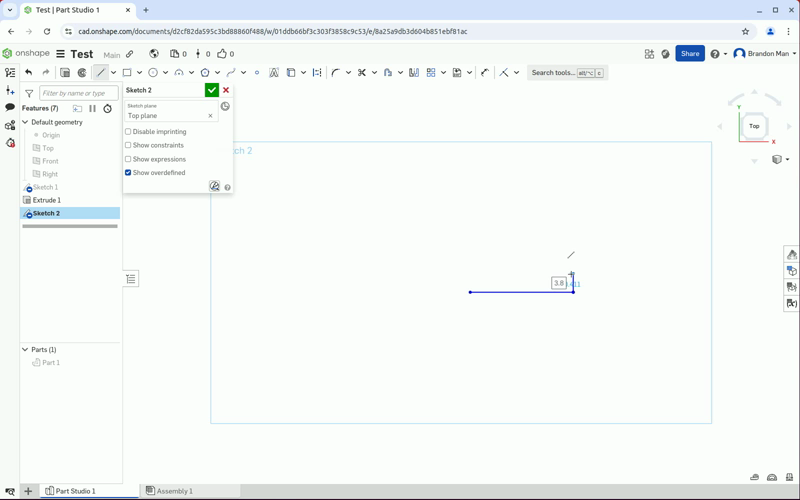
scroll(6)
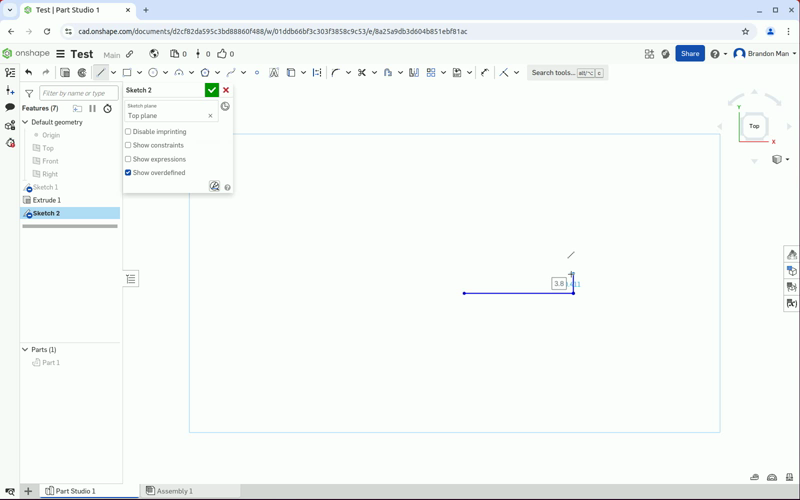
scroll(6)
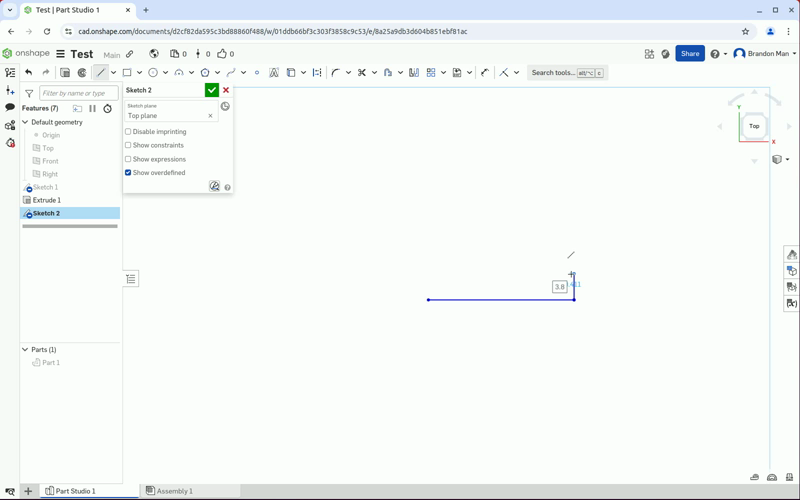
scroll(6)
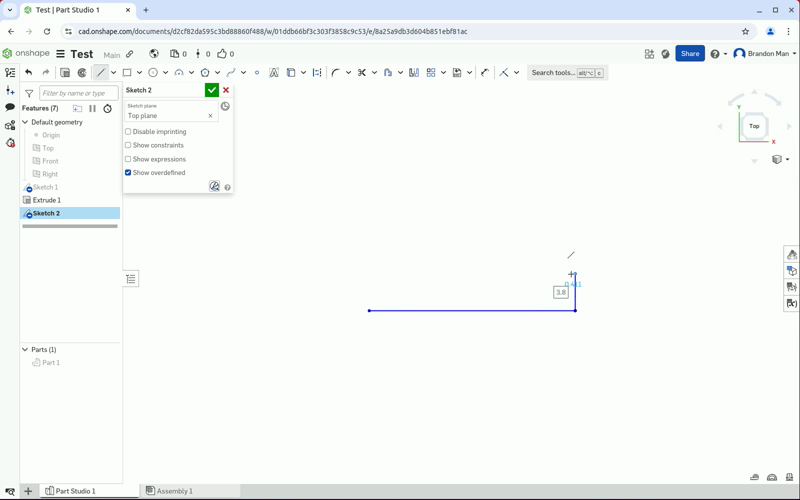
scroll(6)
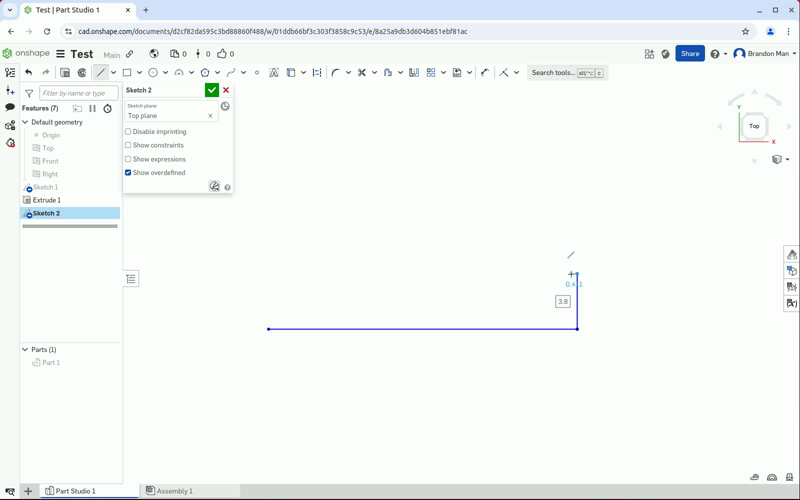
scroll(6)
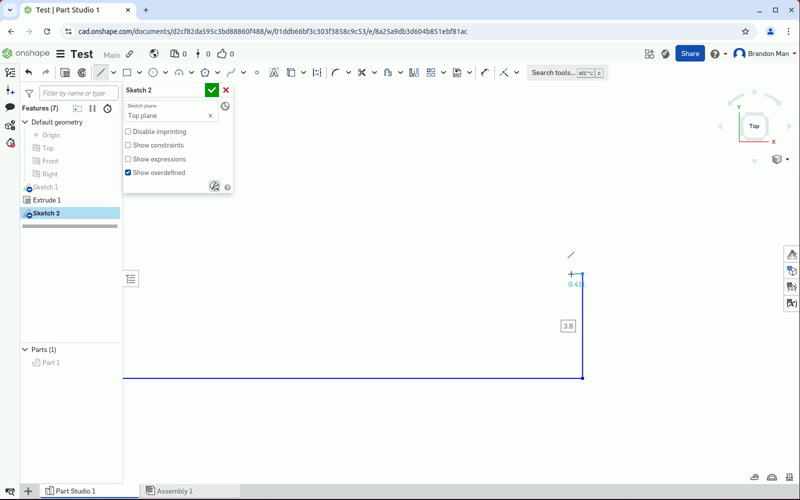
scroll(6)
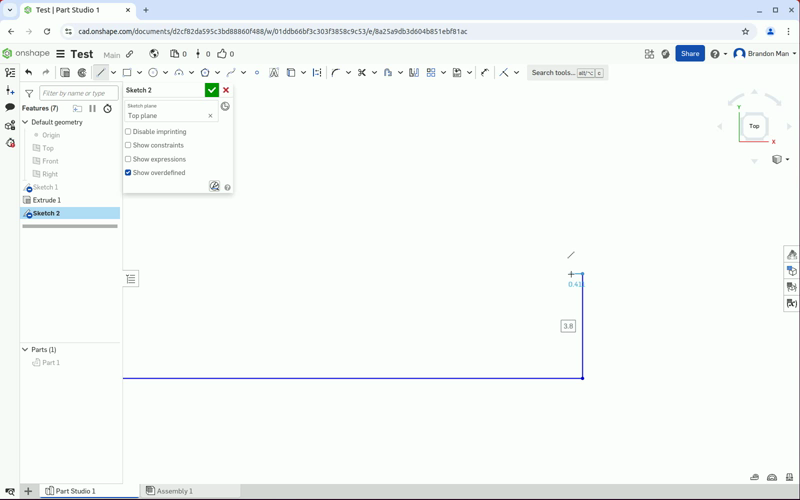
scroll(6)
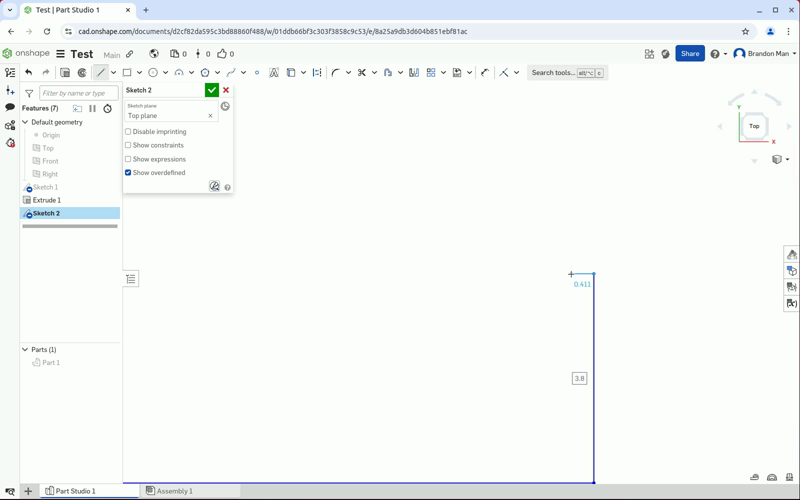
click(571, 273)
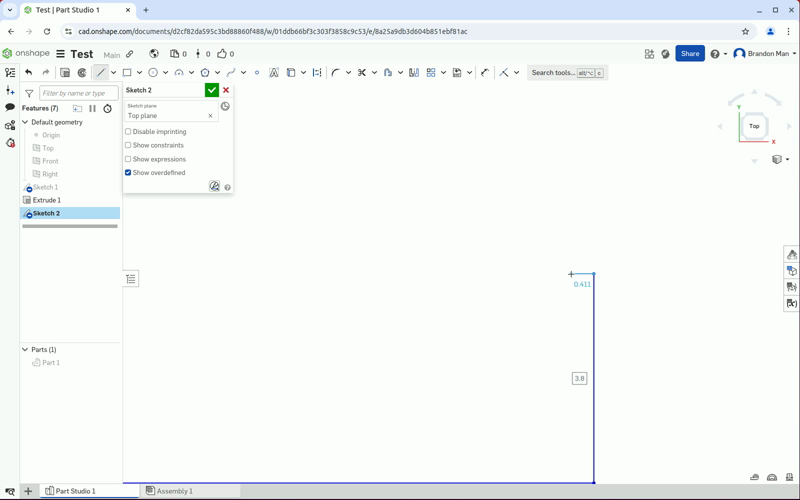
scroll(-6)
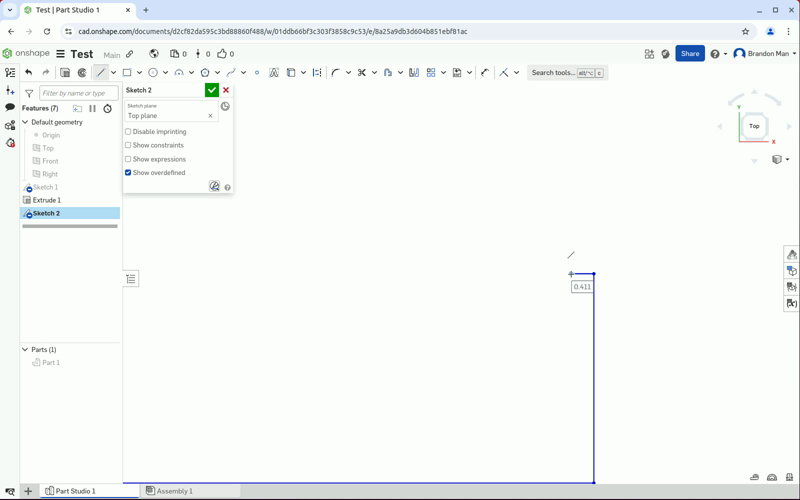
scroll(-6)
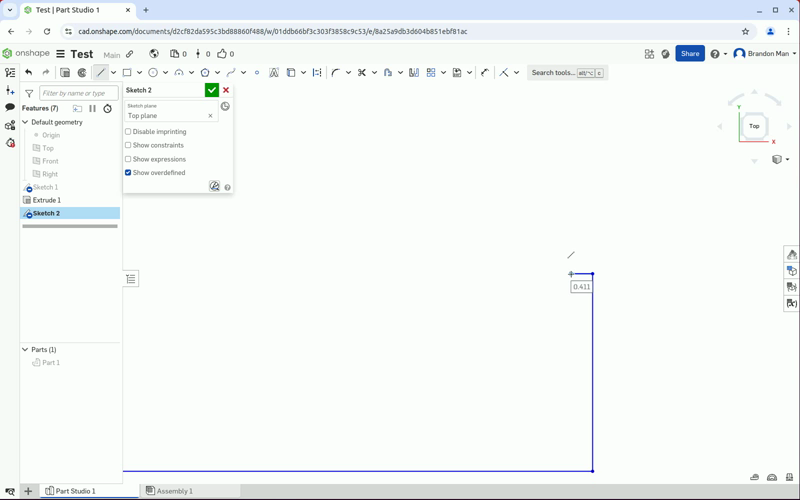
scroll(-6)
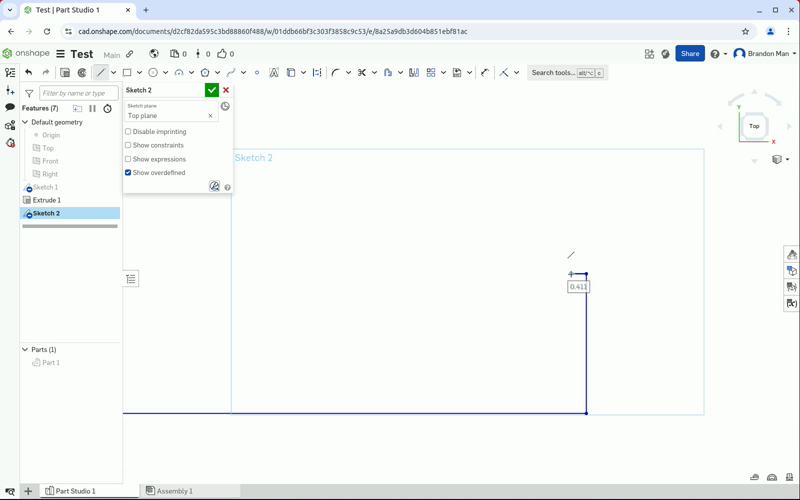
scroll(-6)
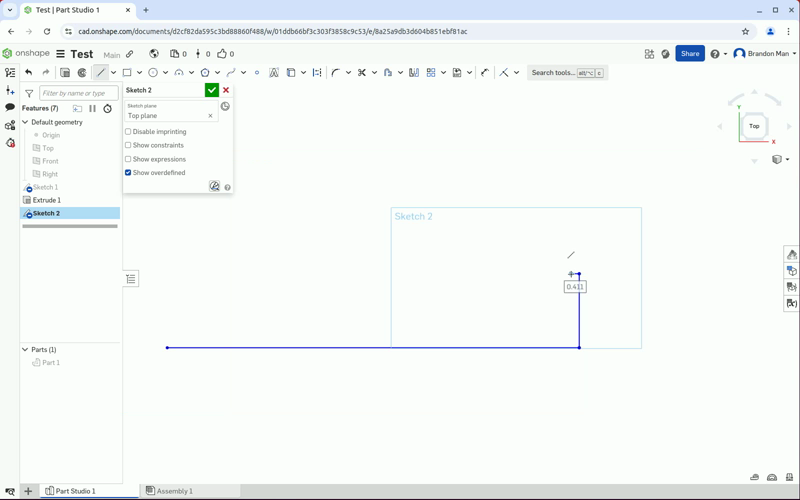
scroll(-6)
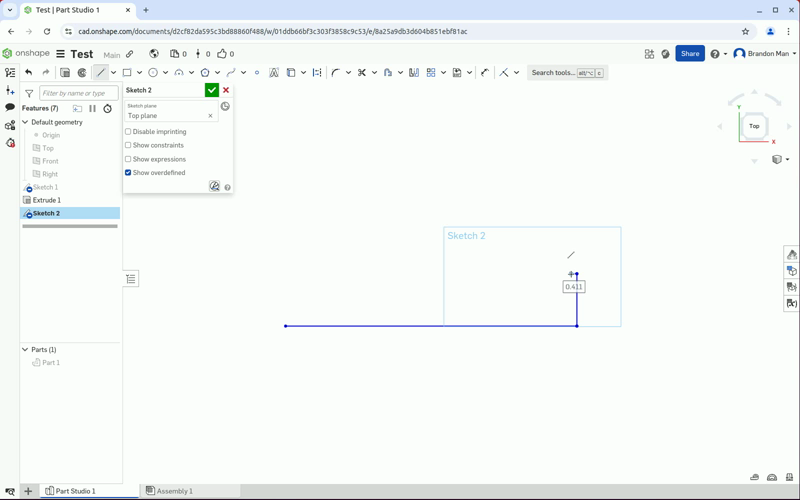
scroll(-6)
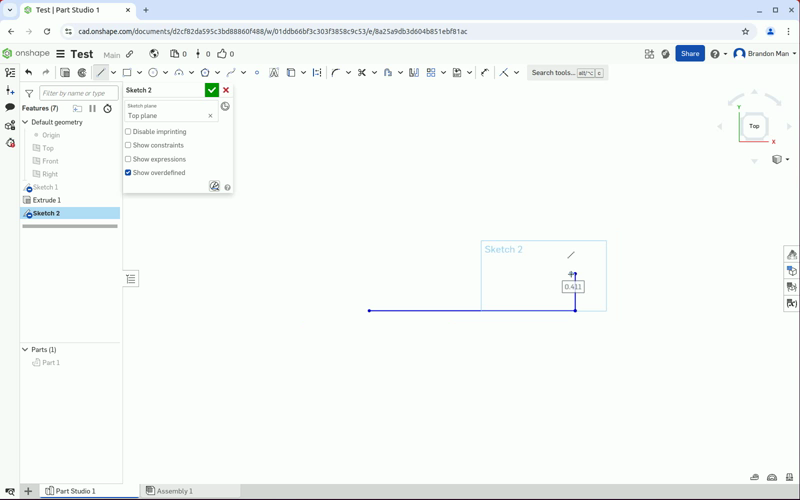
scroll(-6)
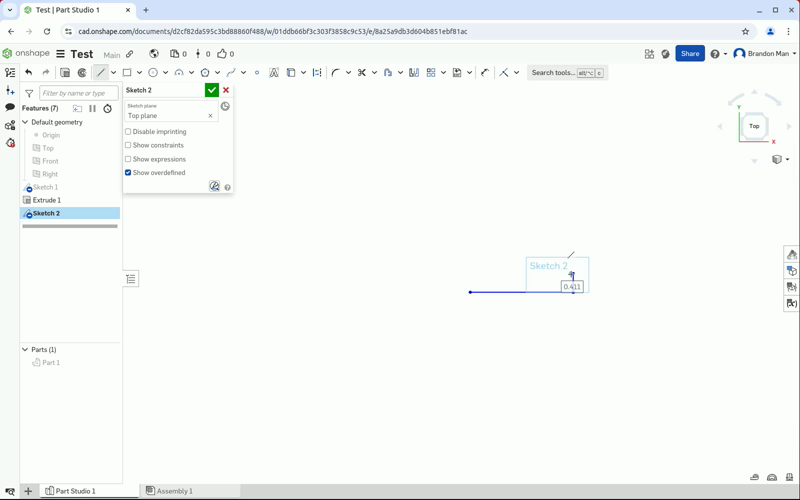
key_up(shift)
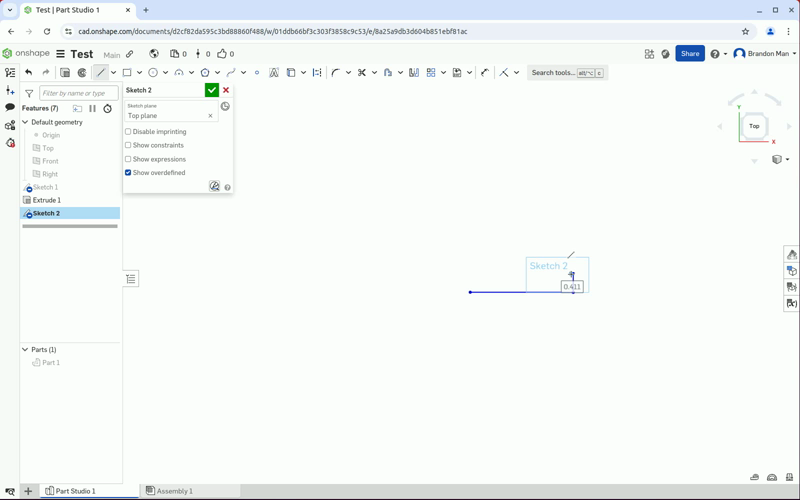
key(esc)
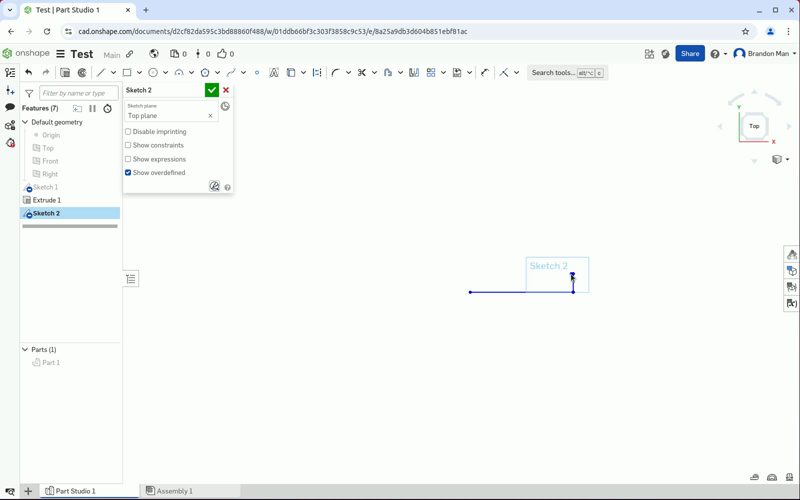
key(a)
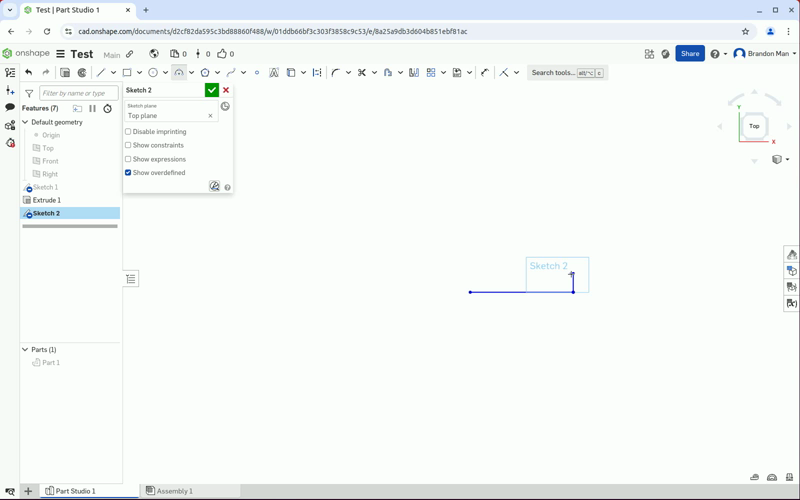
mouse_move(571, 273)
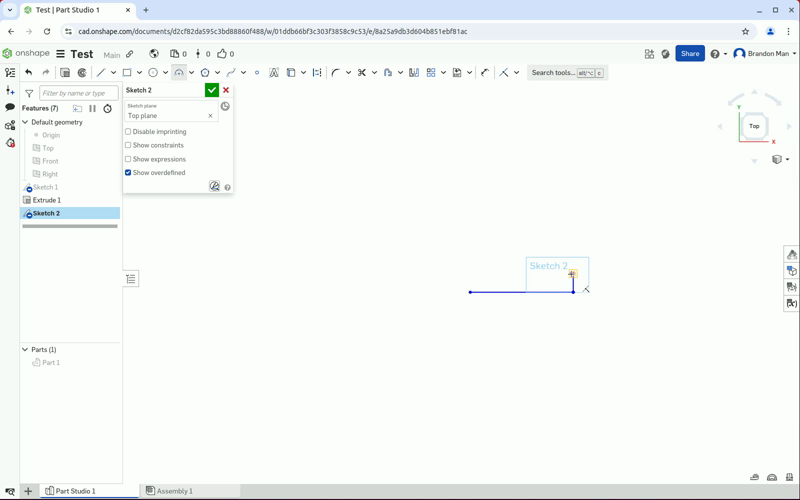
scroll(6)
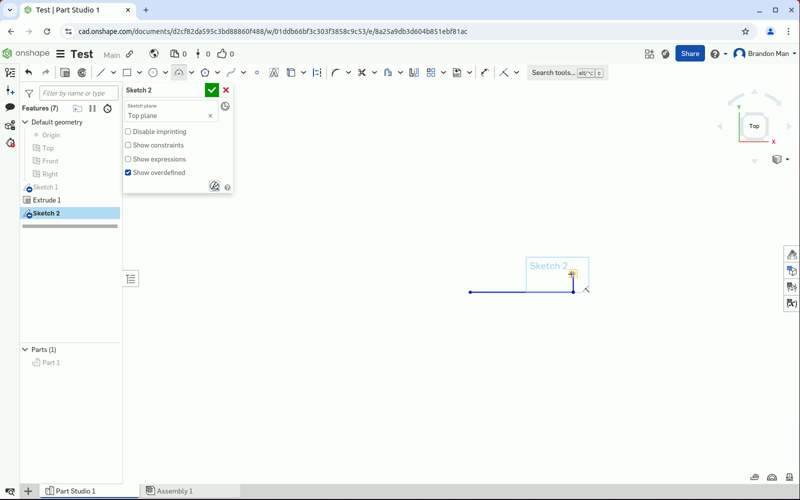
scroll(6)
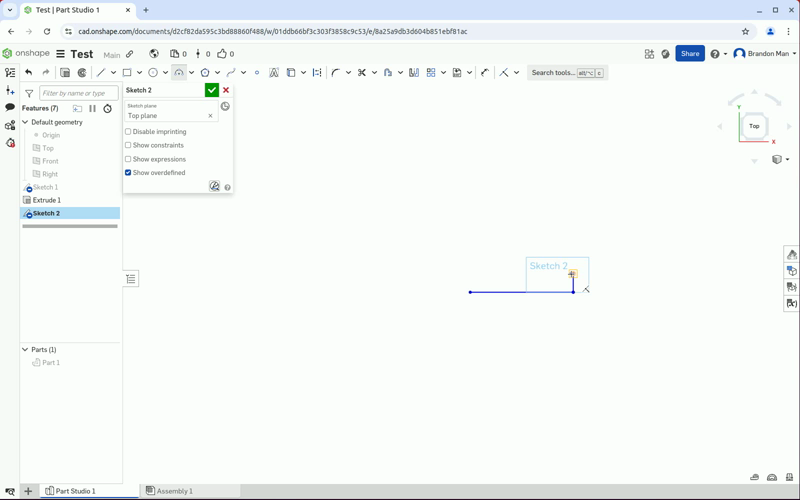
scroll(6)
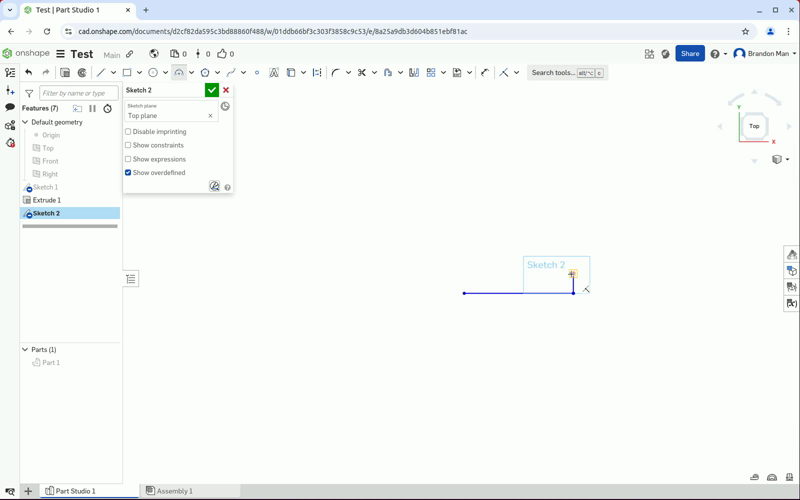
scroll(6)
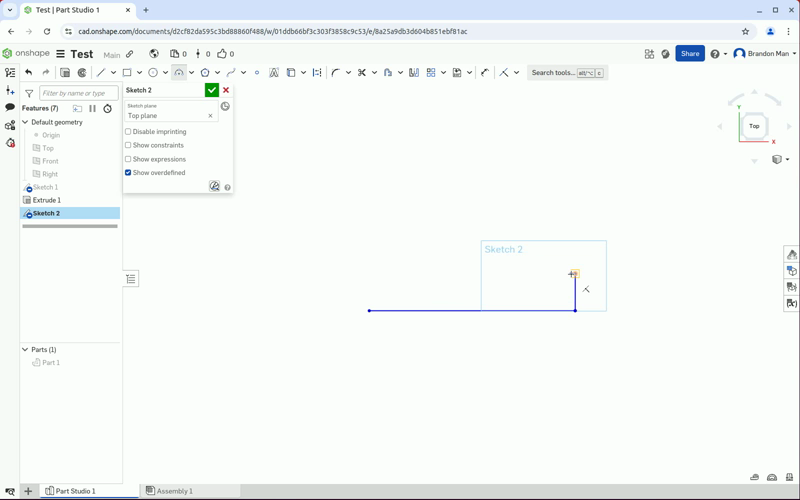
scroll(6)
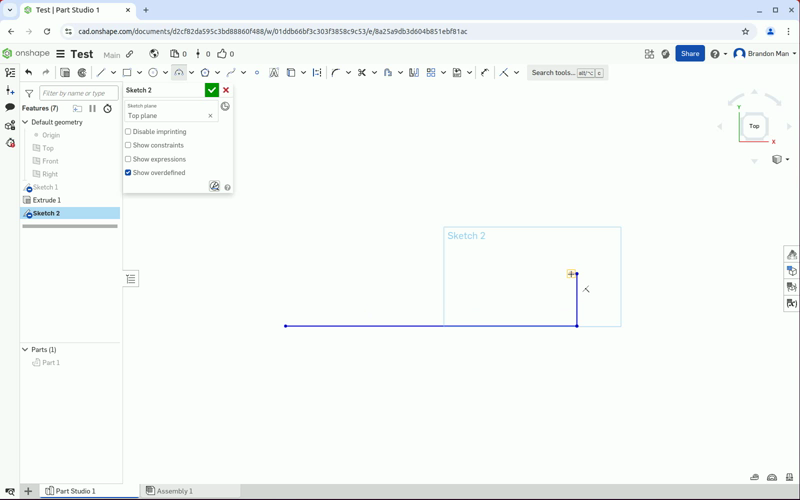
scroll(6)
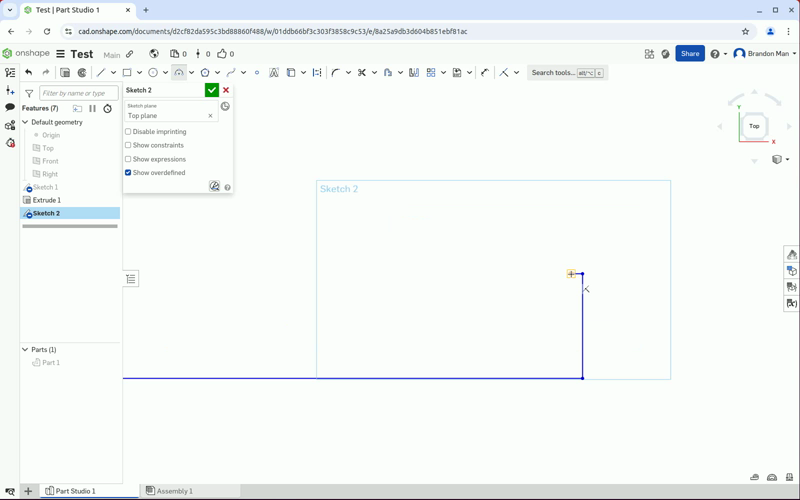
scroll(6)
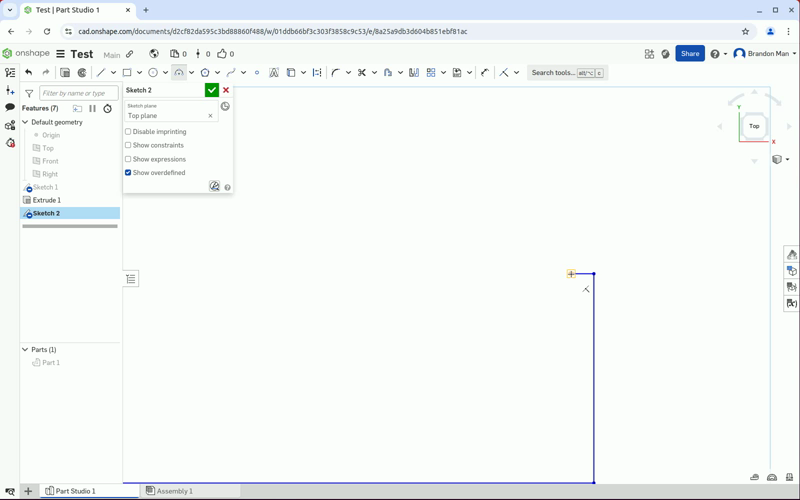
click(571, 273)
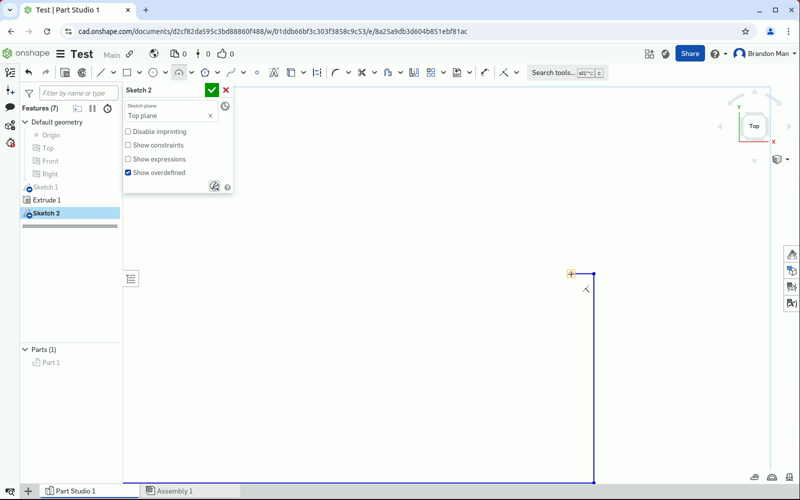
scroll(-6)
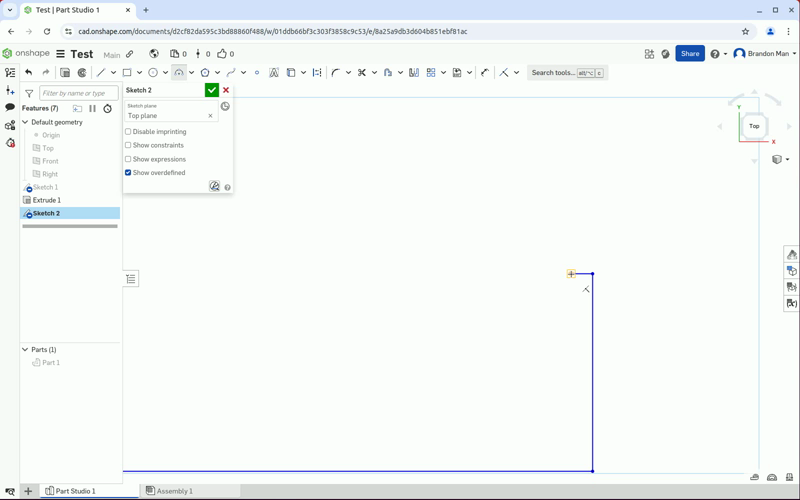
scroll(-6)
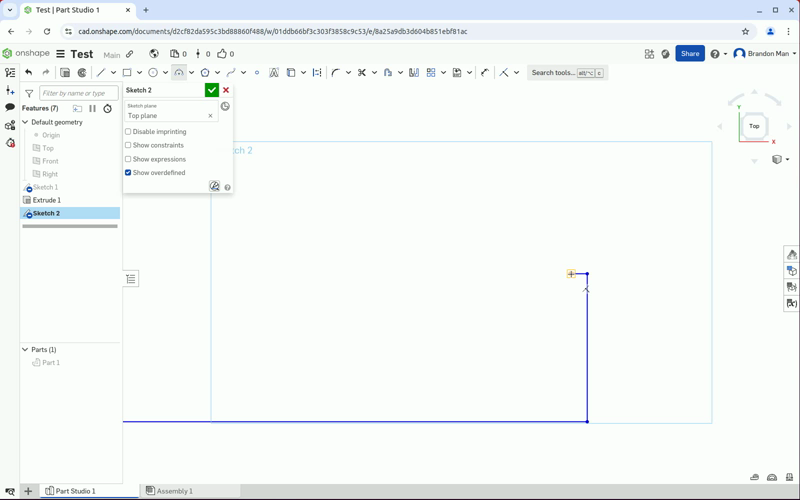
scroll(-6)
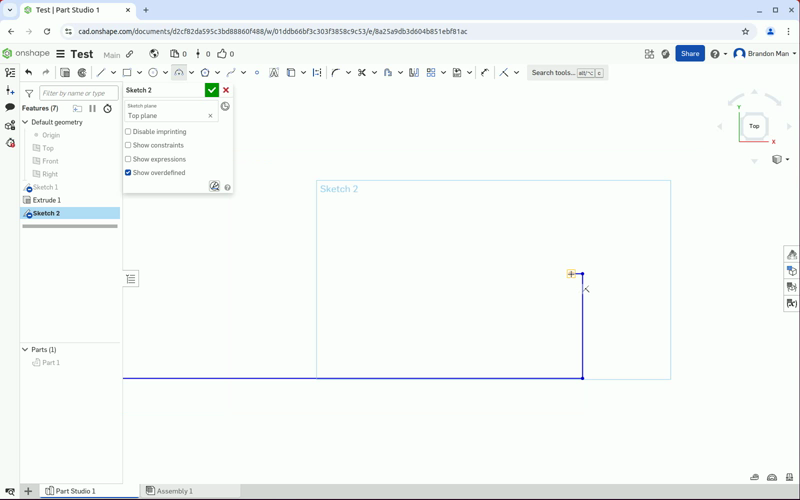
scroll(-6)
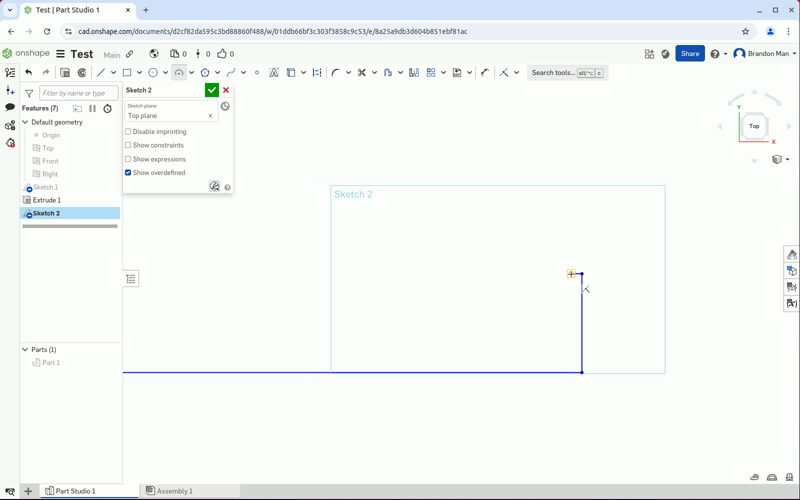
scroll(-6)
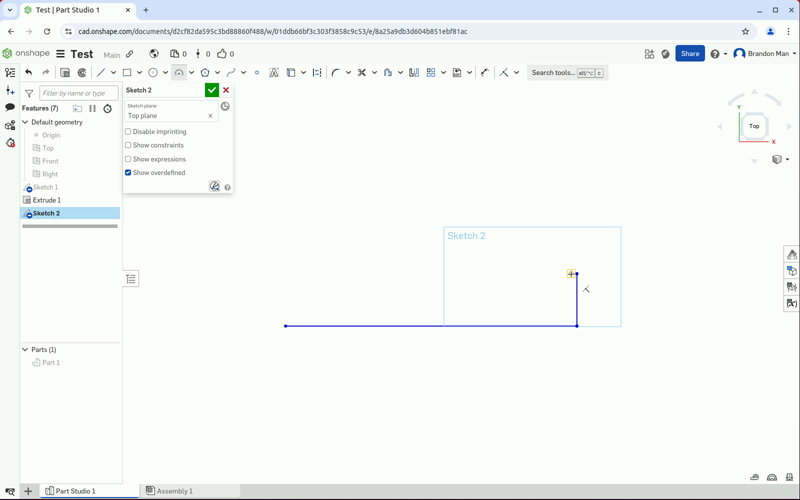
scroll(-6)
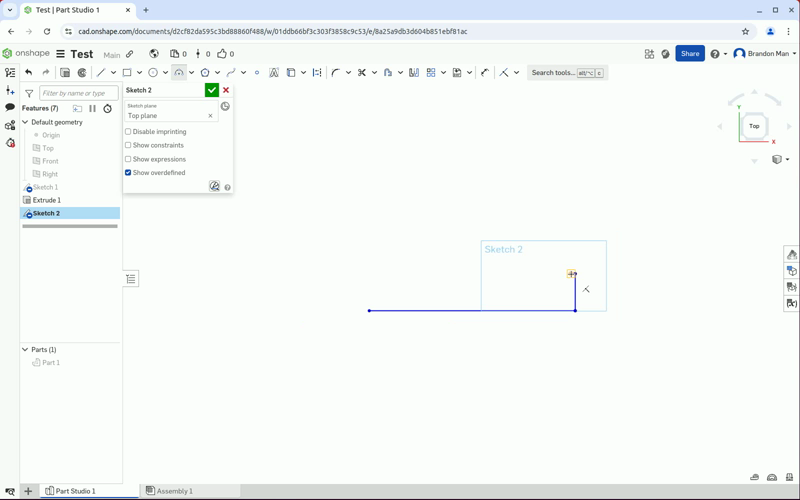
scroll(-6)
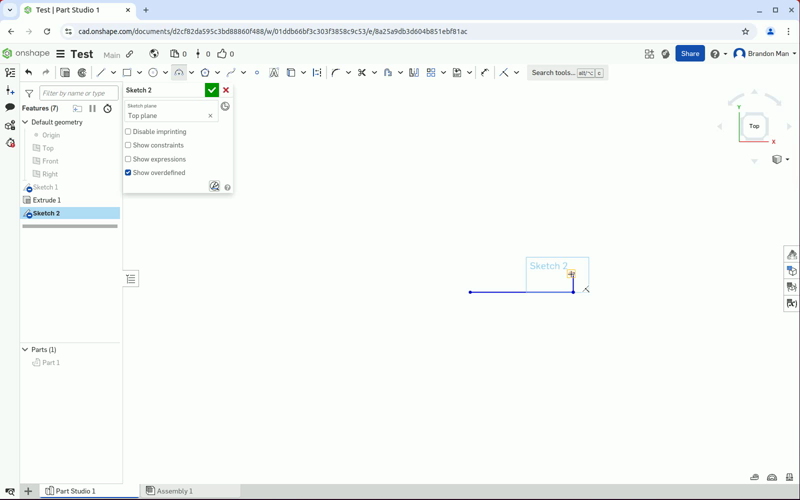
key_down(shift)
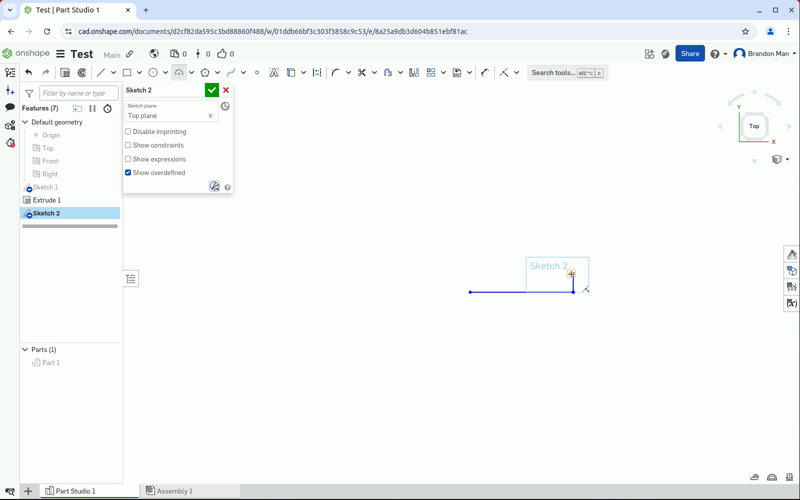
mouse_move(549, 273)
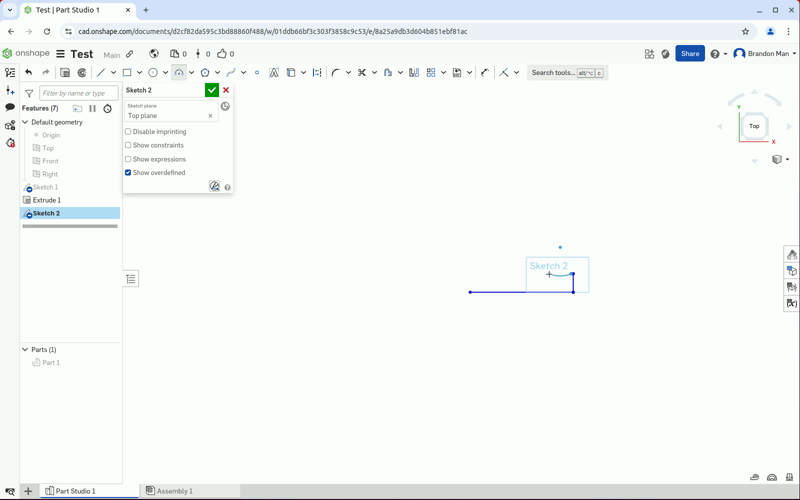
click(549, 273)
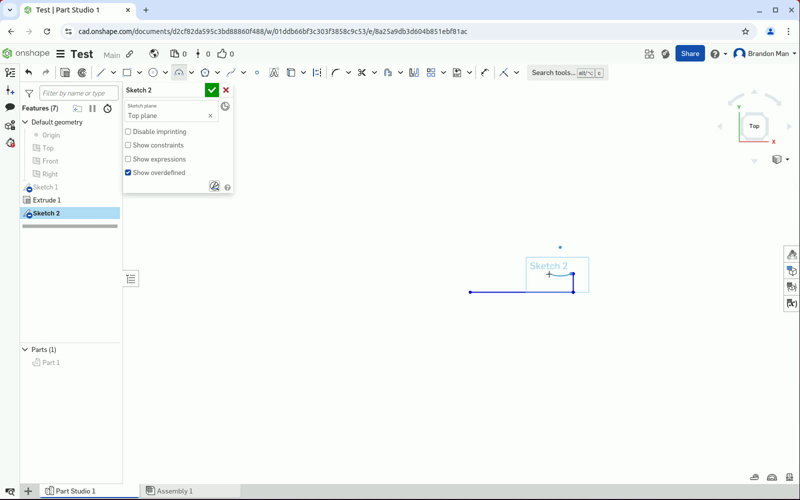
mouse_move(560, 284)
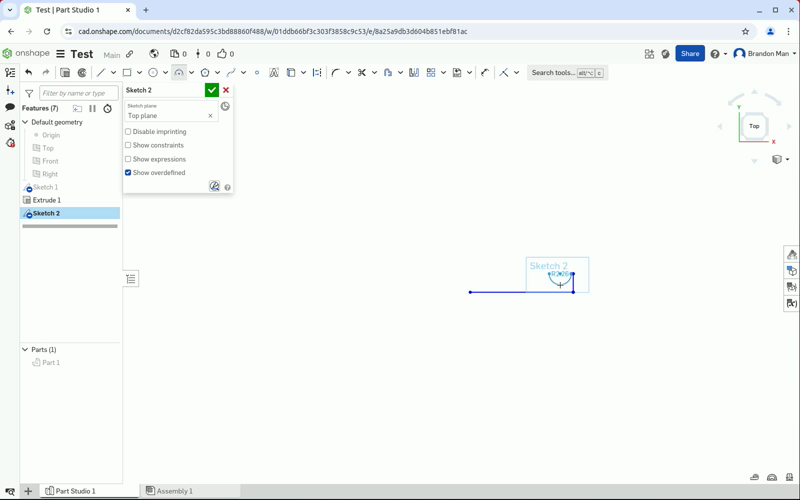
click(560, 284)
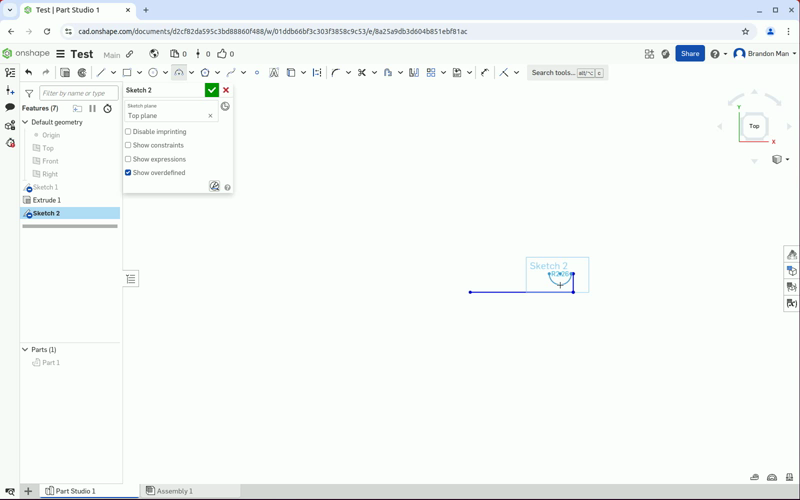
key_up(shift)
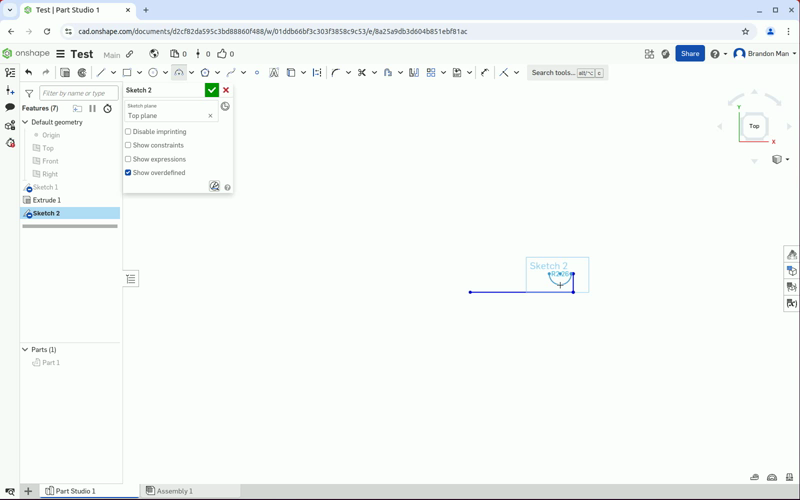
key(esc)
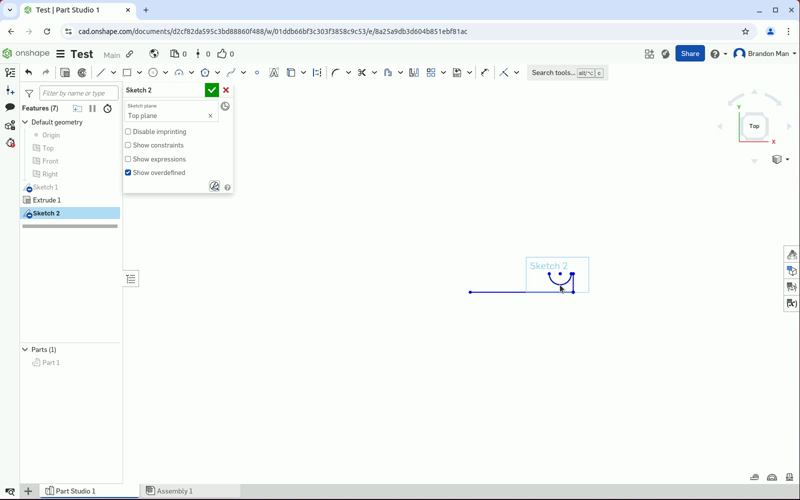
key(l)
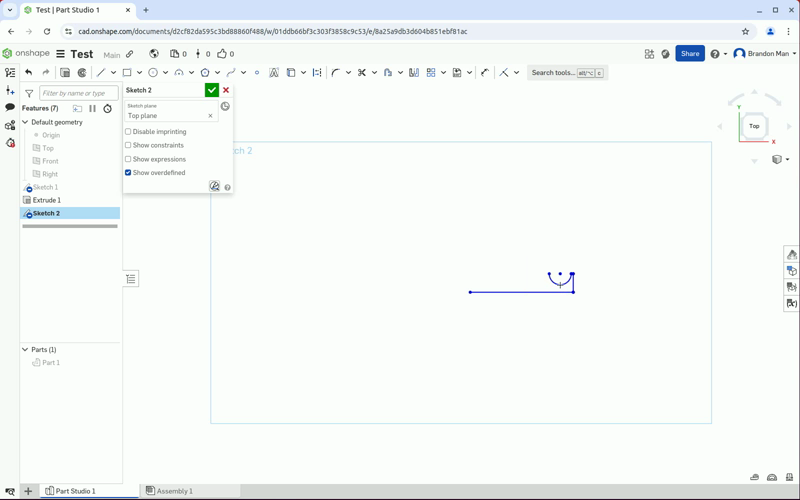
mouse_move(549, 273)
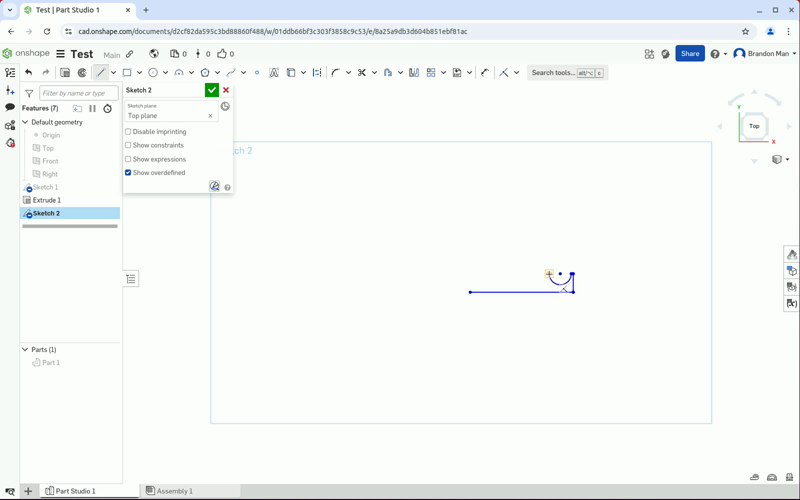
click(549, 273)
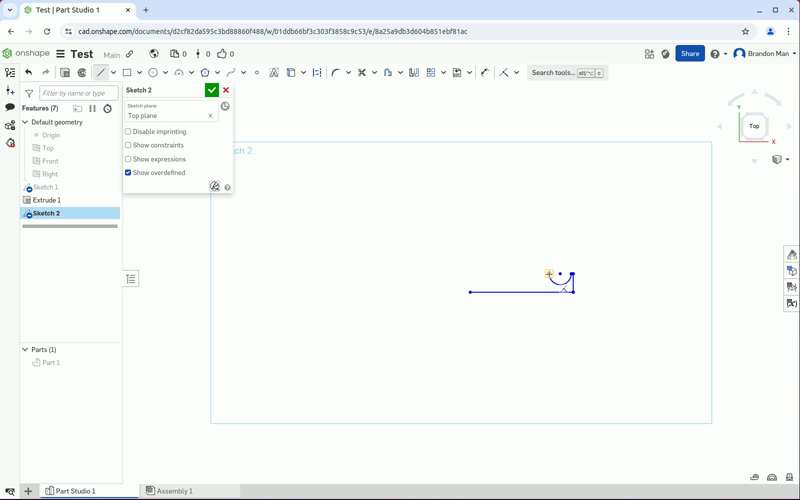
key_down(shift)
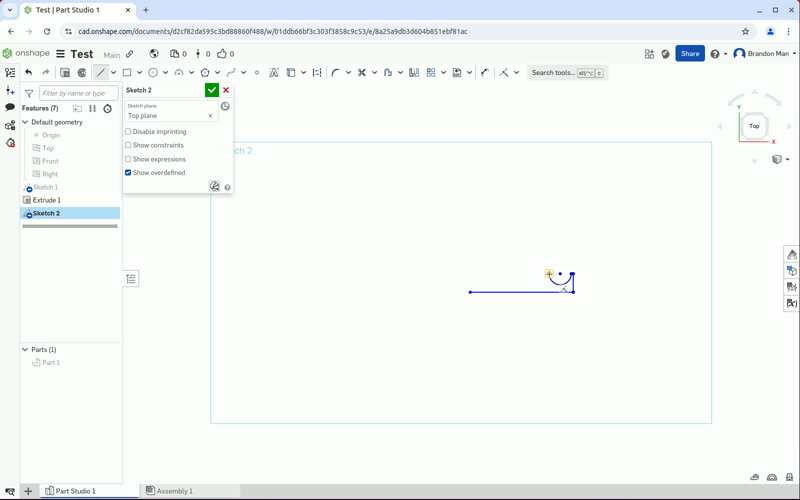
mouse_move(470, 273)
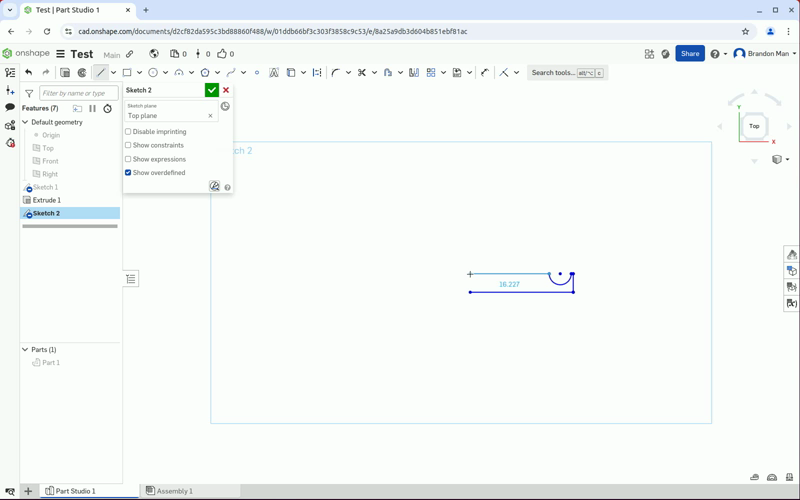
click(470, 273)
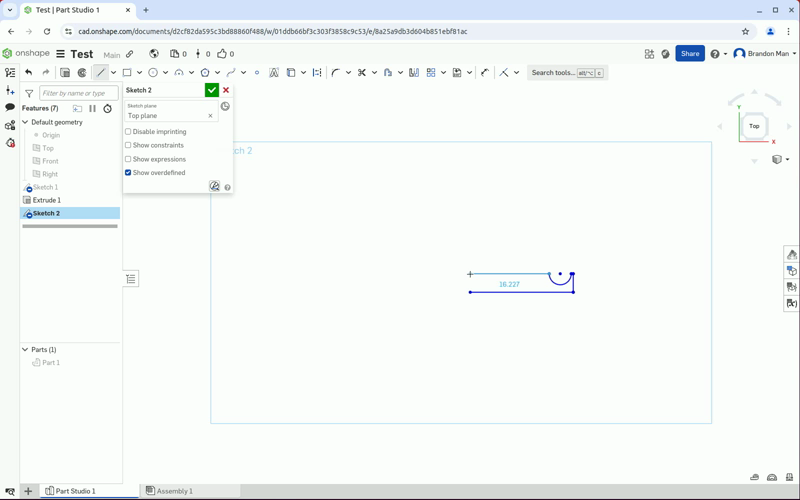
key_up(shift)
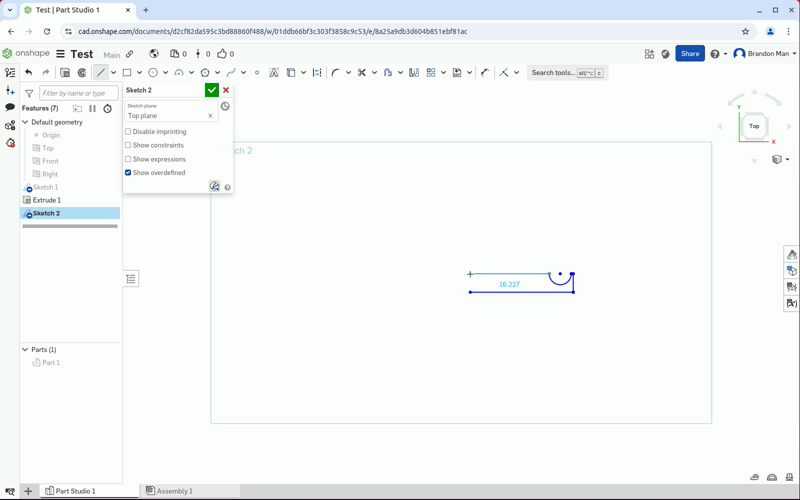
key(esc)
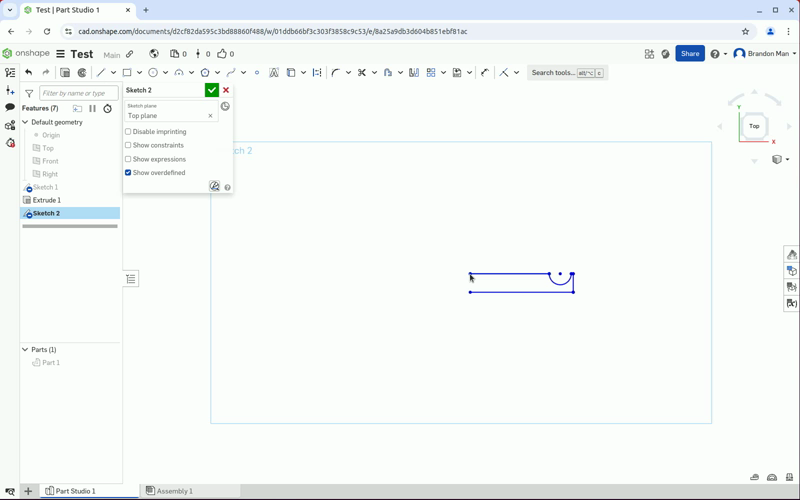
key(a)
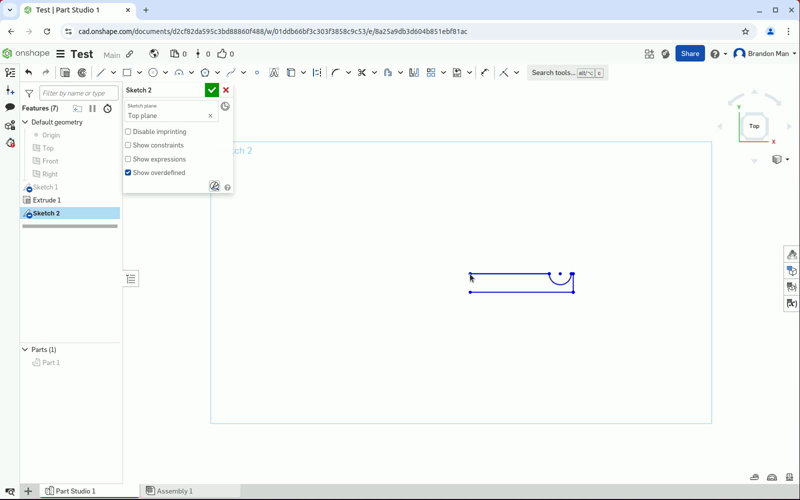
mouse_move(470, 273)
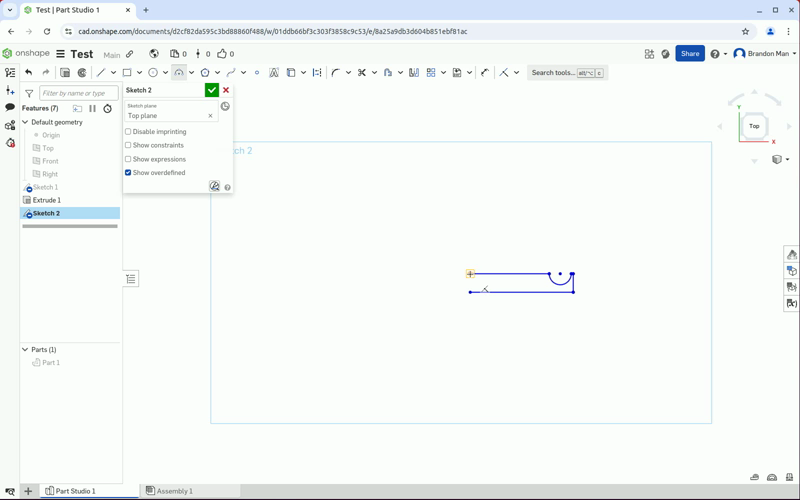
click(470, 273)
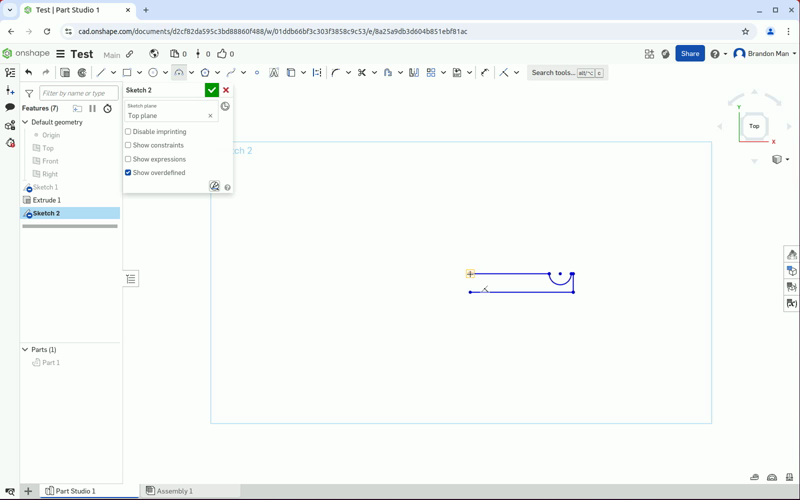
mouse_move(470, 292)
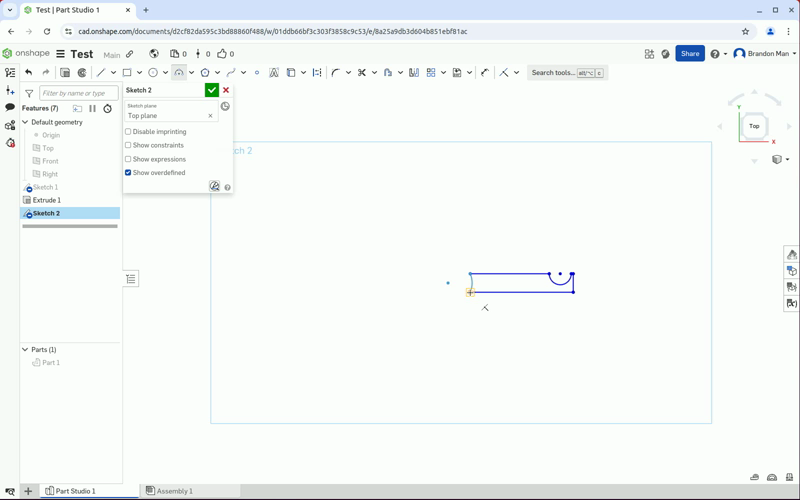
click(470, 292)
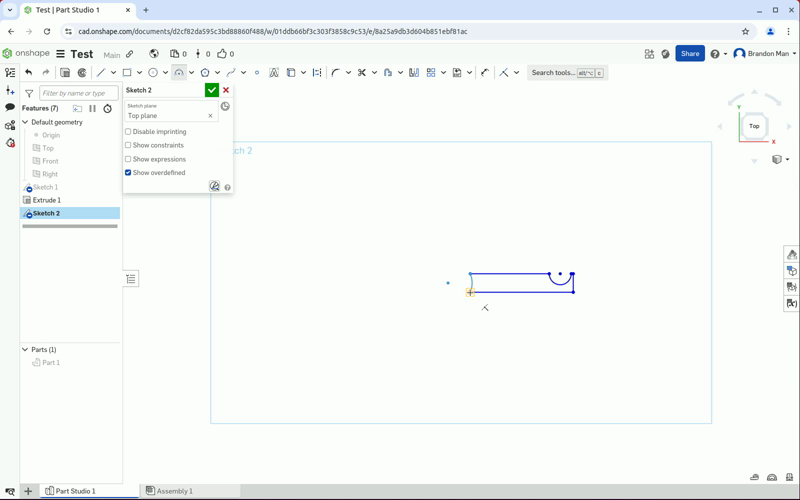
key_down(shift)
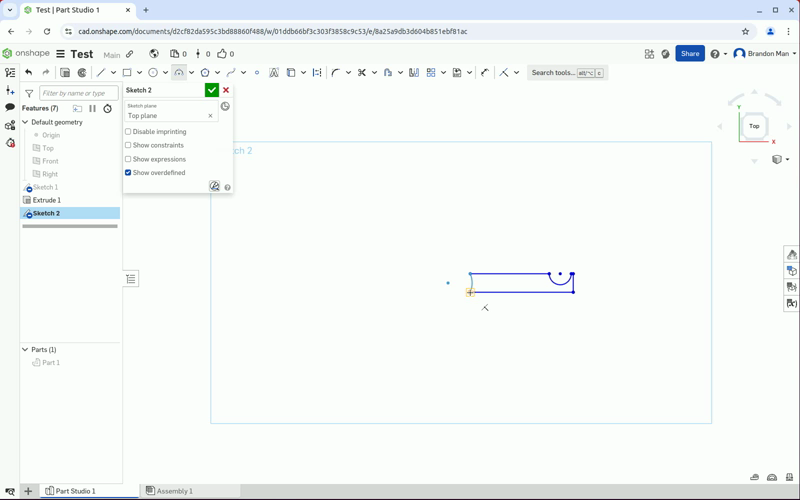
mouse_move(474, 282)
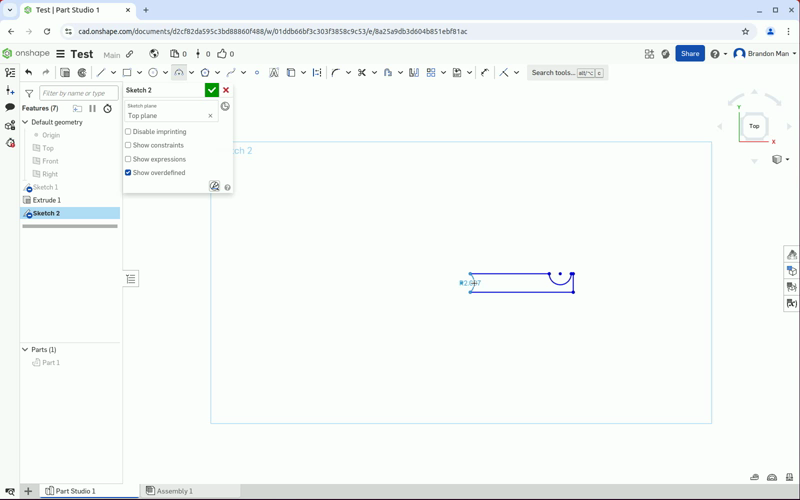
click(474, 282)
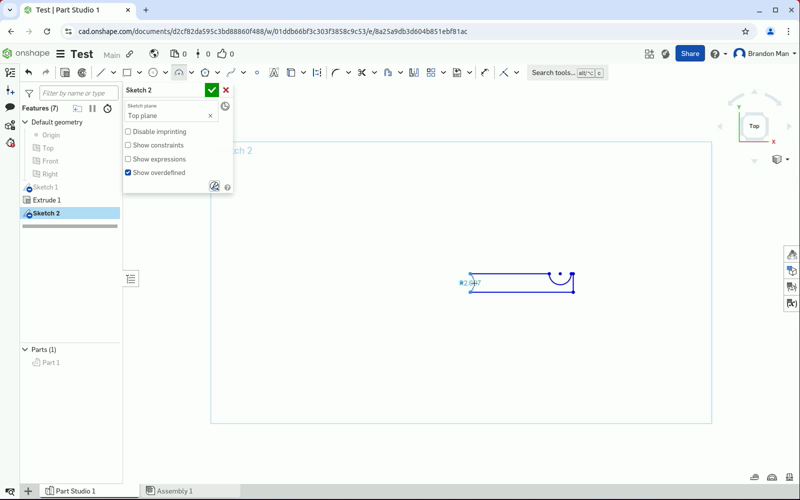
key_up(shift)
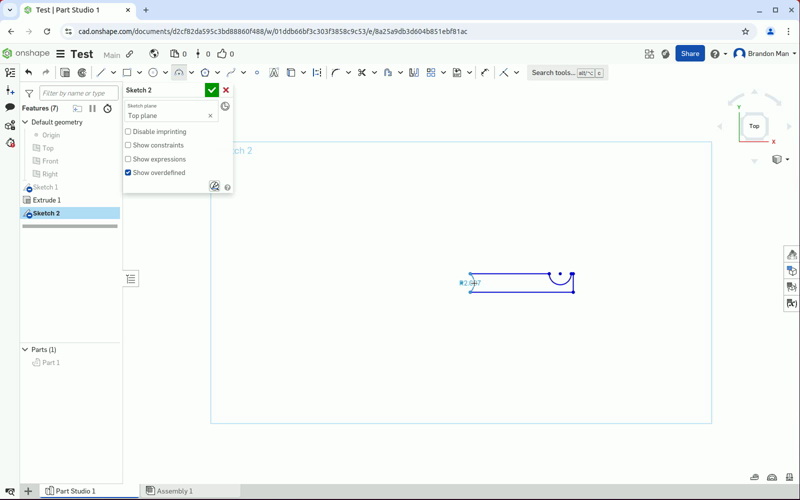
key(esc)
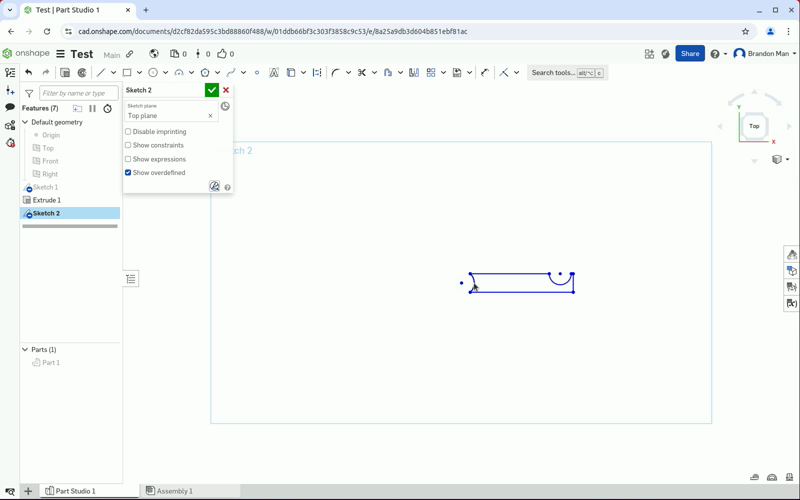
mouse_move(534, 289)
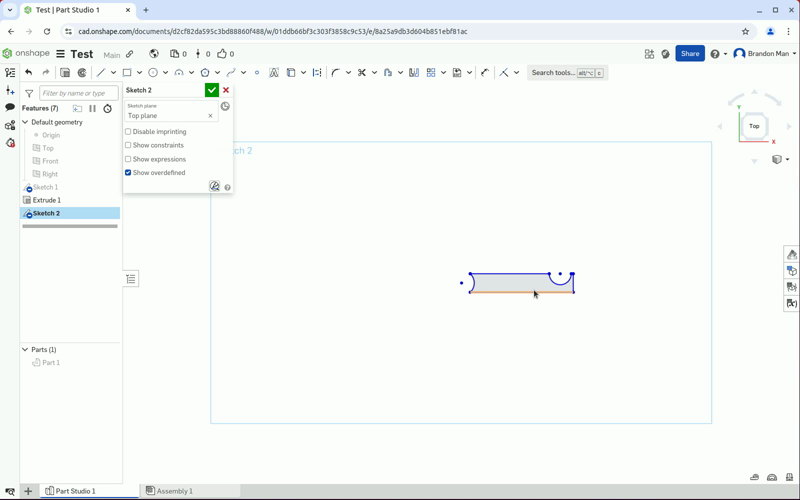
scroll(6)
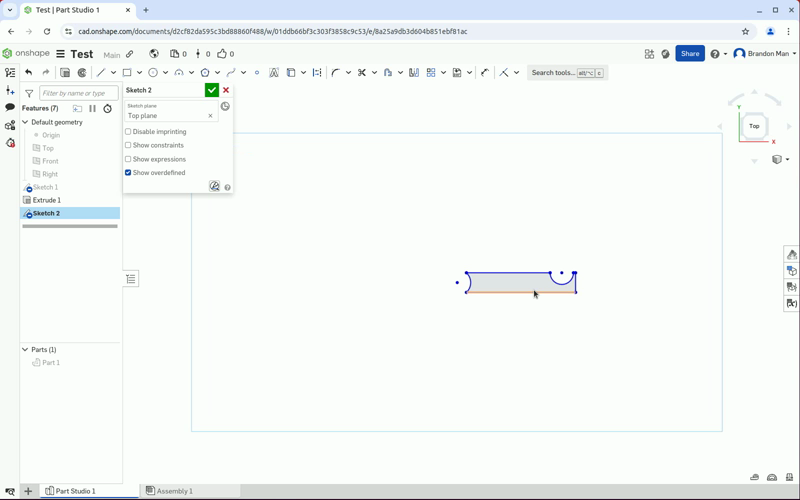
scroll(6)
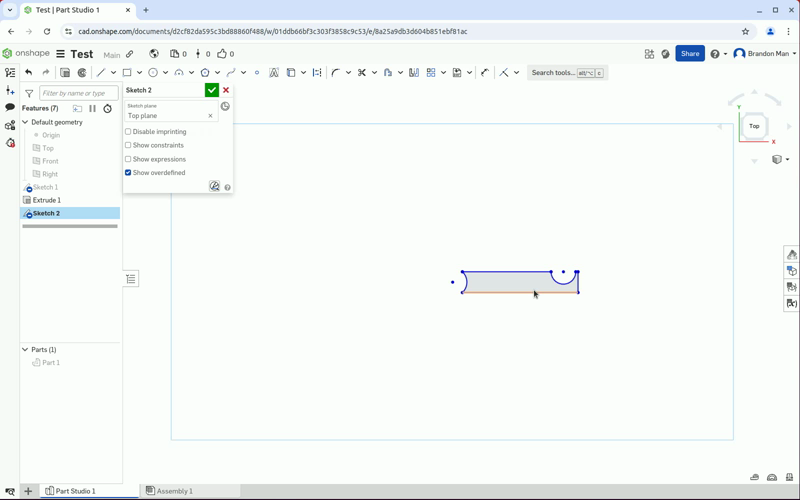
scroll(6)
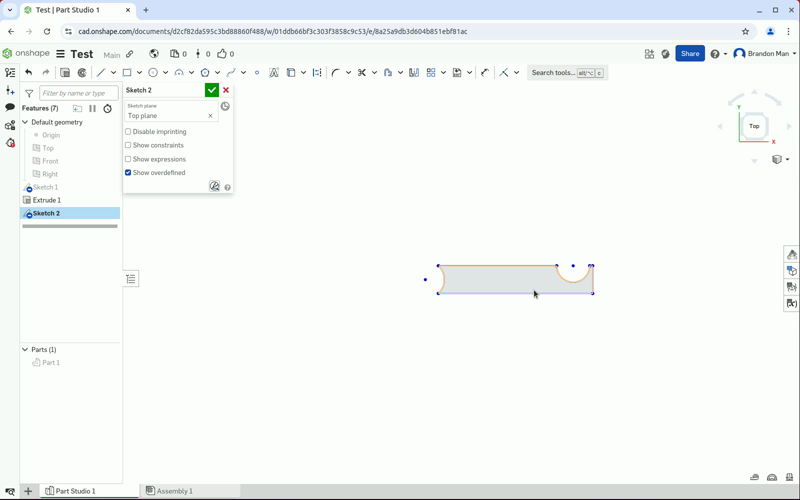
scroll(6)
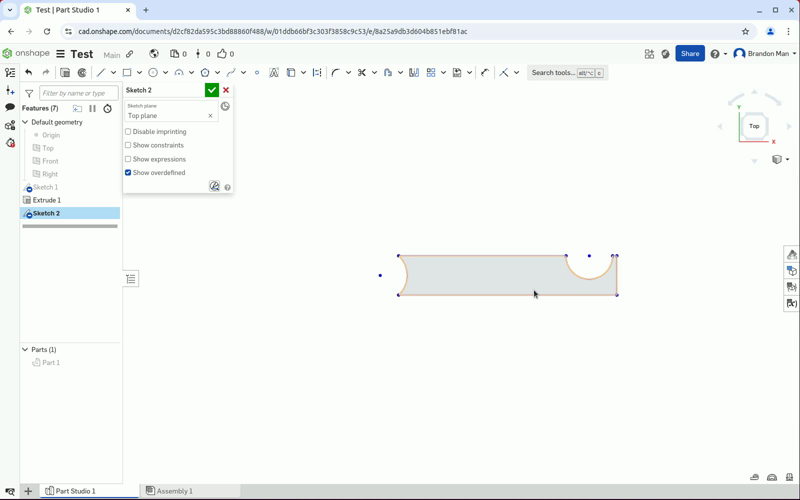
scroll(6)
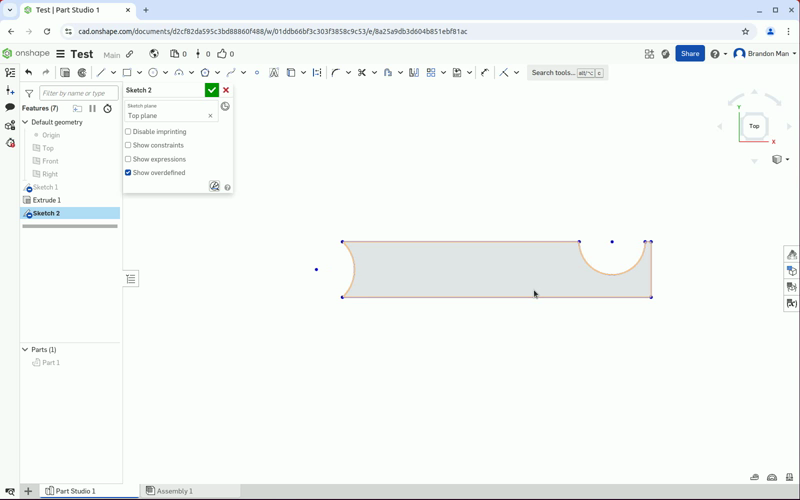
scroll(6)
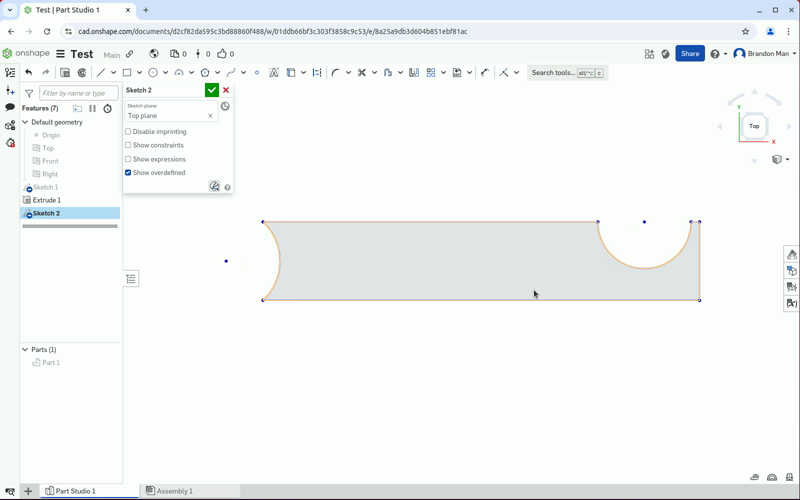
scroll(6)
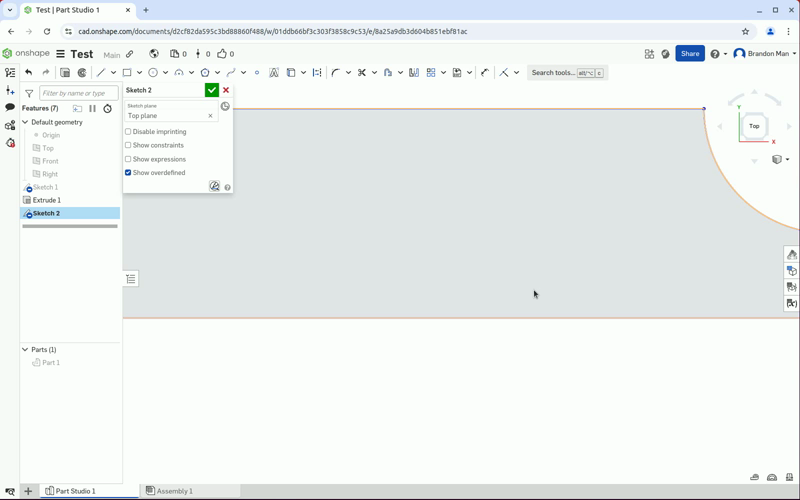
click(534, 289)
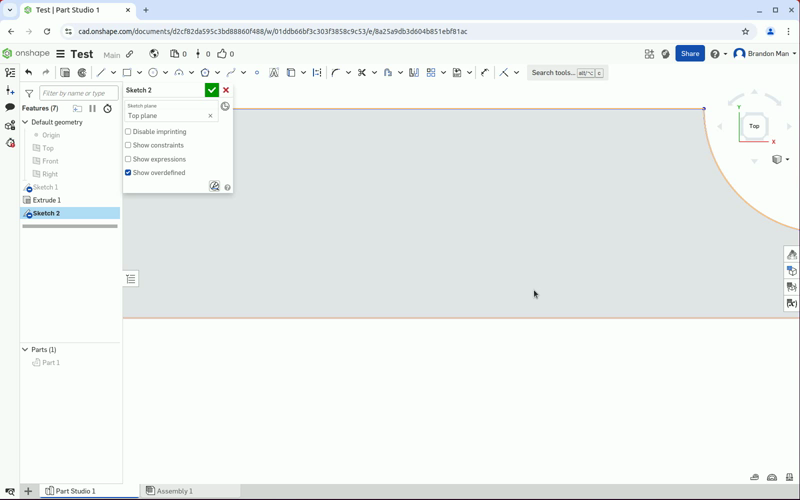
scroll(-6)
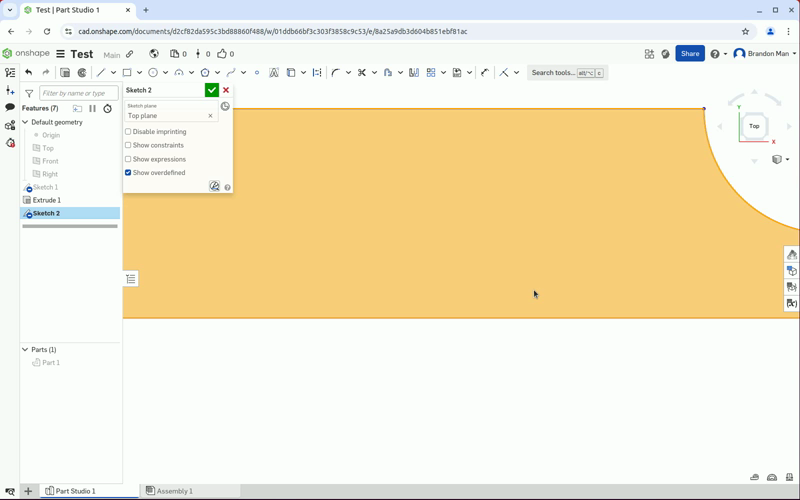
scroll(-6)
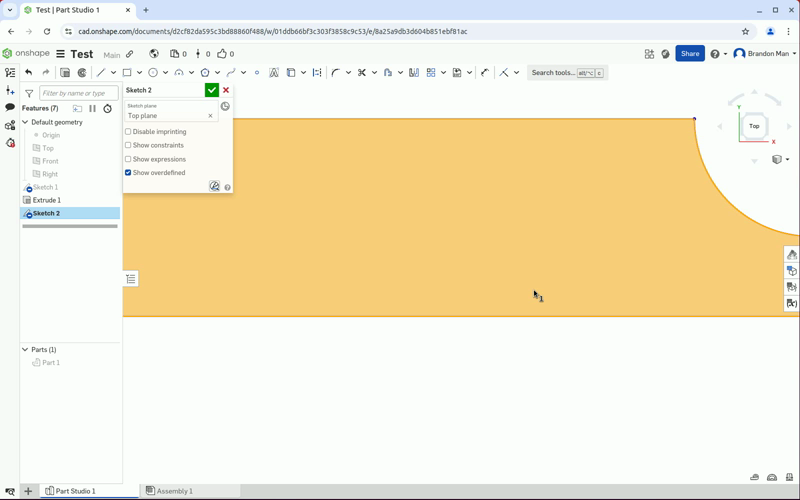
scroll(-6)
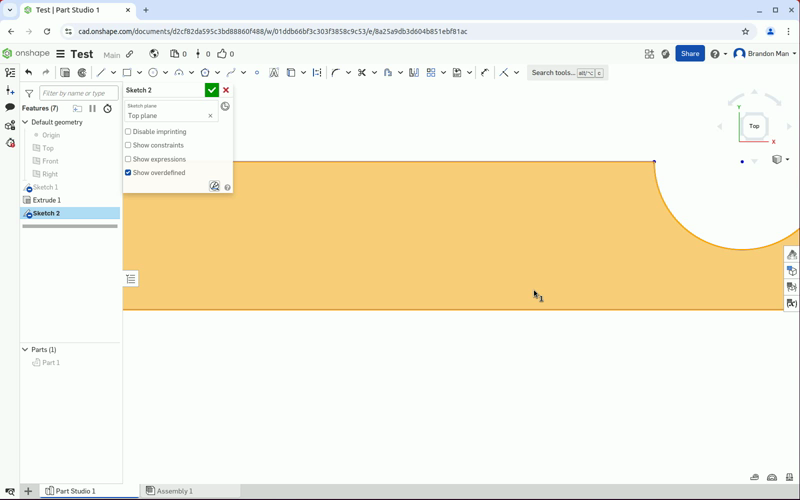
scroll(-6)
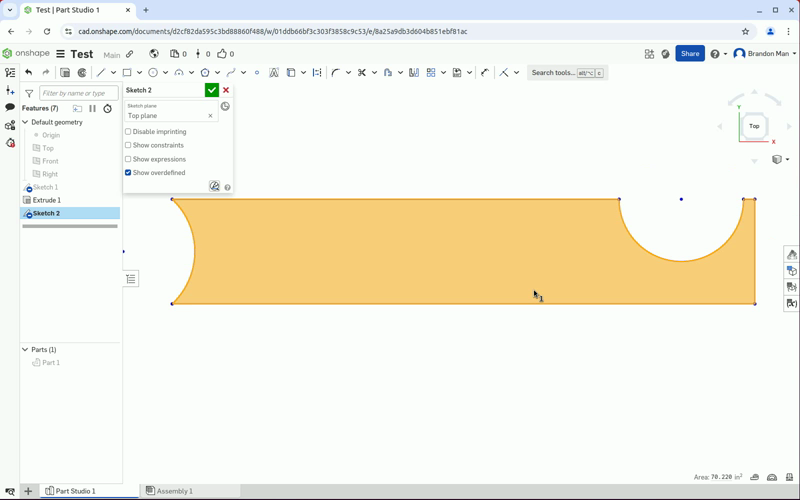
scroll(-6)
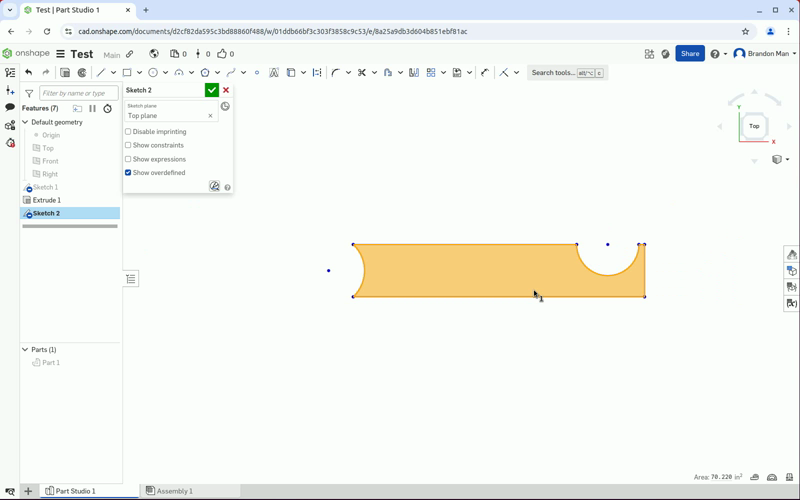
scroll(-6)
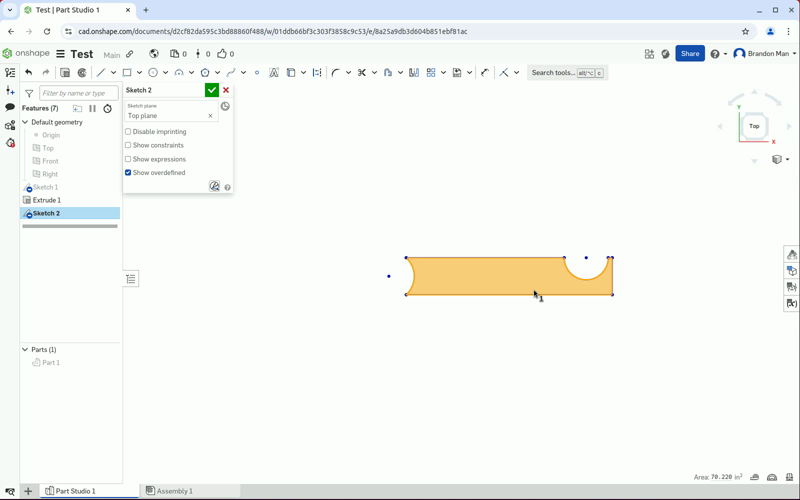
scroll(-6)
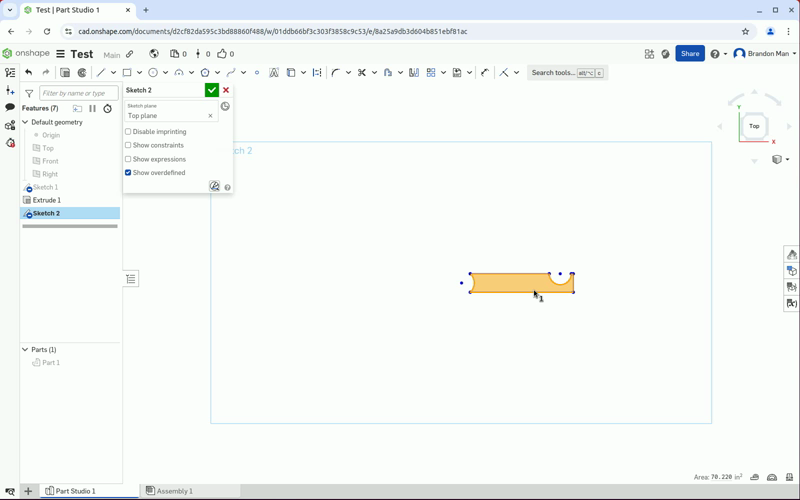
mouse_move(73, 352)
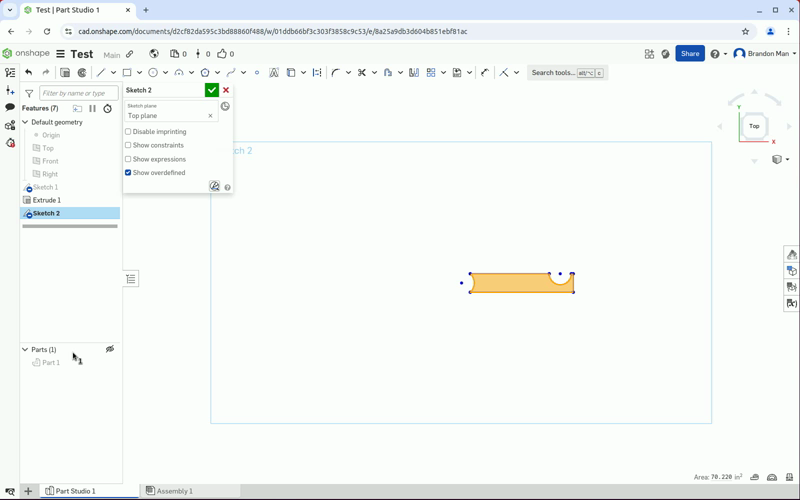
key(shift+y)
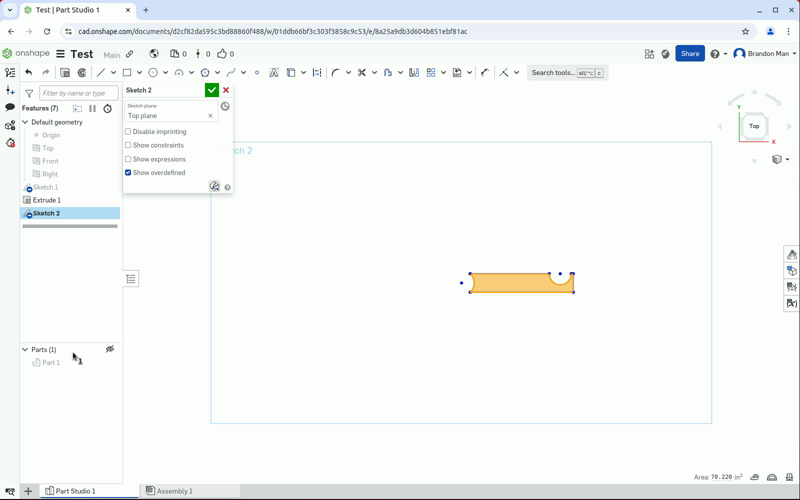
key(shift+e)
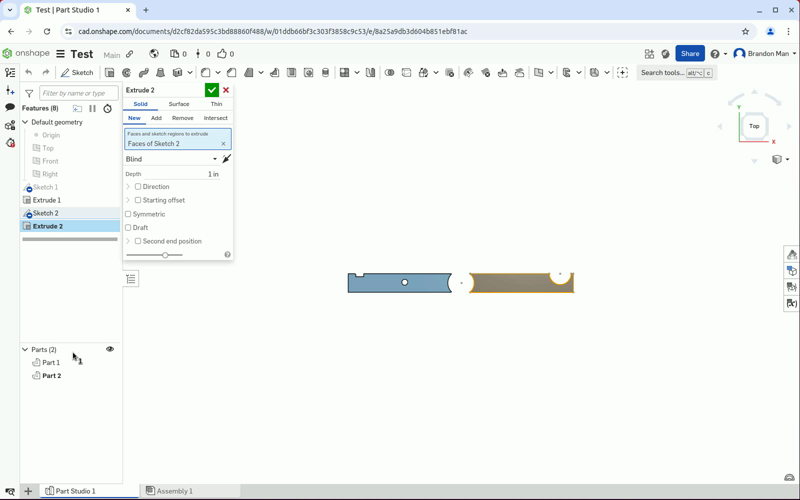
mouse_move(143, 106)
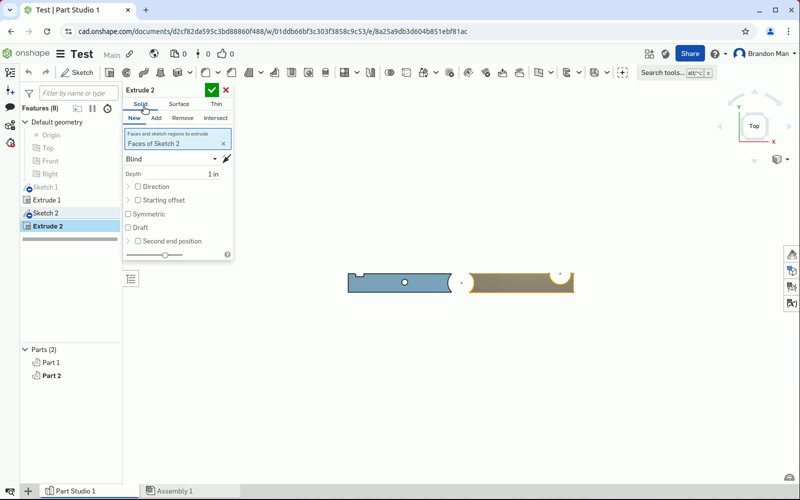
click(143, 106)
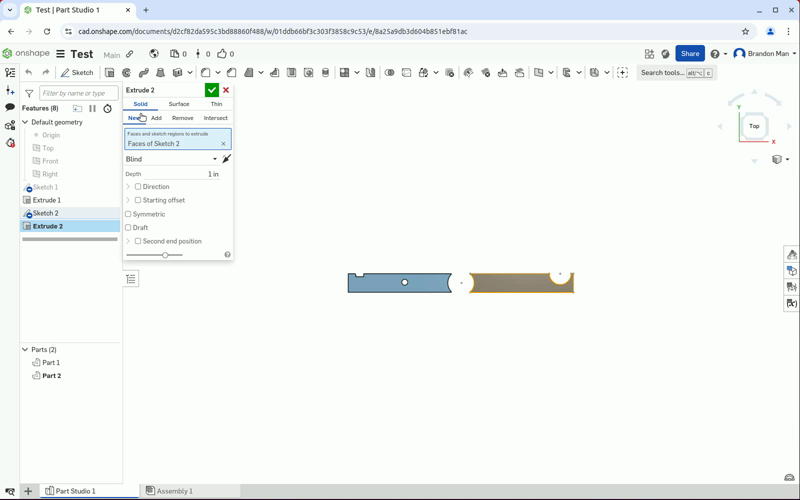
mouse_move(137, 120)
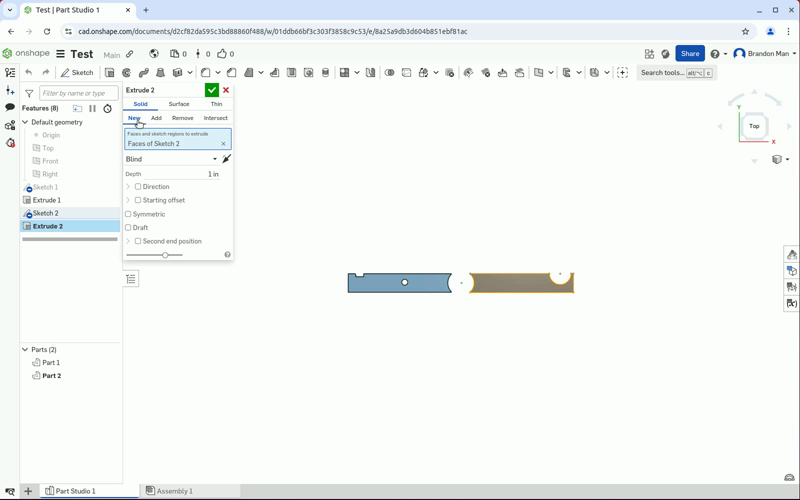
click(137, 120)
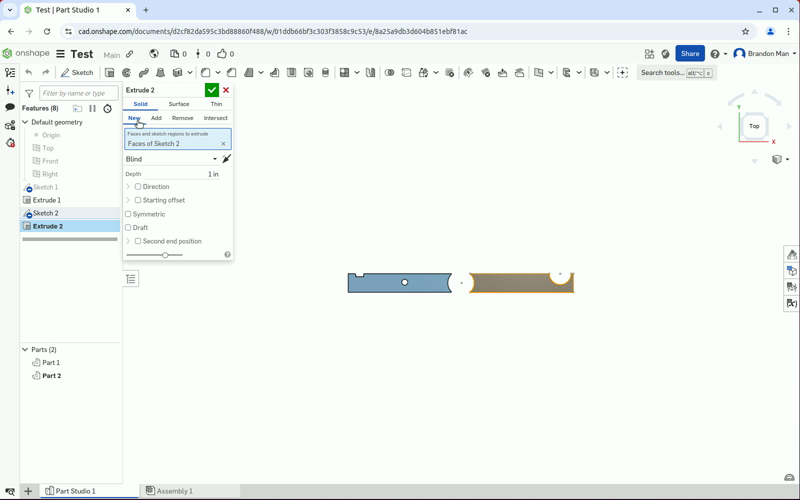
key(tab, 4)
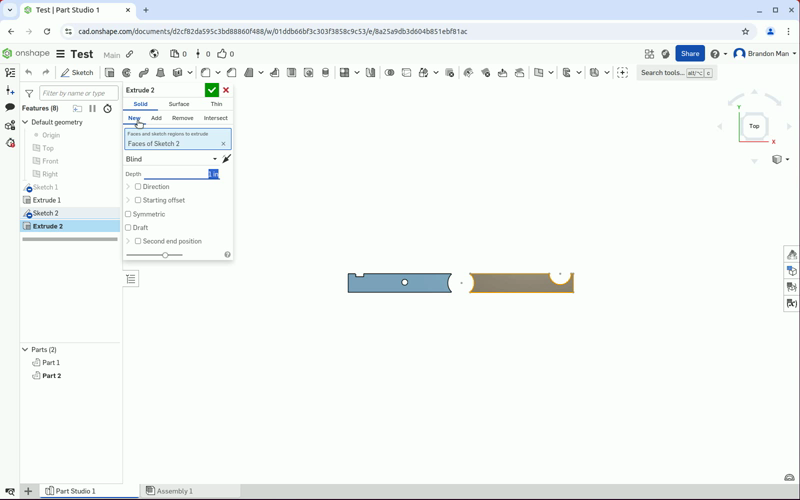
text(1.204)
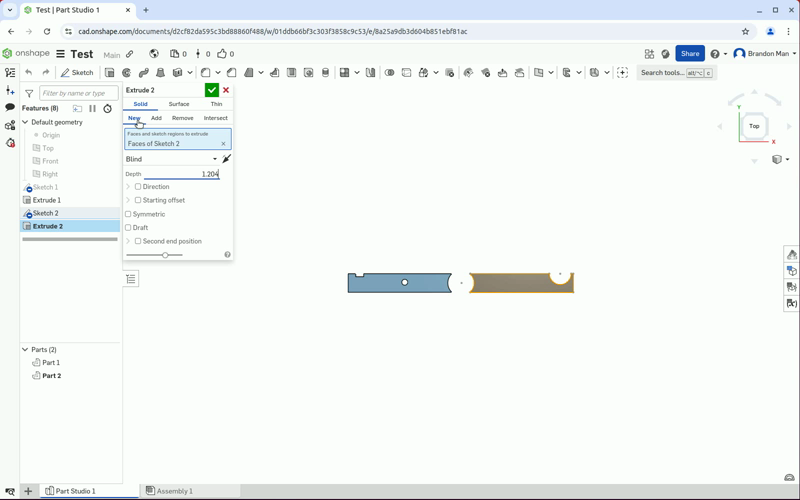
key(enter)
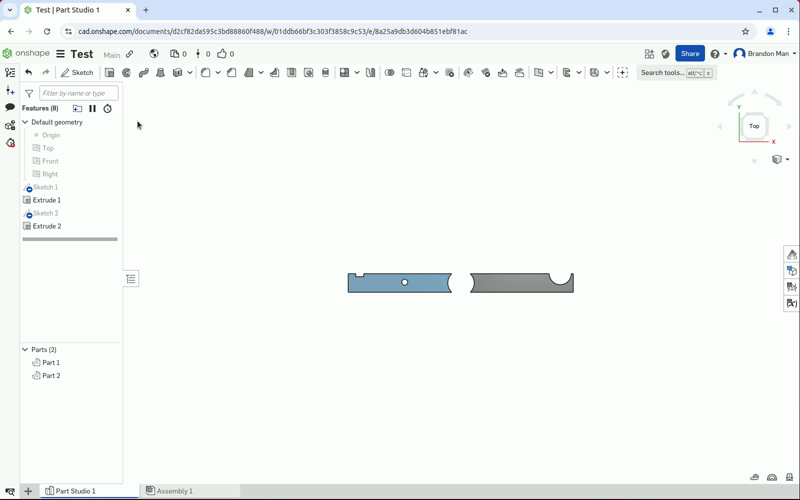
key(shift+h)
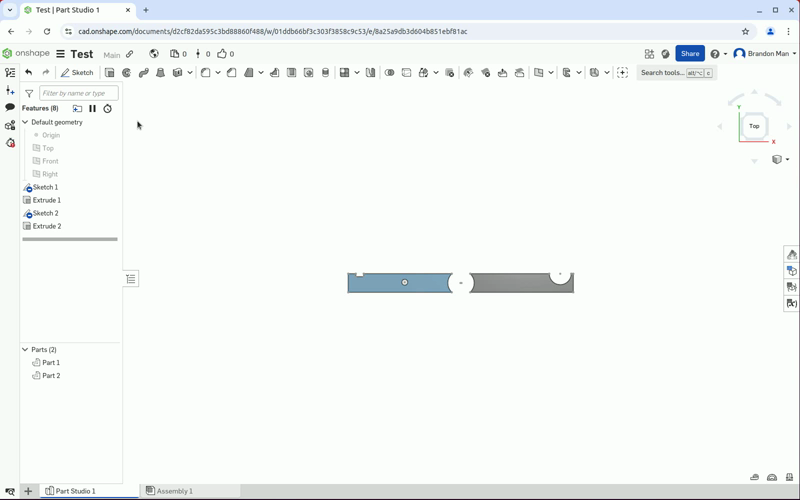
key(shift+h)
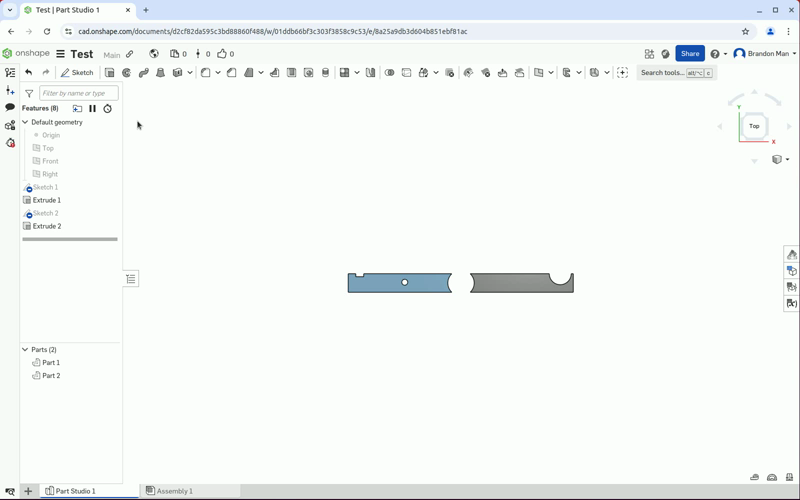
mouse_move(73, 189)
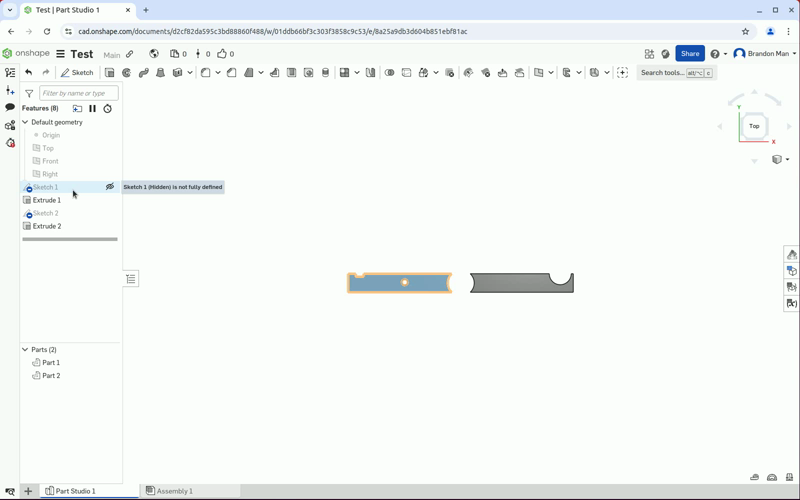
click(73, 189)
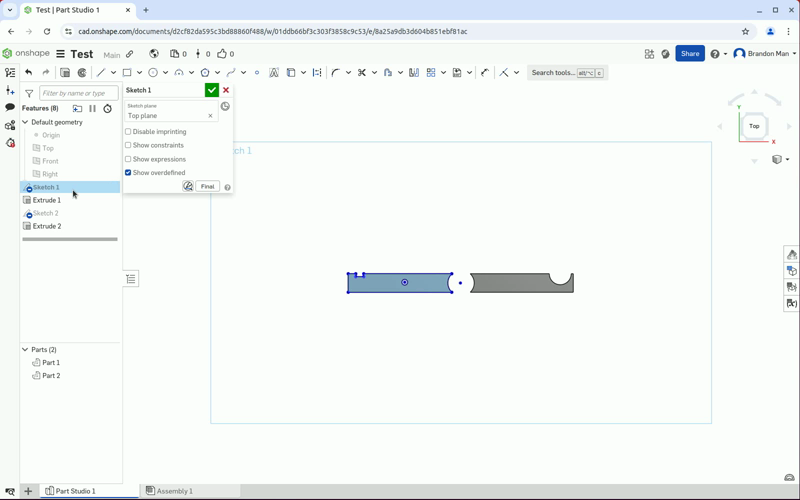
mouse_move(229, 92)
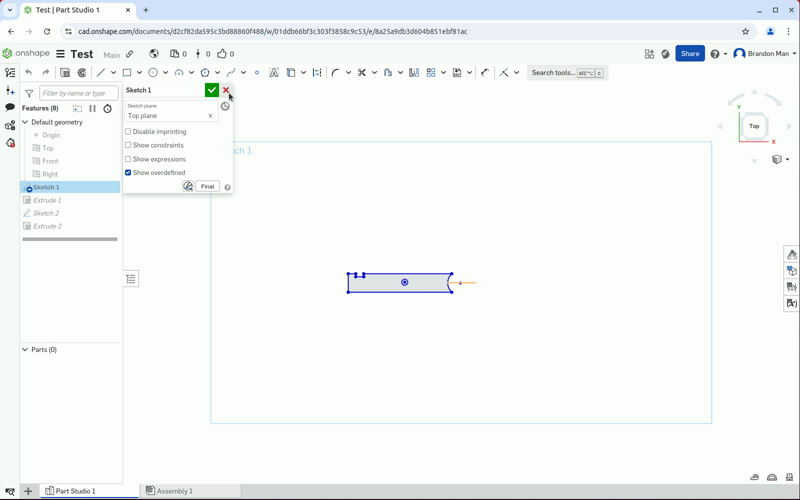
click(229, 92)
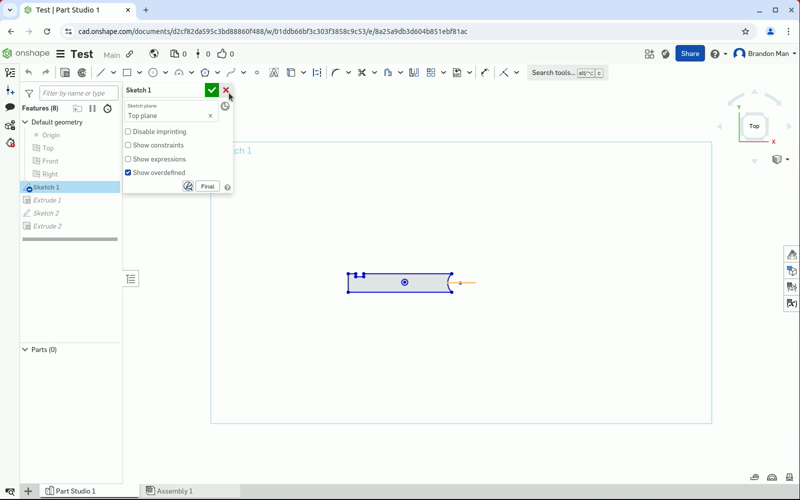
key(shift+s)
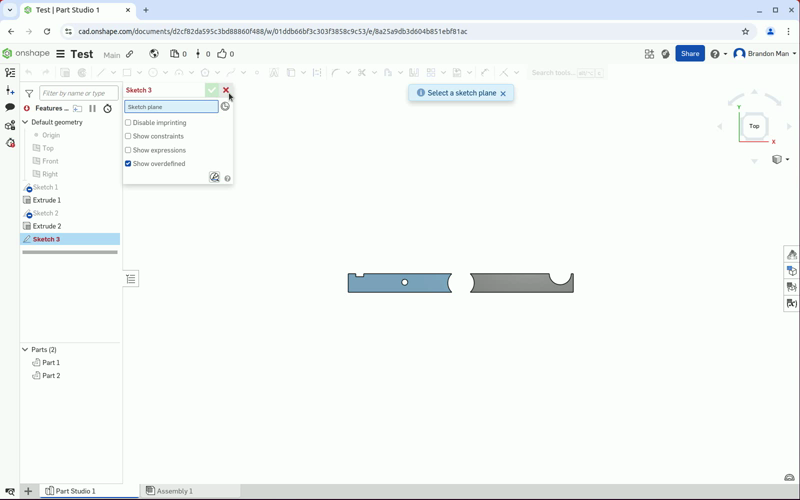
mouse_move(73, 150)
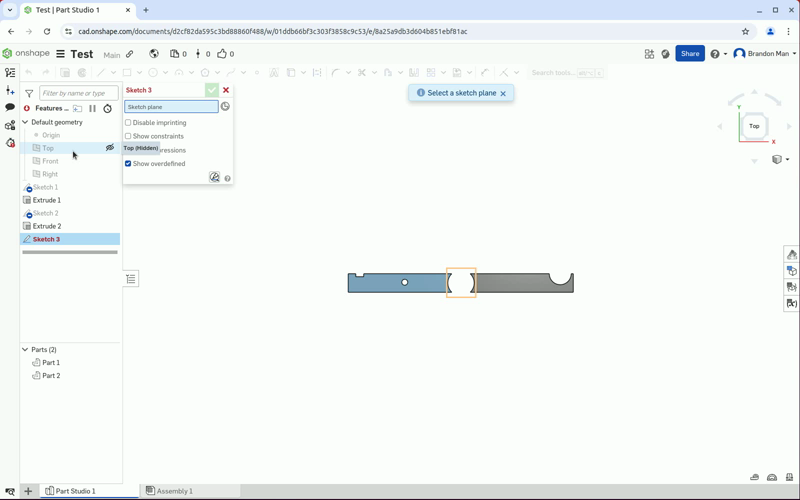
click(73, 150)
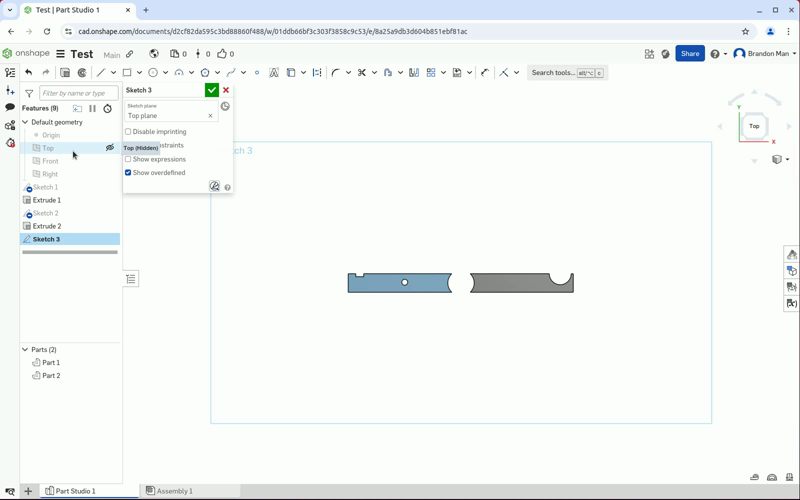
mouse_move(73, 352)
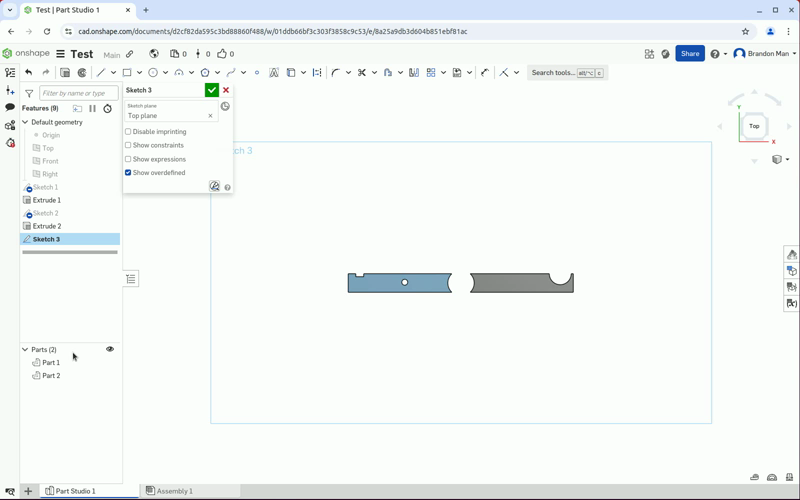
key(y)
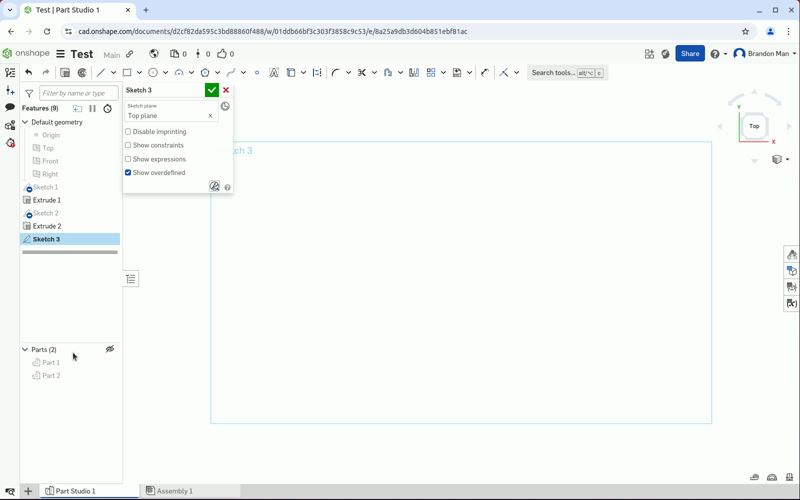
key(a)
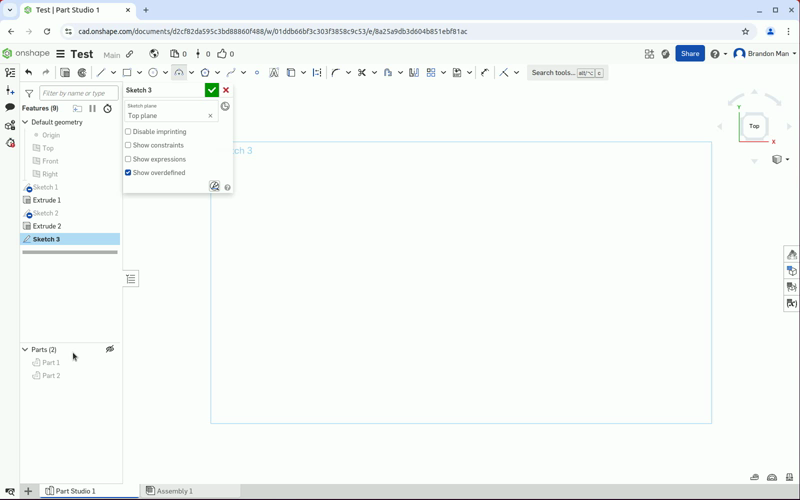
key_down(shift)
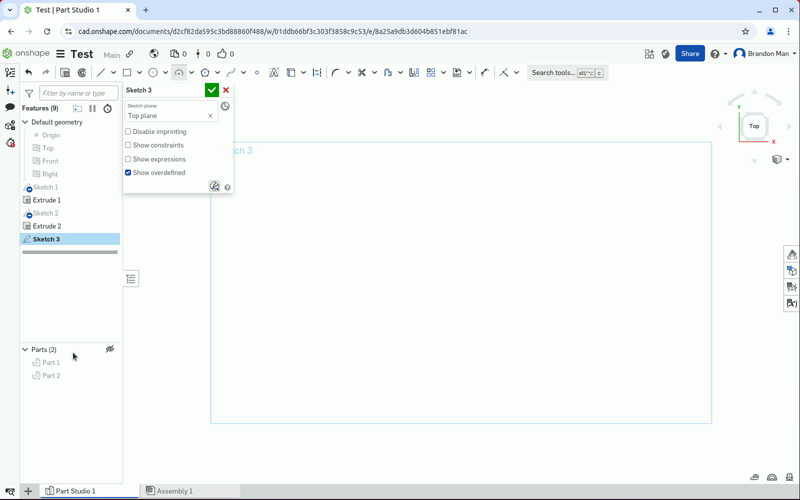
mouse_move(451, 292)
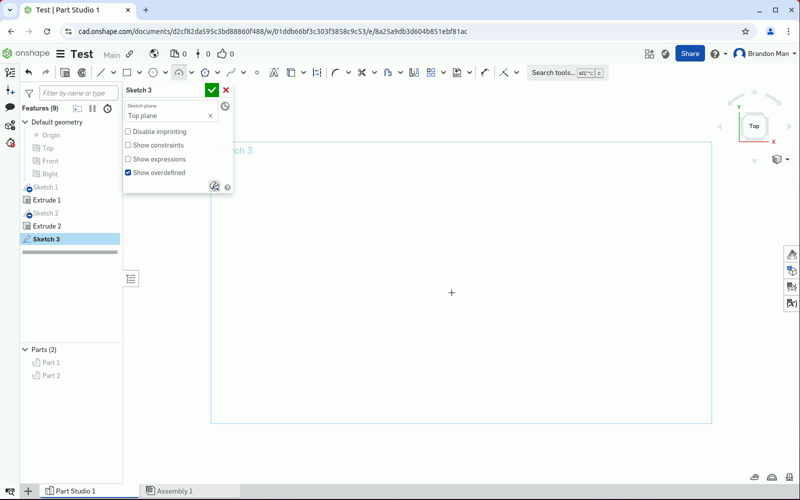
click(451, 292)
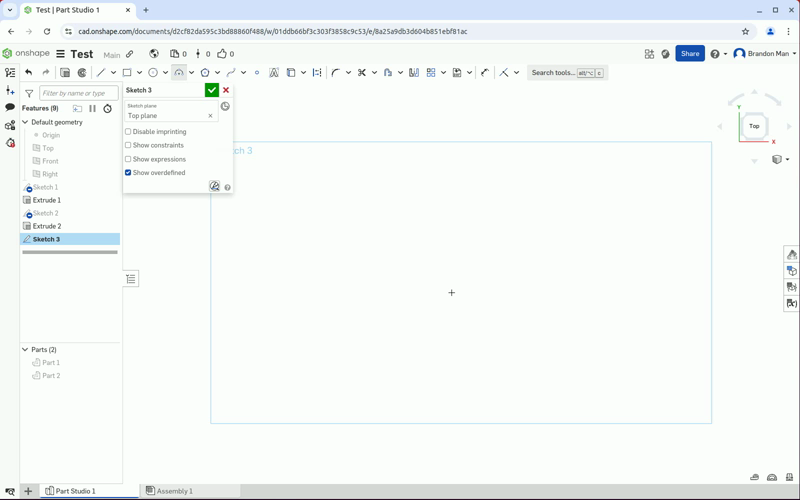
key_up(shift)
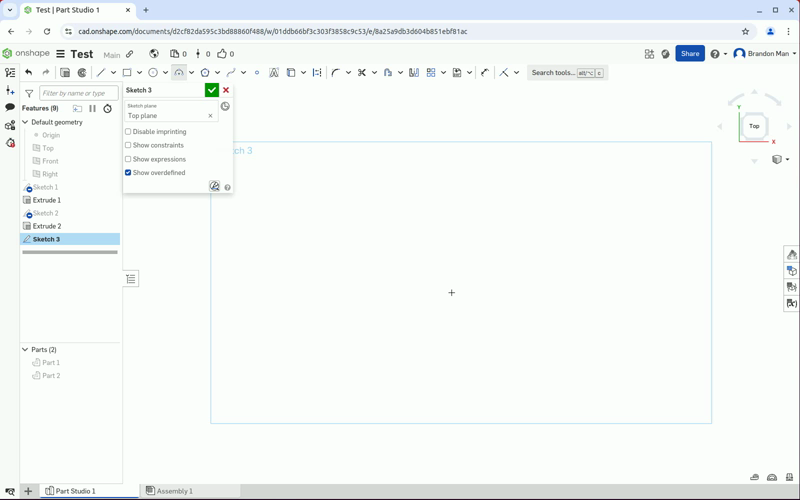
key_down(shift)
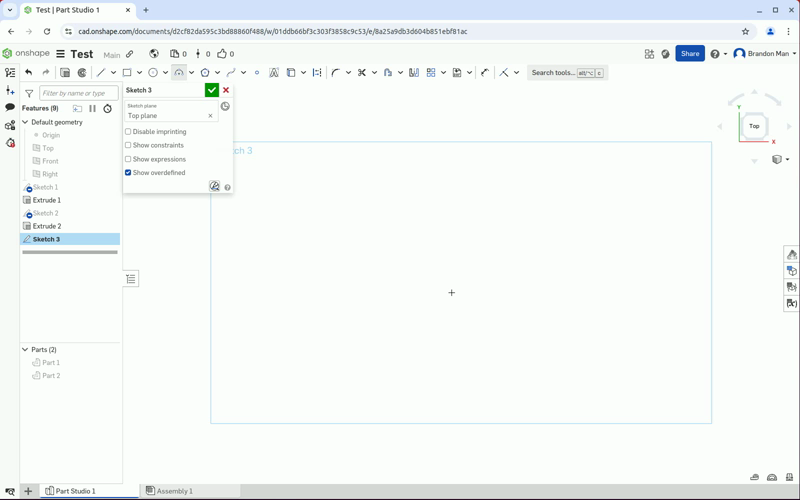
mouse_move(471, 292)
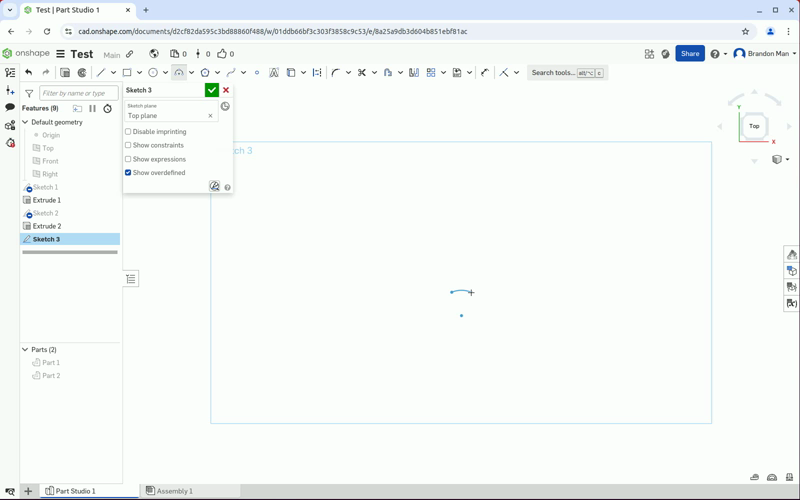
click(471, 292)
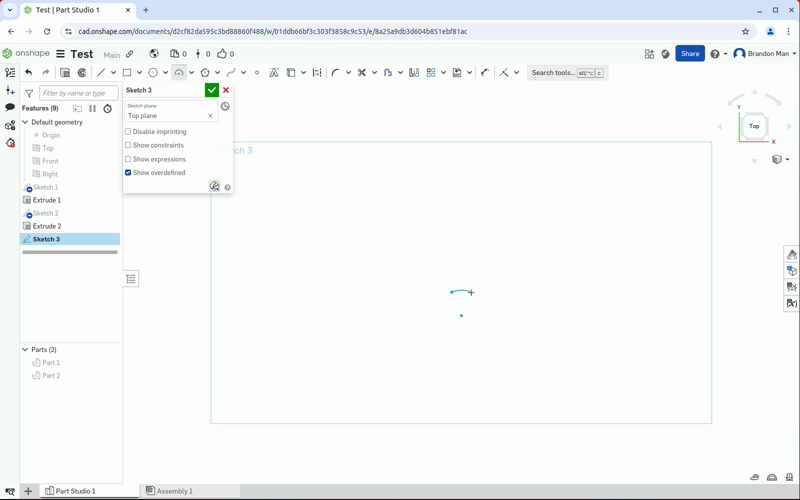
mouse_move(461, 296)
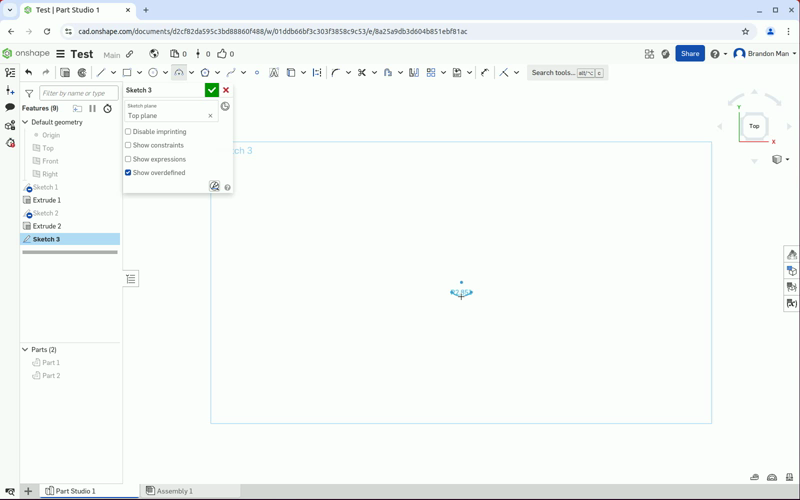
click(461, 296)
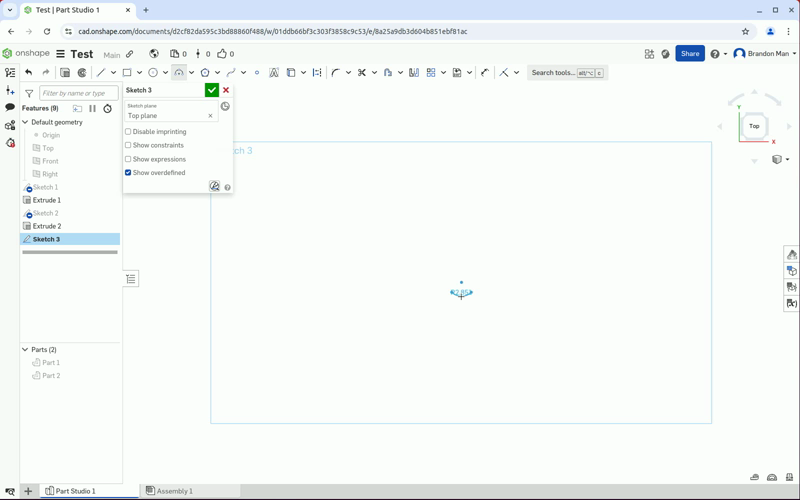
key_up(shift)
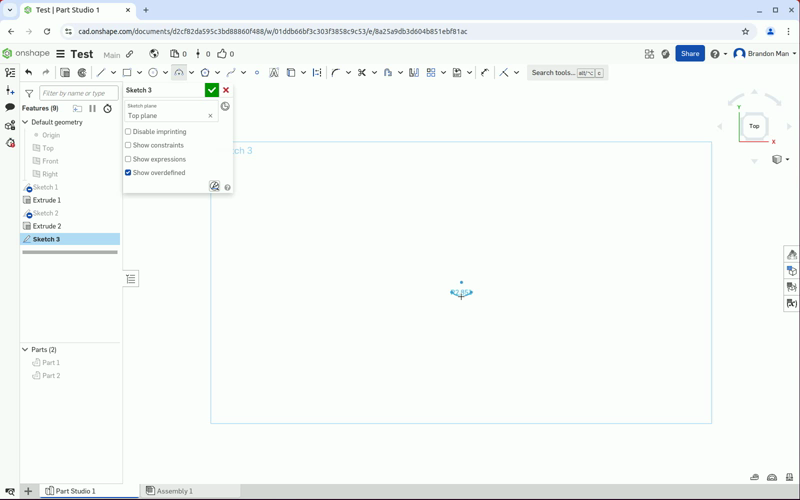
key(esc)
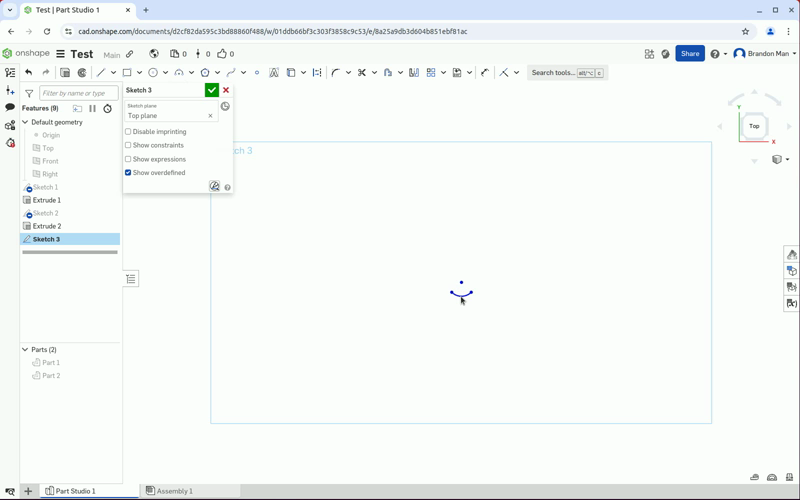
key(l)
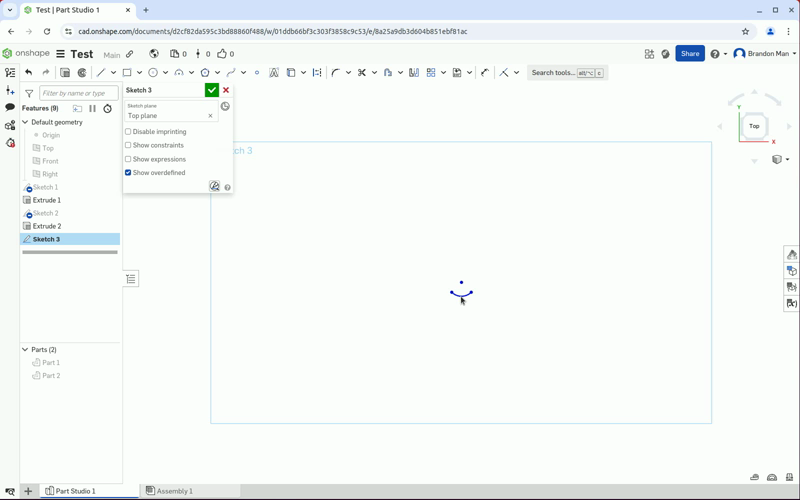
mouse_move(471, 292)
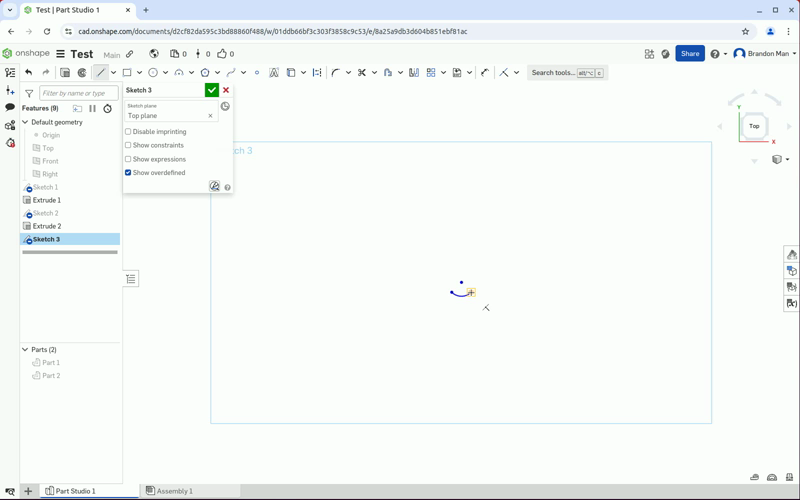
click(471, 292)
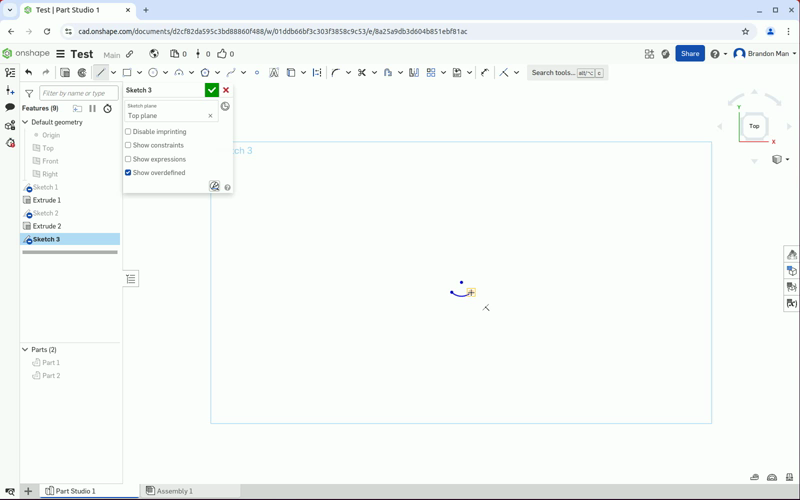
mouse_move(501, 292)
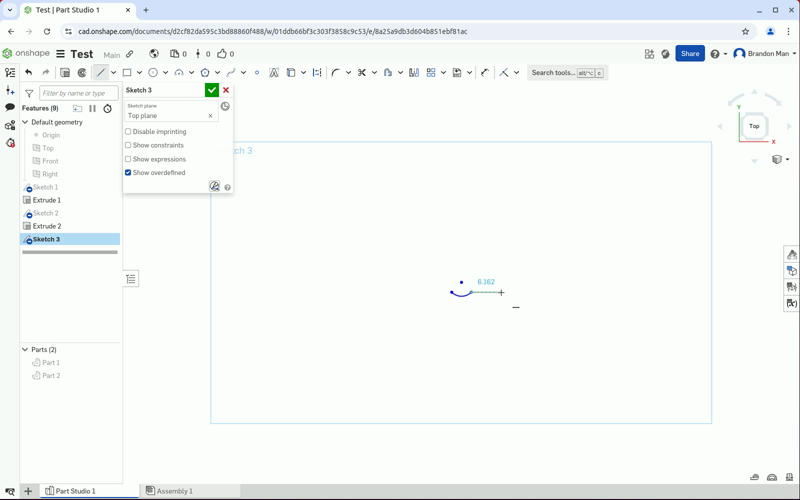
key_down(shift)
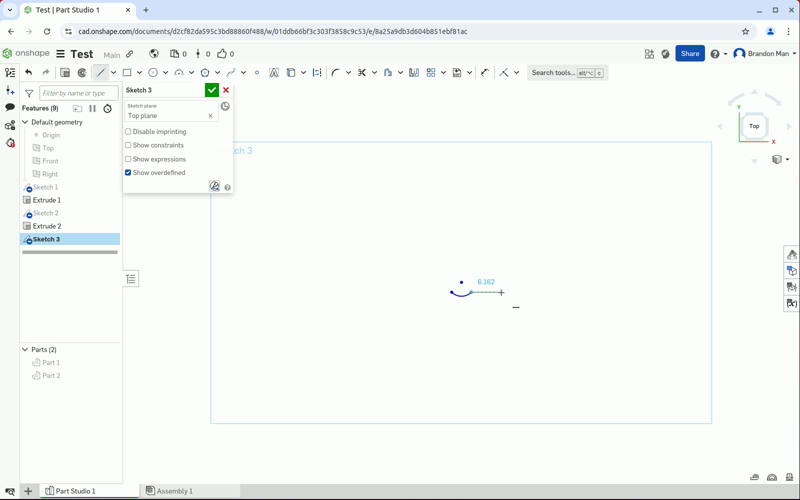
mouse_move(451, 292)
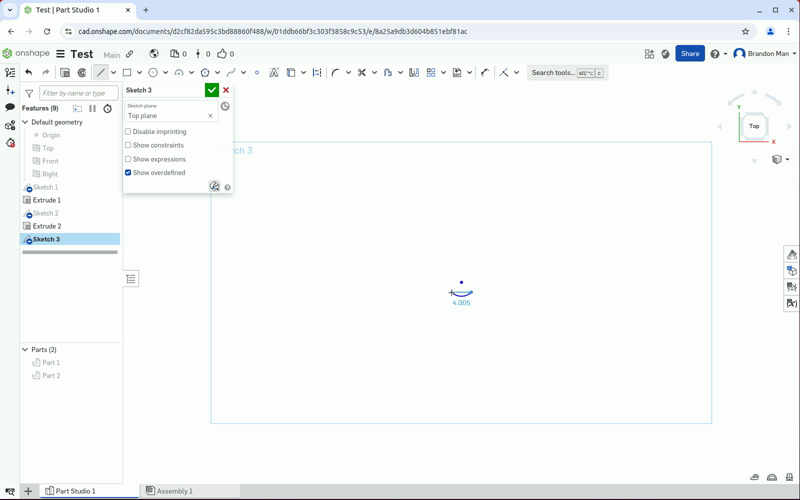
key_up(shift)
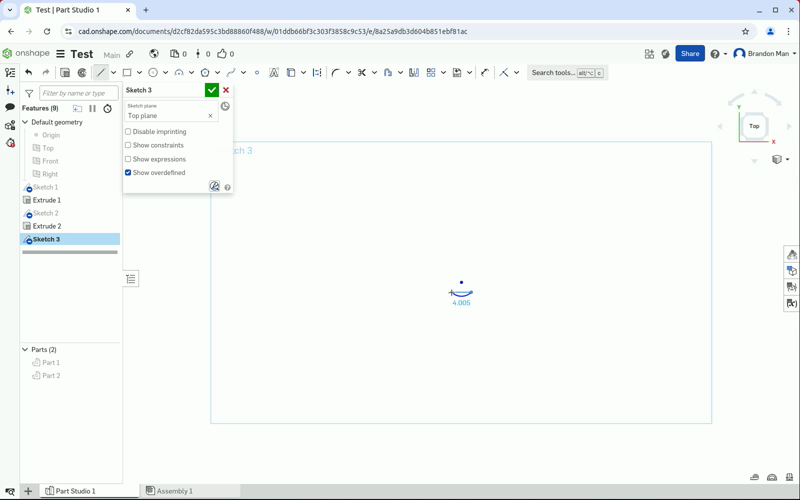
click(451, 292)
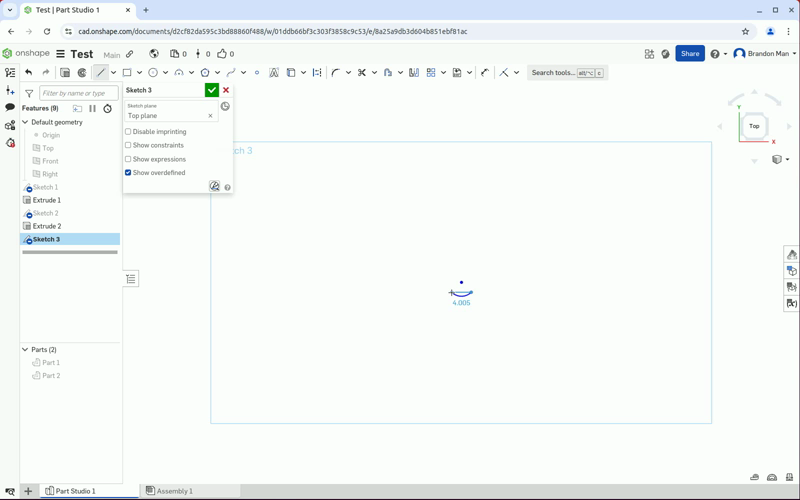
key(esc)
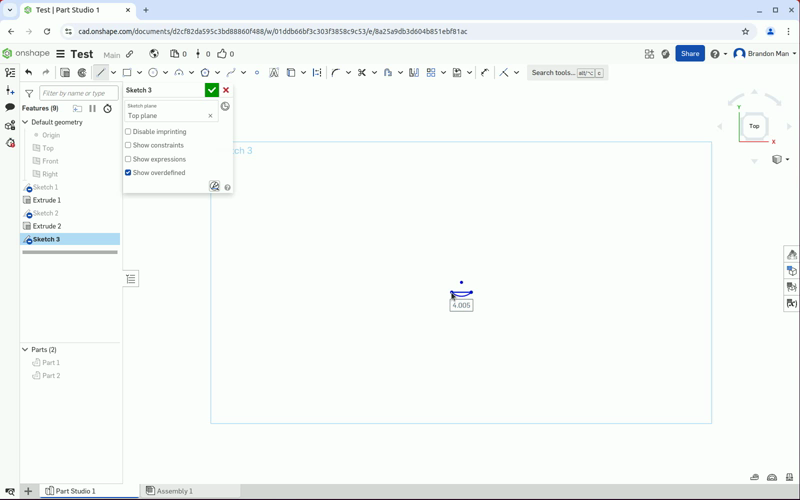
mouse_move(459, 295)
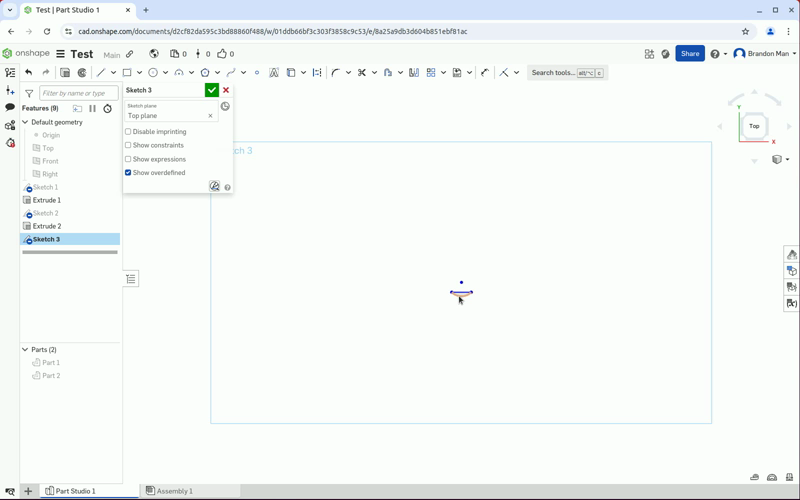
scroll(6)
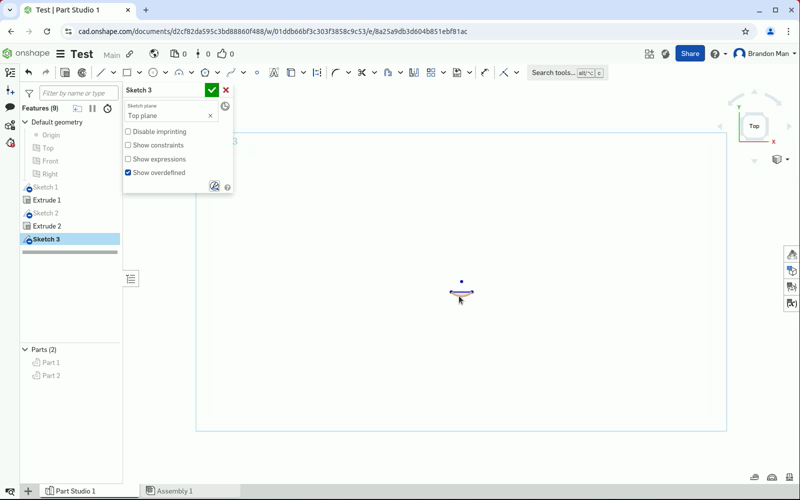
scroll(6)
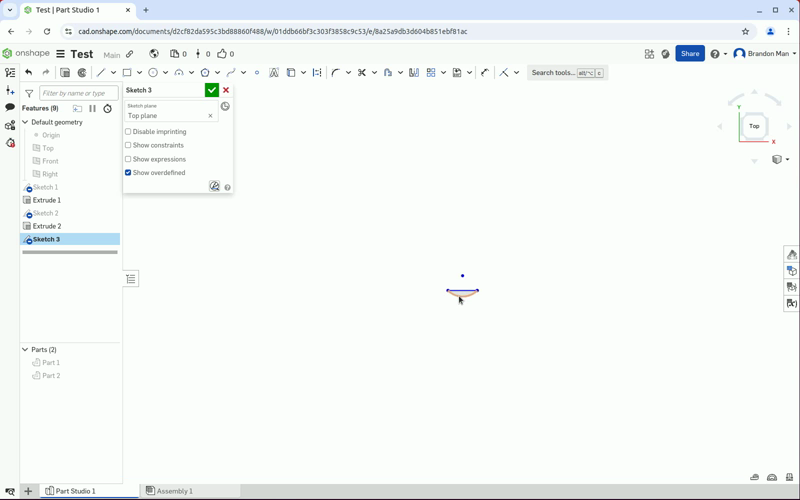
scroll(6)
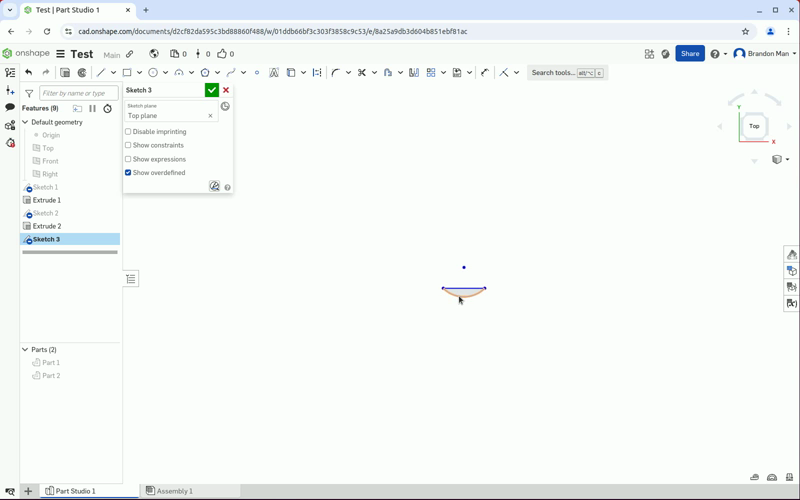
scroll(6)
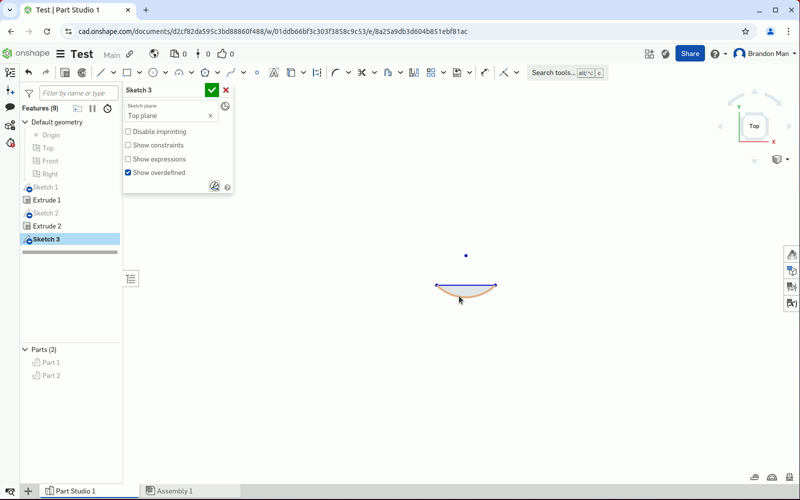
scroll(6)
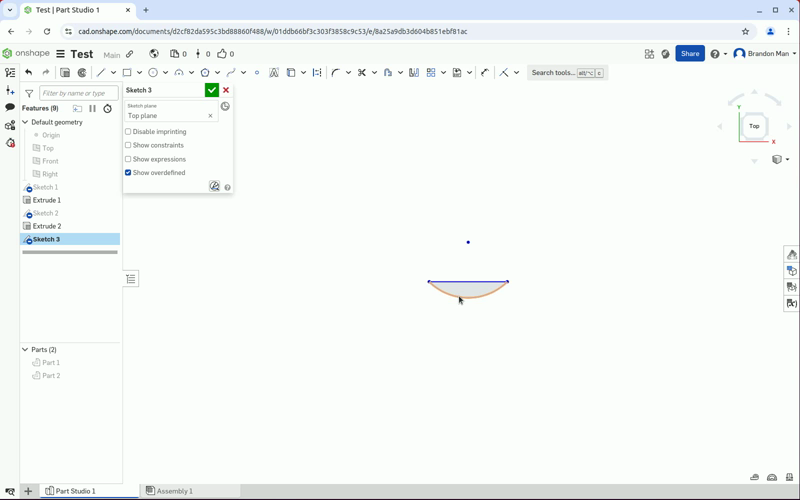
scroll(6)
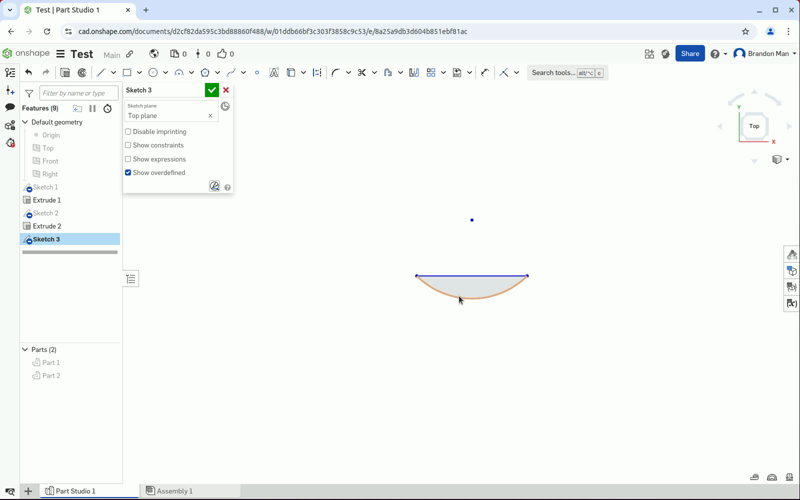
scroll(6)
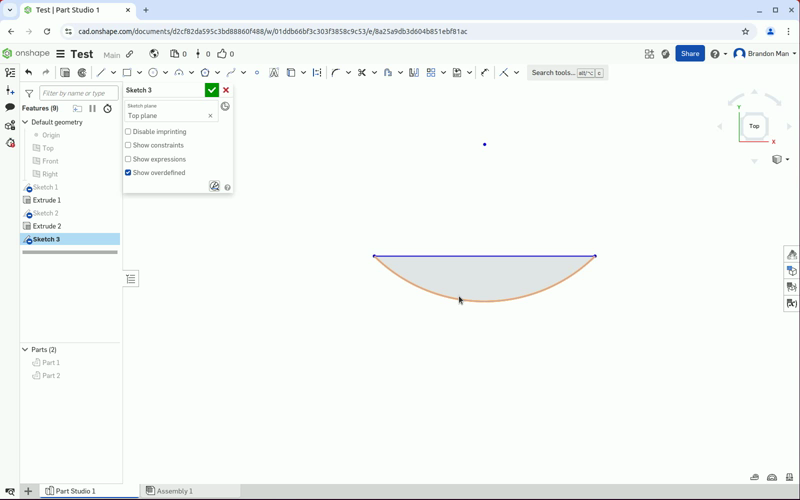
click(459, 295)
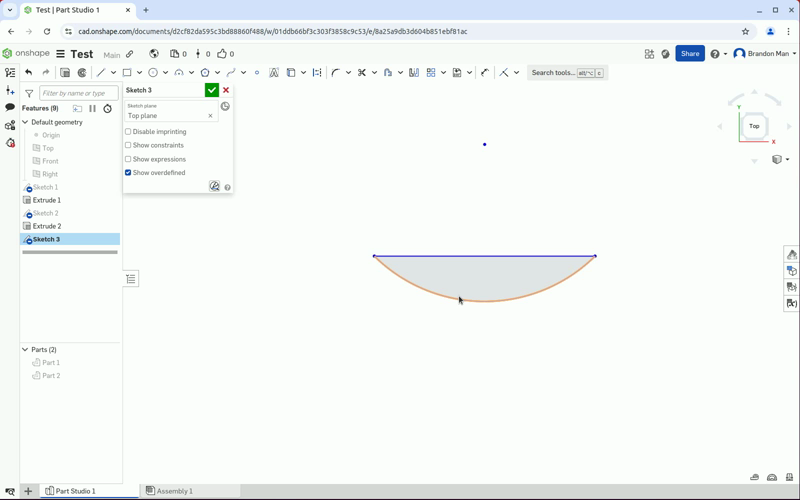
scroll(-6)
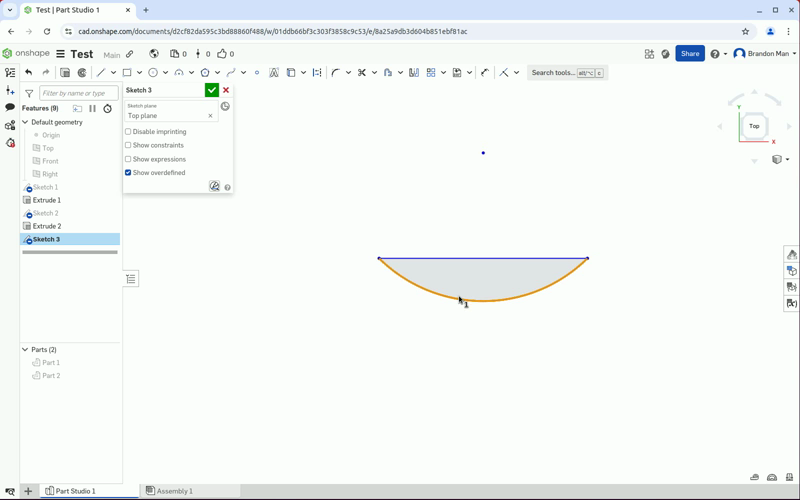
scroll(-6)
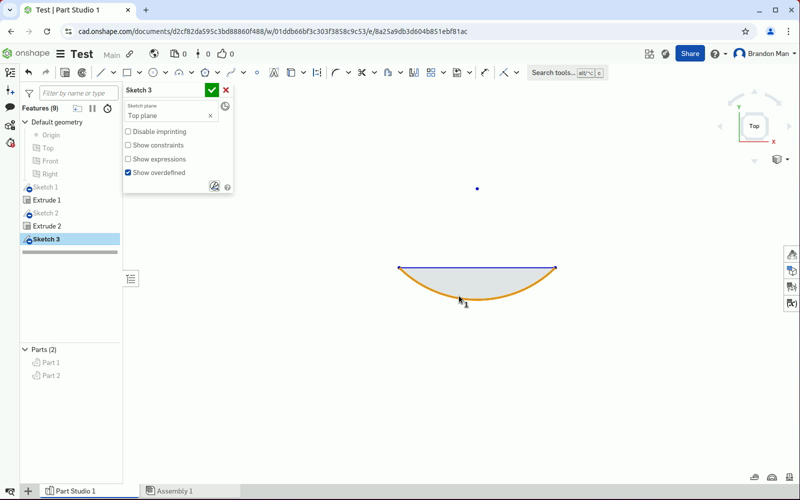
scroll(-6)
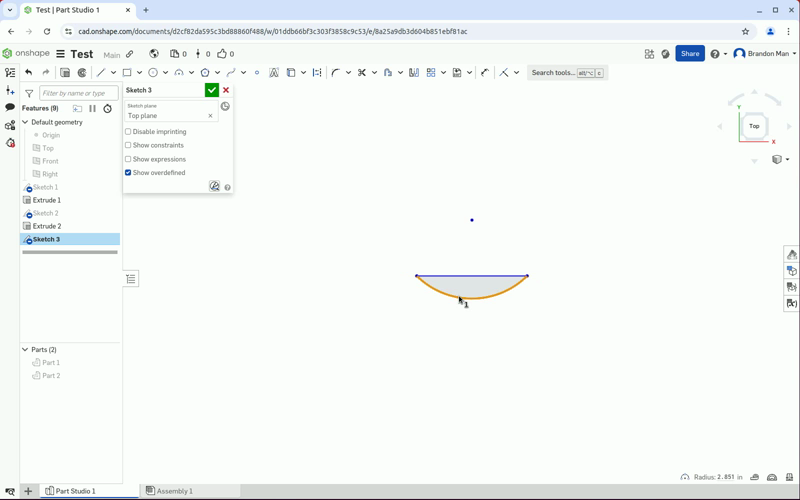
scroll(-6)
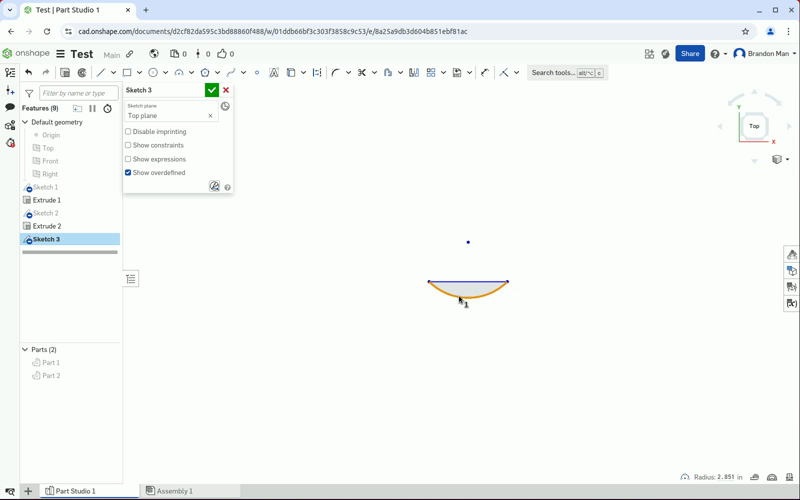
scroll(-6)
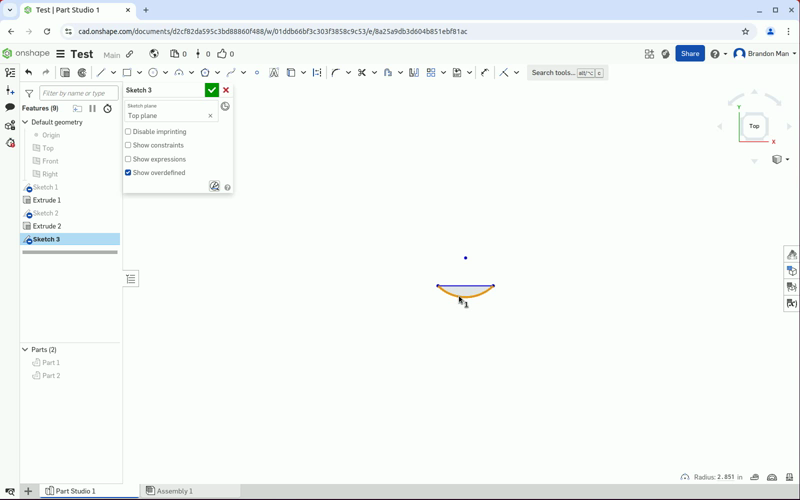
scroll(-6)
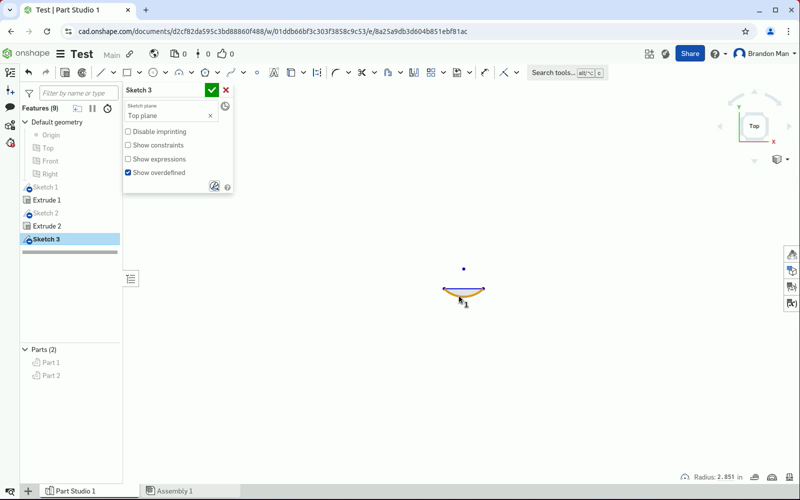
scroll(-6)
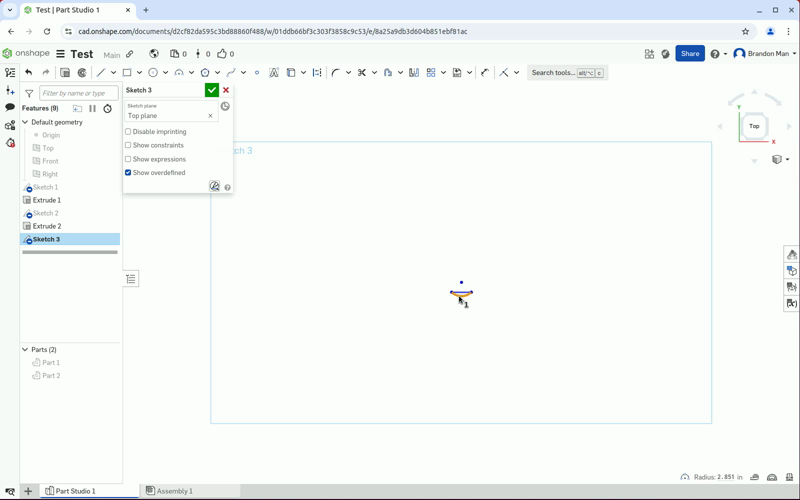
mouse_move(73, 352)
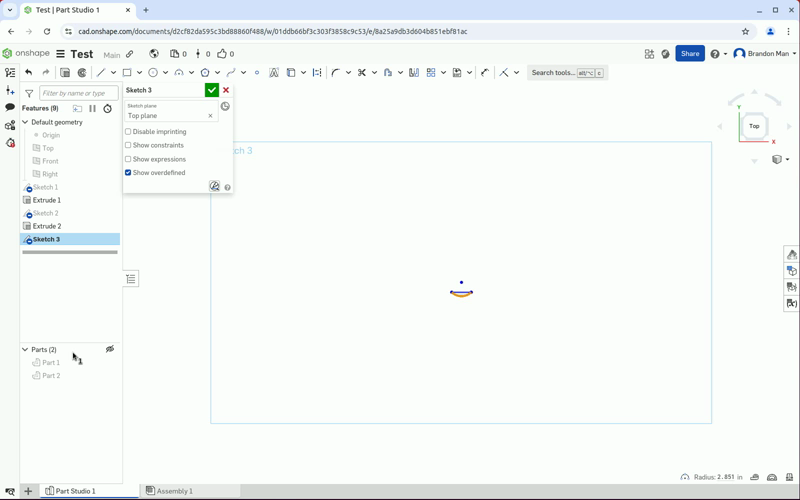
key(shift+y)
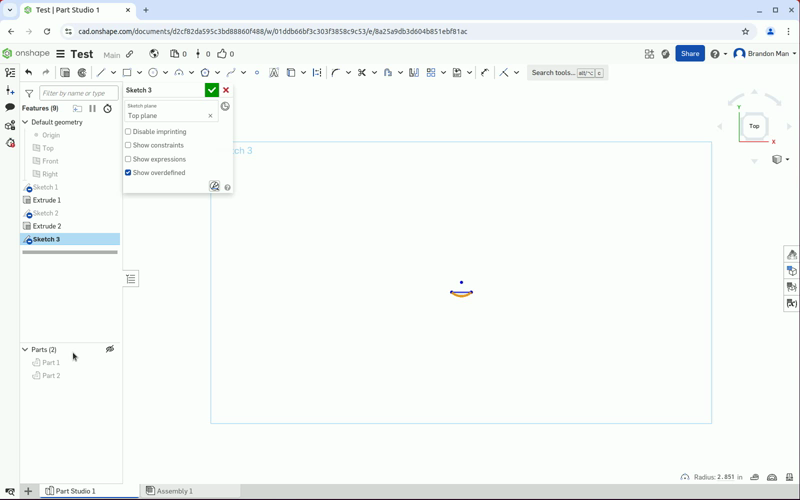
key(shift+e)
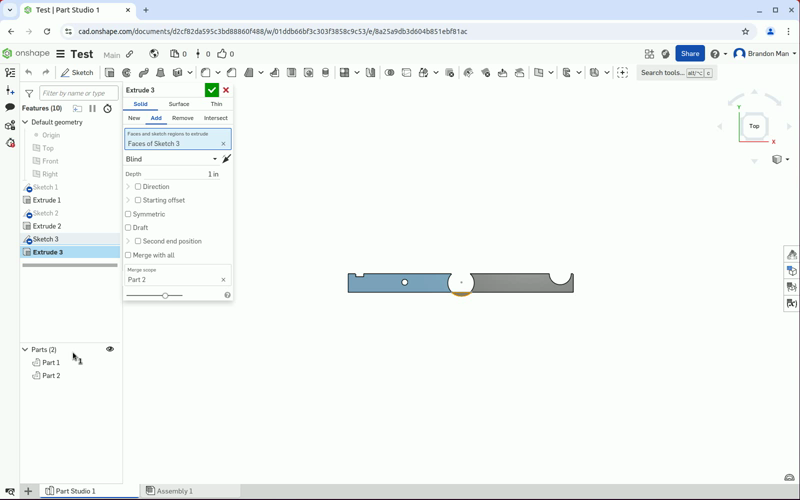
mouse_move(143, 106)
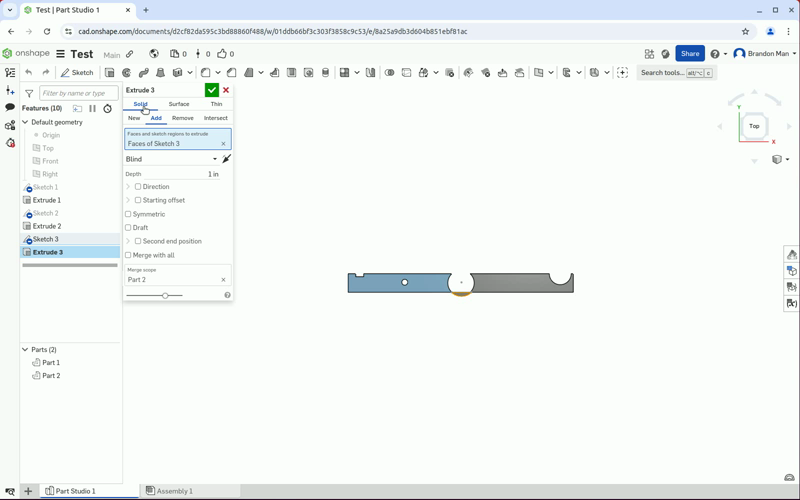
click(143, 106)
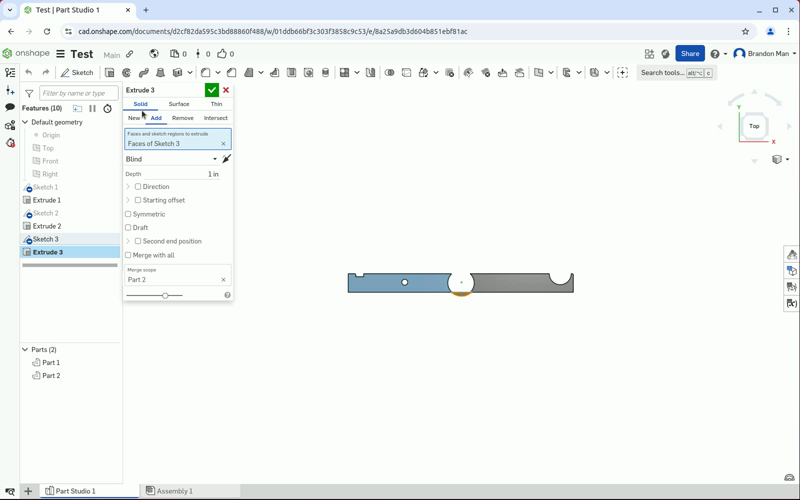
mouse_move(137, 120)
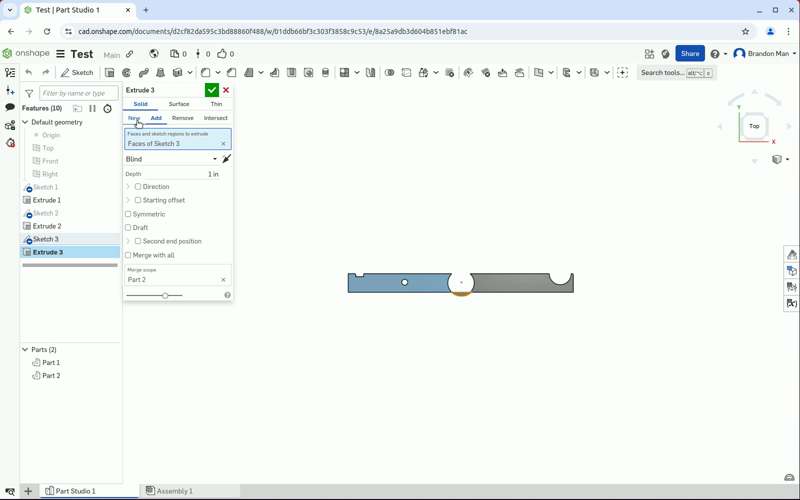
click(137, 120)
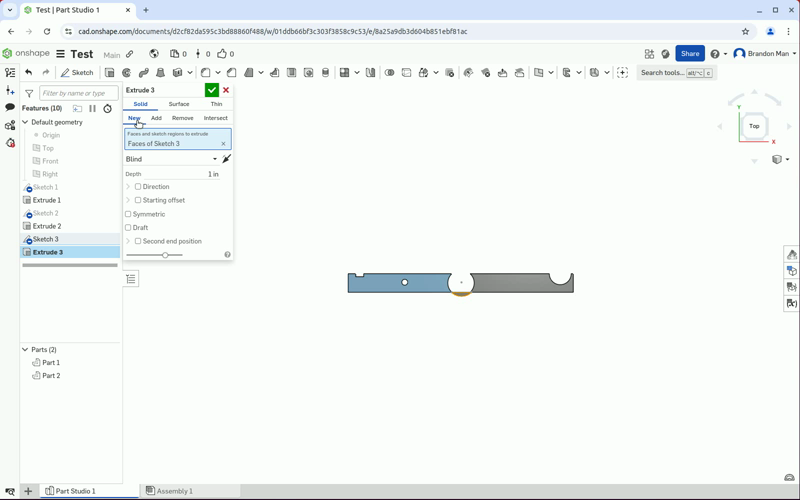
key(tab, 4)
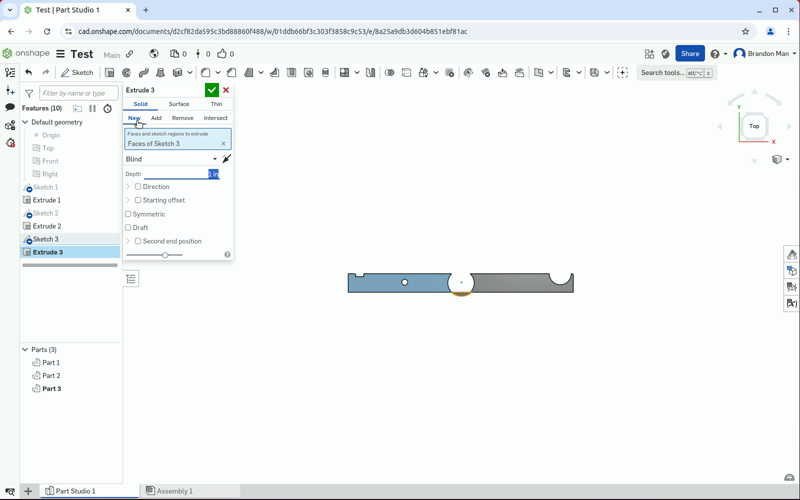
text(1.204)
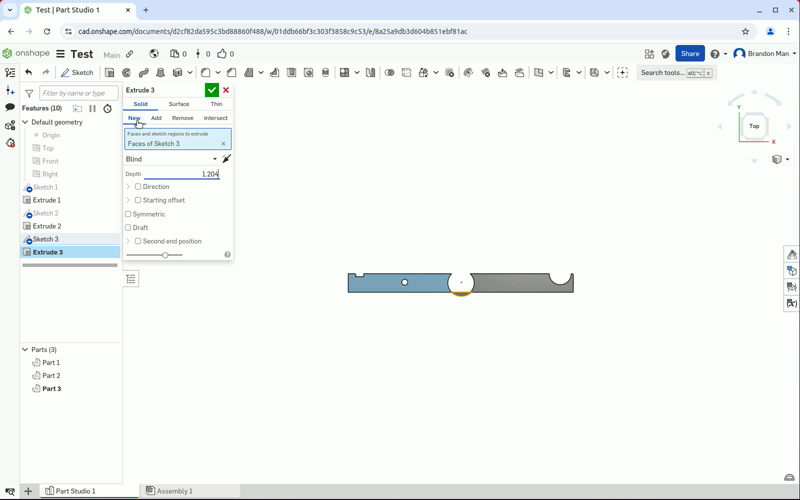
key(enter)
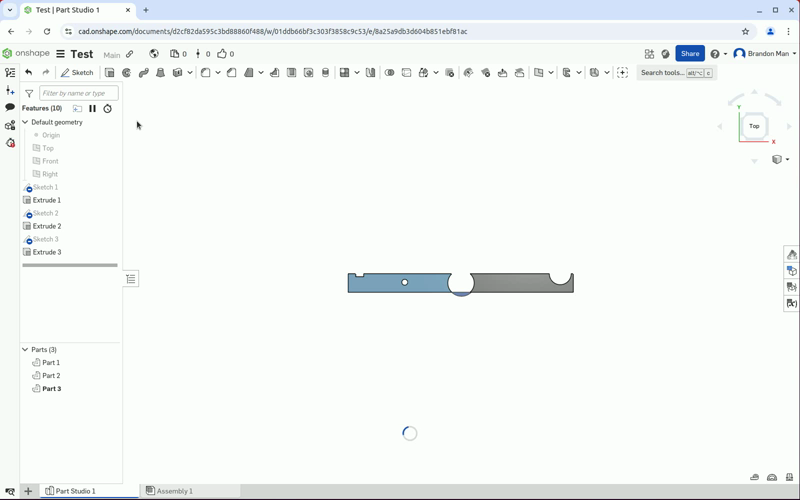
key(shift+h)
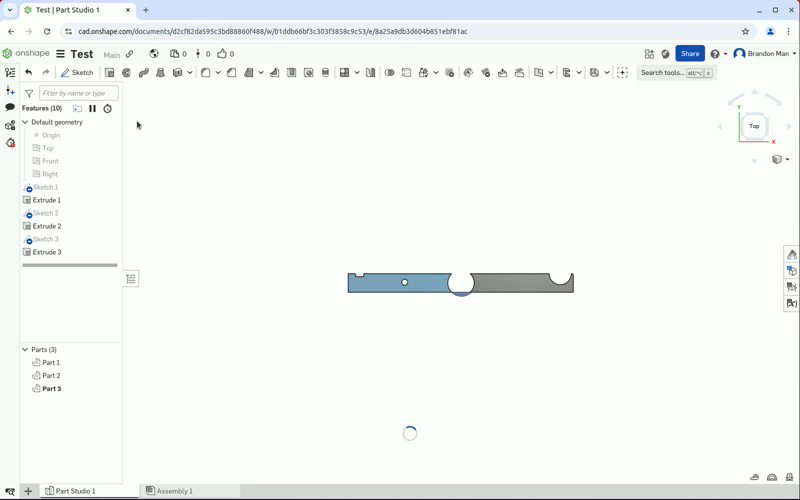
key(shift+h)
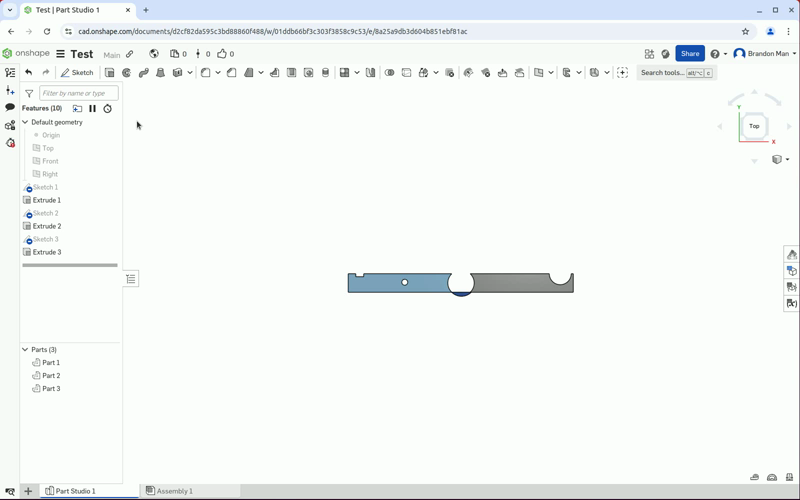
mouse_move(73, 189)
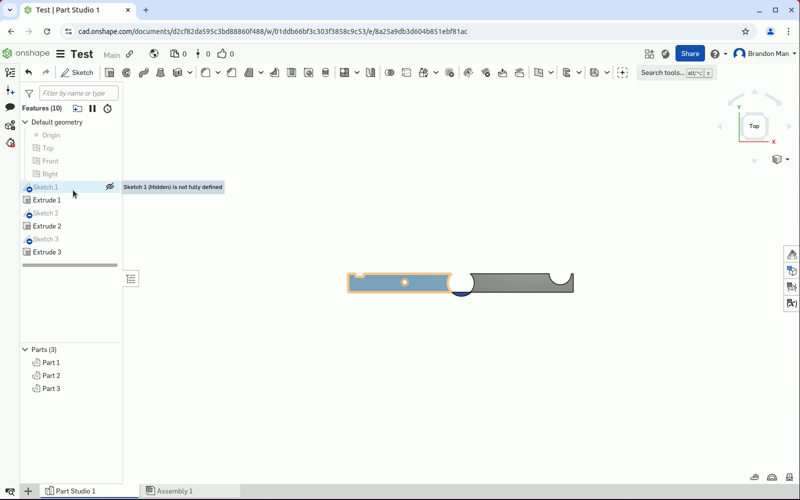
click(73, 189)
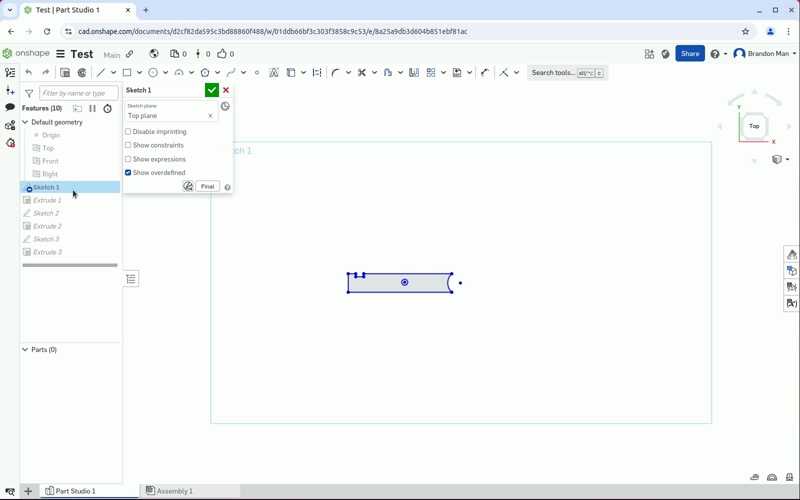
mouse_move(229, 92)
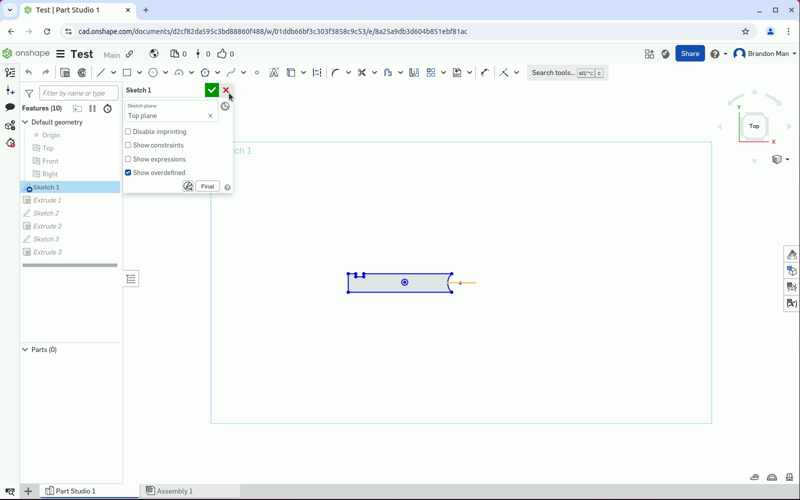
click(229, 92)
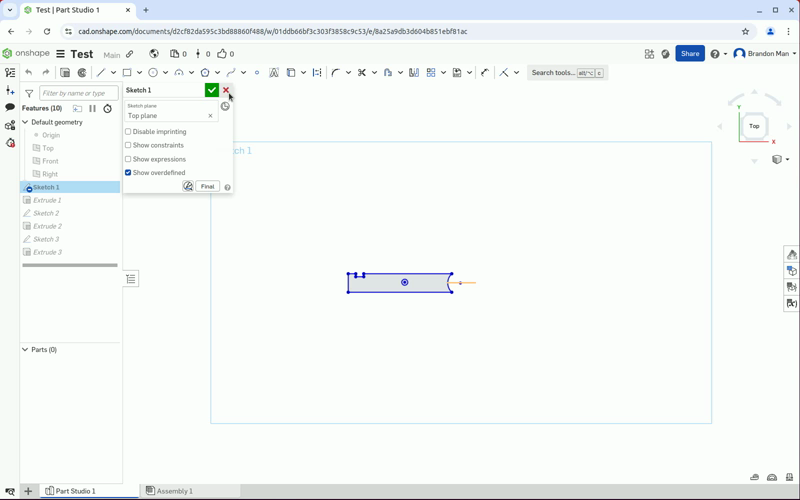
key(shift+s)
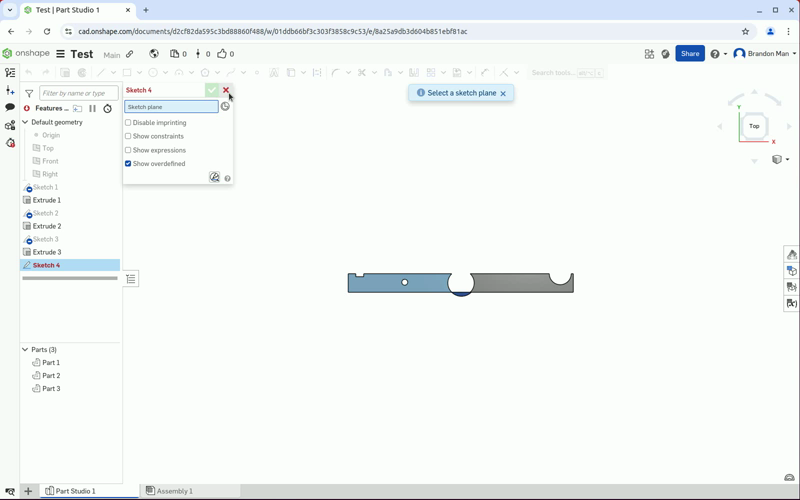
mouse_move(73, 150)
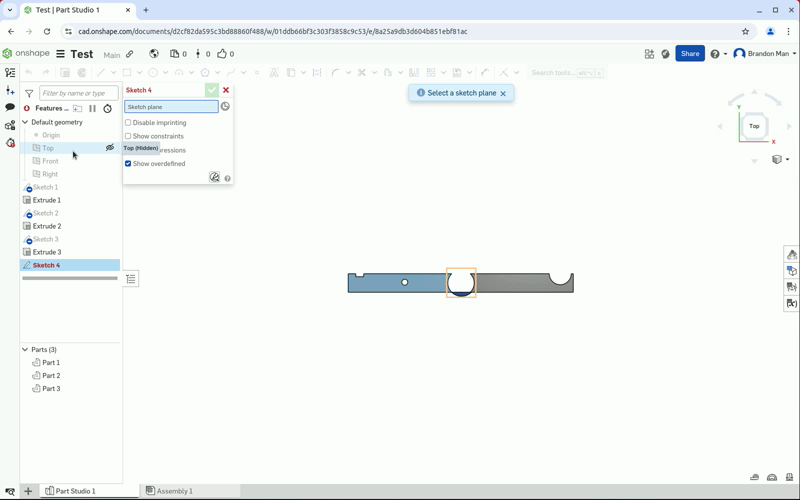
click(73, 150)
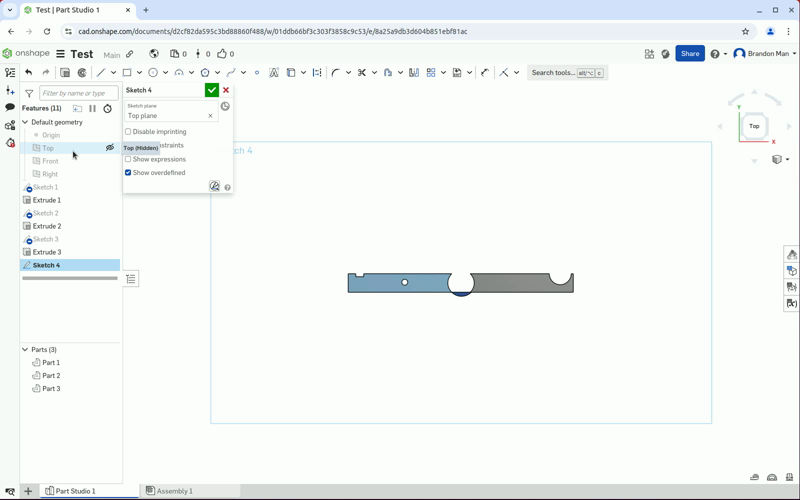
mouse_move(73, 352)
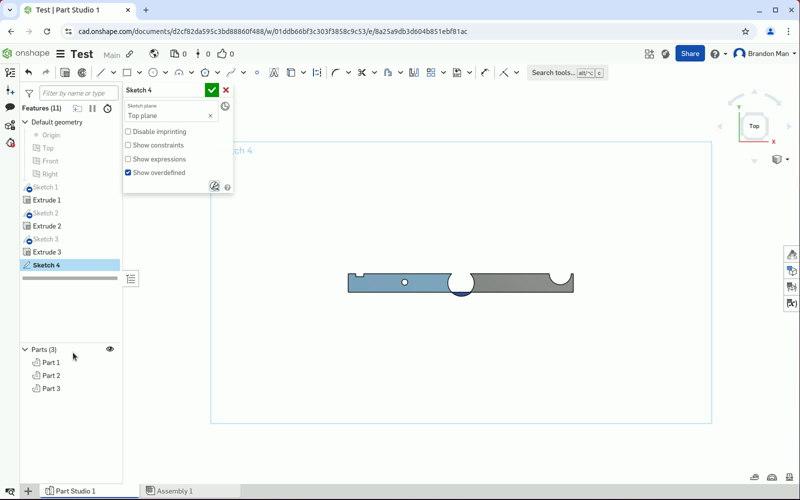
key(y)
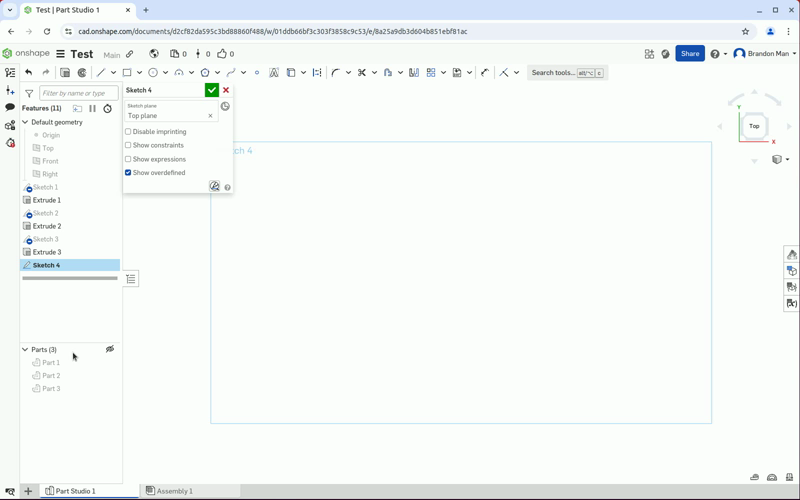
key(l)
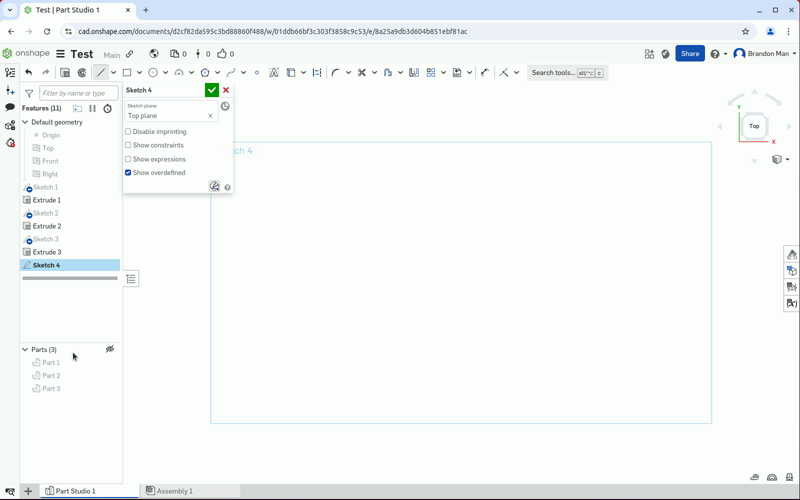
key_down(shift)
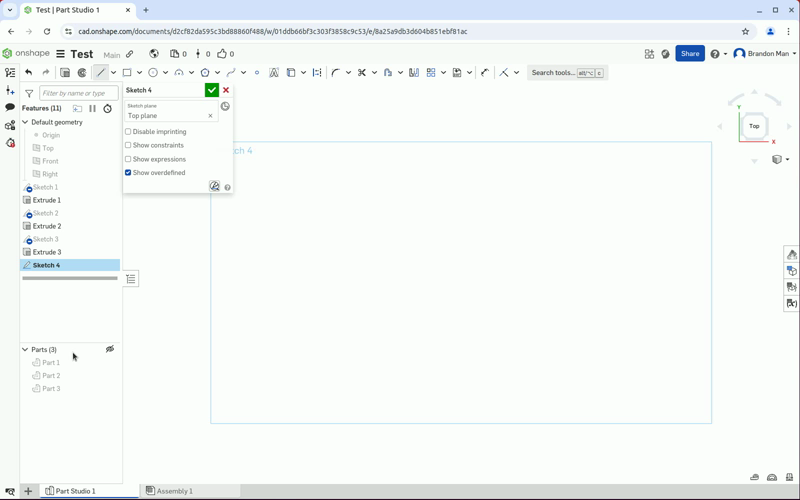
mouse_move(451, 292)
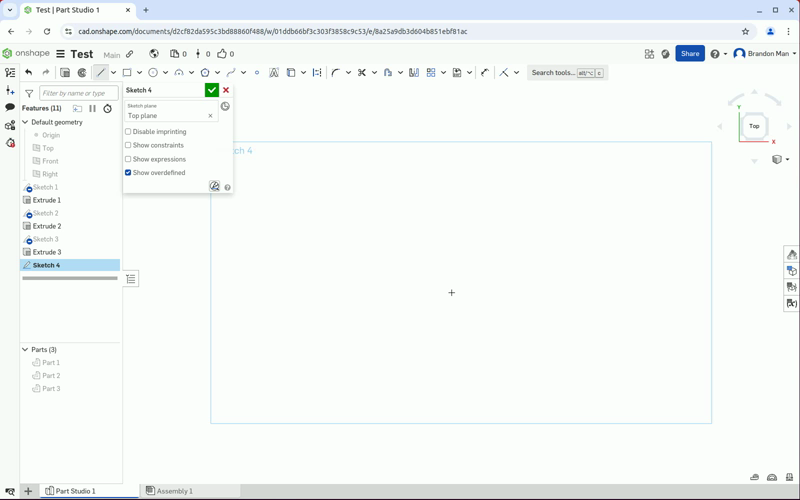
click(451, 292)
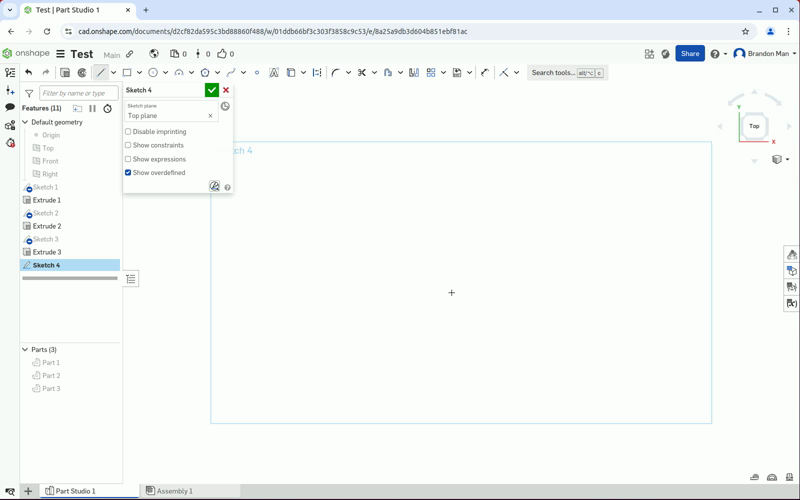
key_up(shift)
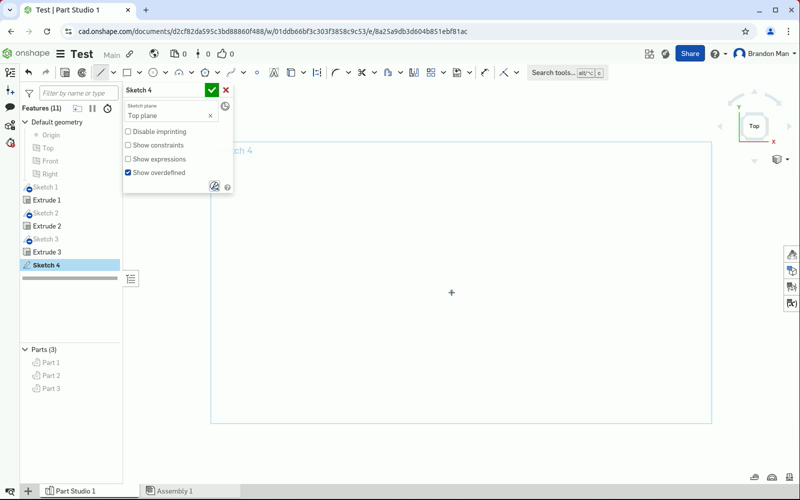
key_down(shift)
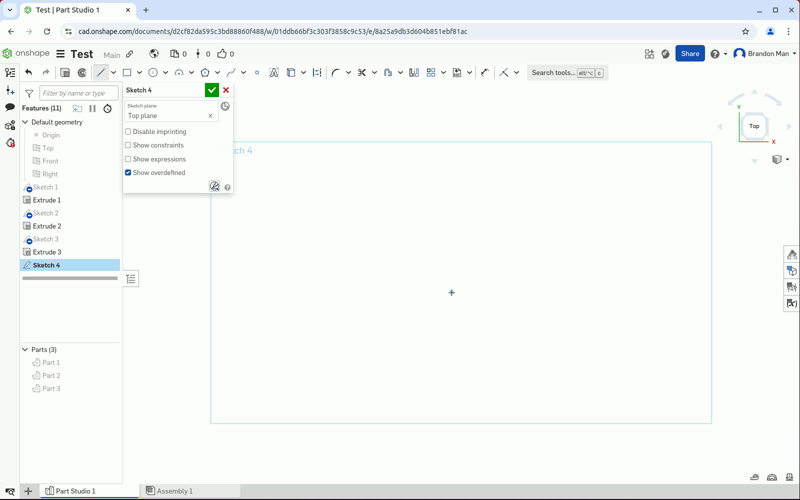
mouse_move(481, 292)
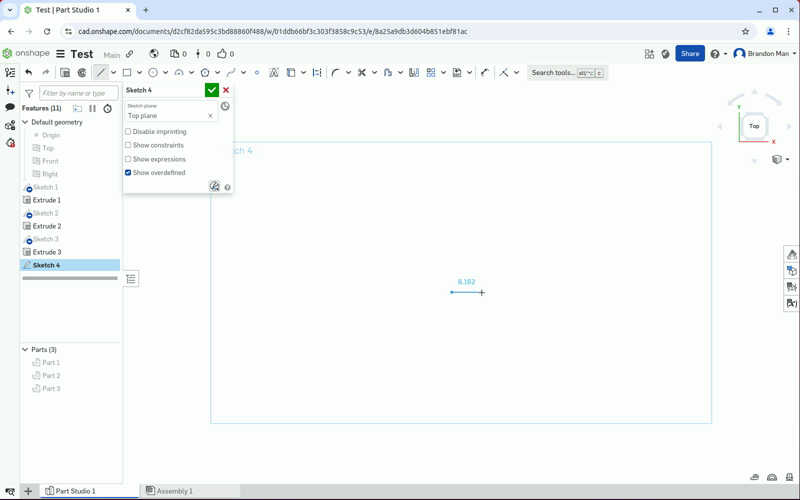
mouse_move(470, 292)
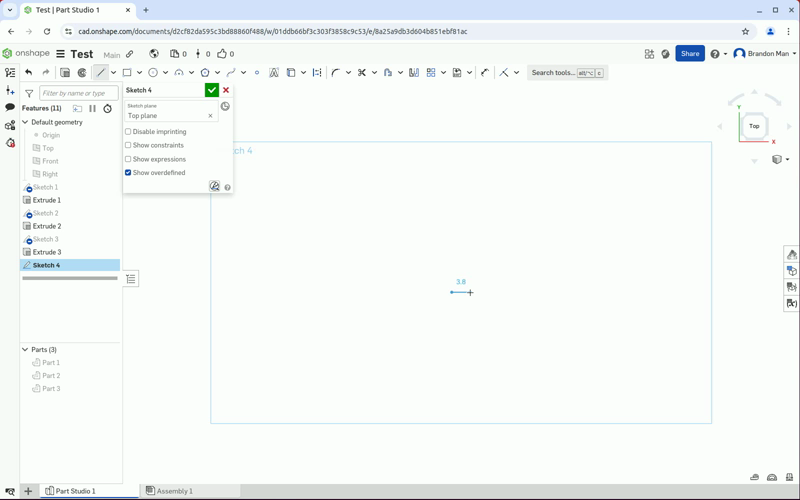
click(470, 292)
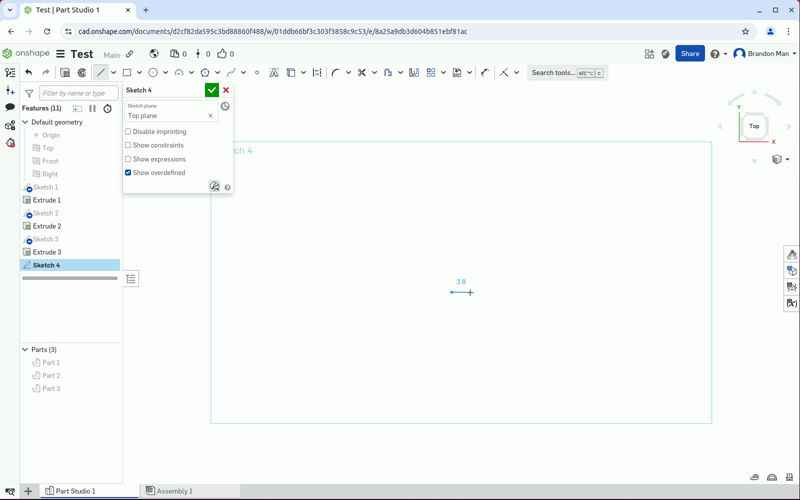
key_up(shift)
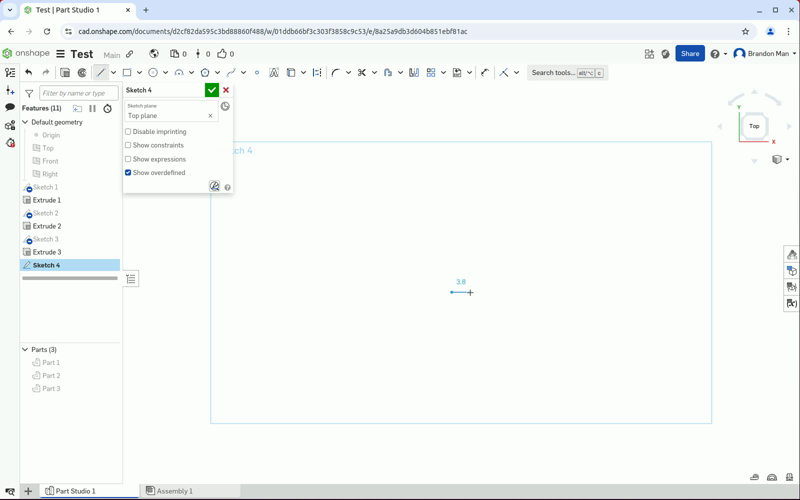
key(esc)
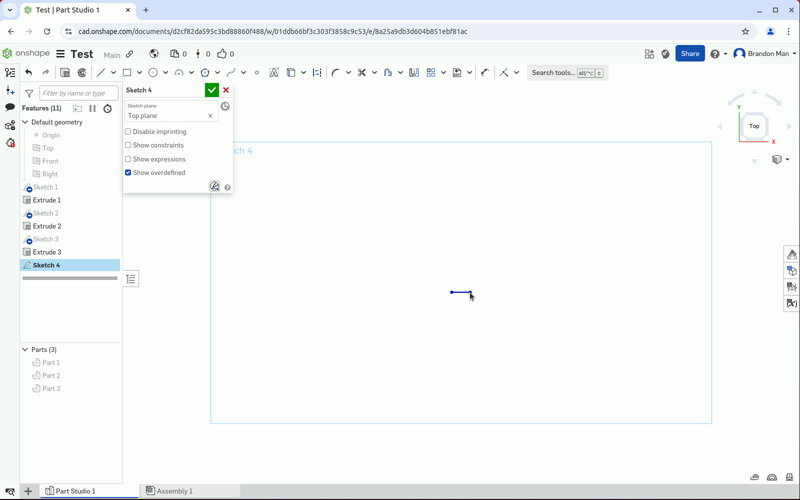
key(a)
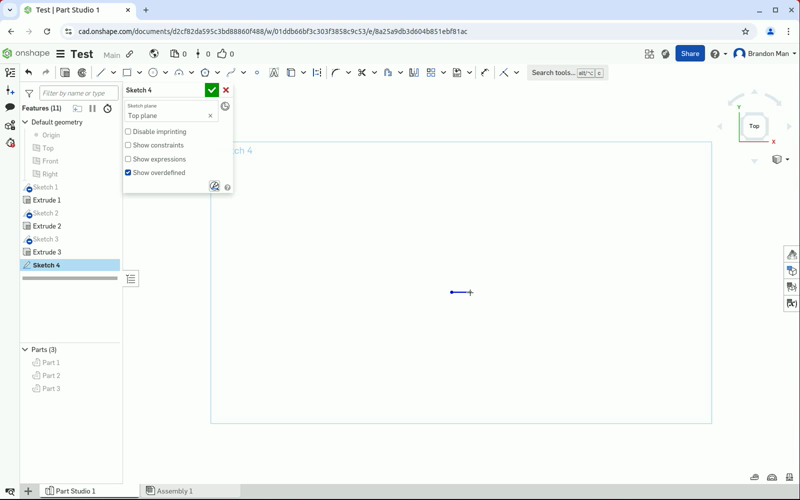
mouse_move(470, 292)
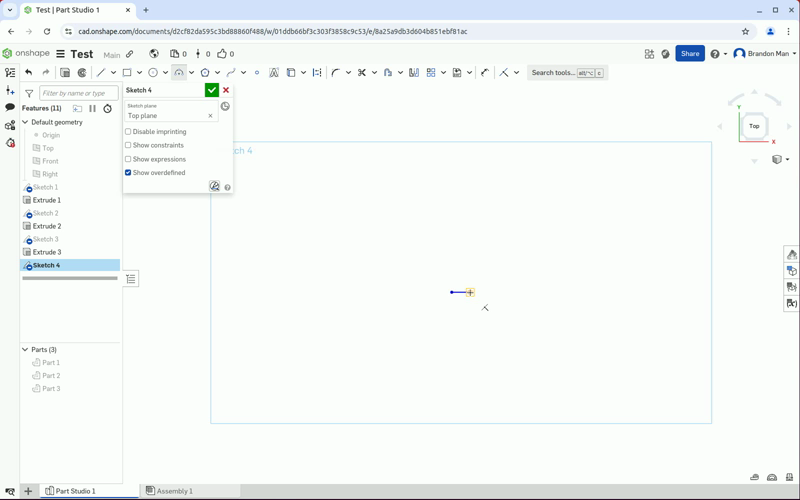
click(470, 292)
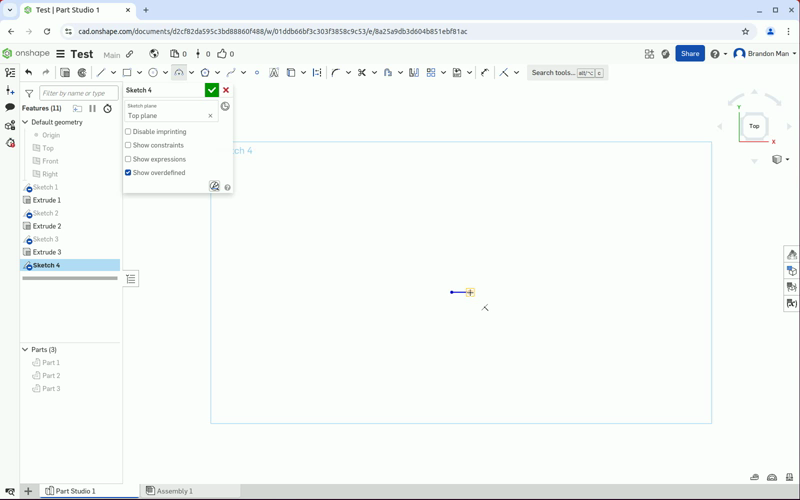
key_down(shift)
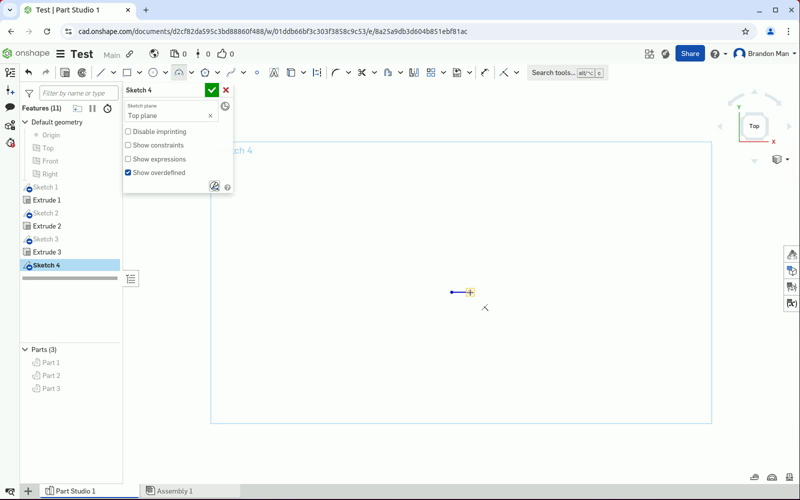
mouse_move(470, 272)
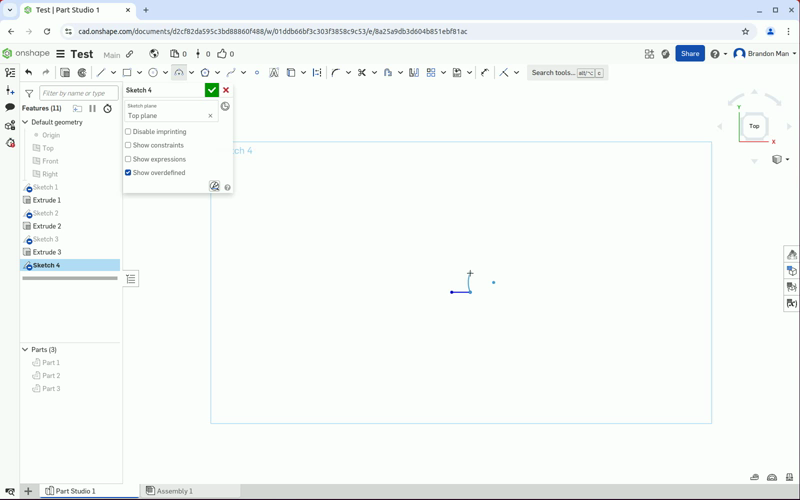
click(470, 272)
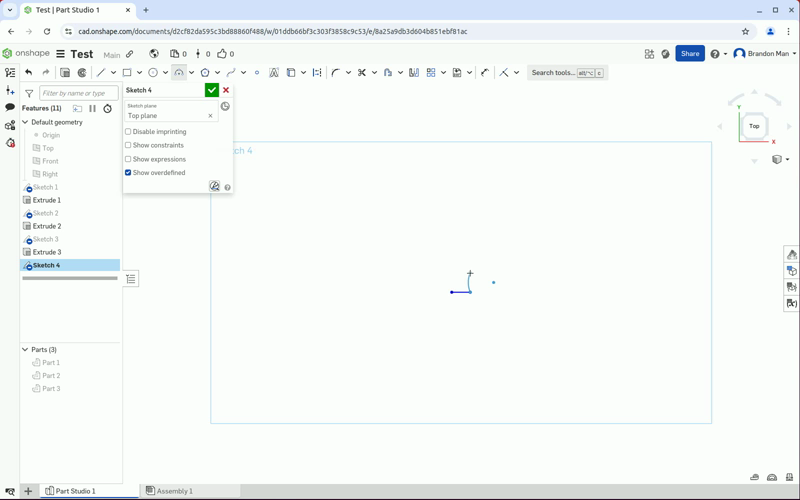
mouse_move(474, 282)
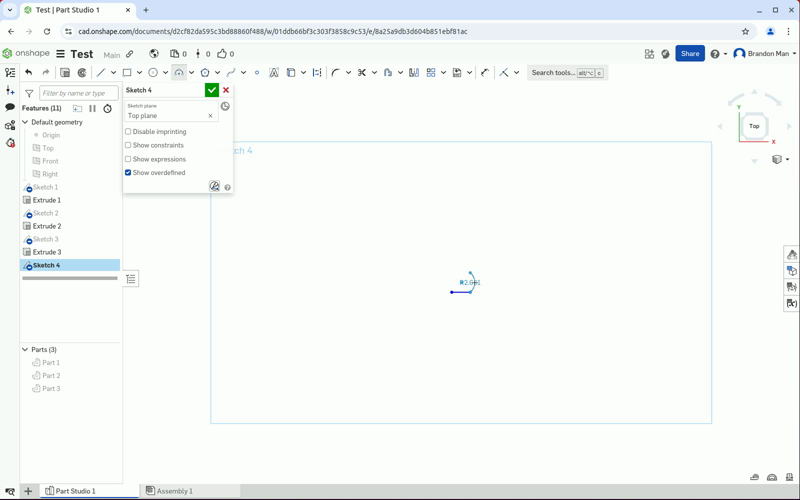
click(474, 282)
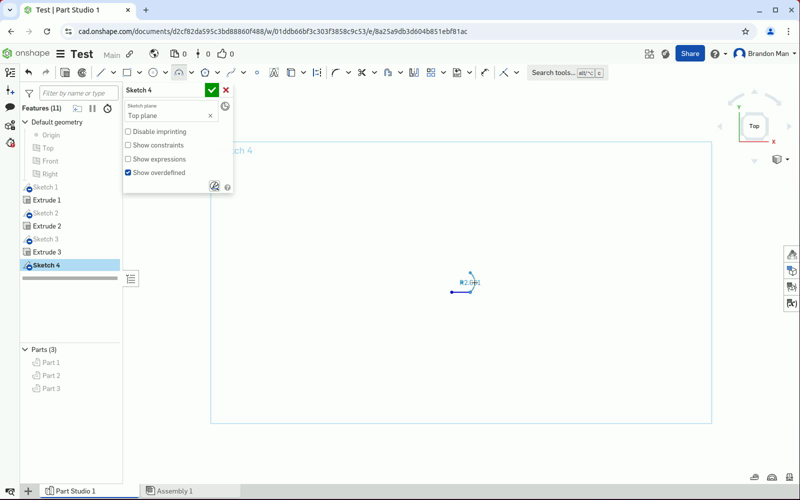
key_up(shift)
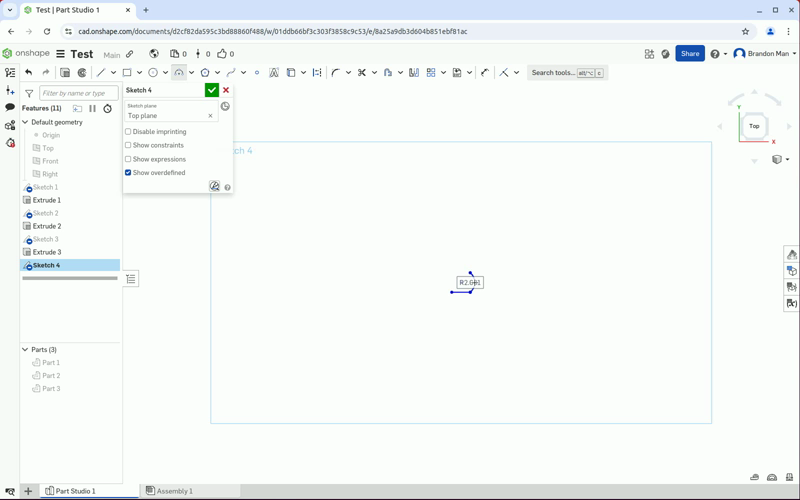
key(esc)
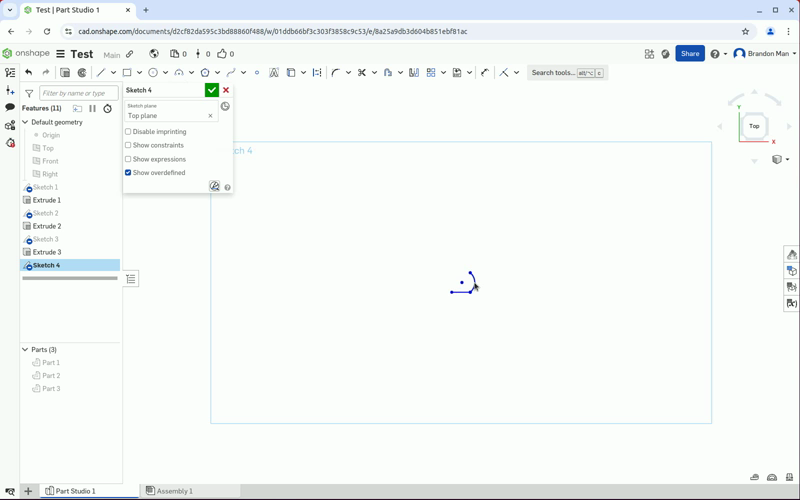
key(l)
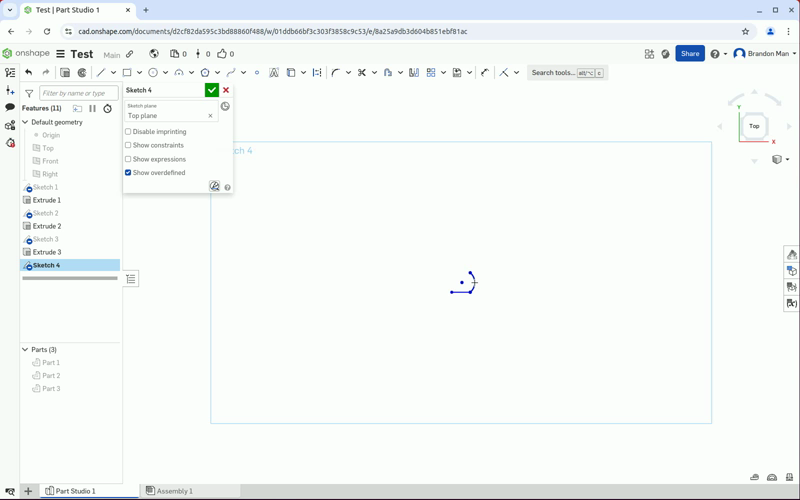
mouse_move(470, 272)
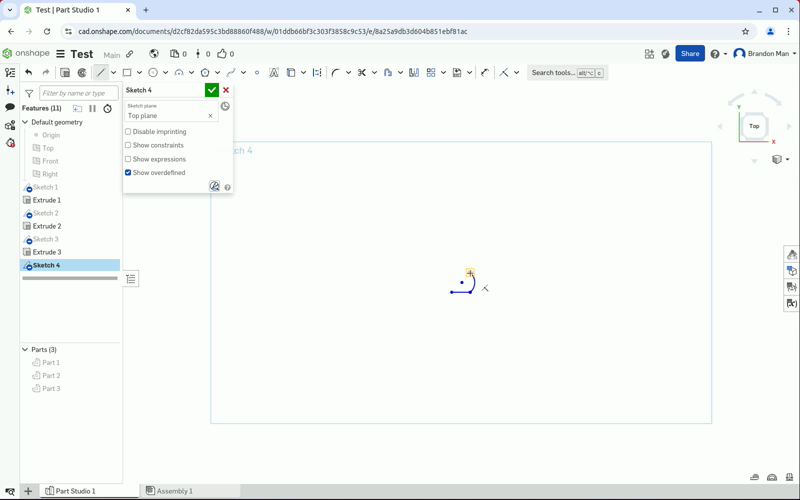
click(470, 272)
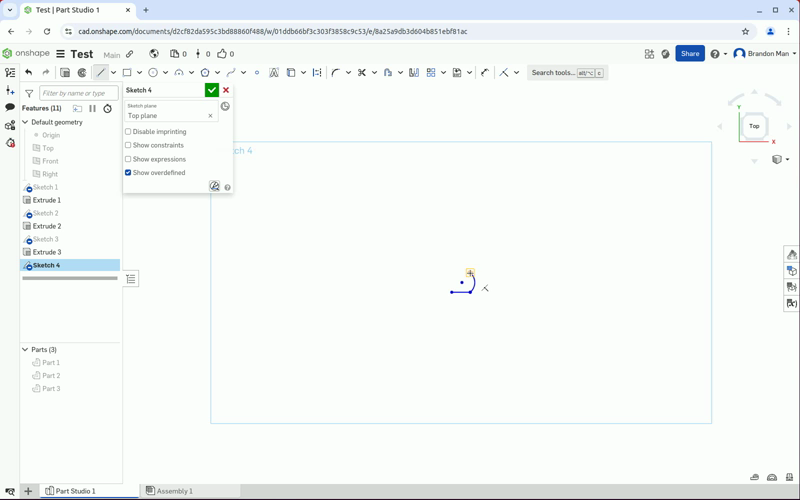
key_down(shift)
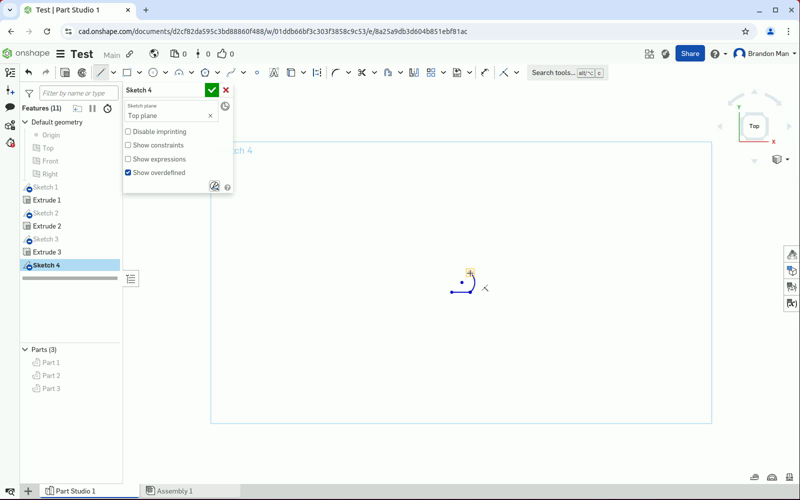
mouse_move(500, 272)
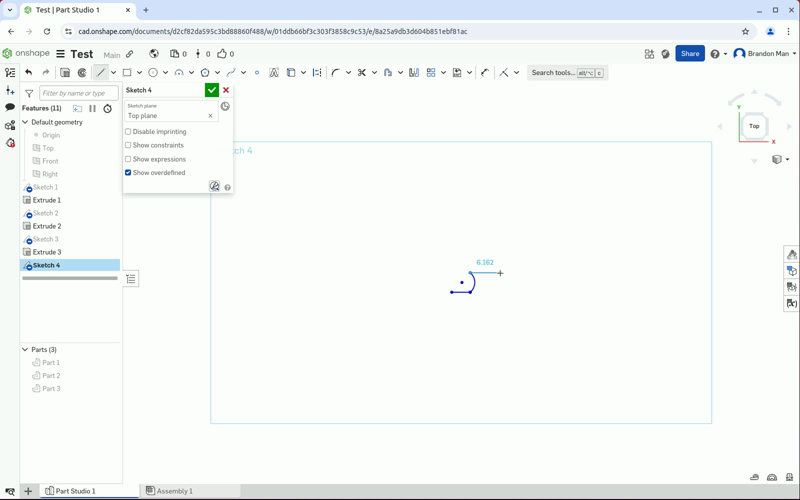
mouse_move(451, 272)
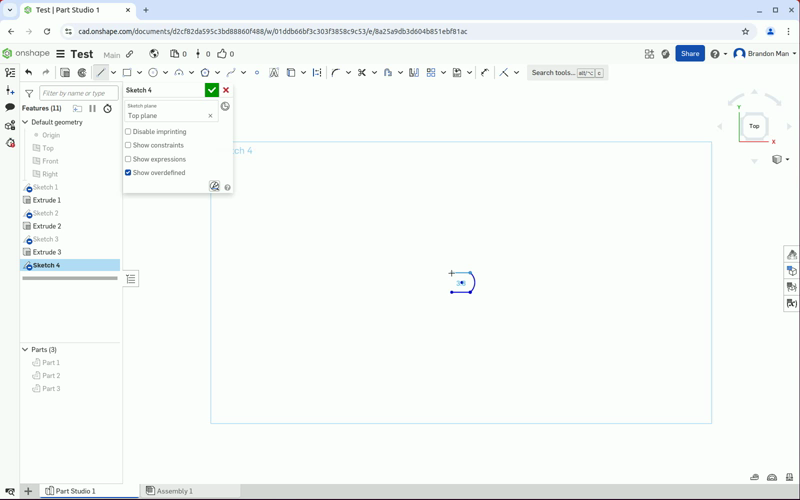
click(451, 272)
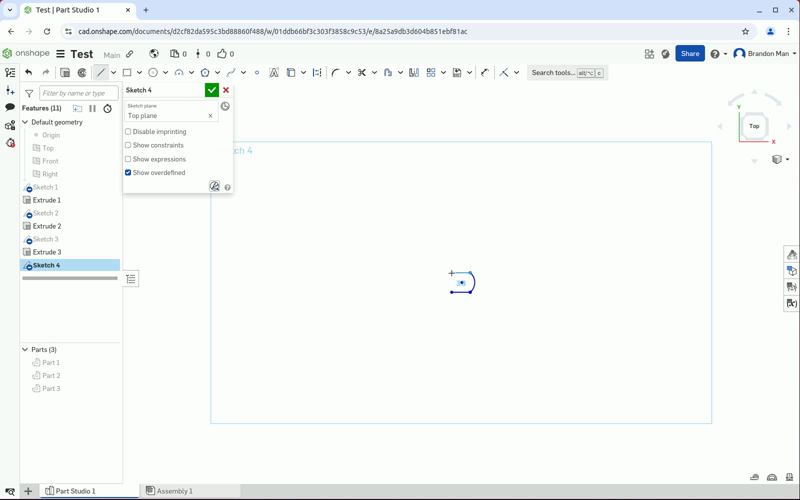
key_up(shift)
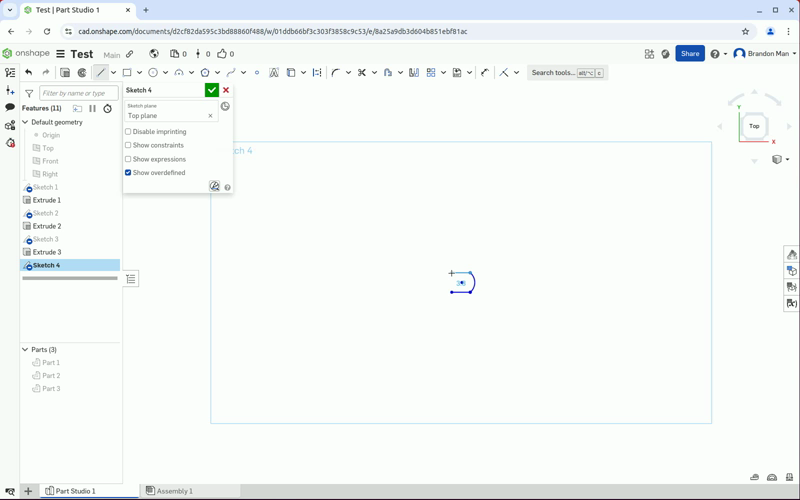
key(esc)
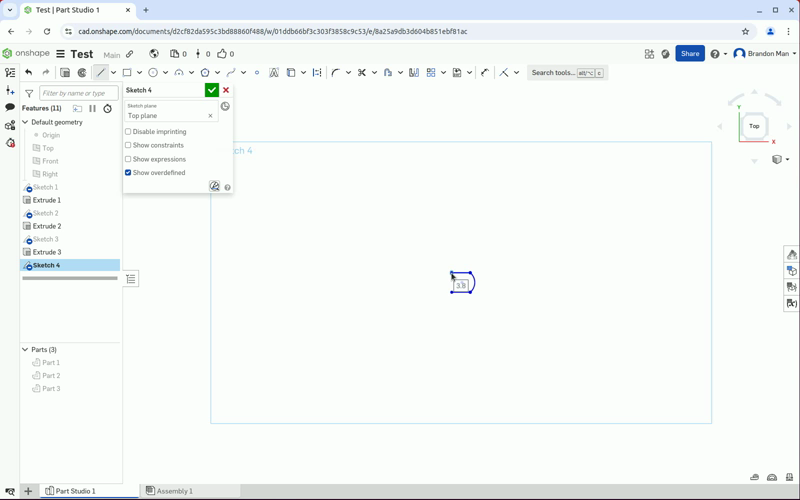
key(a)
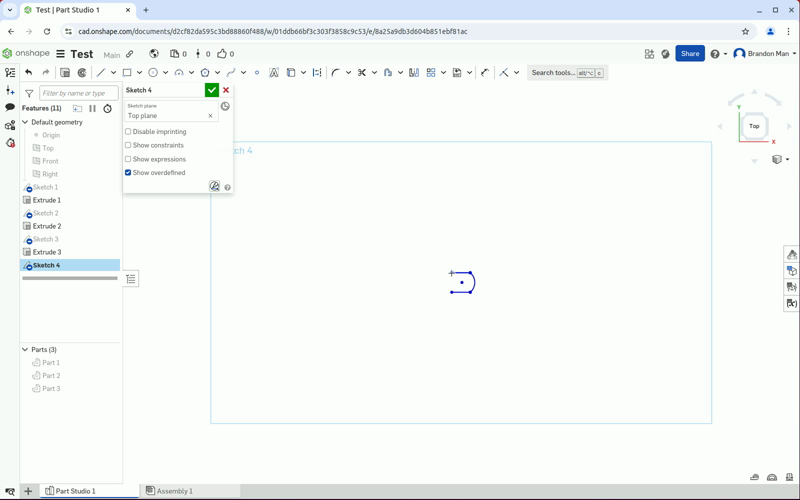
mouse_move(451, 272)
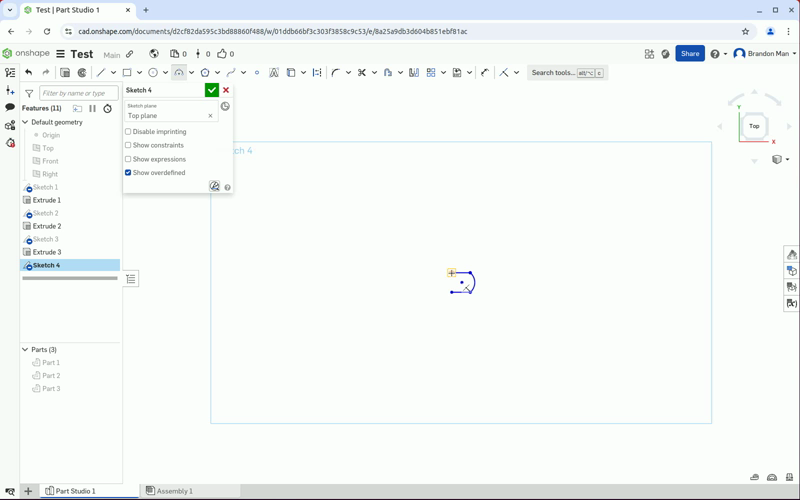
click(451, 272)
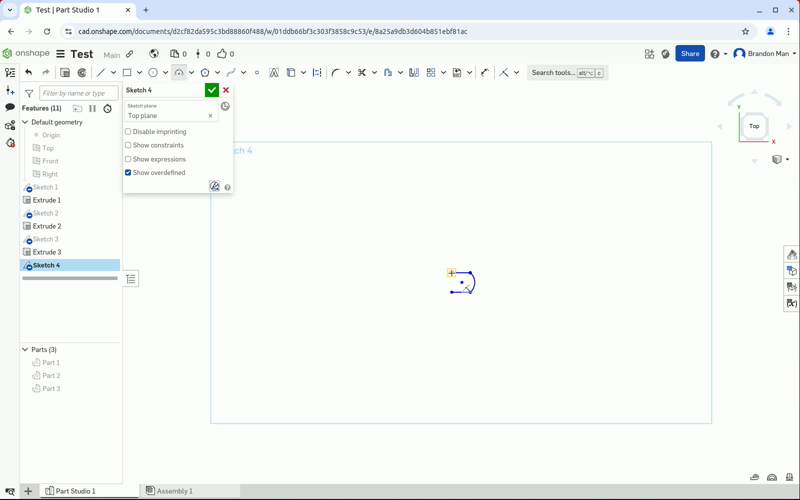
mouse_move(451, 292)
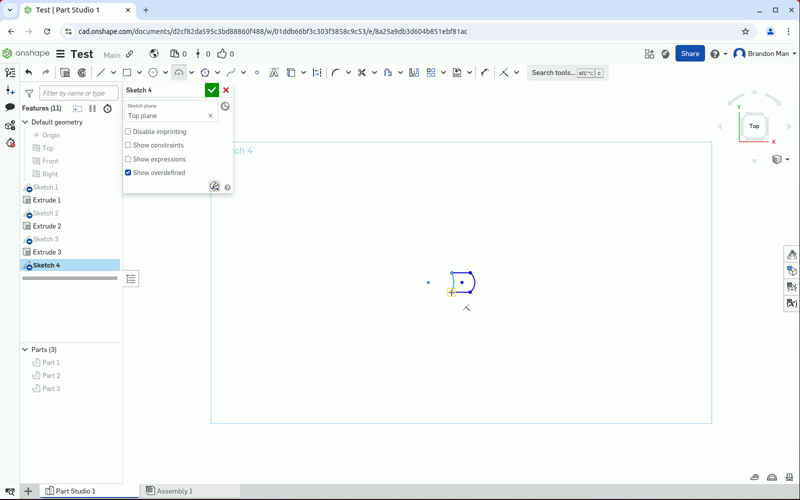
click(451, 292)
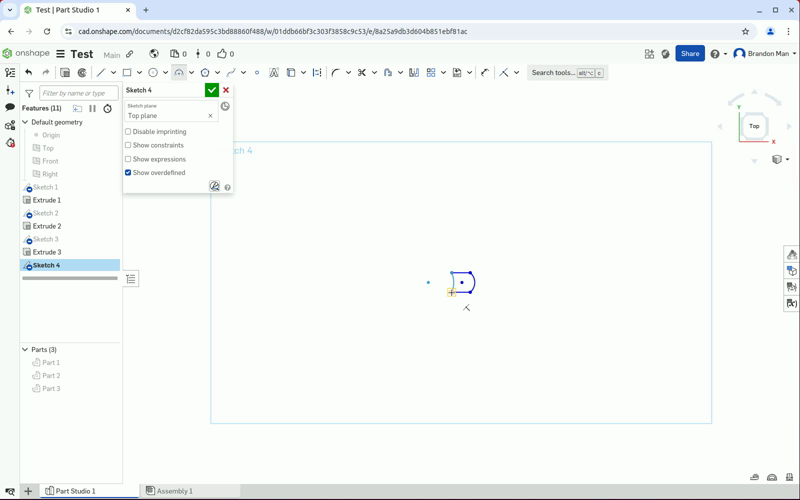
key_down(shift)
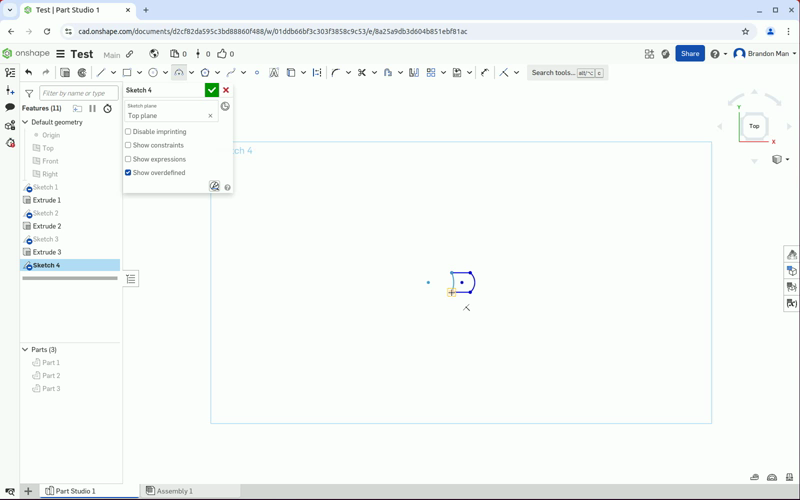
mouse_move(447, 282)
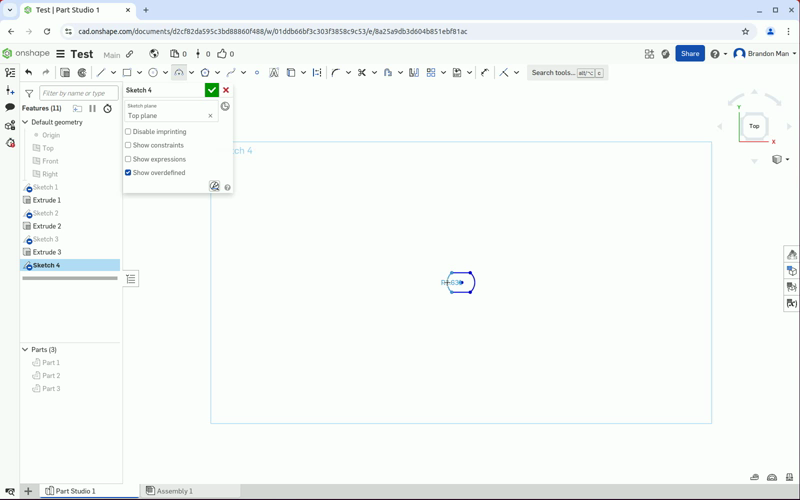
click(447, 282)
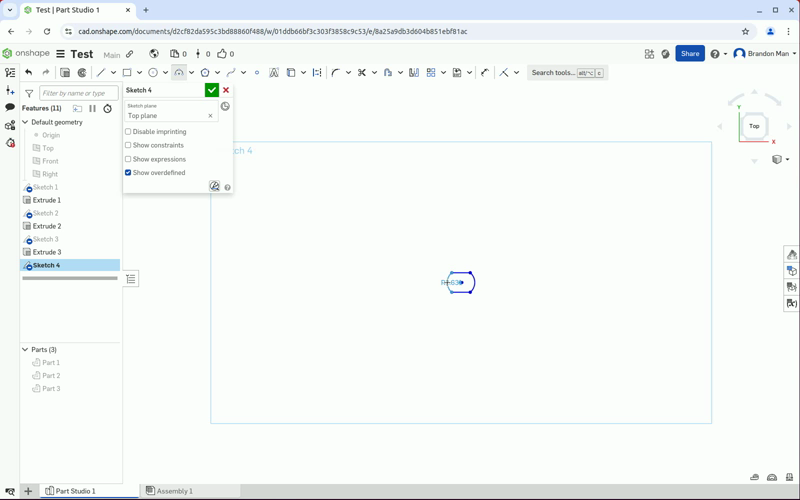
key_up(shift)
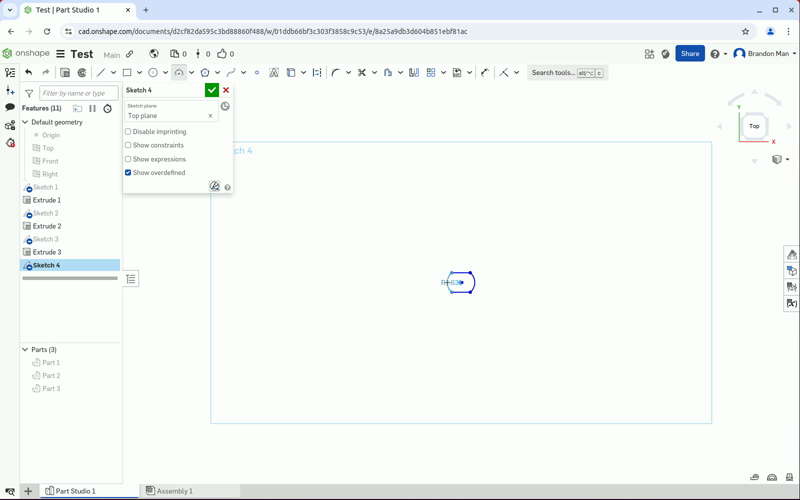
key(esc)
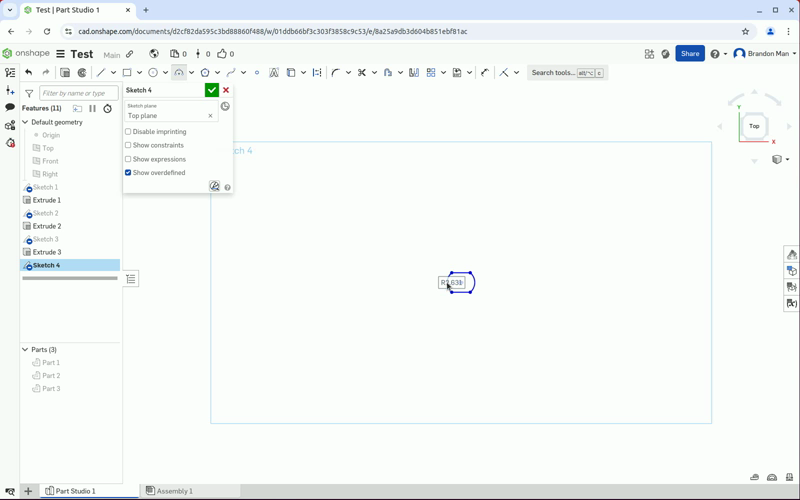
key(c)
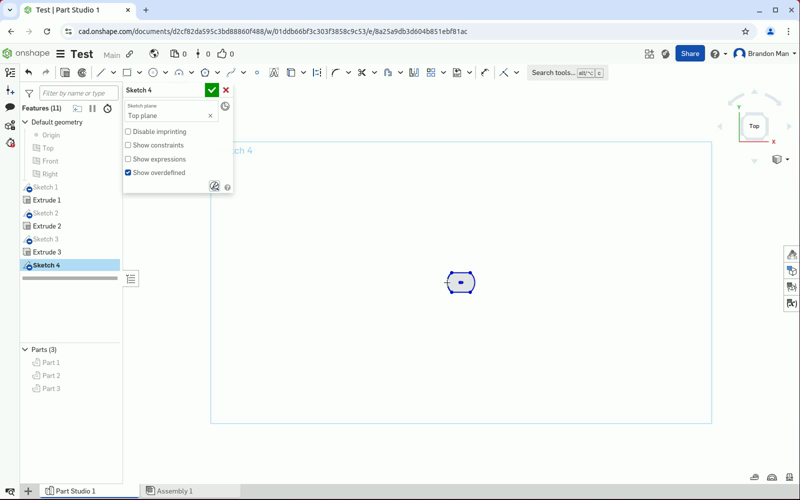
key_down(shift)
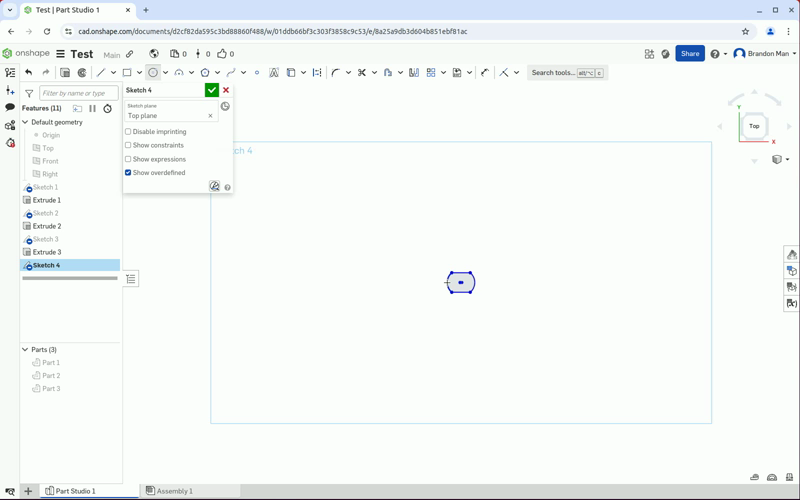
mouse_move(461, 282)
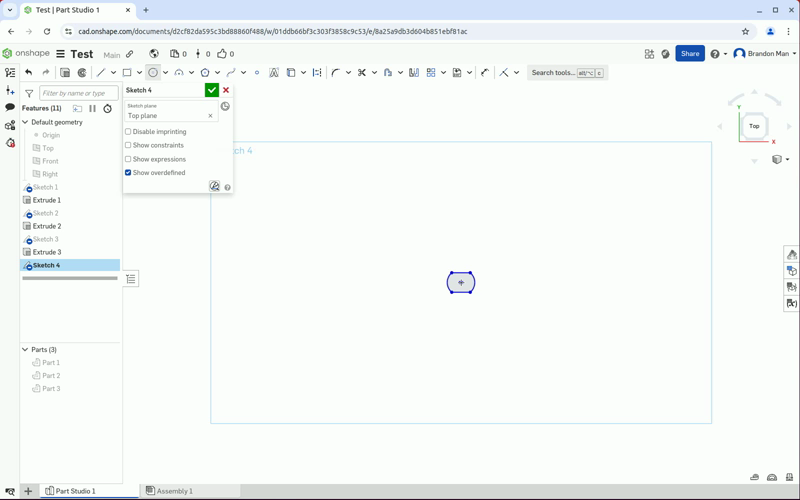
click(461, 282)
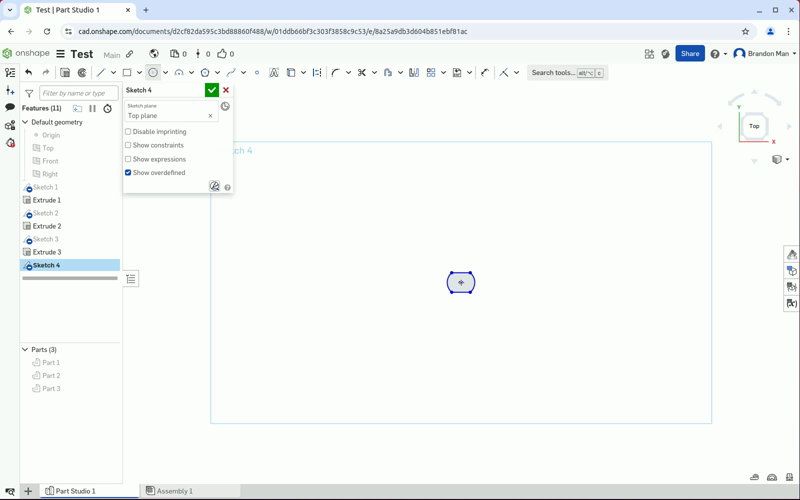
key_up(shift)
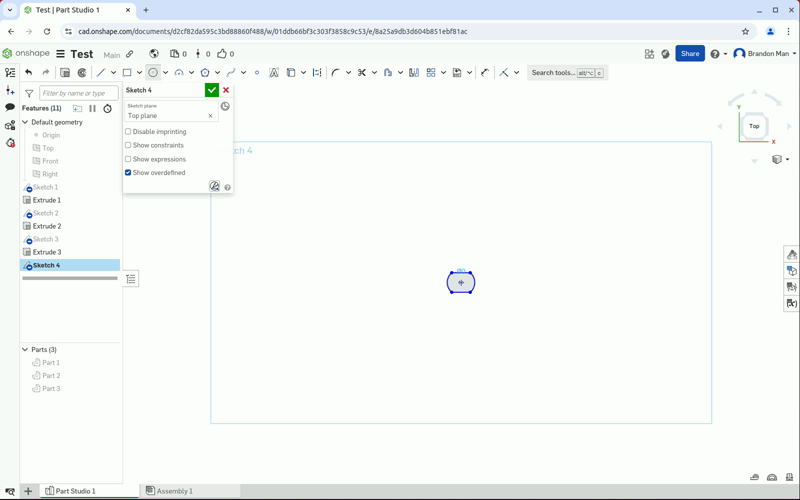
mouse_move(464, 282)
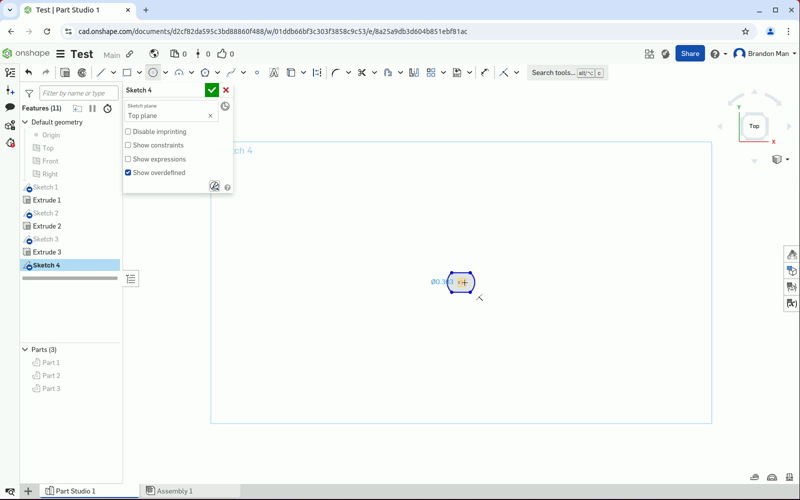
scroll(6)
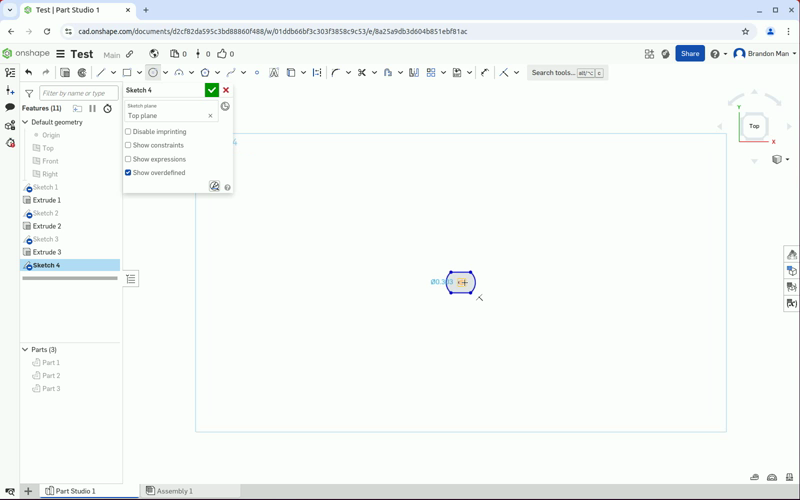
scroll(6)
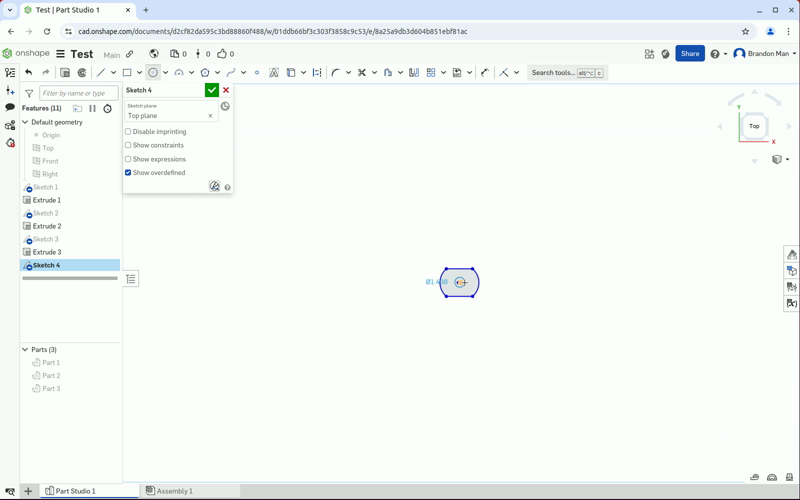
scroll(6)
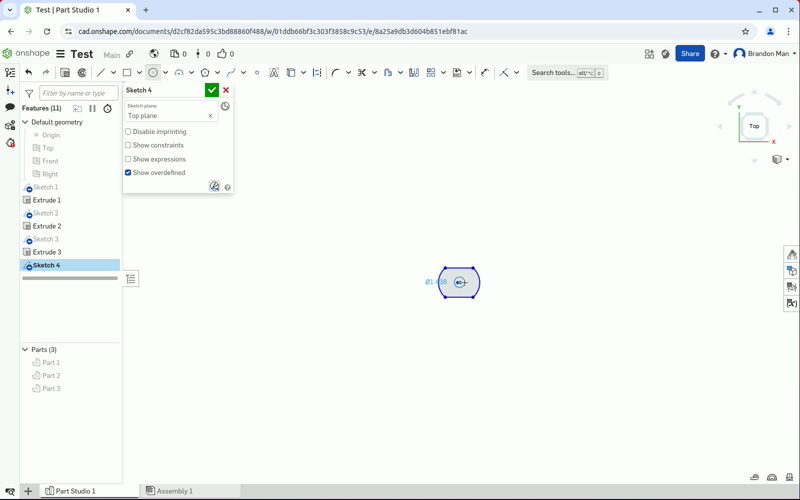
scroll(6)
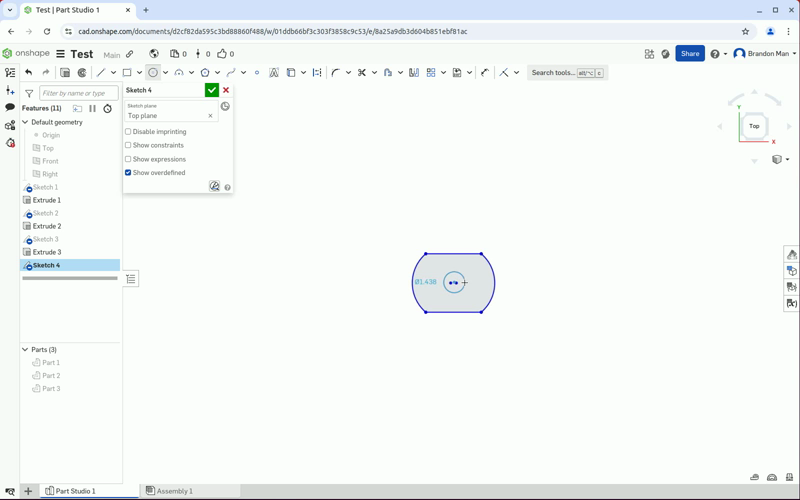
scroll(6)
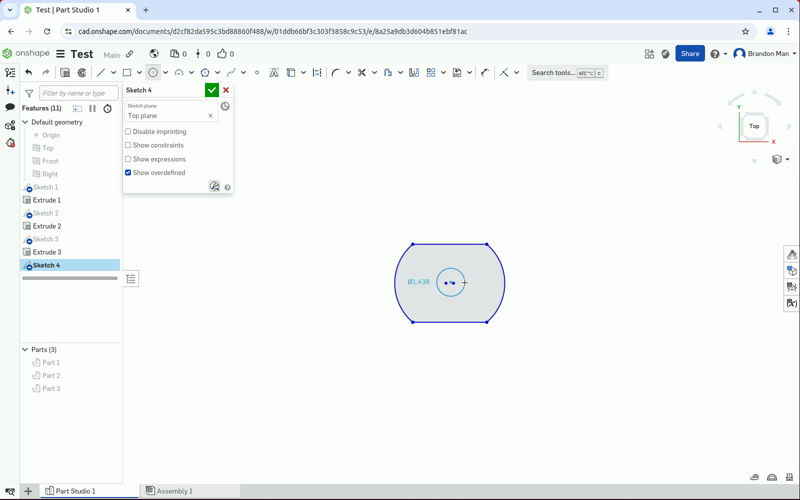
scroll(6)
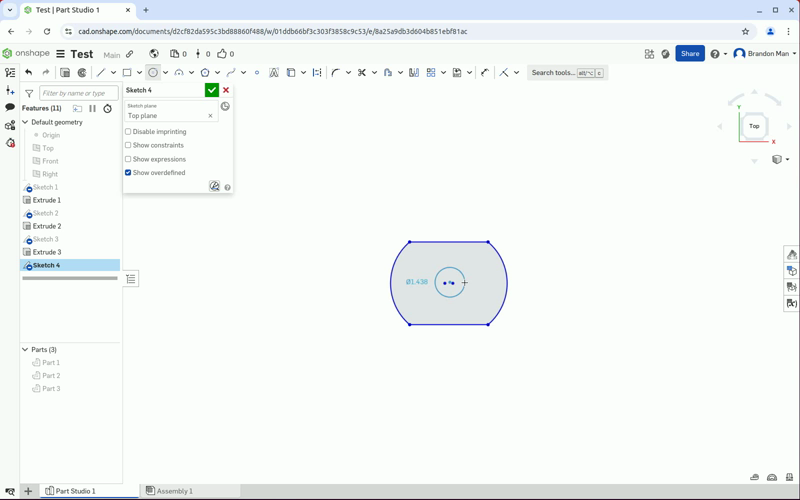
scroll(6)
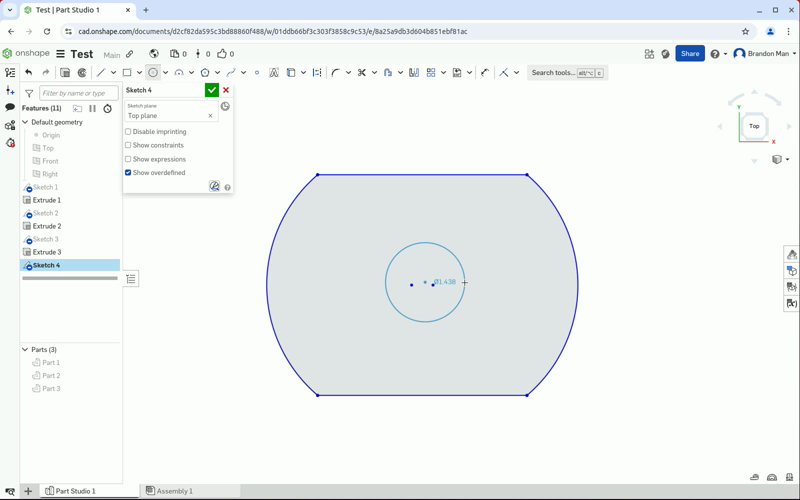
click(464, 282)
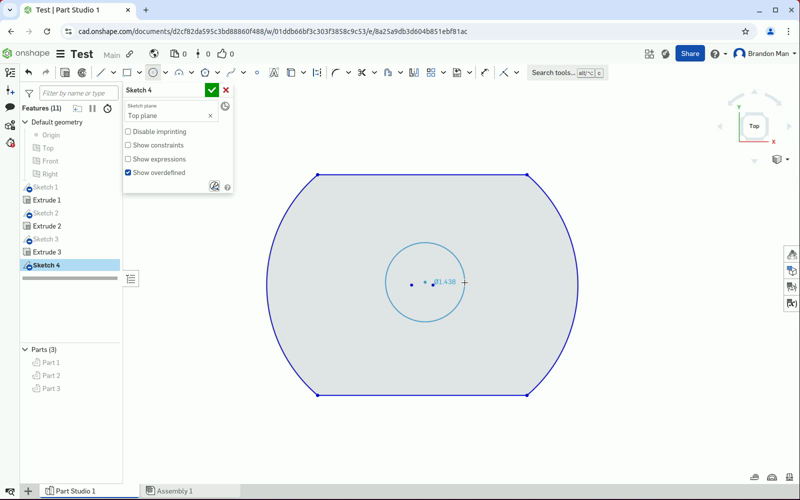
scroll(-6)
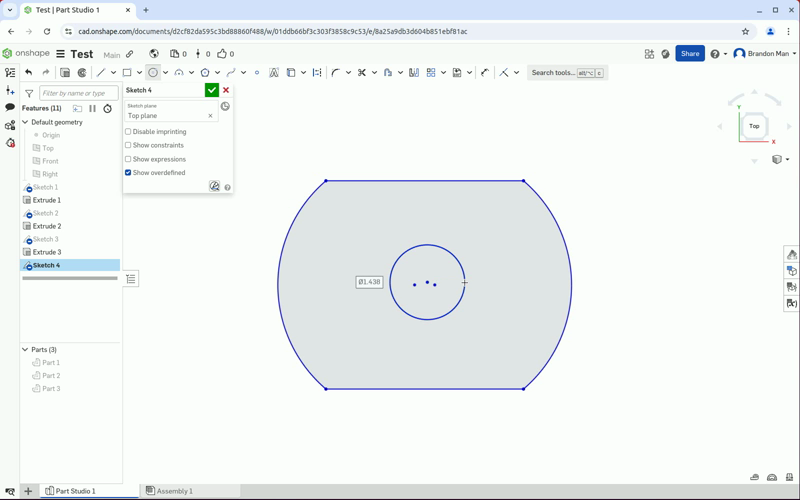
scroll(-6)
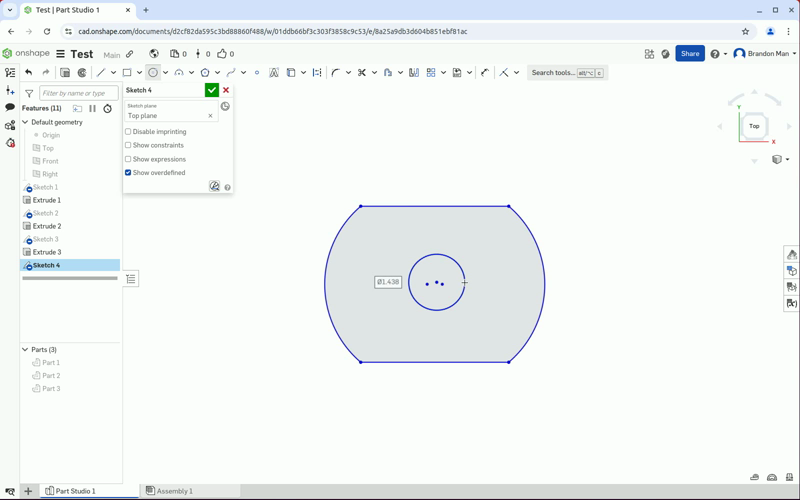
scroll(-6)
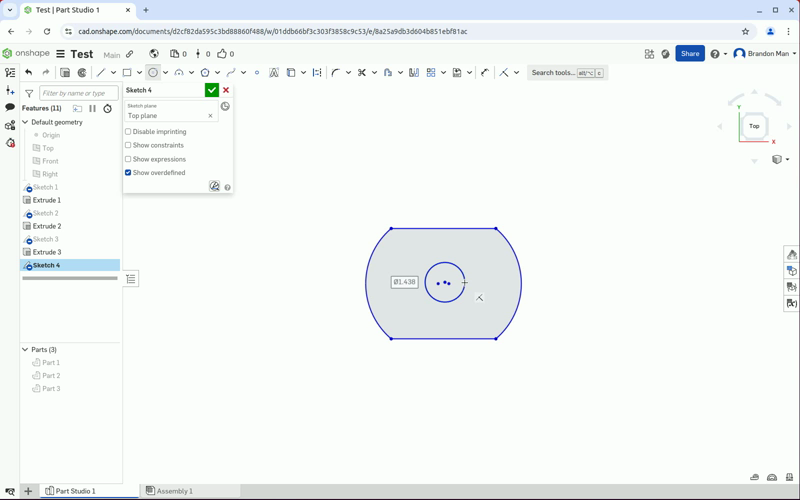
scroll(-6)
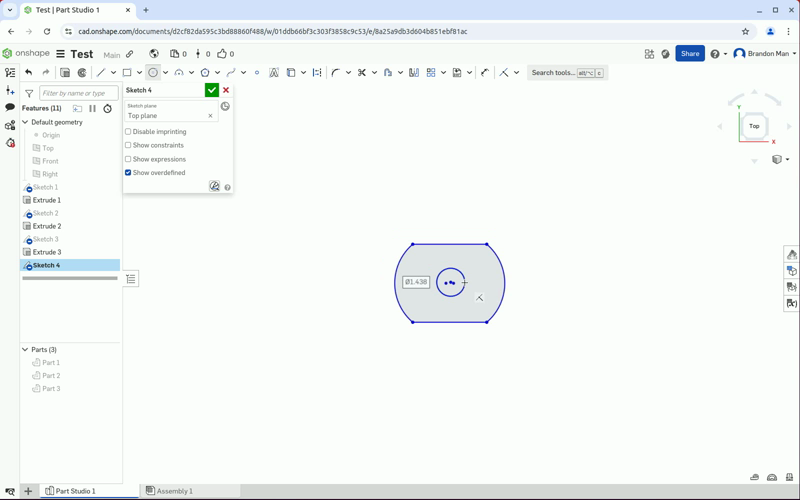
scroll(-6)
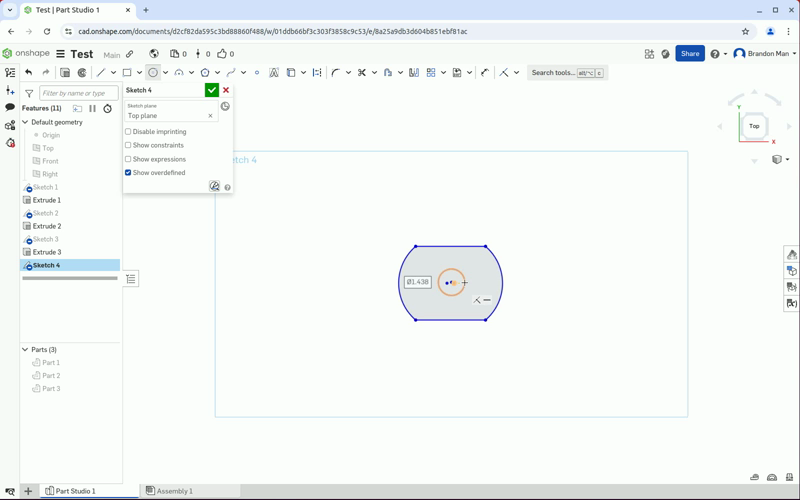
scroll(-6)
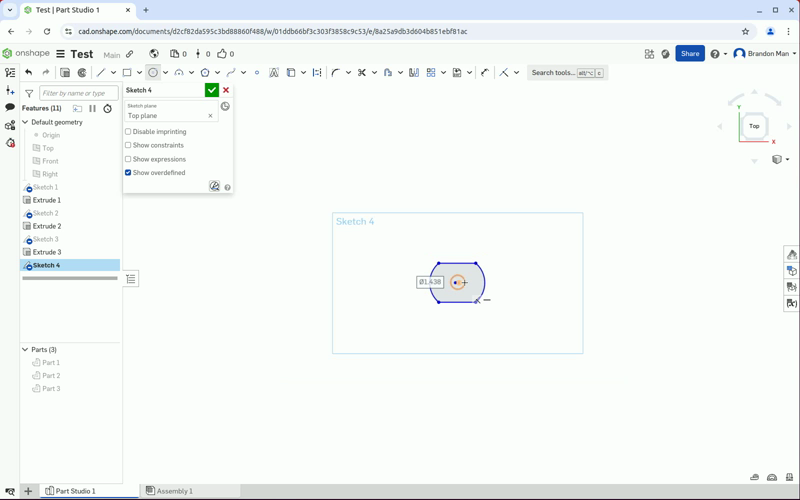
scroll(-6)
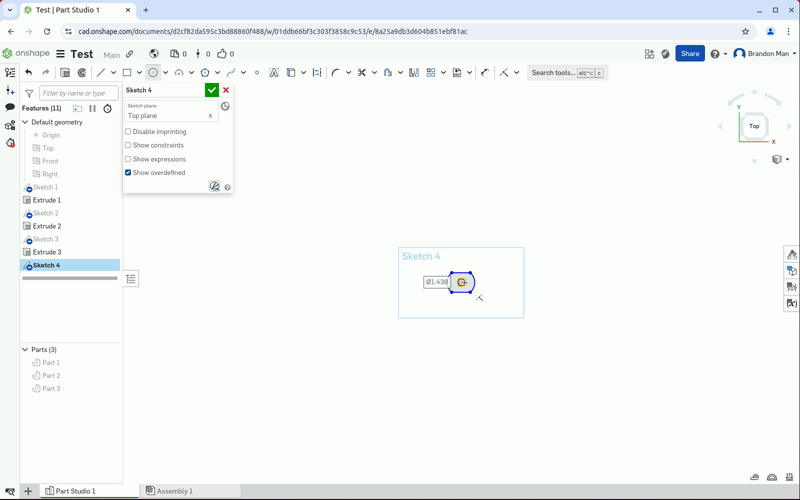
key(esc)
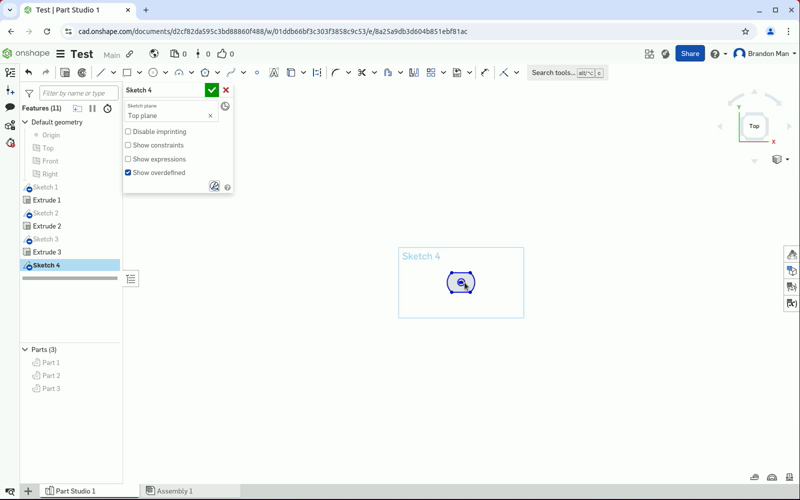
mouse_move(454, 275)
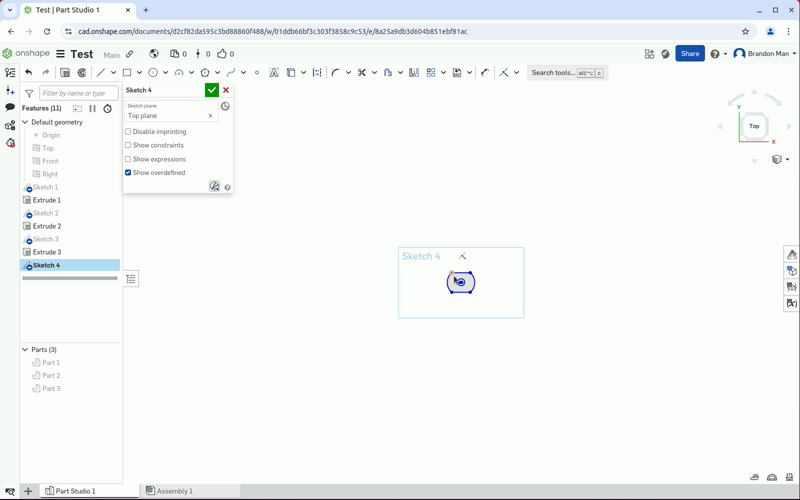
scroll(6)
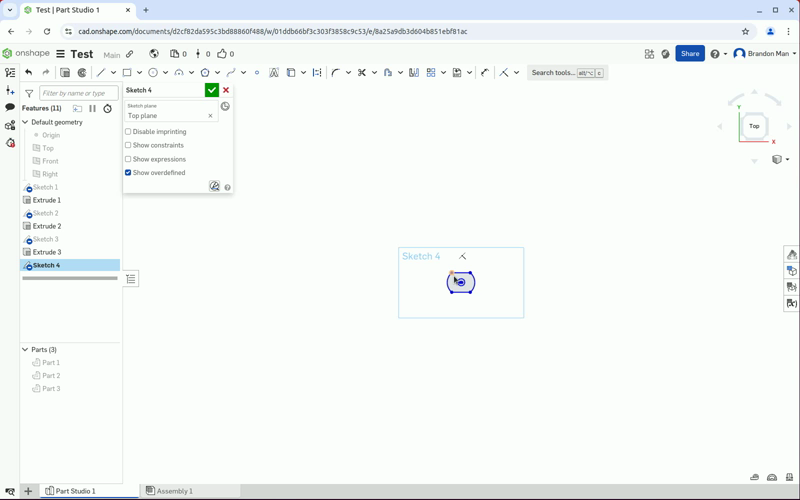
scroll(6)
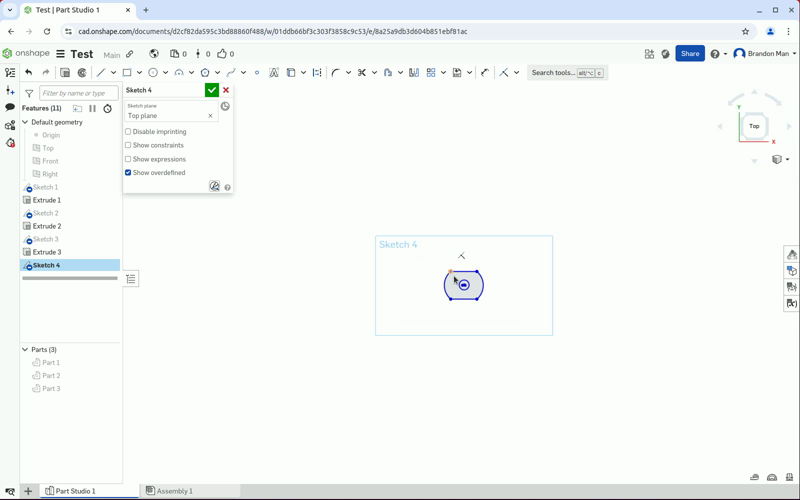
scroll(6)
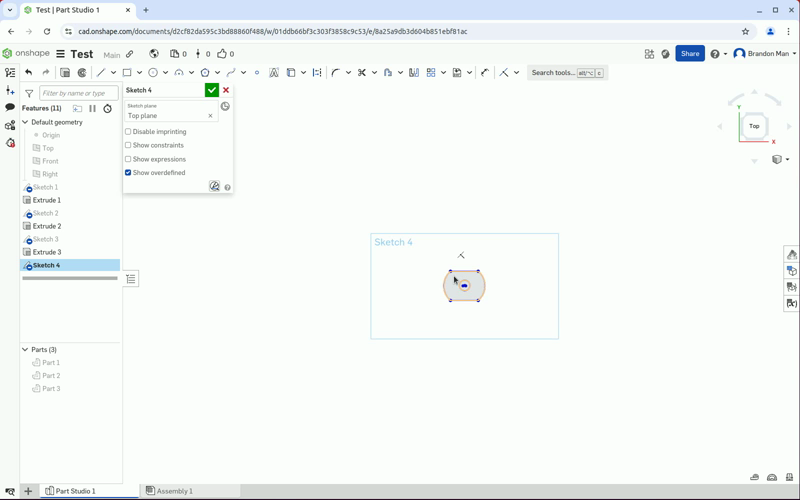
scroll(6)
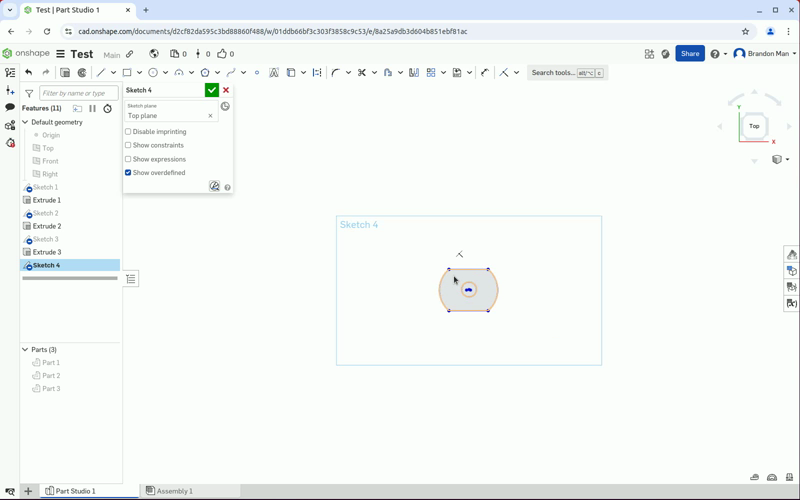
scroll(6)
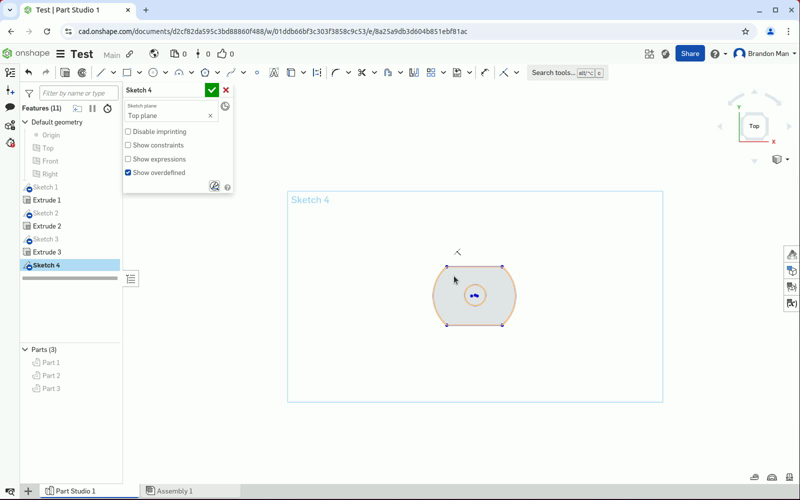
scroll(6)
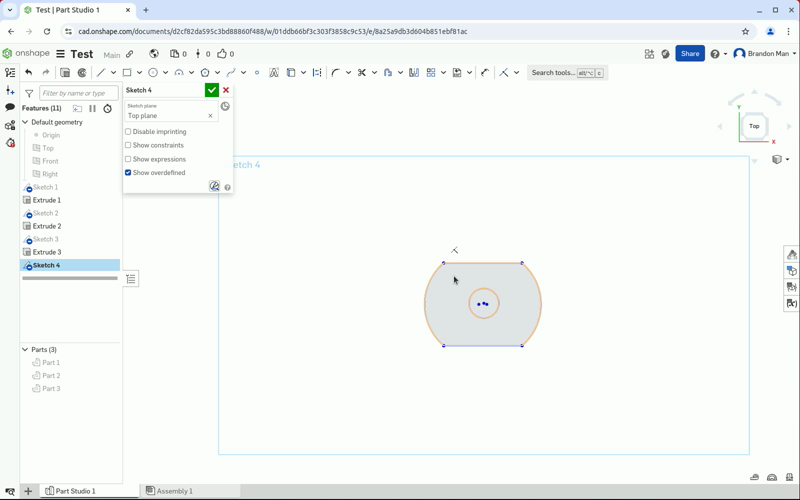
scroll(6)
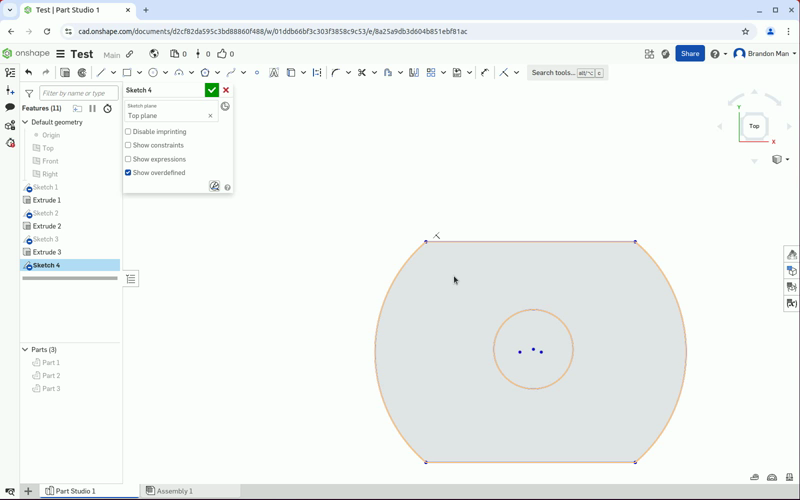
click(454, 275)
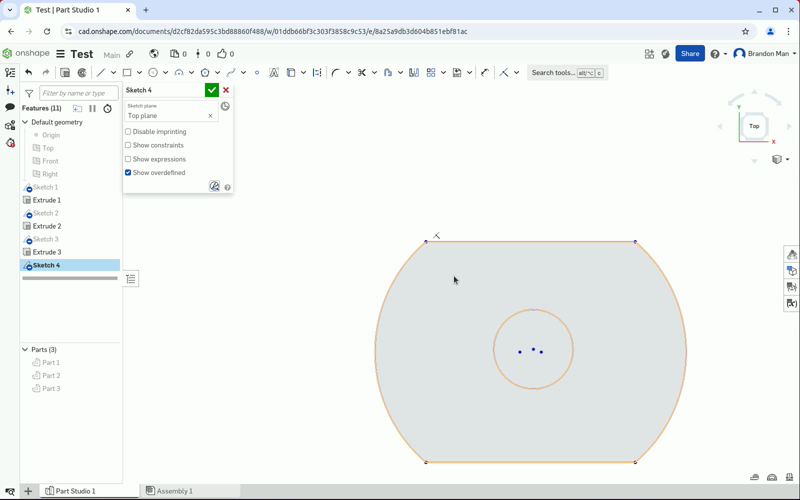
scroll(-6)
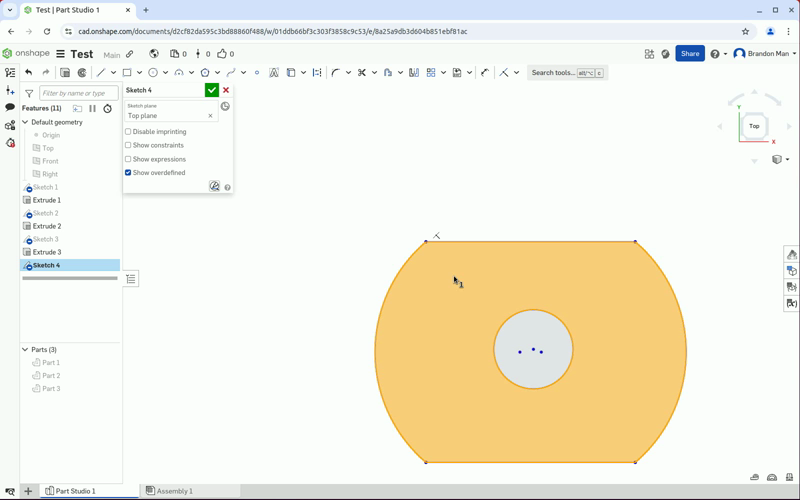
scroll(-6)
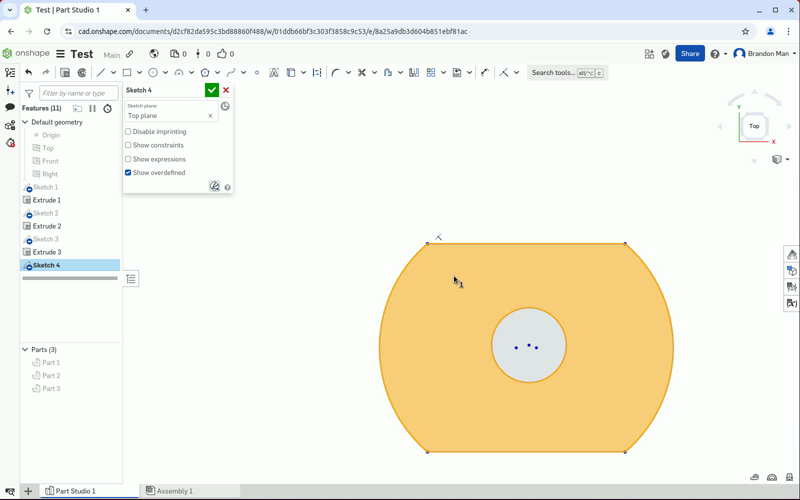
scroll(-6)
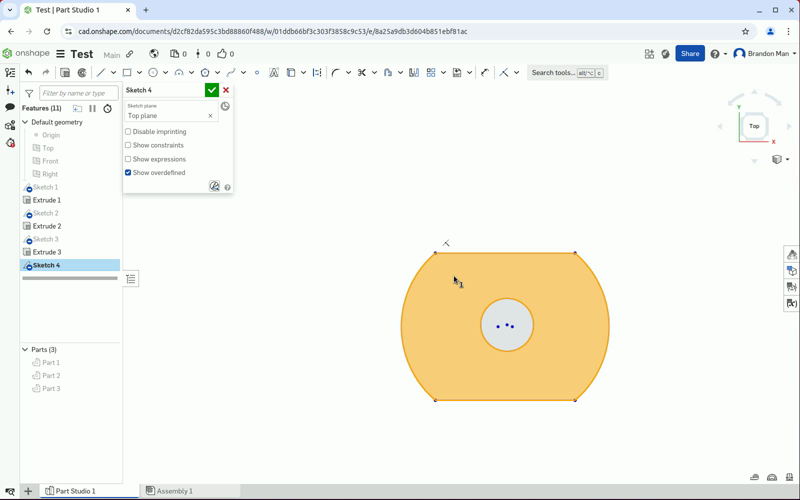
scroll(-6)
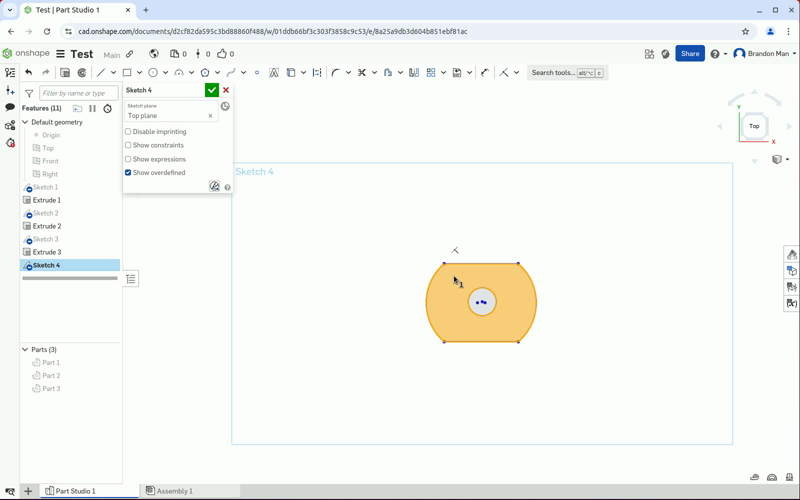
scroll(-6)
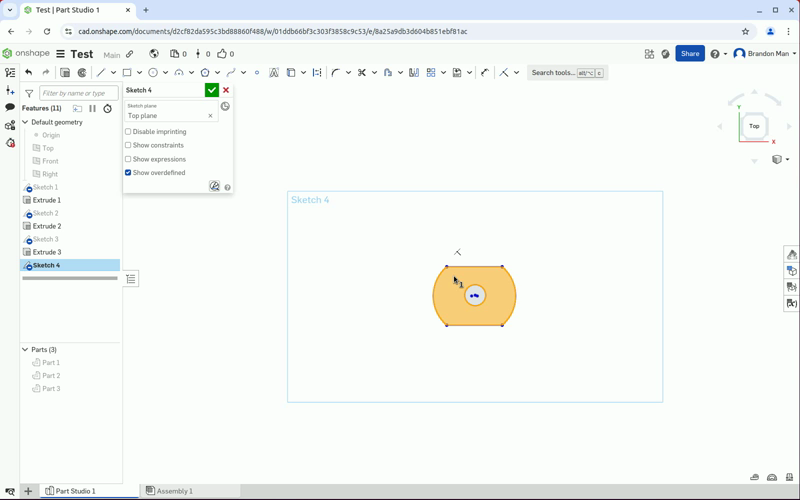
scroll(-6)
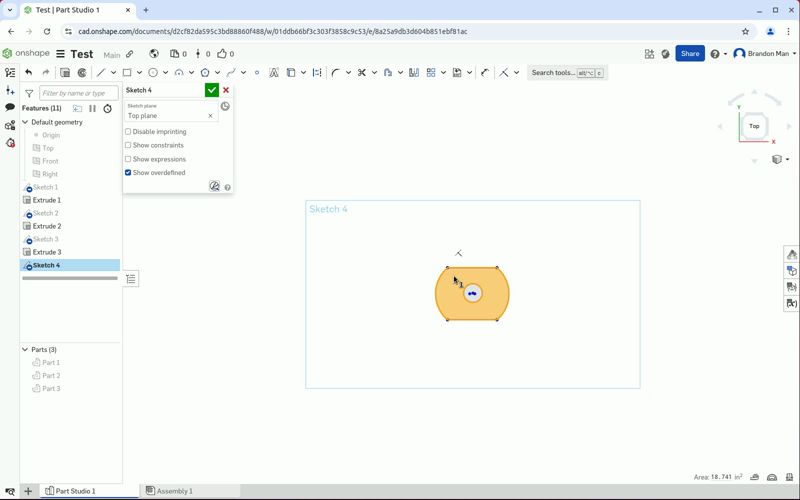
scroll(-6)
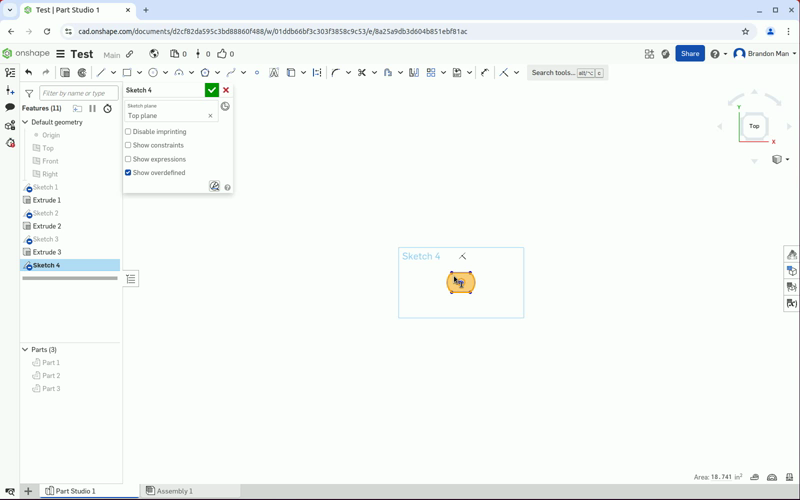
mouse_move(73, 352)
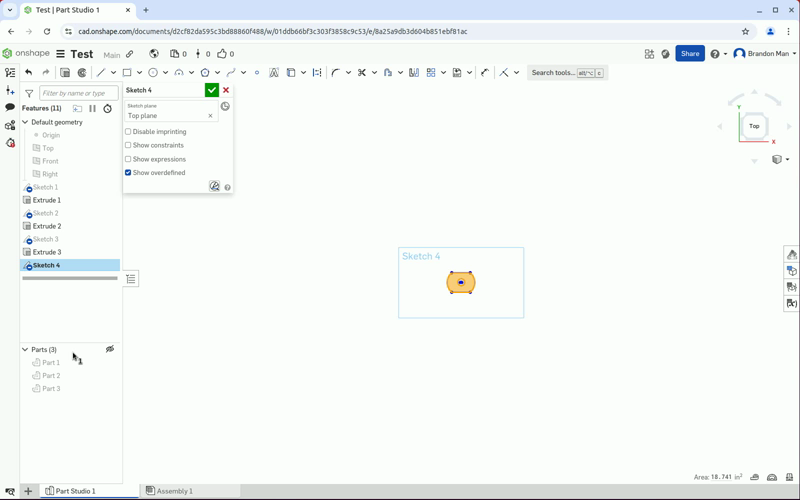
key(shift+y)
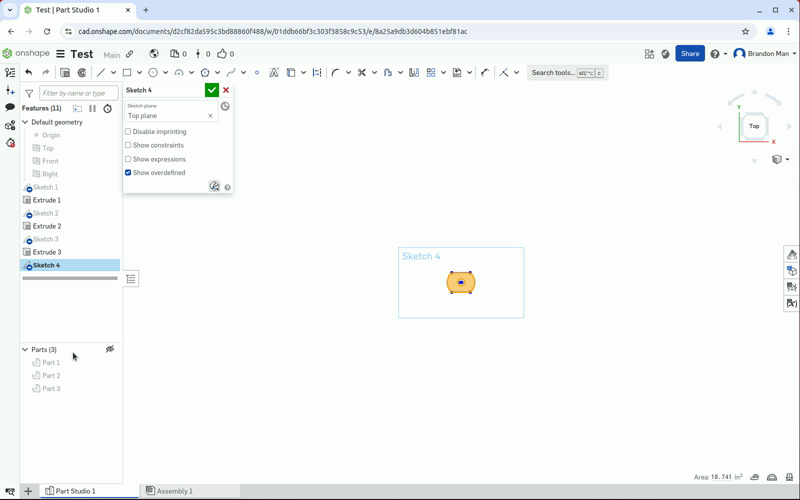
key(shift+e)
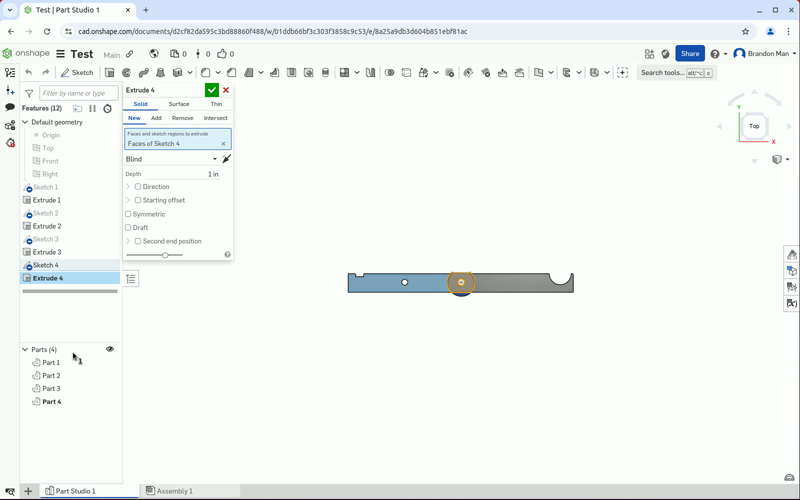
mouse_move(143, 106)
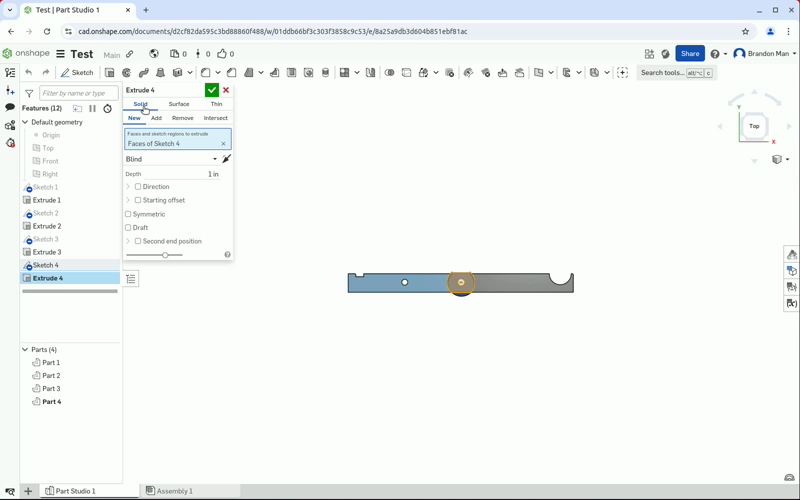
click(143, 106)
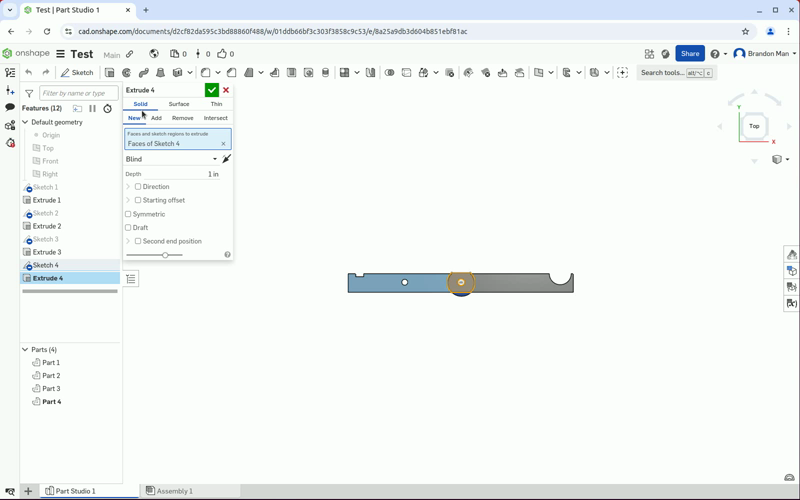
mouse_move(137, 120)
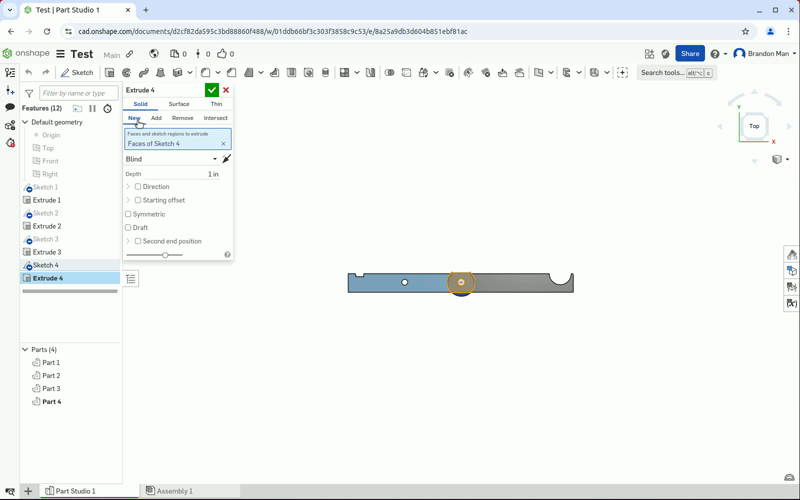
click(137, 120)
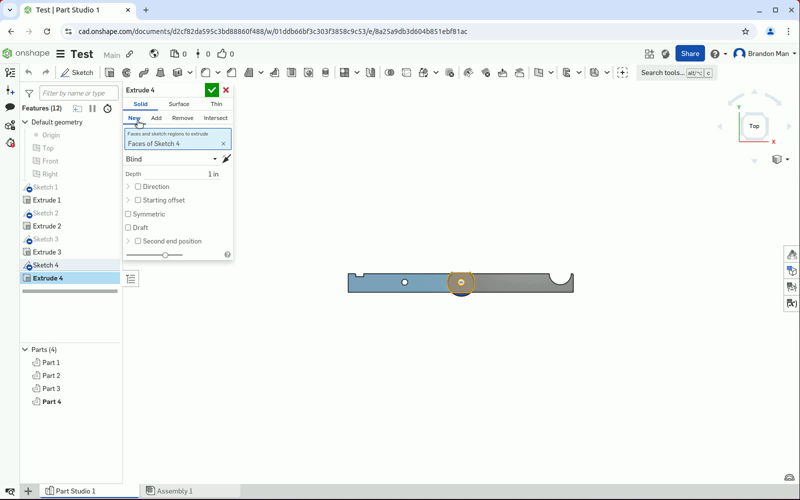
key(tab, 4)
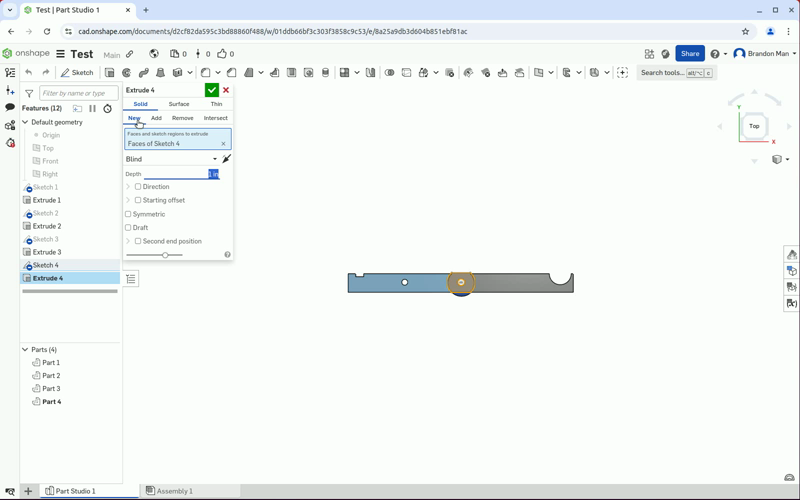
text(1.204)
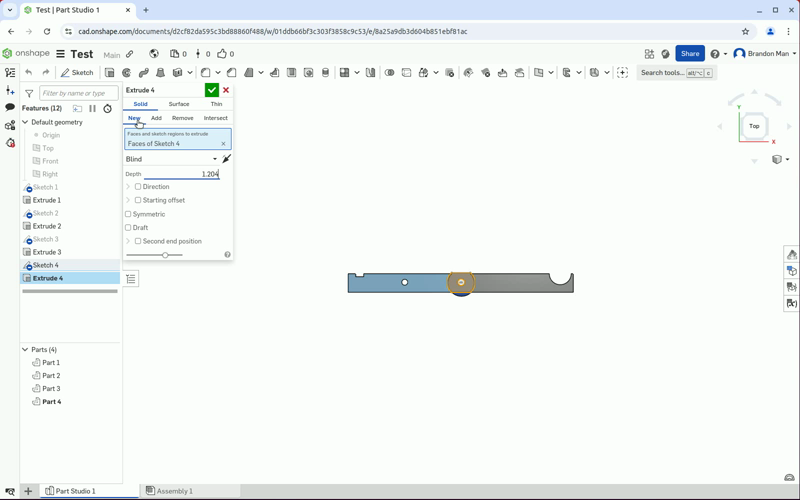
key(enter)
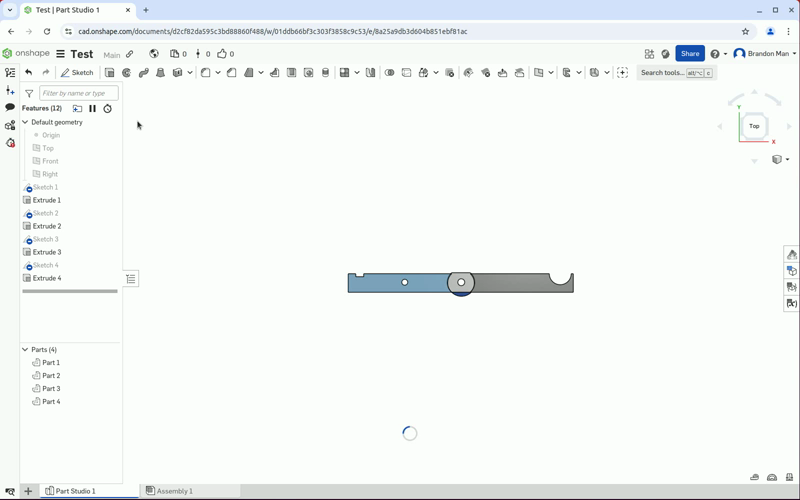
key(shift+h)
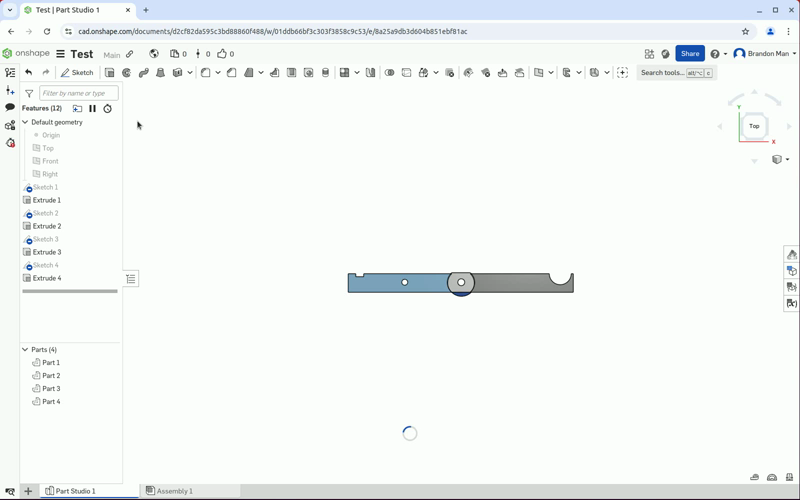
key(shift+h)
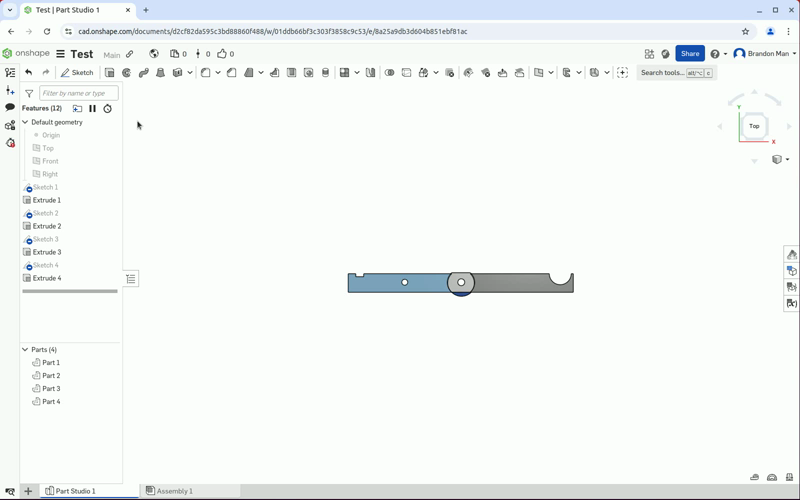
mouse_move(73, 189)
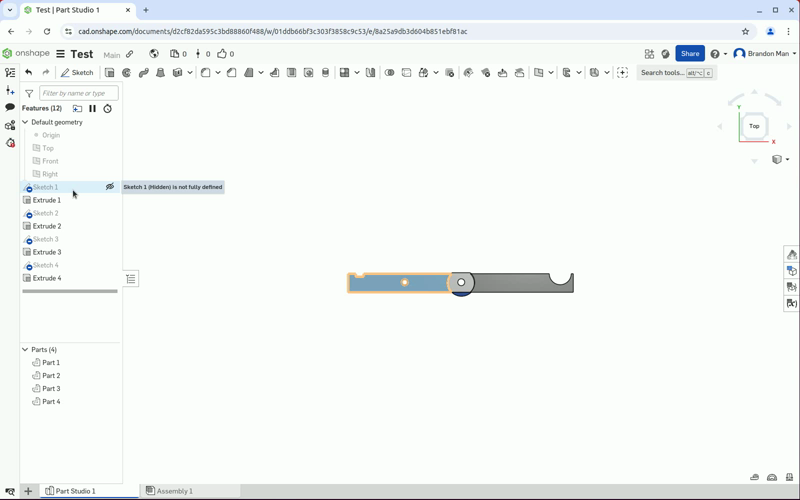
click(73, 189)
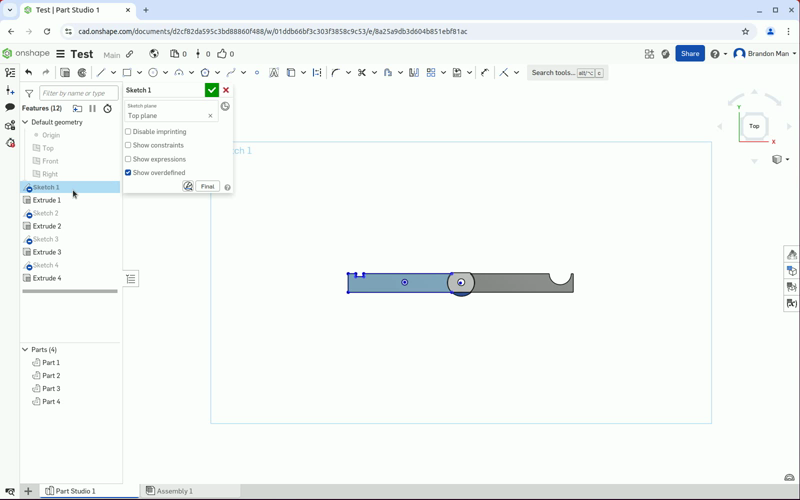
mouse_move(229, 92)
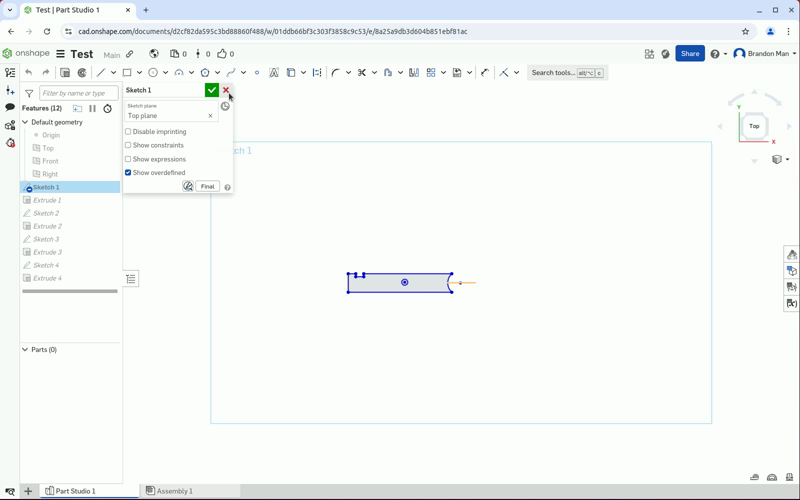
click(229, 92)
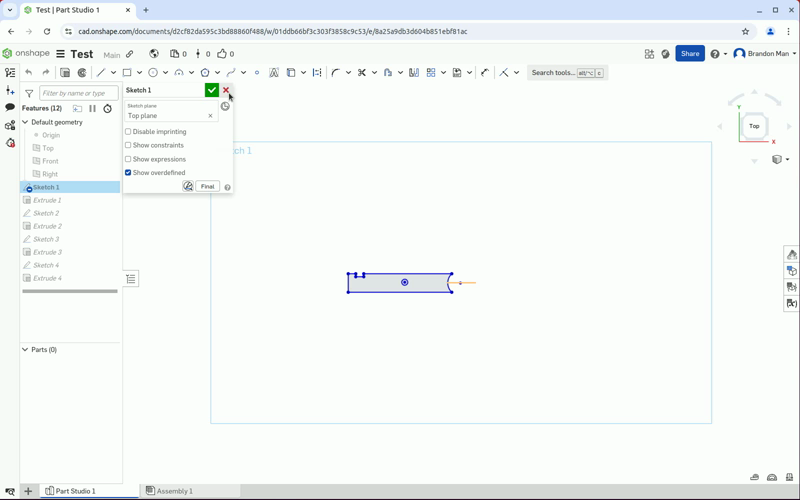
key(shift+s)
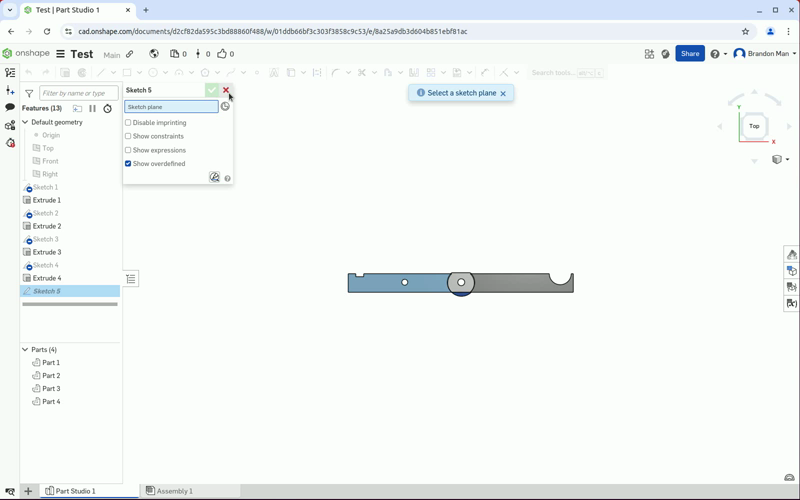
mouse_move(73, 150)
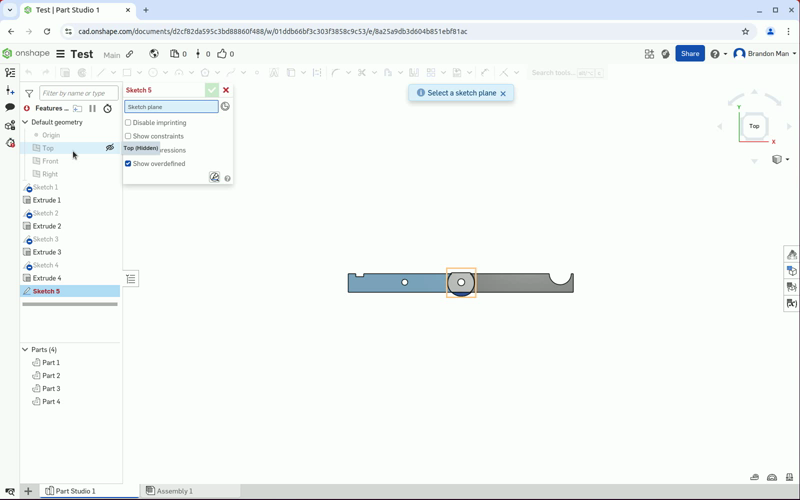
click(73, 150)
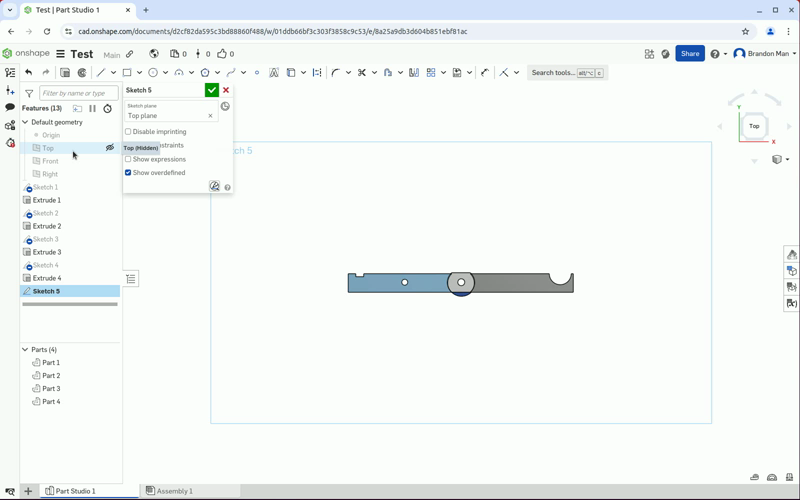
mouse_move(73, 352)
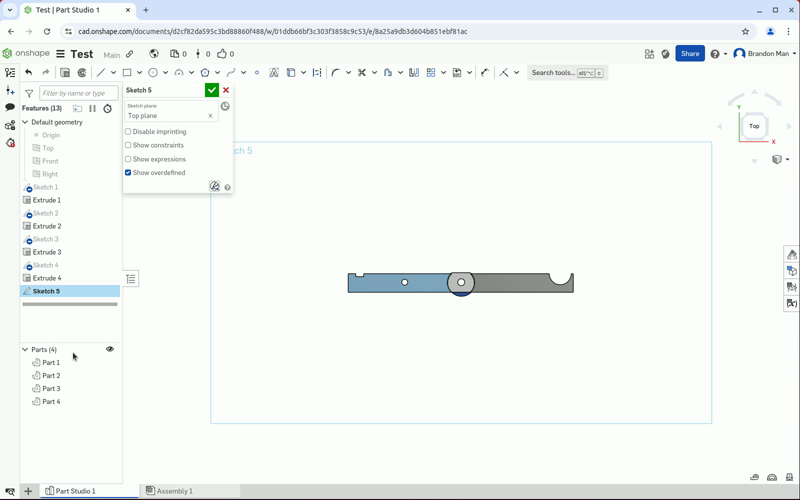
key(y)
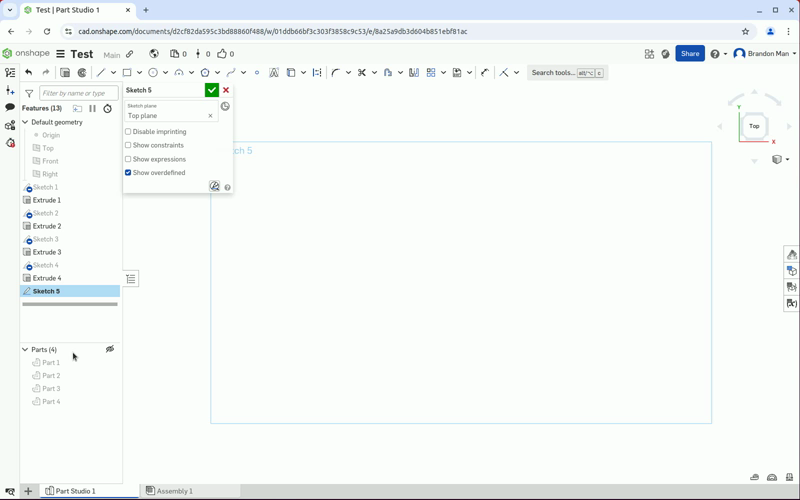
key(l)
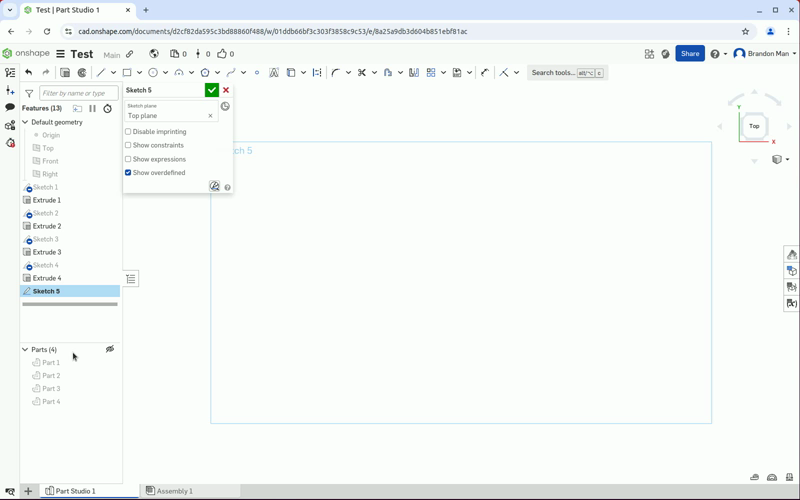
key_down(shift)
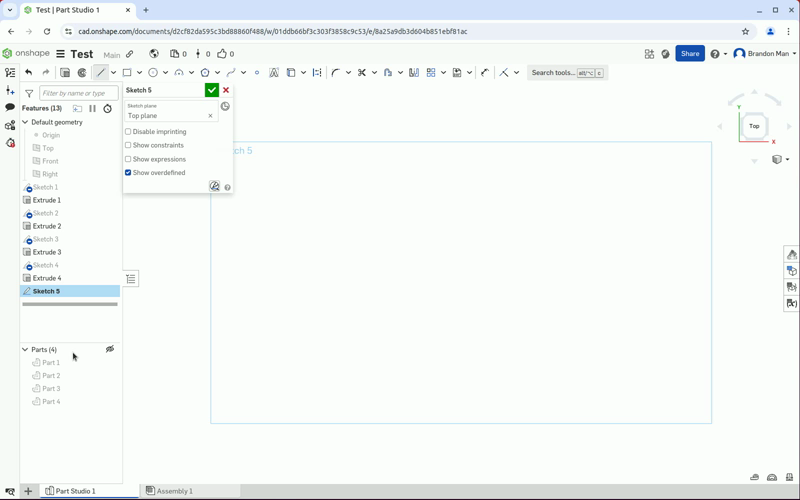
mouse_move(451, 273)
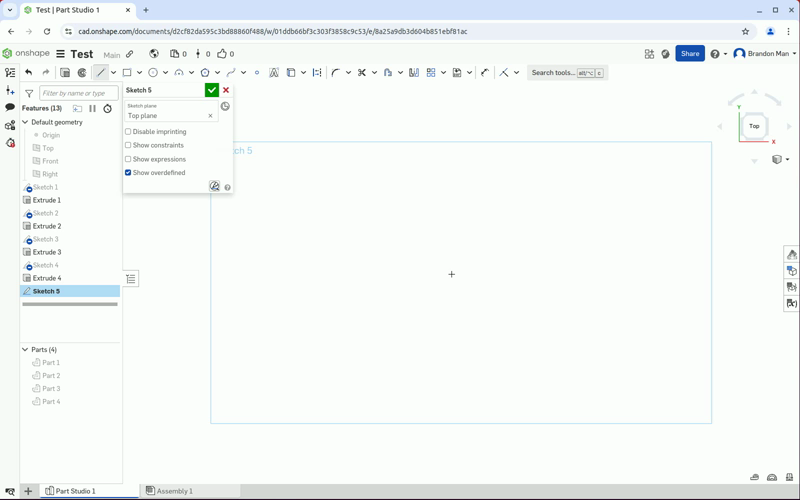
click(451, 273)
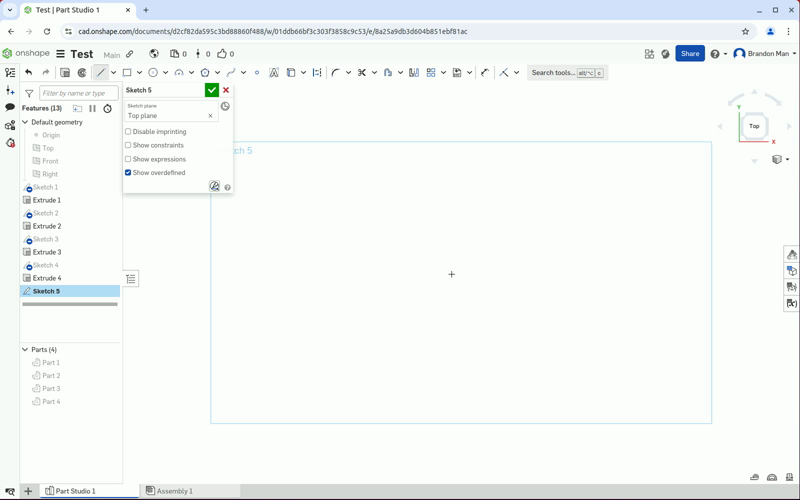
key_up(shift)
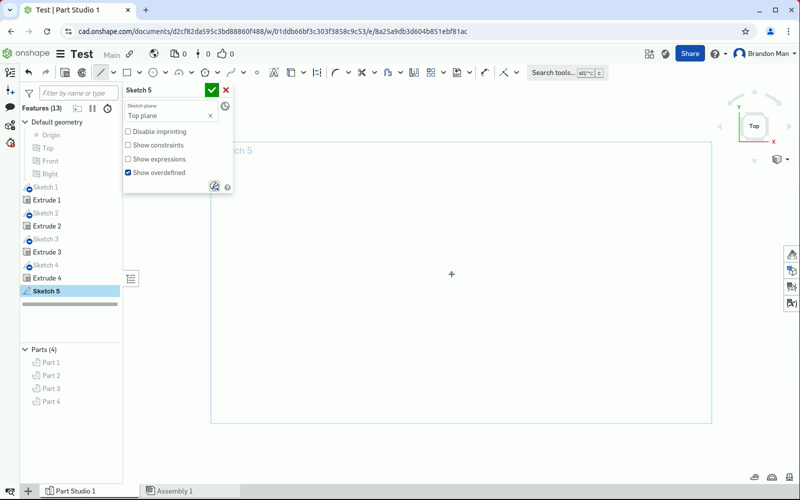
key_down(shift)
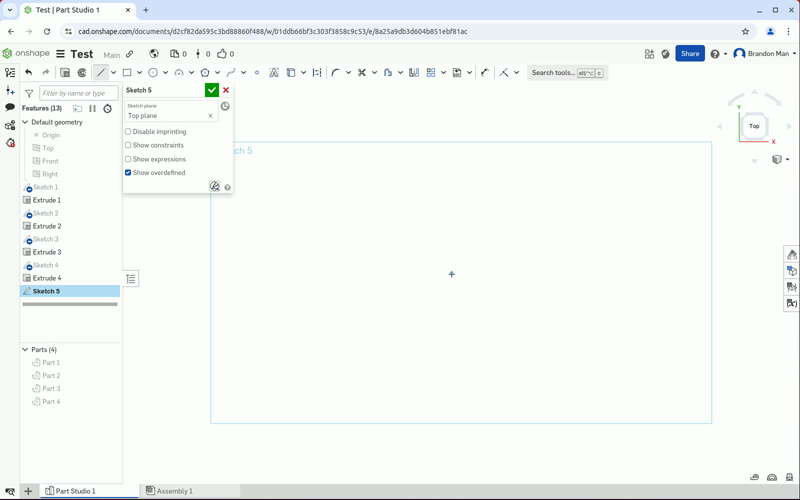
mouse_move(481, 273)
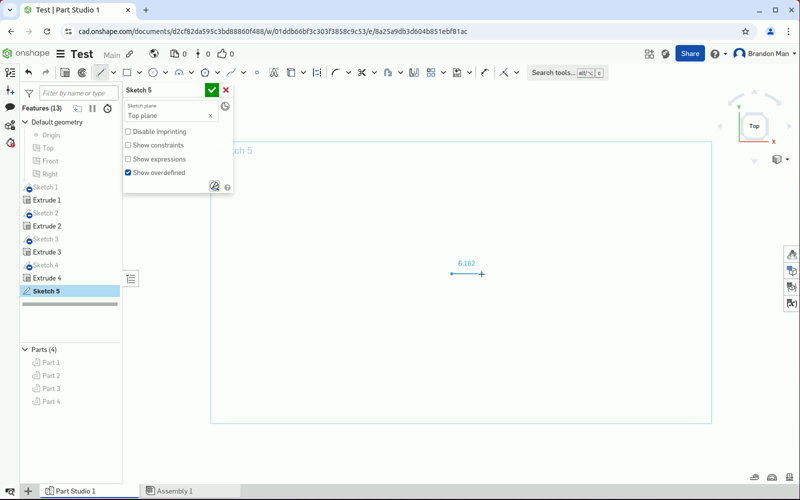
mouse_move(471, 273)
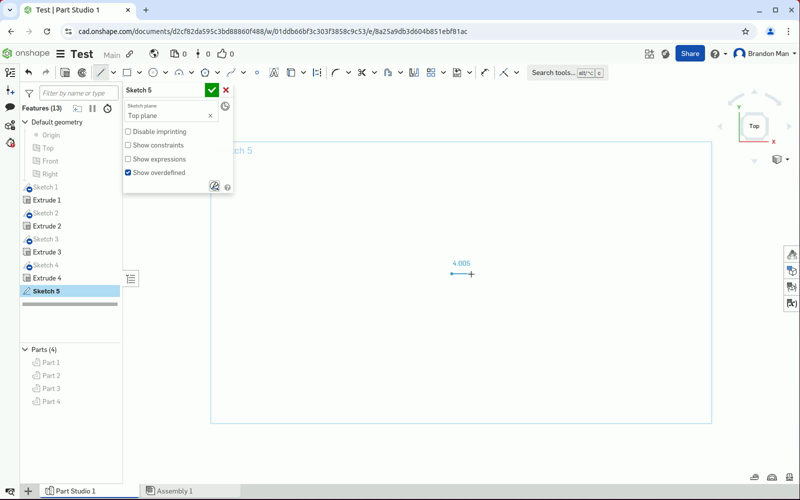
click(471, 273)
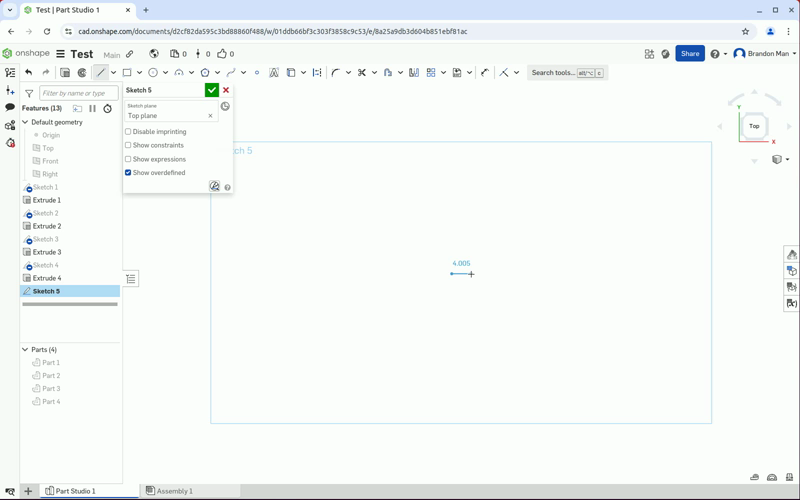
key_up(shift)
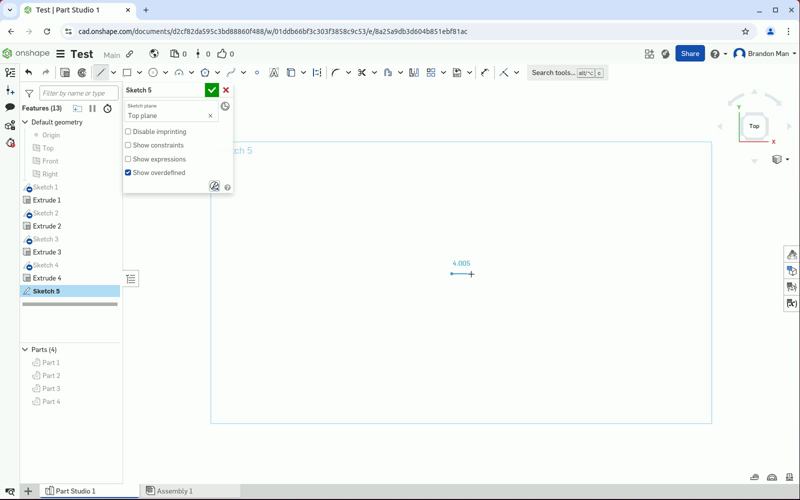
key(esc)
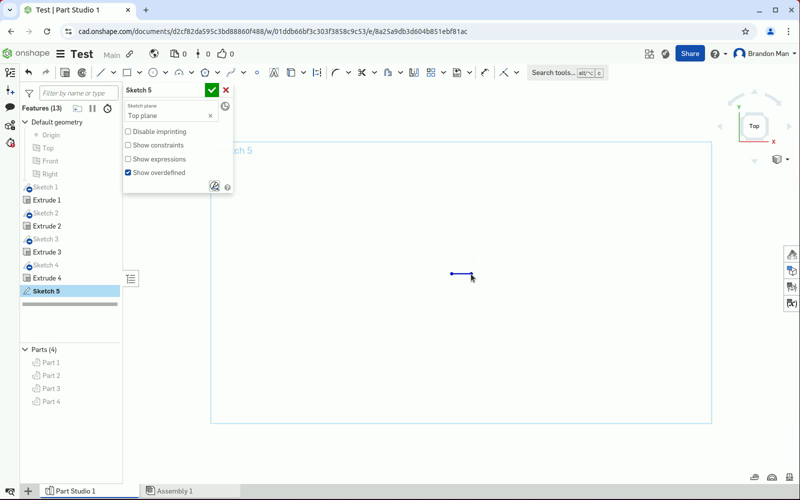
key(a)
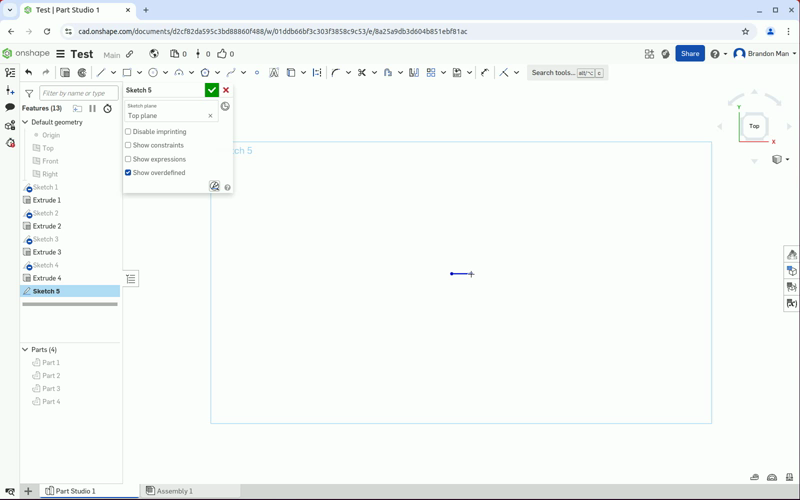
mouse_move(471, 273)
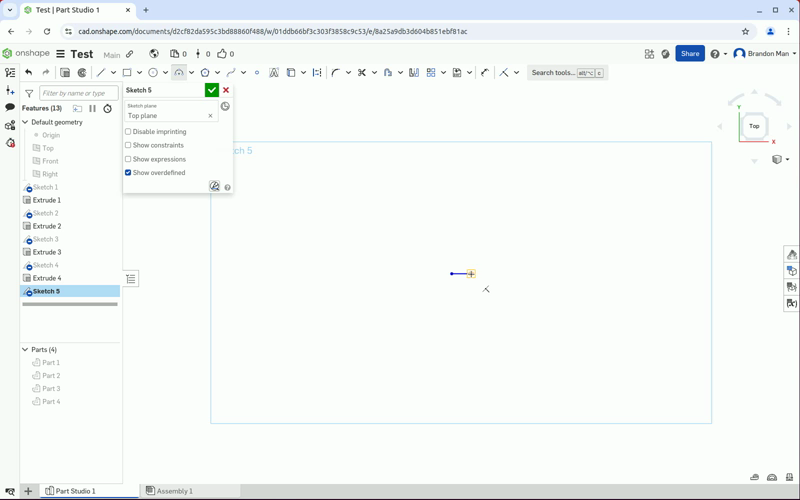
click(471, 273)
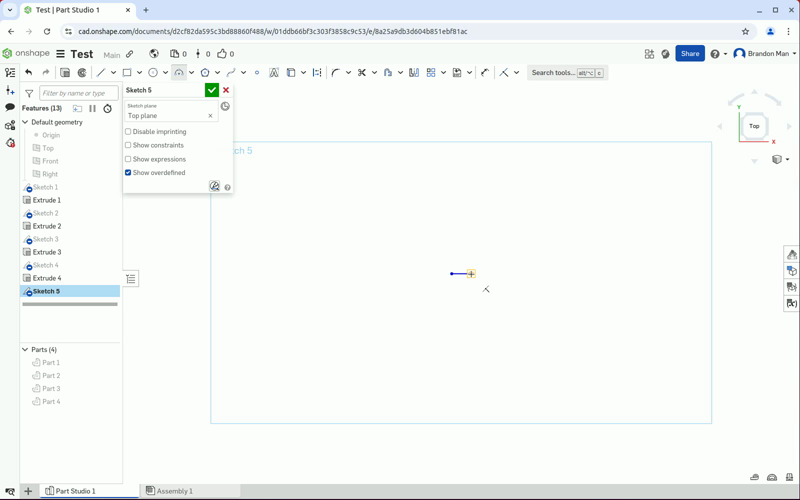
mouse_move(451, 273)
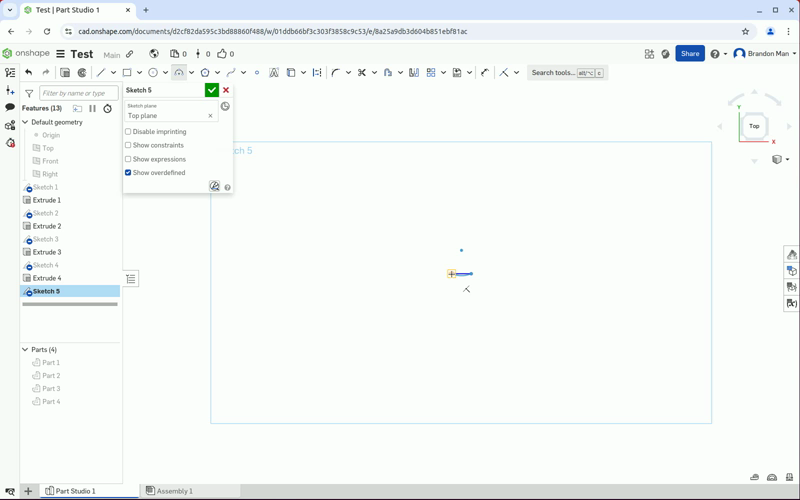
click(451, 273)
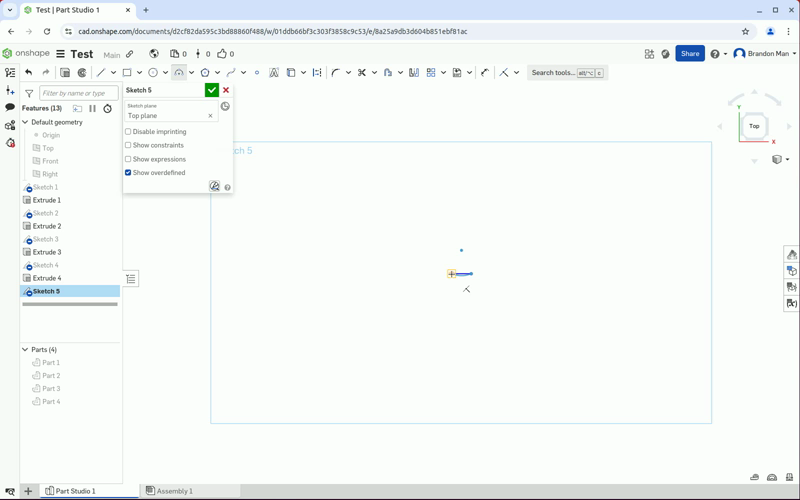
key_down(shift)
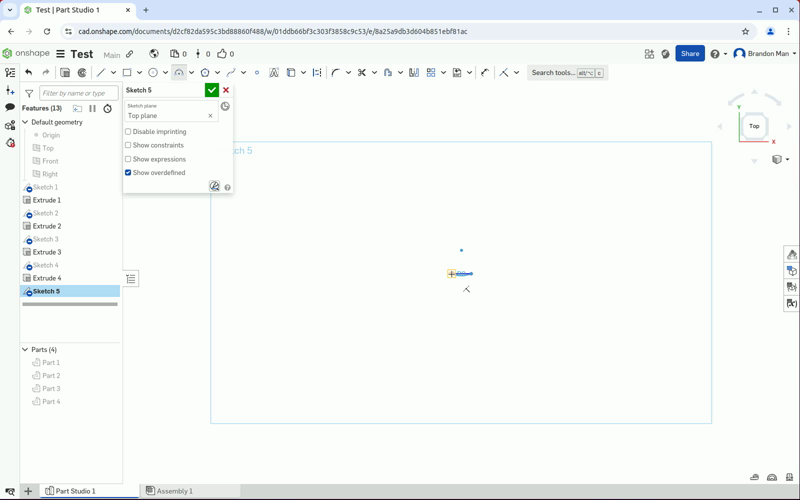
mouse_move(461, 269)
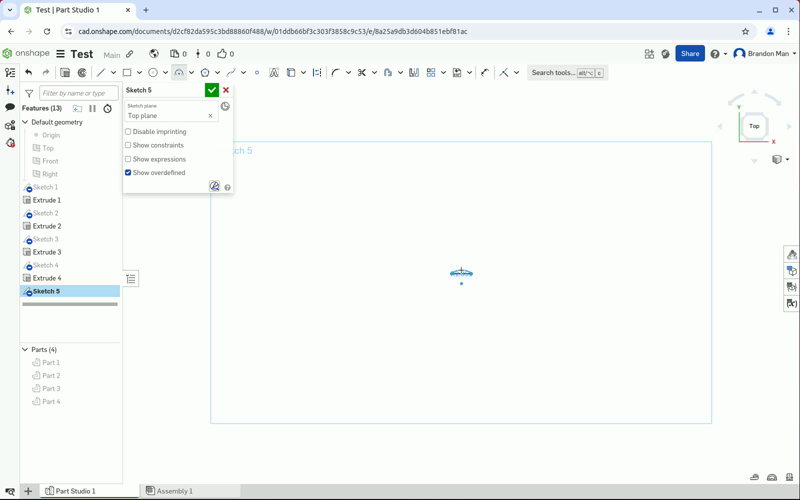
click(461, 269)
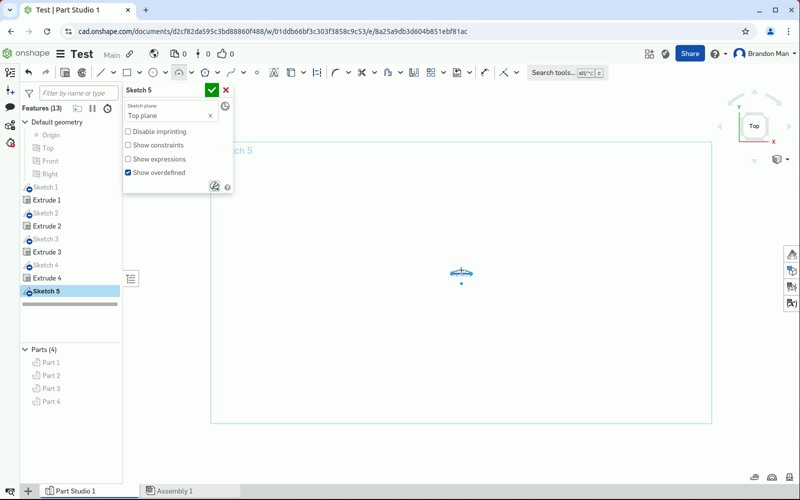
key_up(shift)
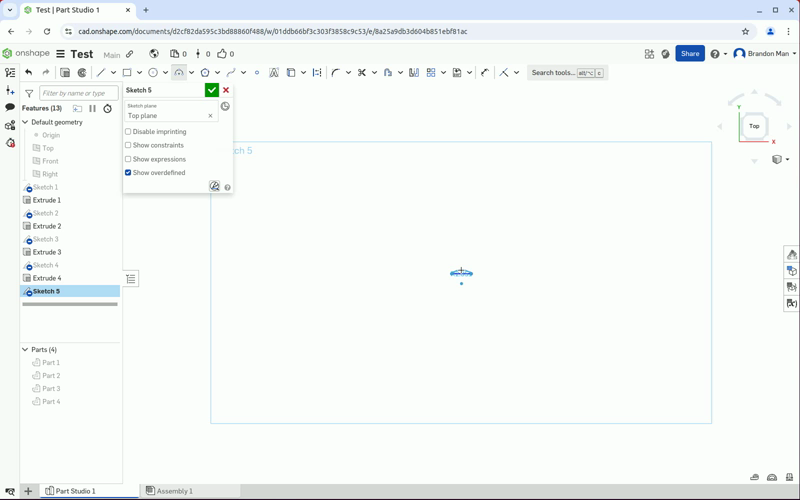
key(esc)
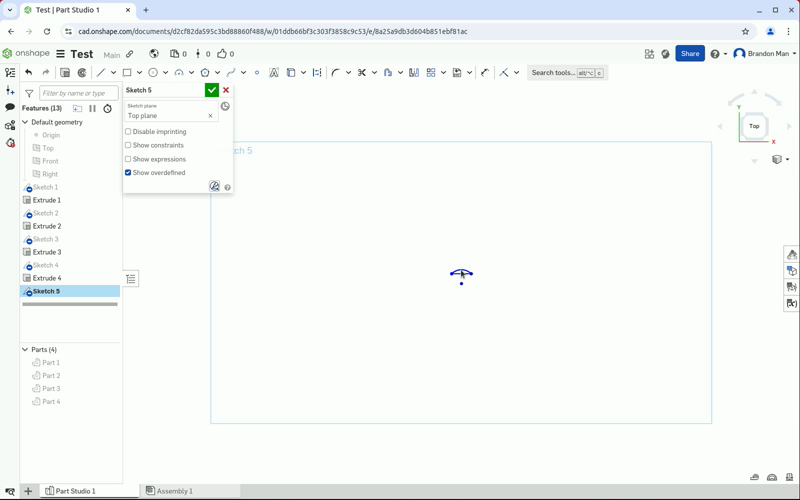
mouse_move(467, 273)
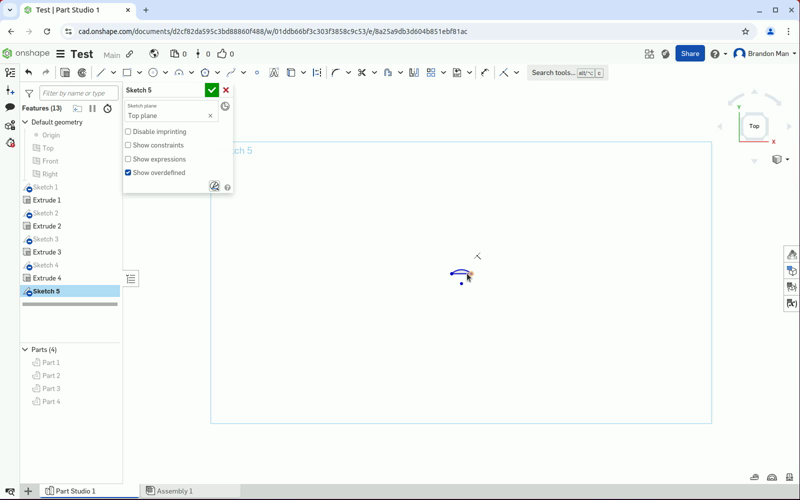
scroll(6)
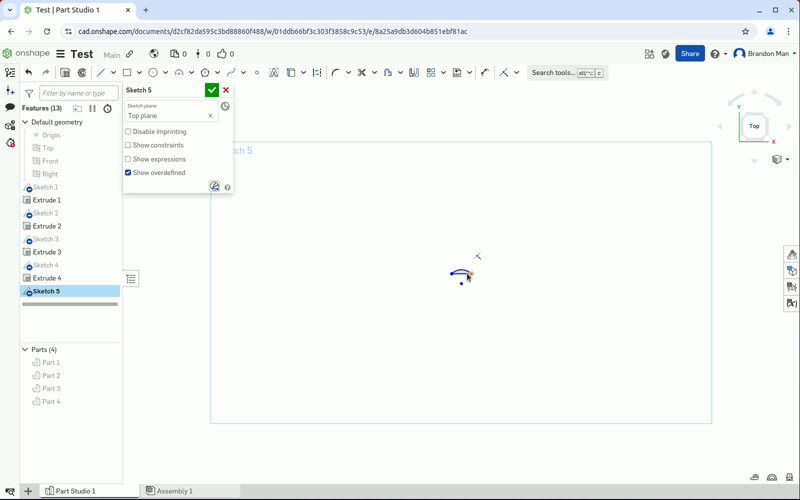
scroll(6)
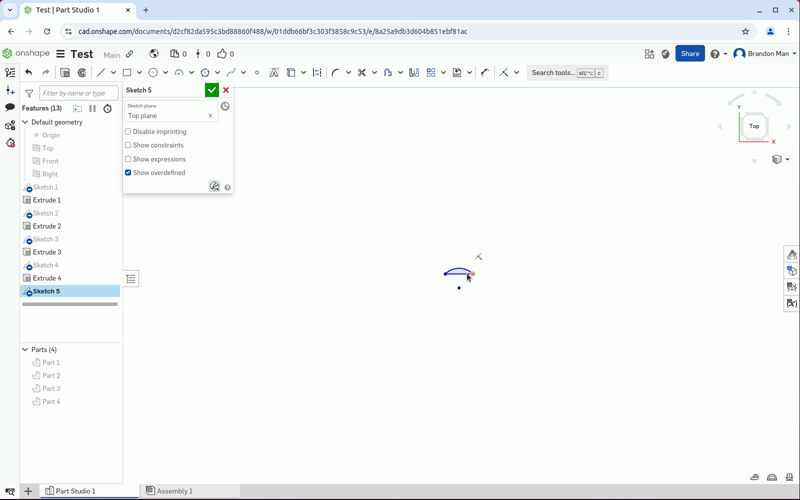
scroll(6)
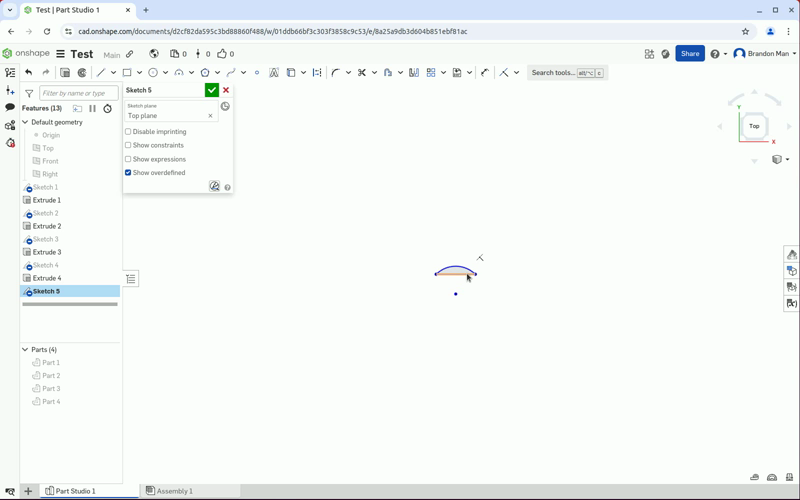
scroll(6)
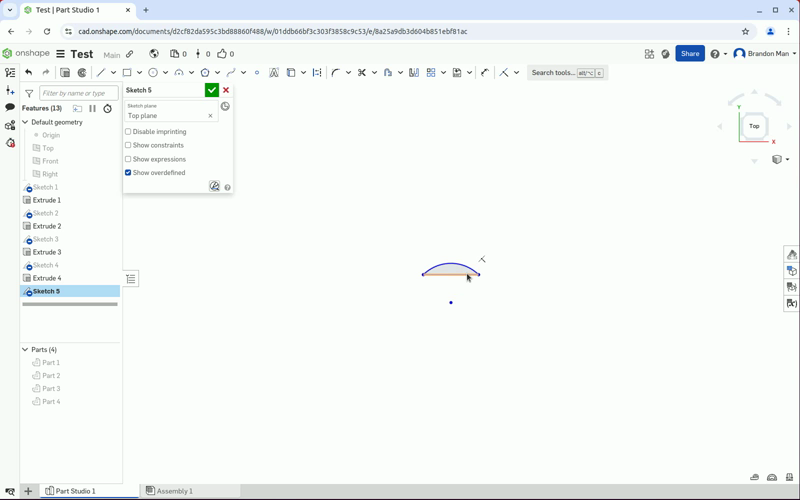
scroll(6)
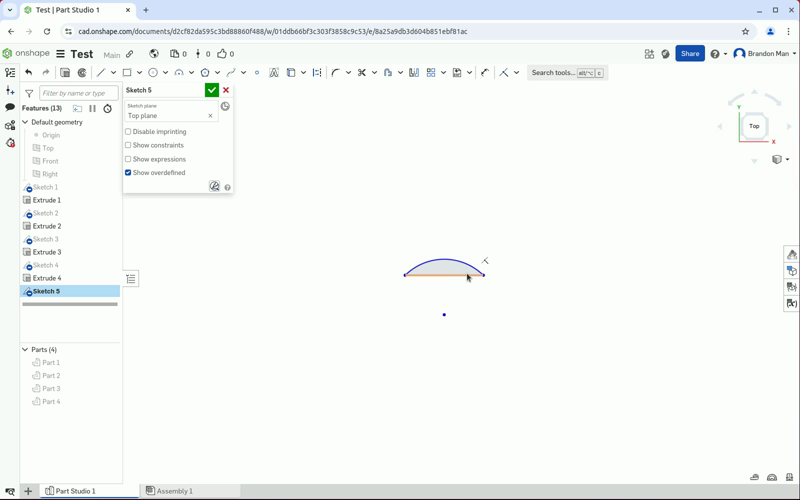
scroll(6)
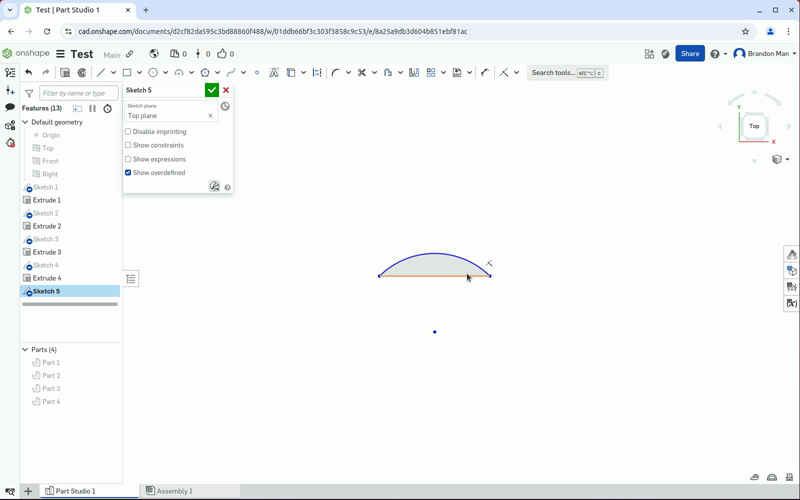
scroll(6)
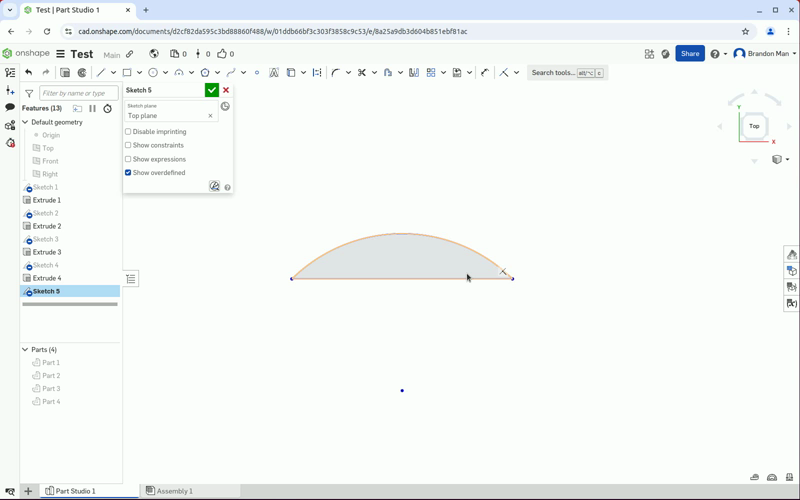
click(467, 273)
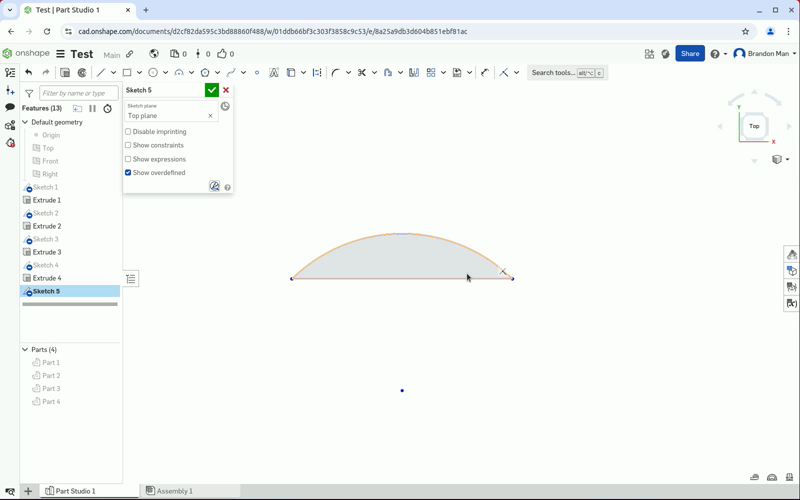
scroll(-6)
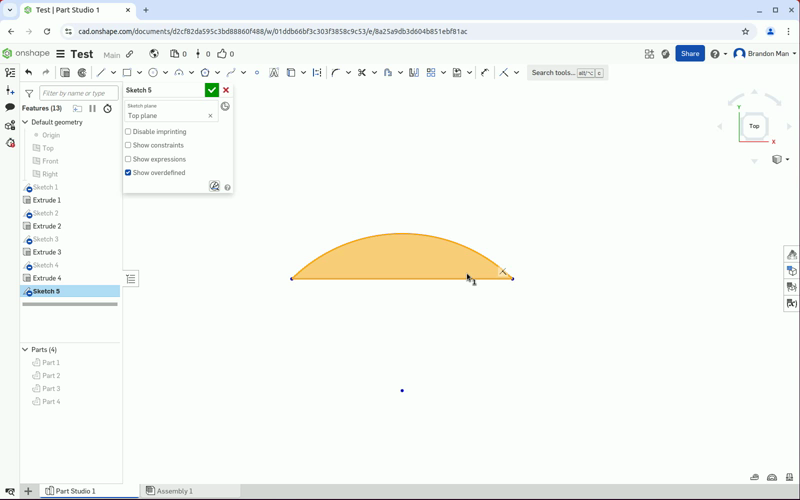
scroll(-6)
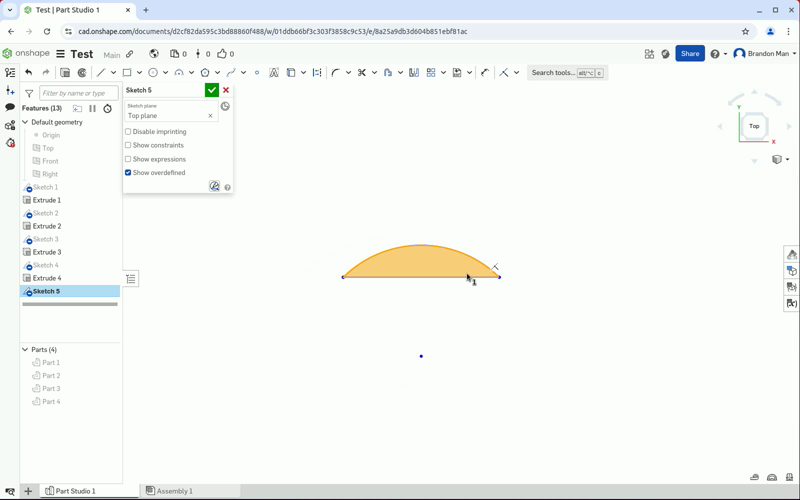
scroll(-6)
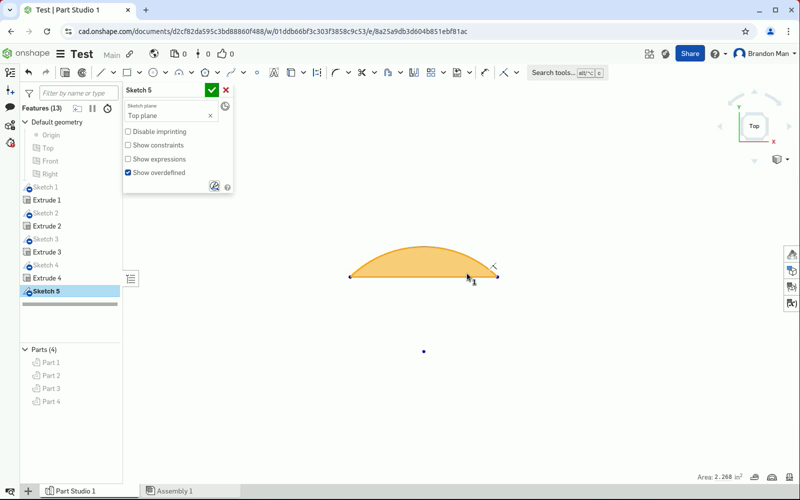
scroll(-6)
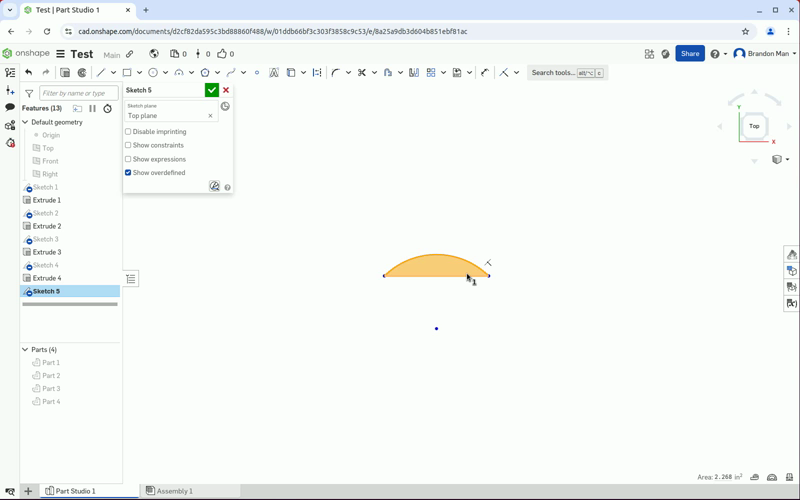
scroll(-6)
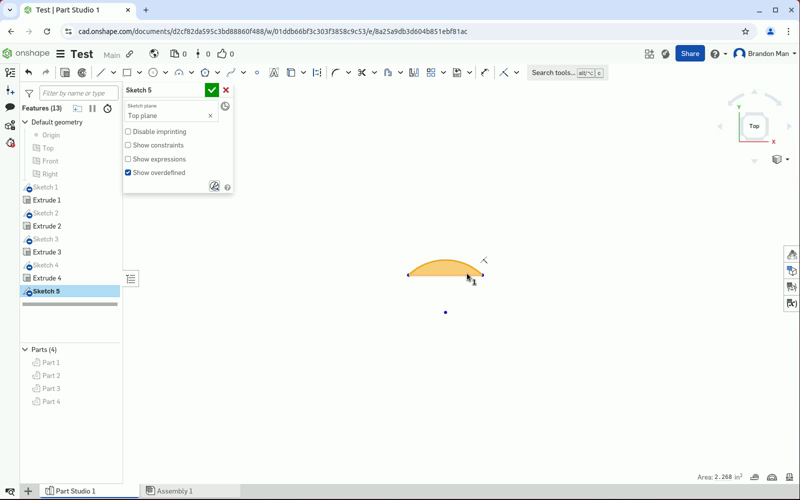
scroll(-6)
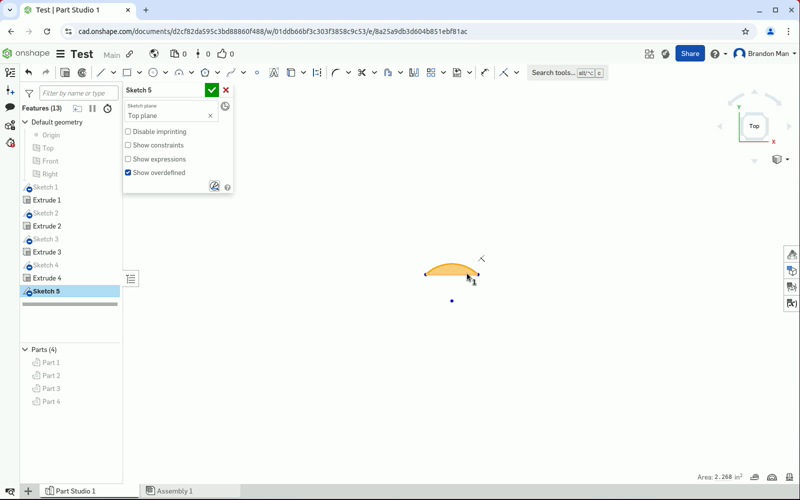
scroll(-6)
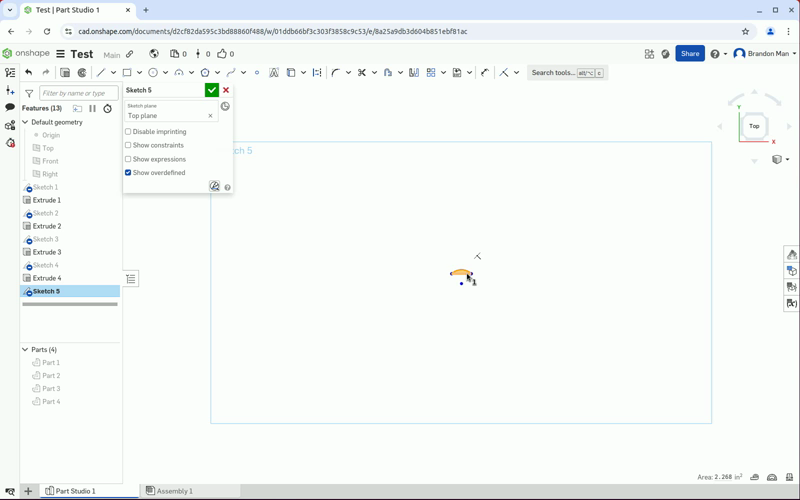
mouse_move(73, 352)
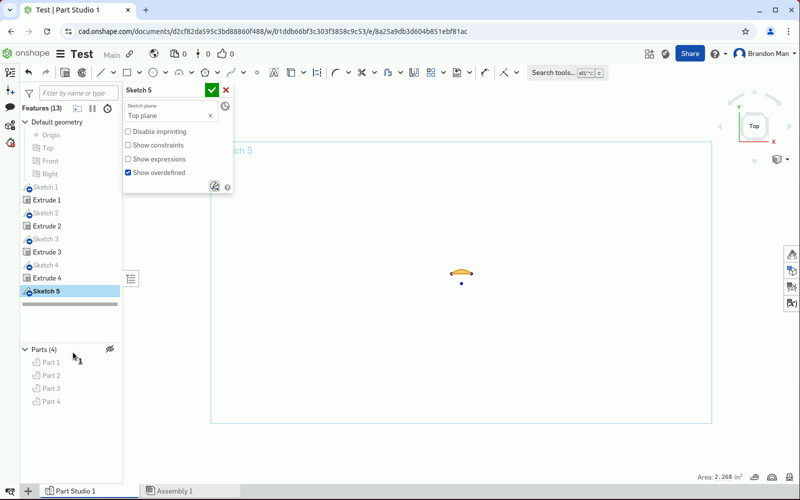
key(shift+y)
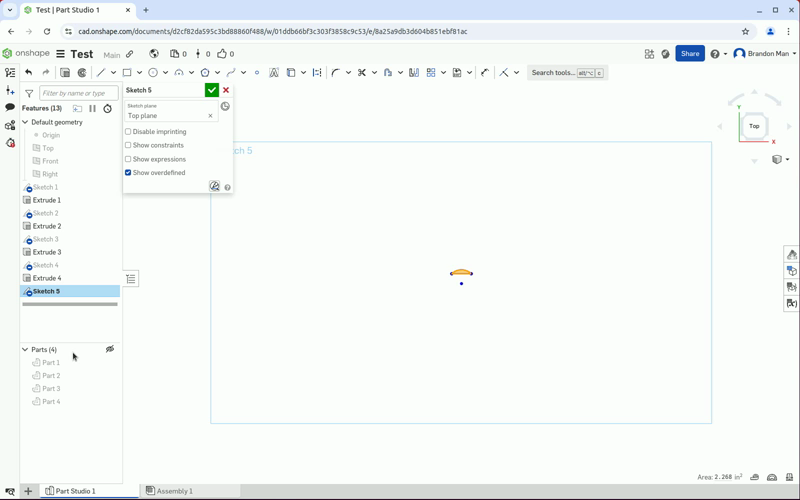
key(shift+e)
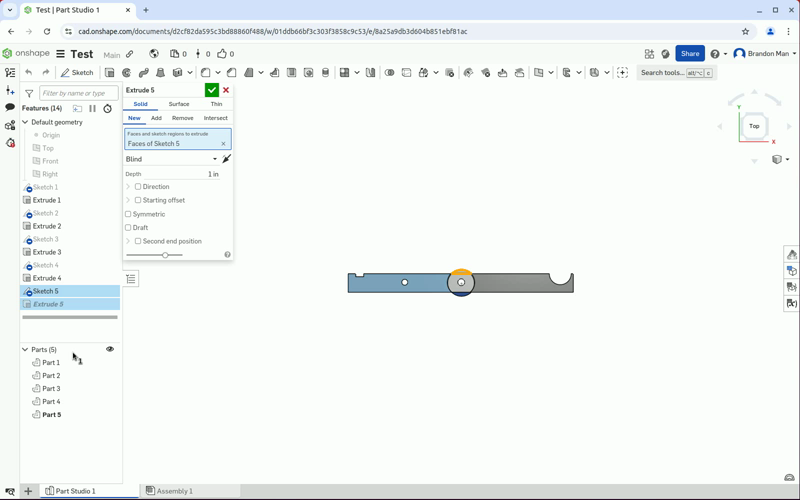
mouse_move(143, 106)
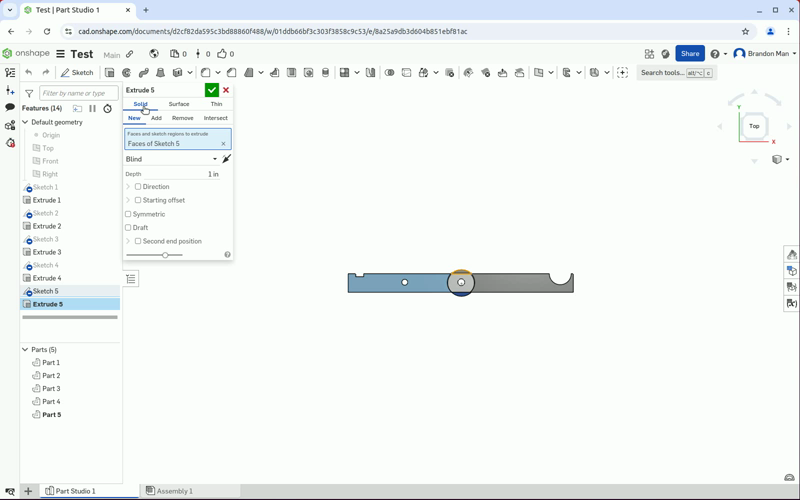
click(143, 106)
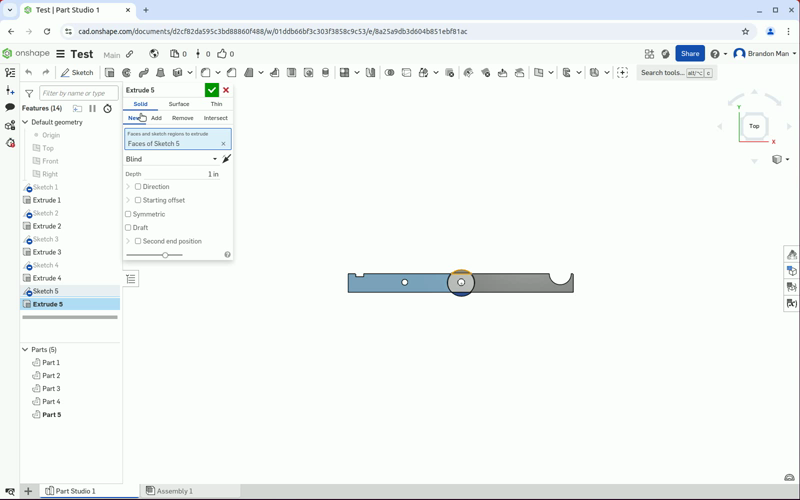
mouse_move(137, 120)
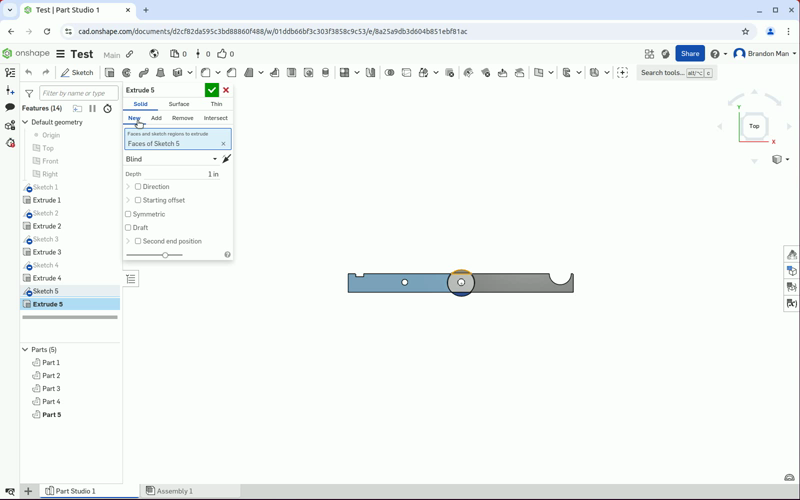
click(137, 120)
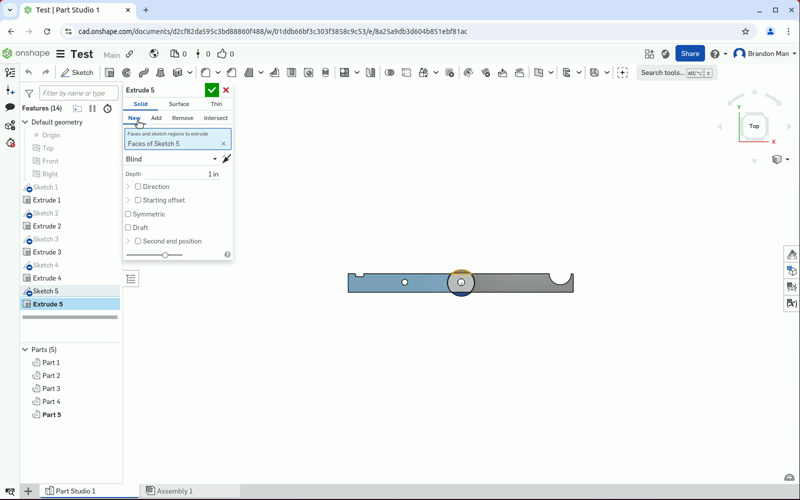
key(tab, 4)
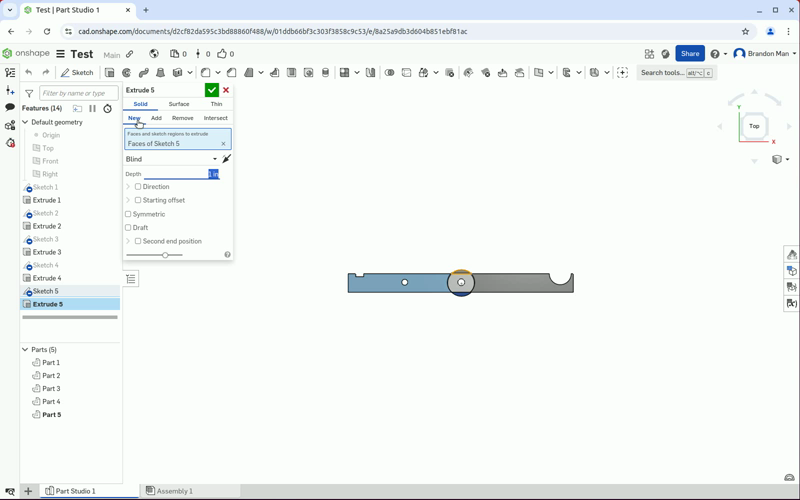
text(1.204)
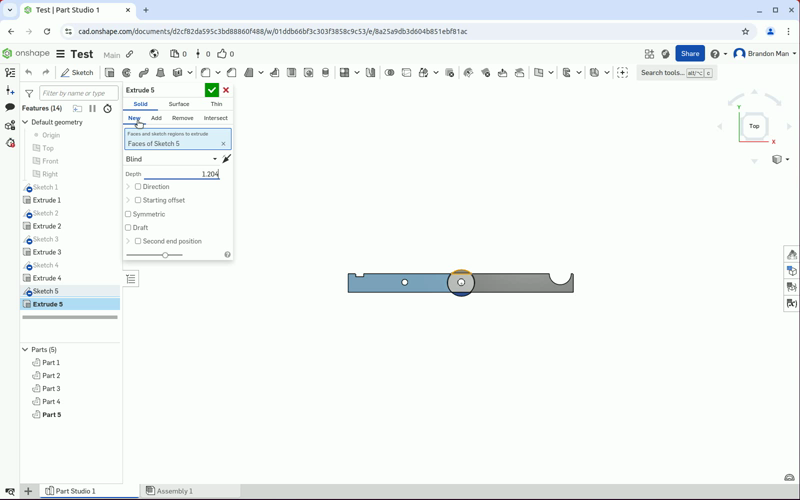
key(enter)
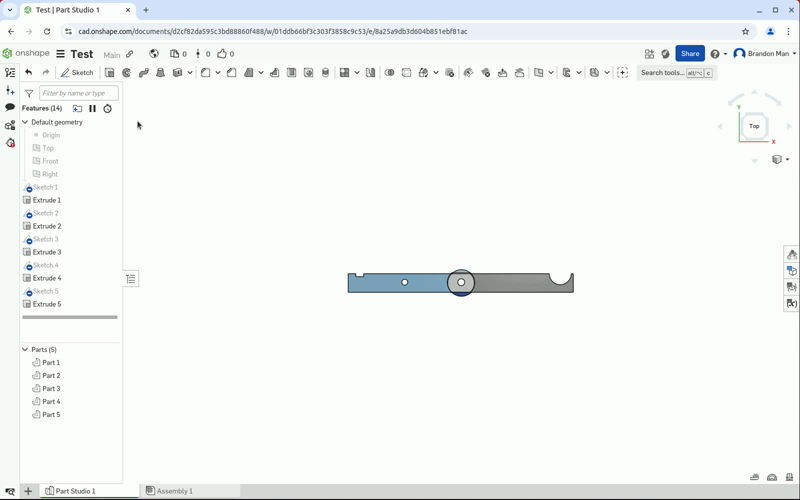
key(shift+h)
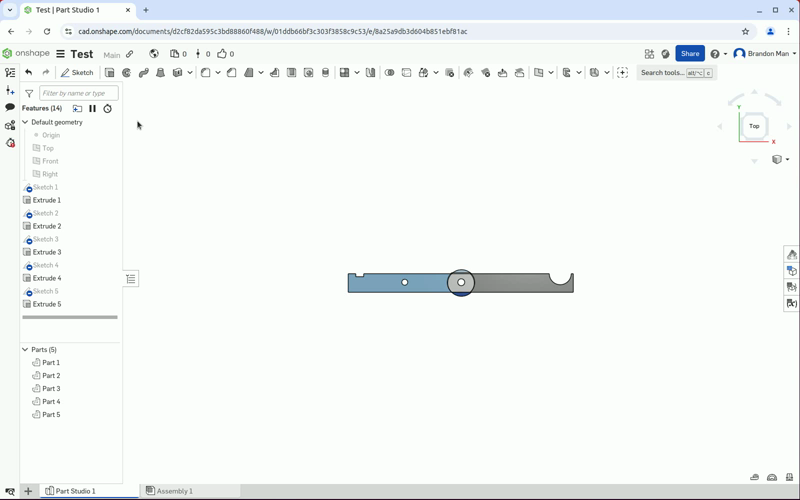
key(shift+h)
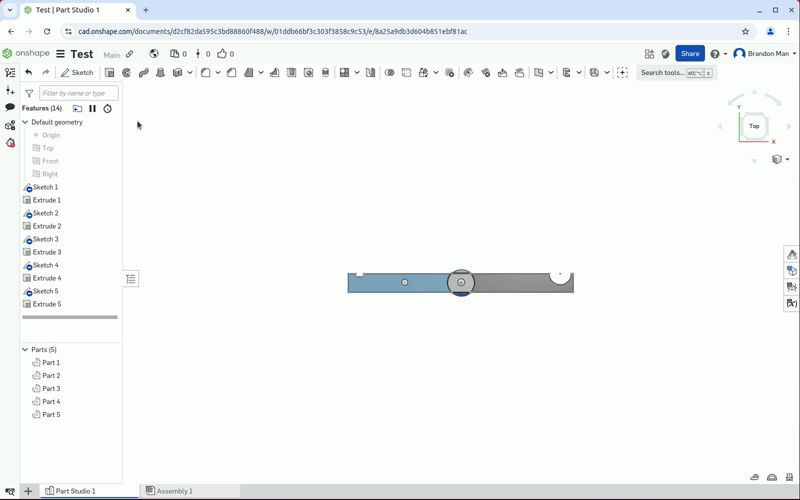
key(shift+7)
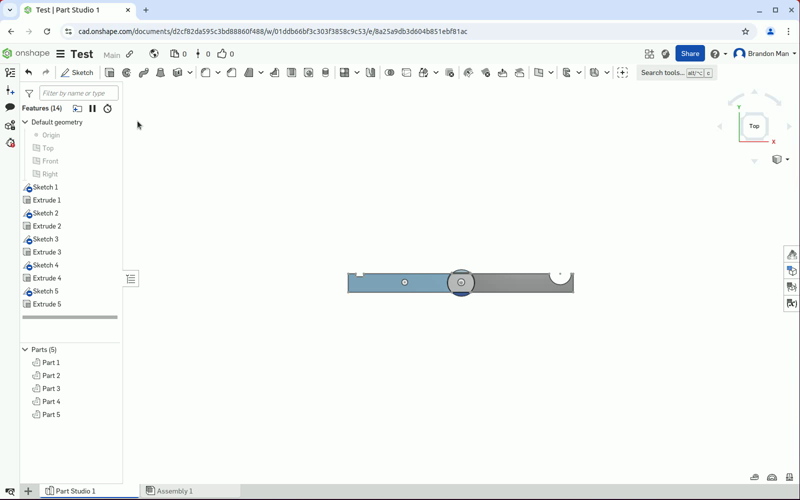
key(up, 3)
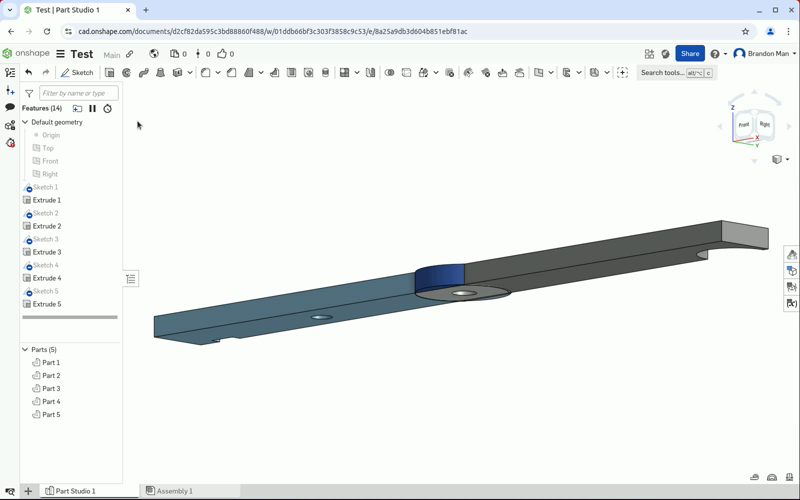
key(left, 3)
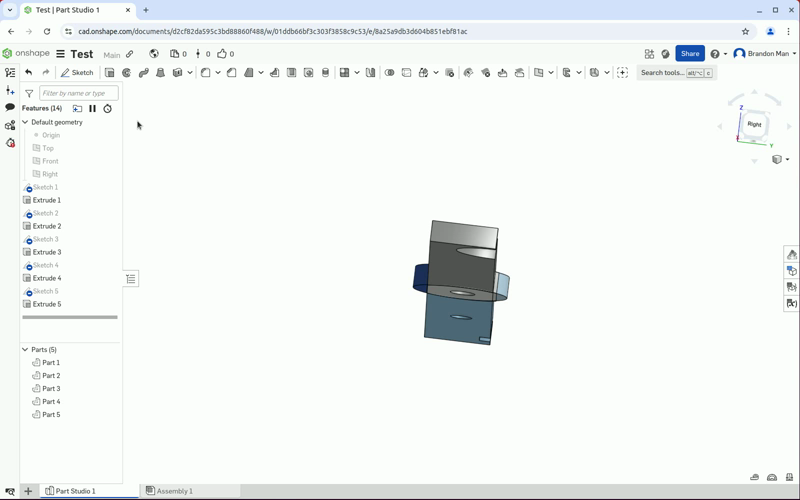
key(right, 3)
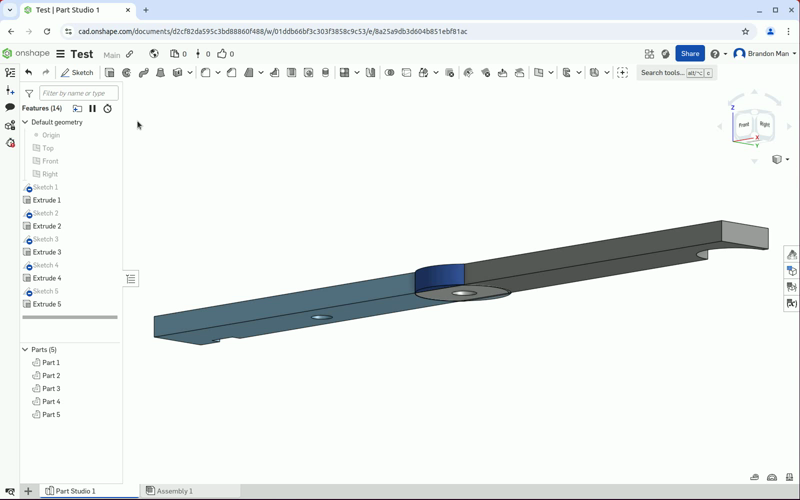
key(down, 3)
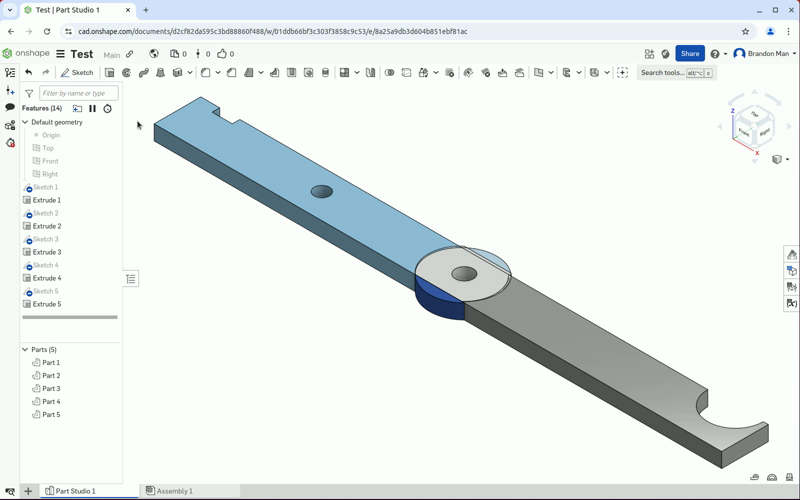
mouse_move(73, 189)
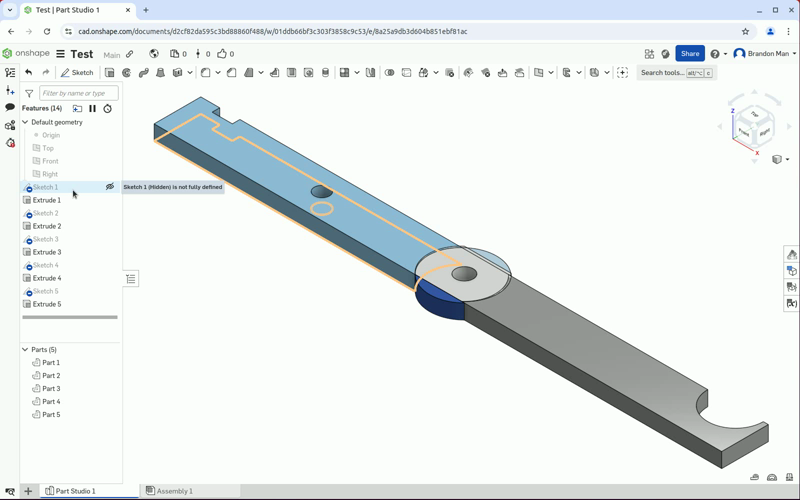
click(73, 189)